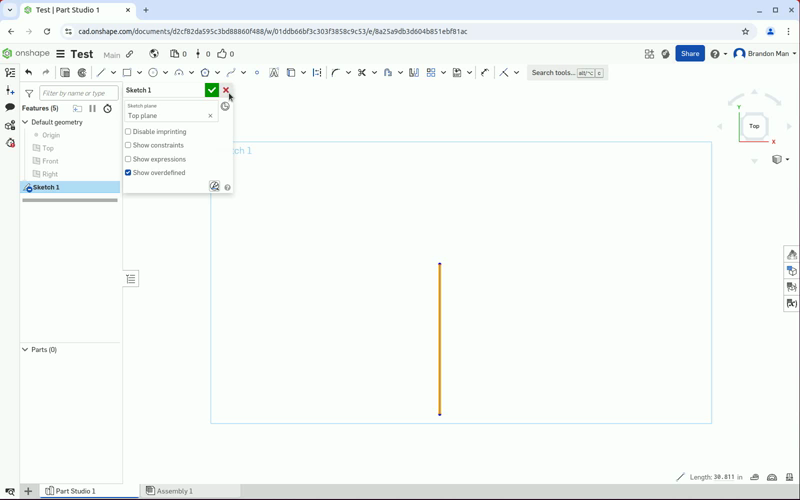
key(shift+h)
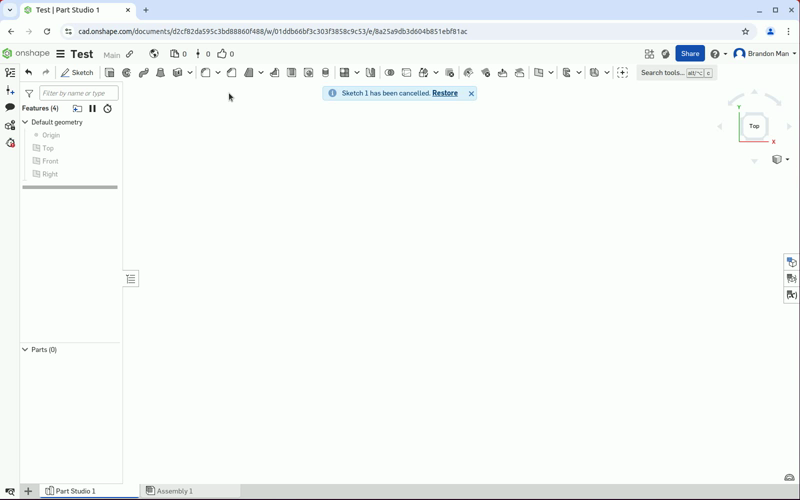
mouse_move(73, 352)
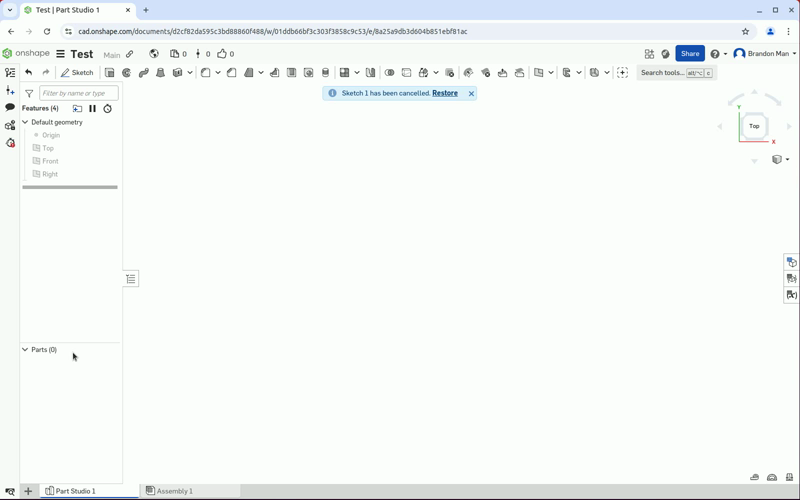
key(y)
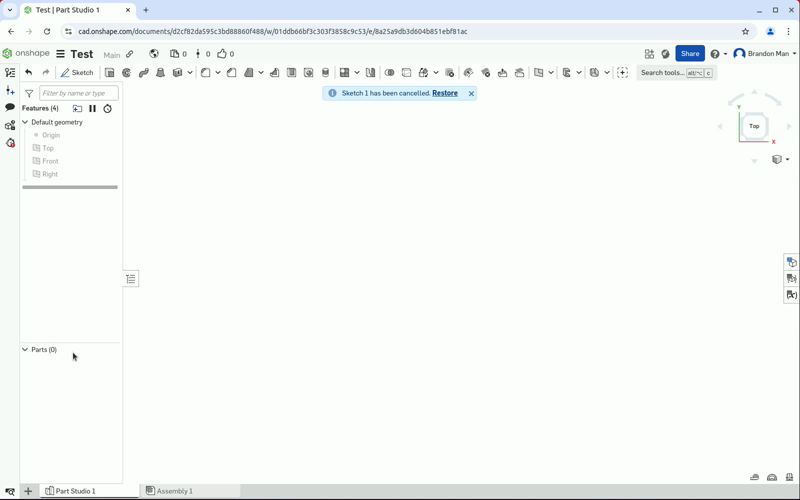
key(shift+p)
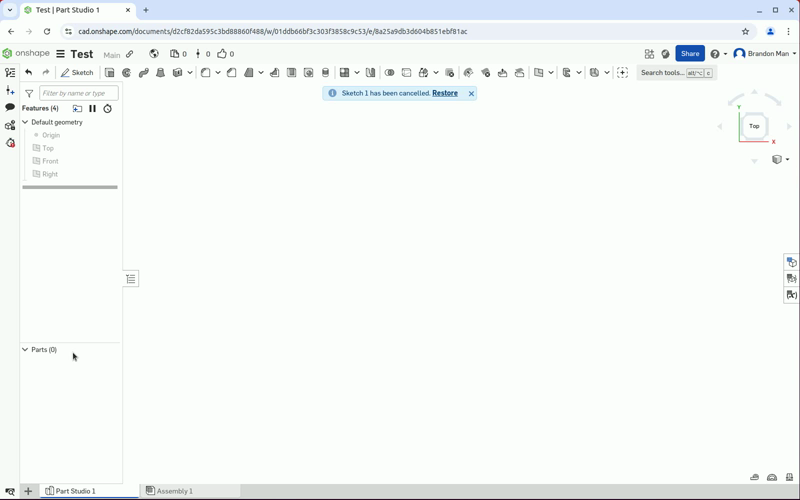
key(space)
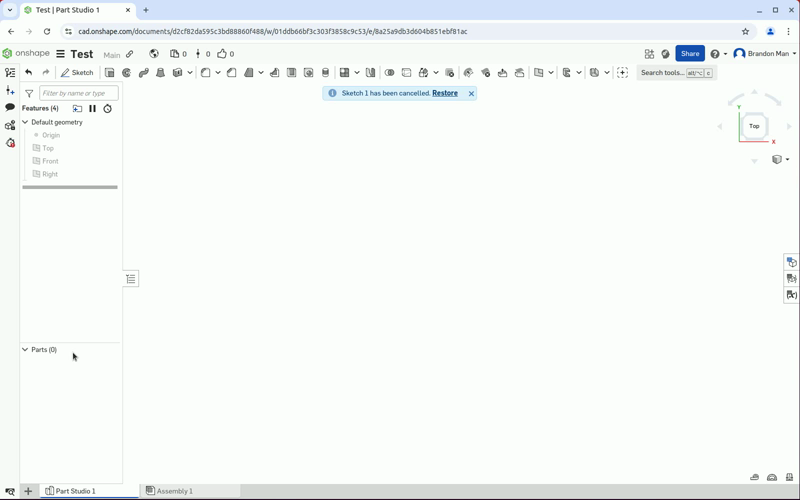
key_down(shift)
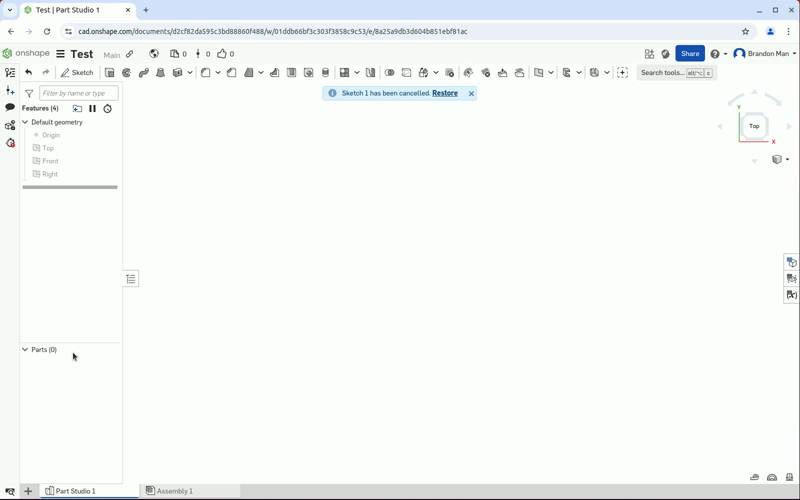
key(up)
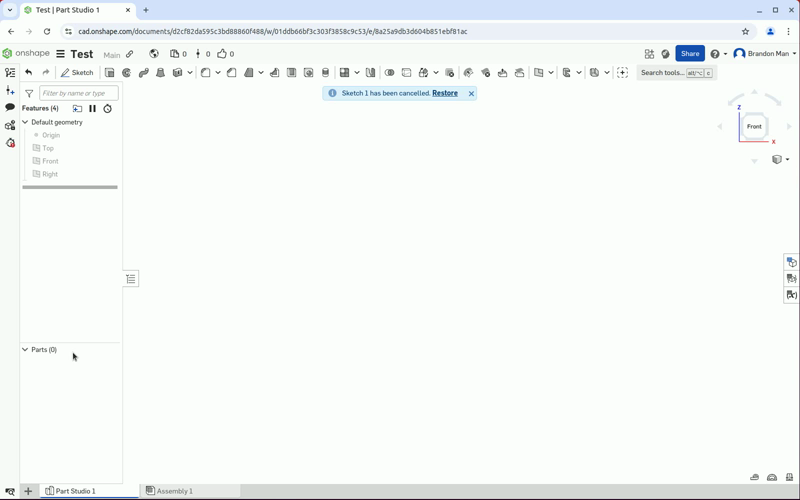
key_up(shift)
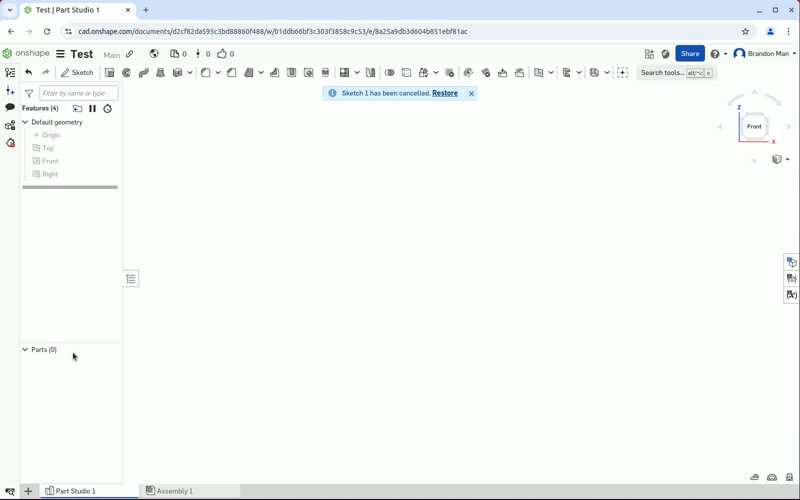
mouse_move(73, 352)
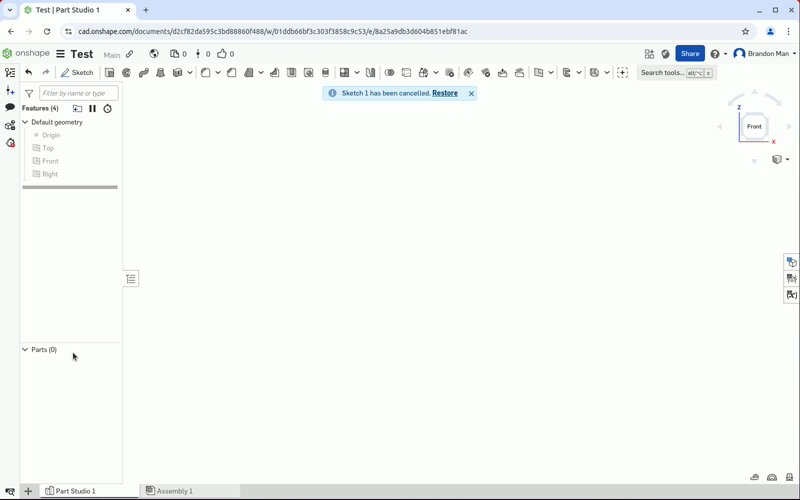
key(shift+y)
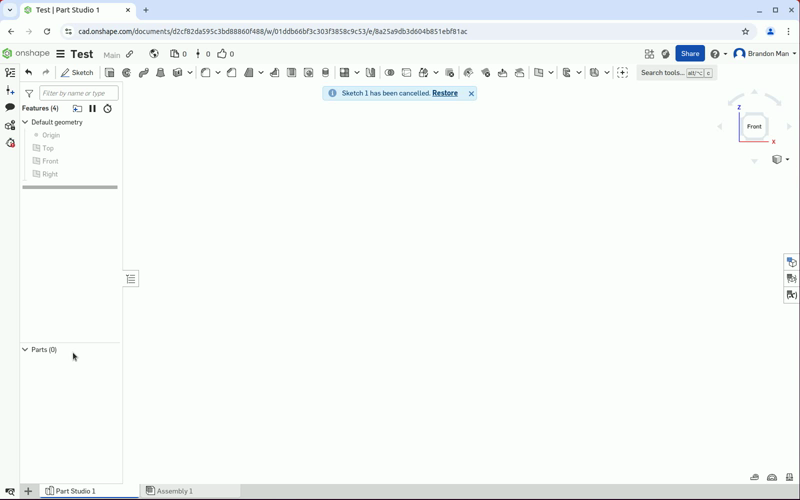
key(shift+s)
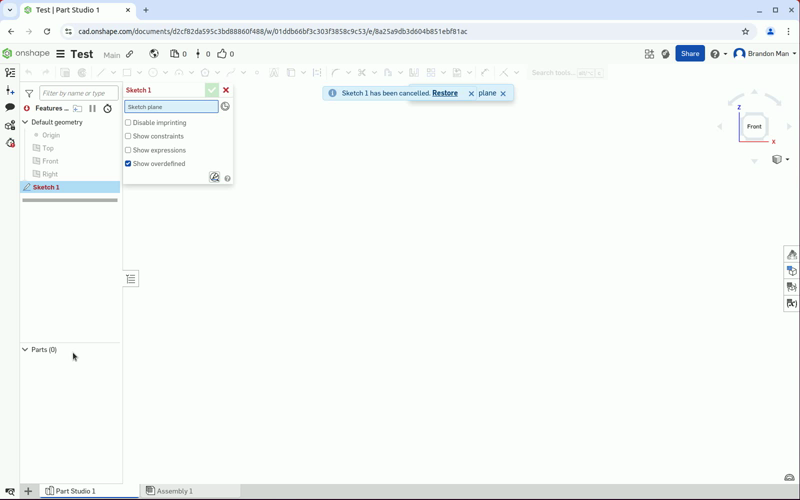
mouse_move(73, 163)
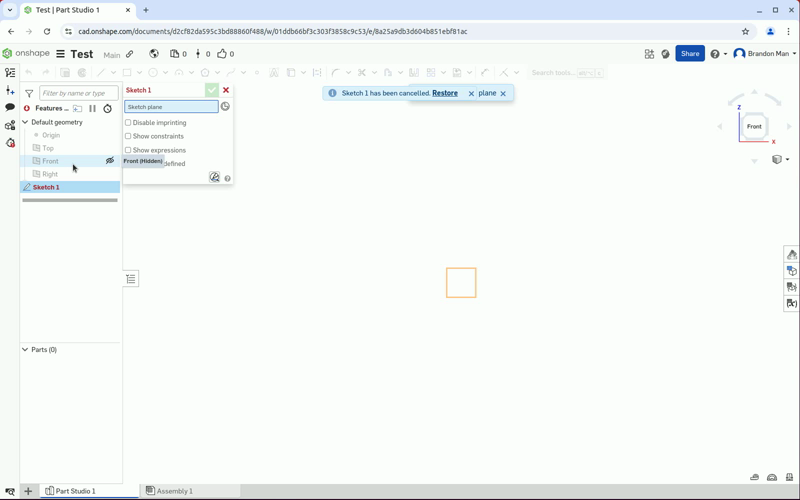
click(73, 163)
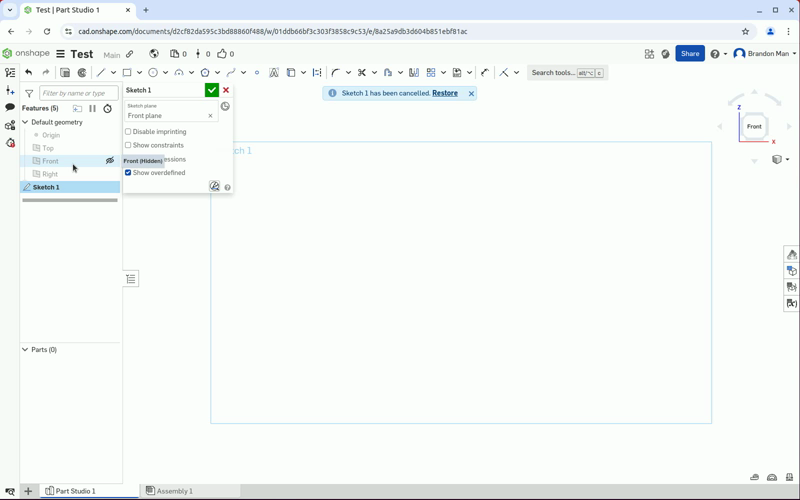
mouse_move(73, 352)
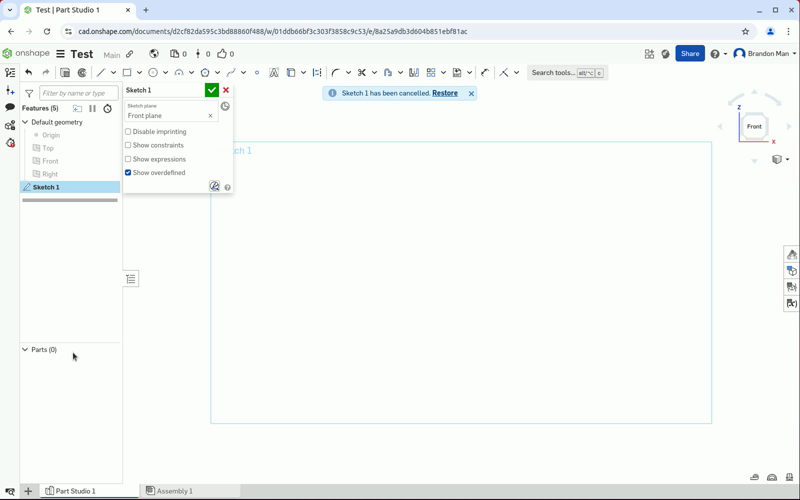
key(y)
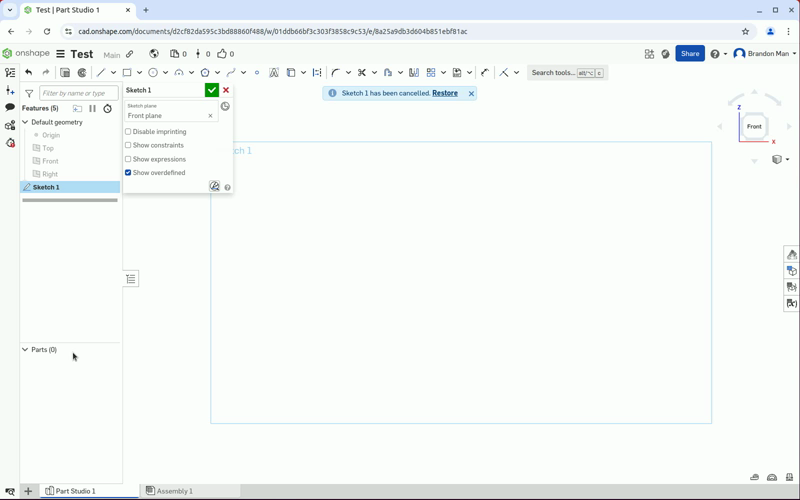
key(l)
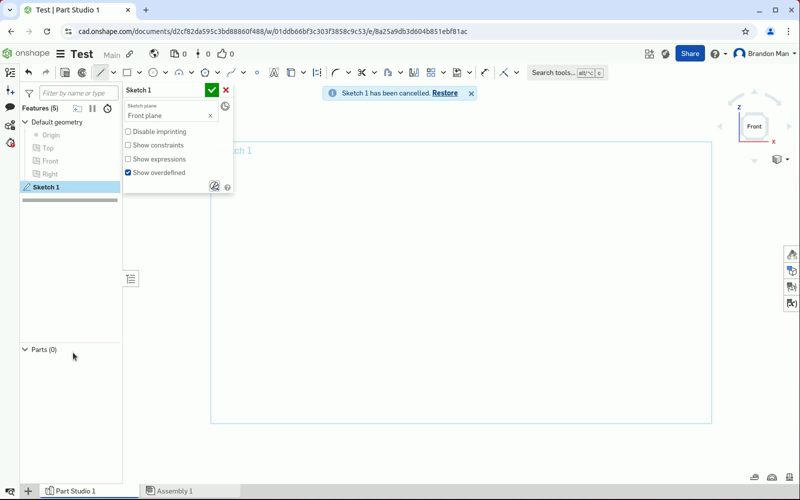
key_down(shift)
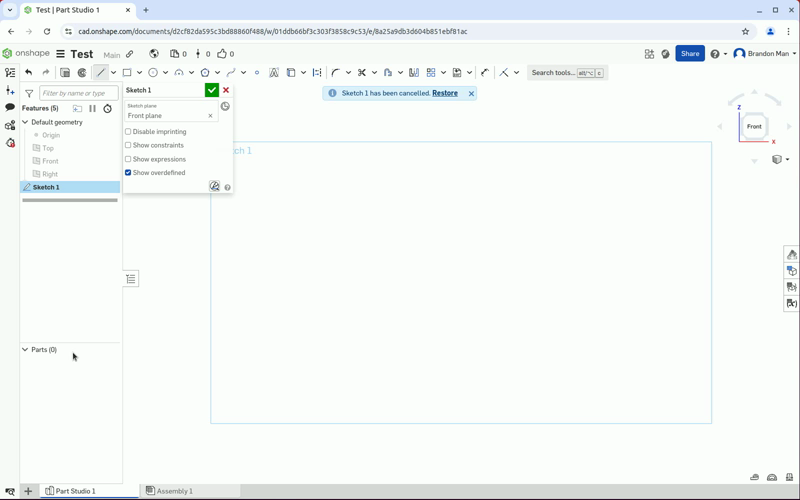
mouse_move(459, 284)
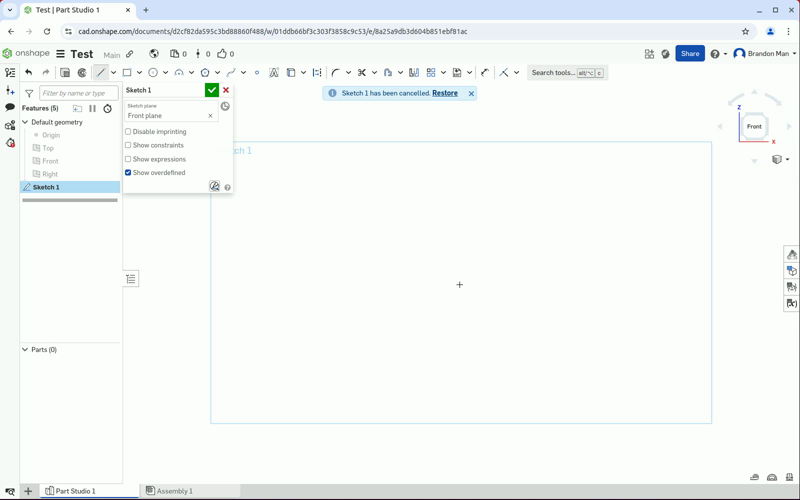
click(459, 284)
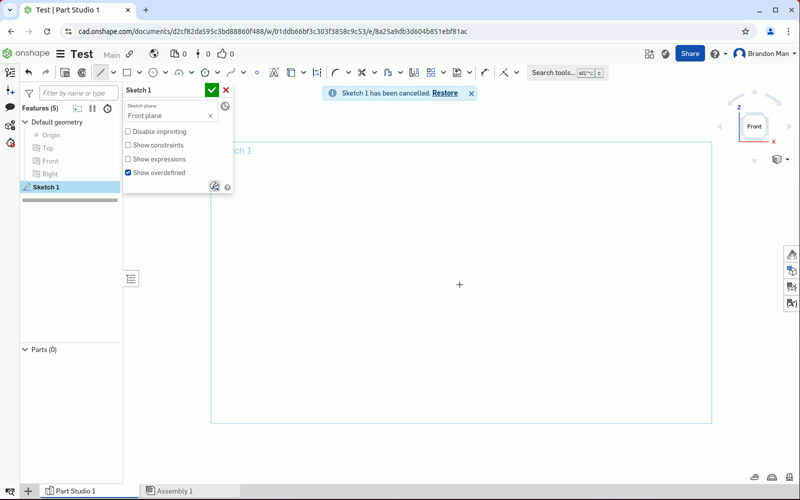
key_up(shift)
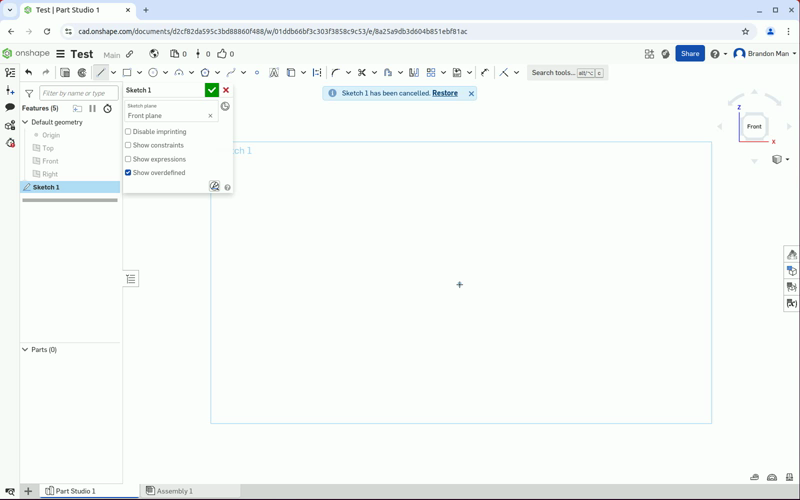
key_down(shift)
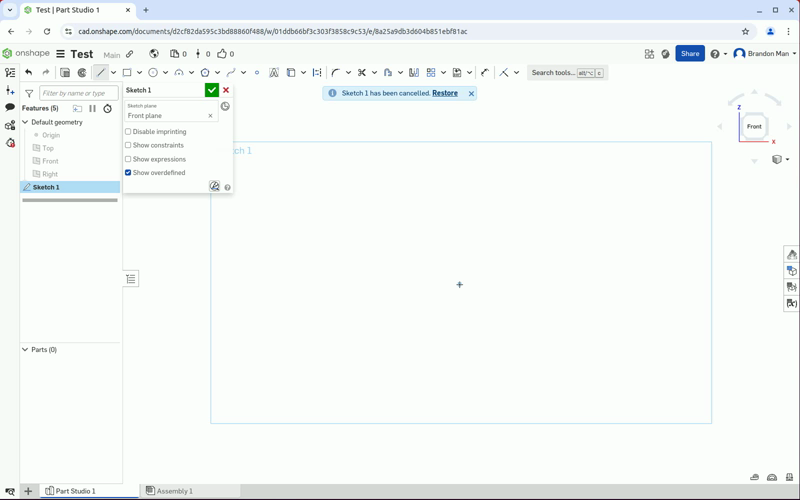
mouse_move(489, 284)
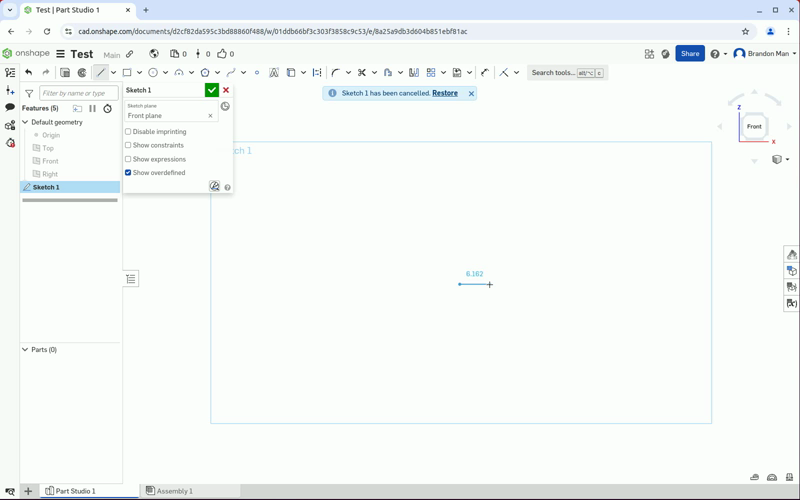
mouse_move(461, 284)
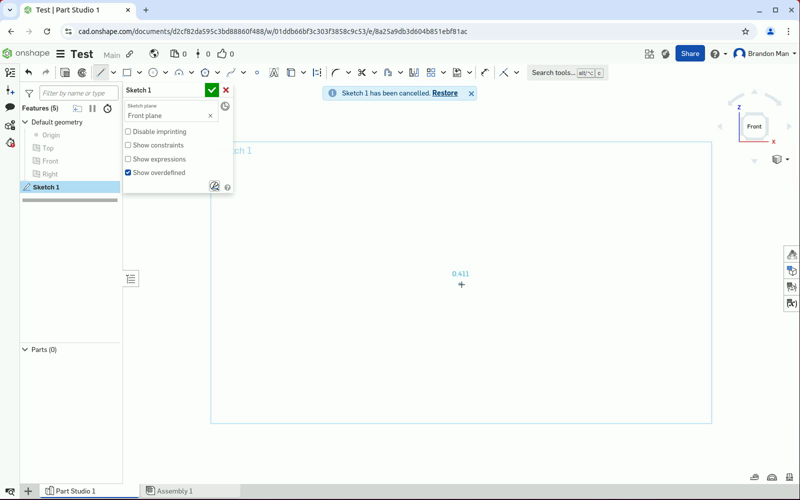
scroll(6)
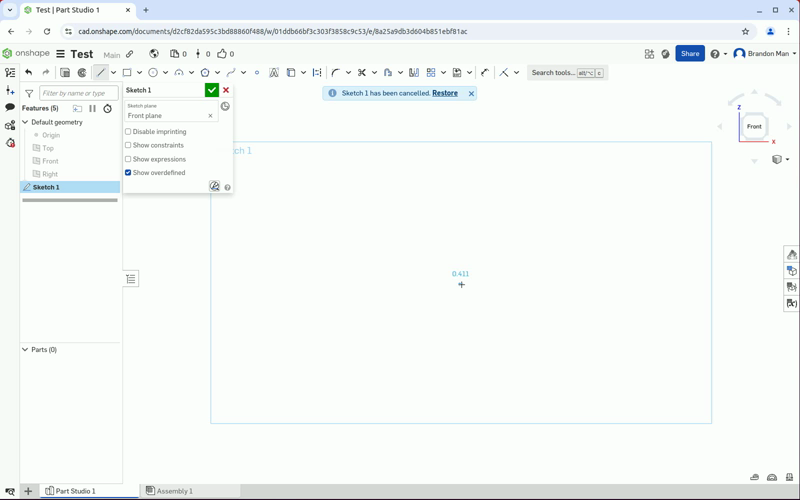
scroll(6)
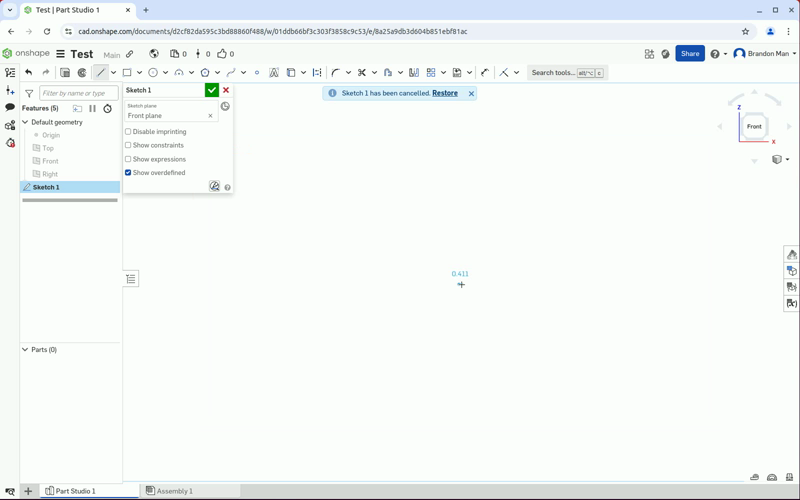
scroll(6)
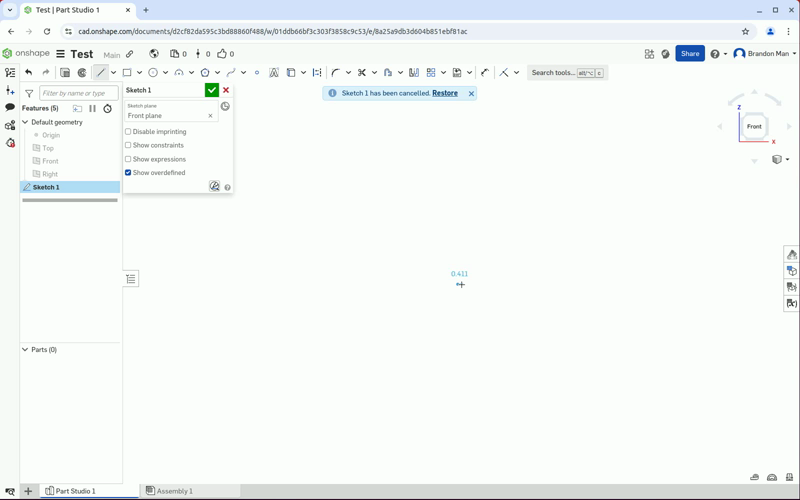
scroll(6)
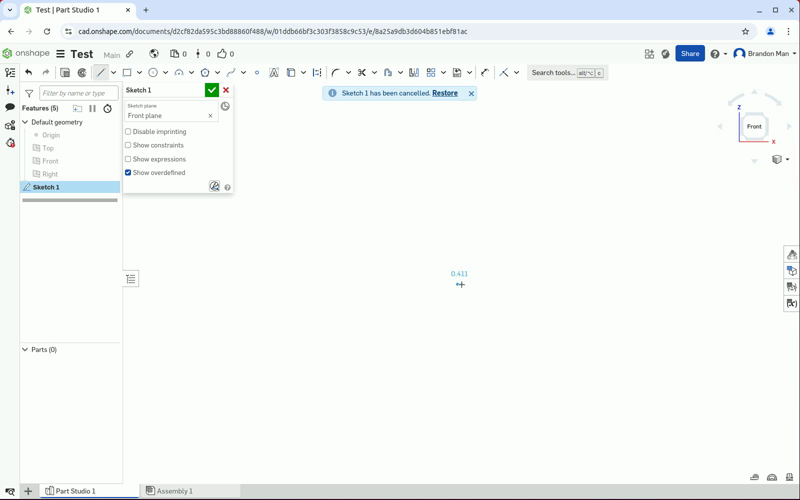
scroll(6)
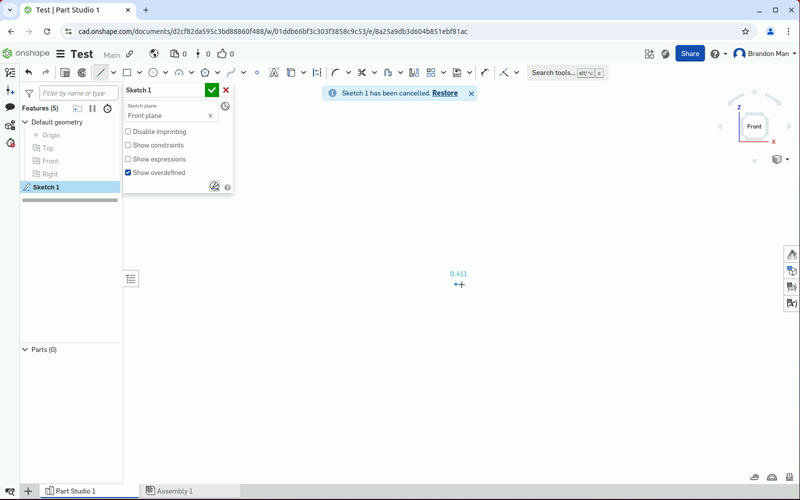
scroll(6)
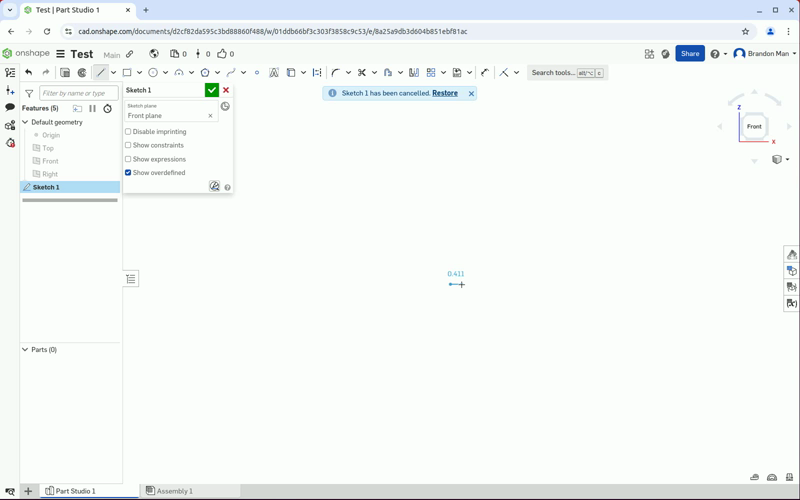
scroll(6)
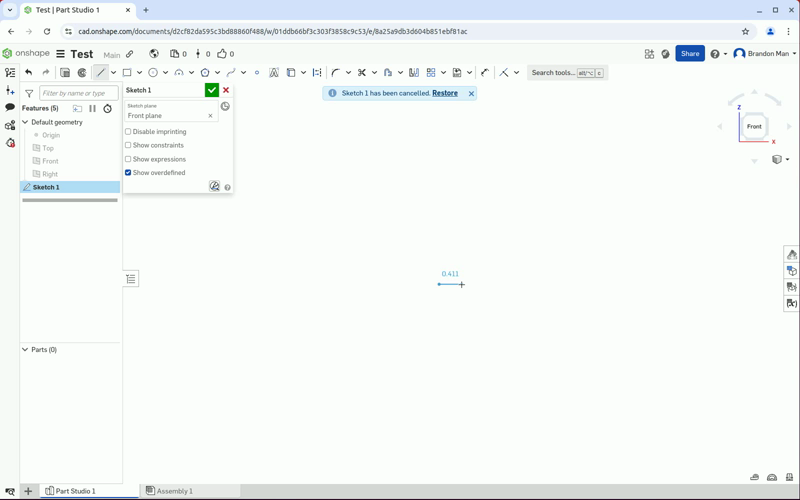
click(461, 284)
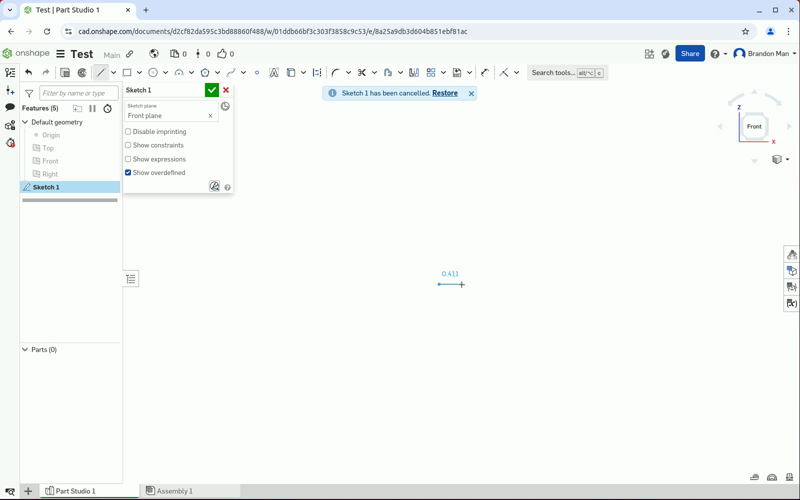
scroll(-6)
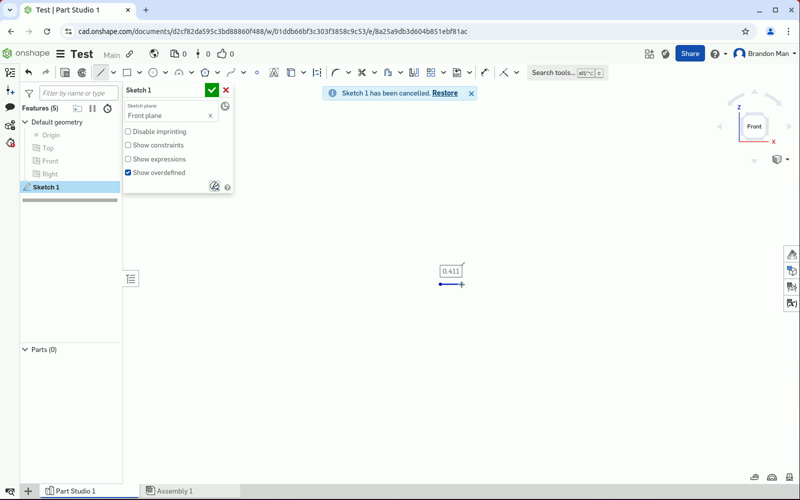
scroll(-6)
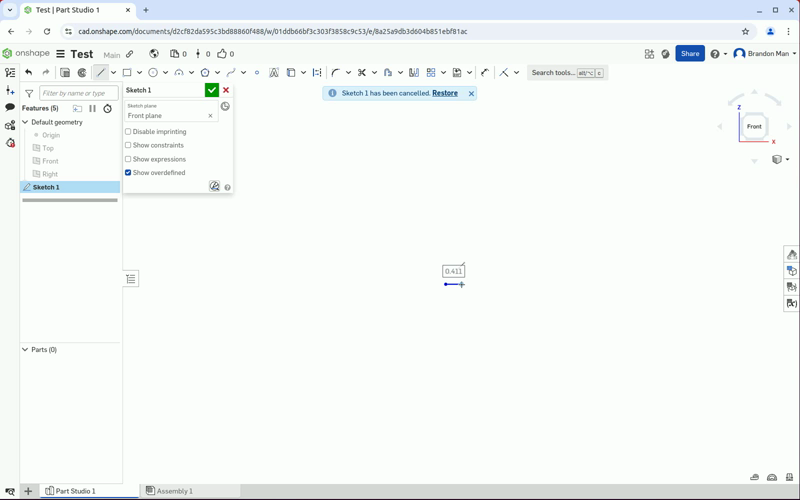
scroll(-6)
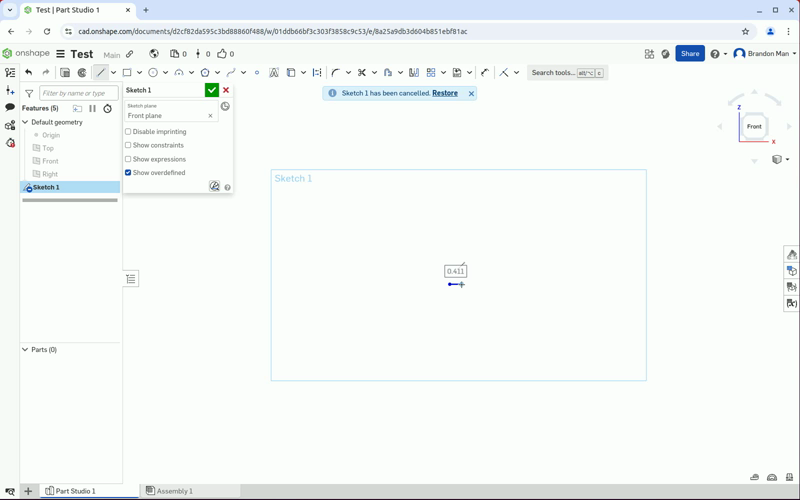
scroll(-6)
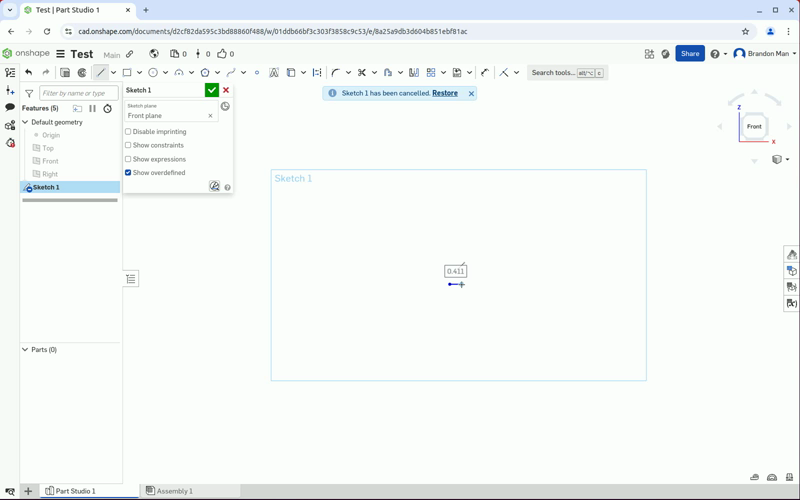
scroll(-6)
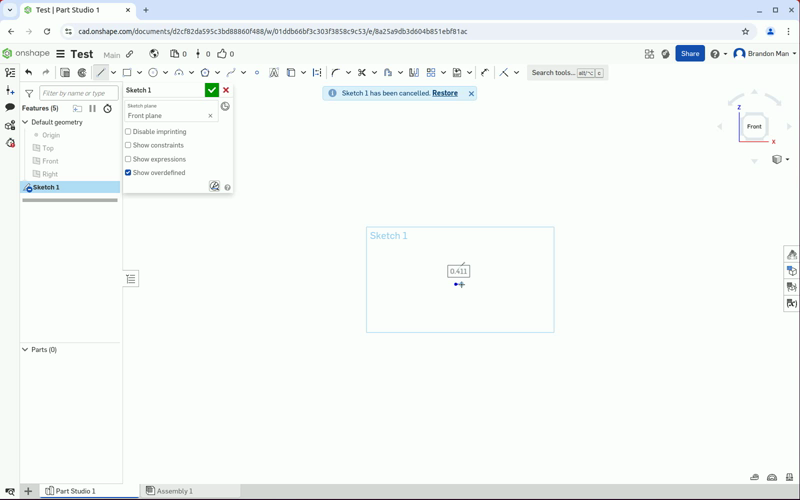
scroll(-6)
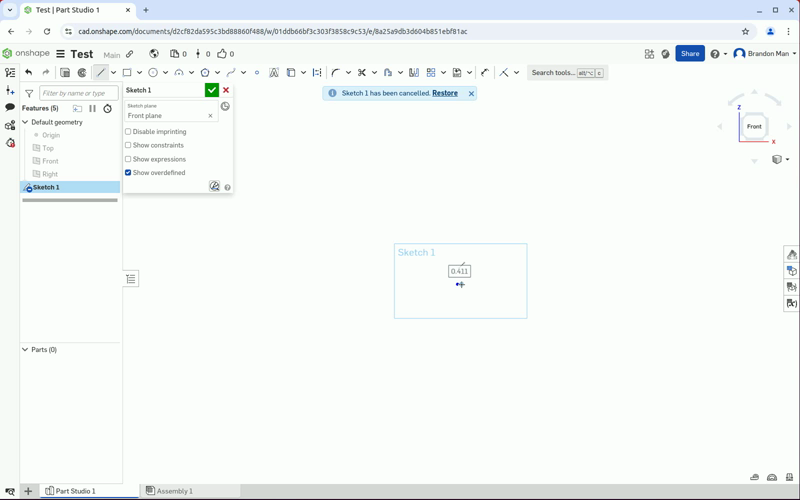
scroll(-6)
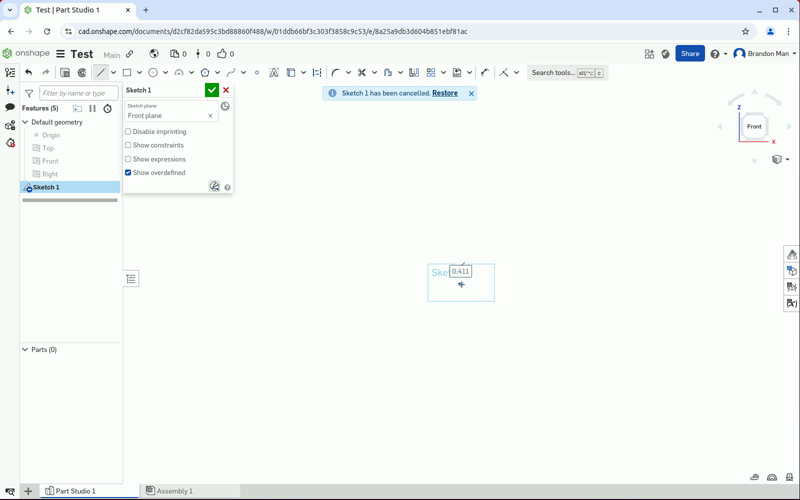
key_up(shift)
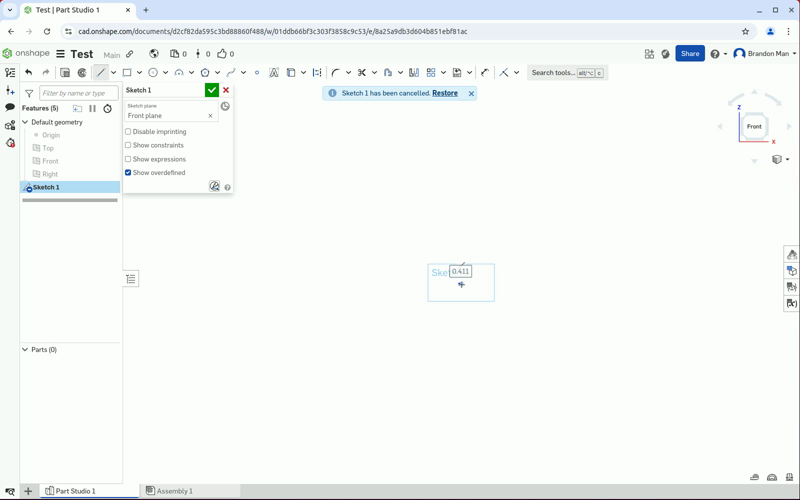
key_down(shift)
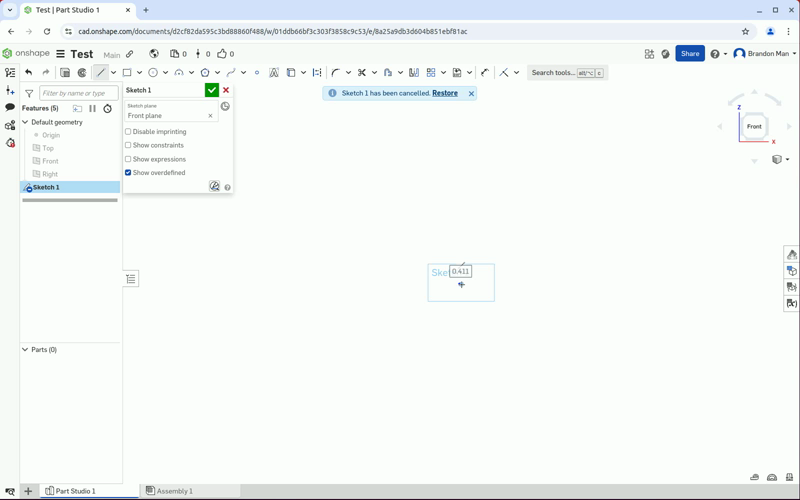
mouse_move(492, 284)
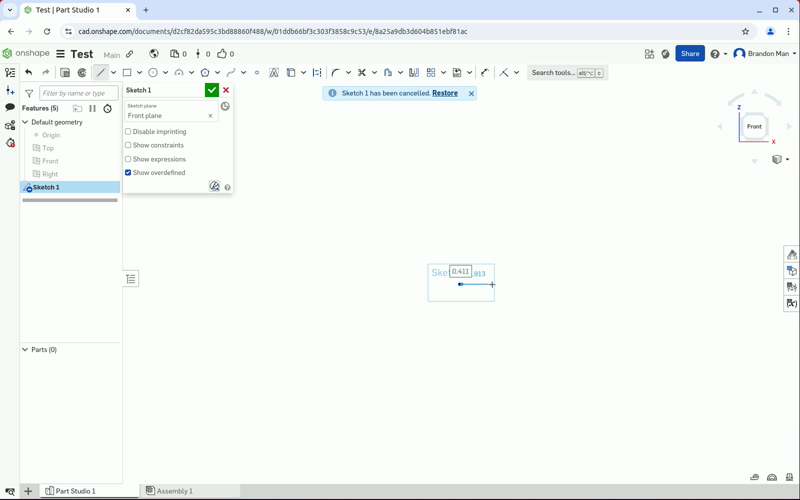
mouse_move(461, 281)
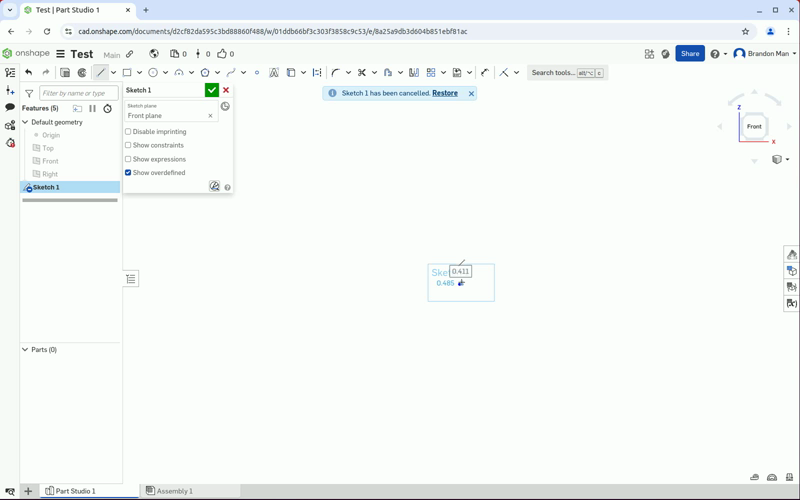
scroll(6)
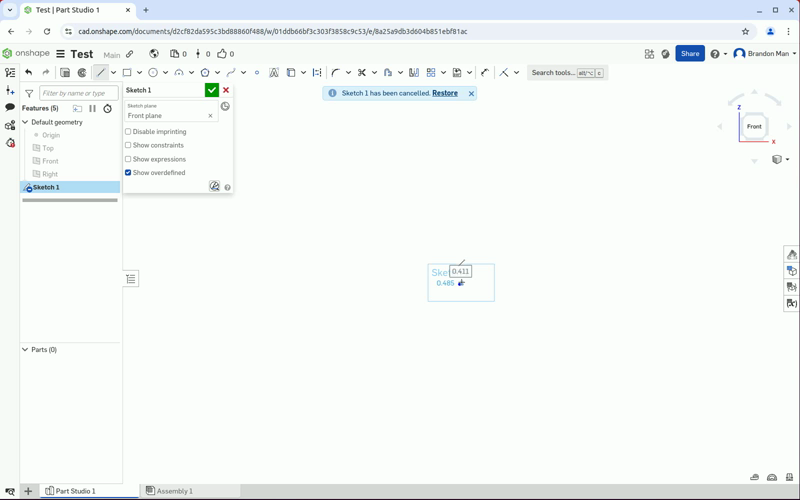
scroll(6)
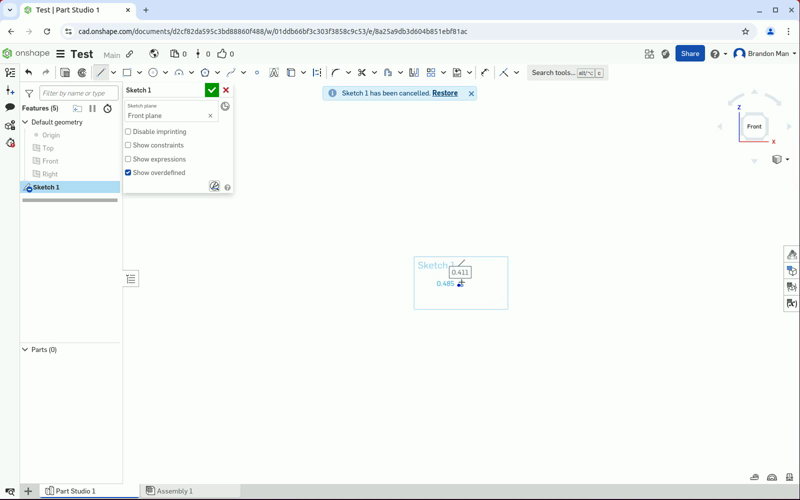
scroll(6)
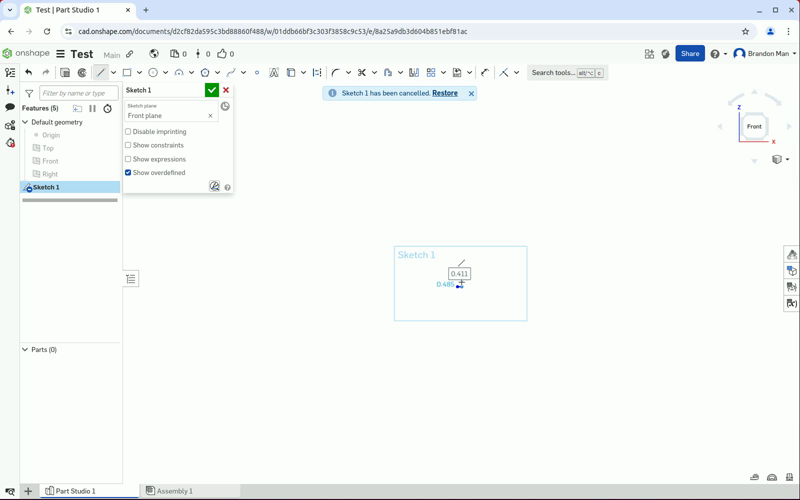
scroll(6)
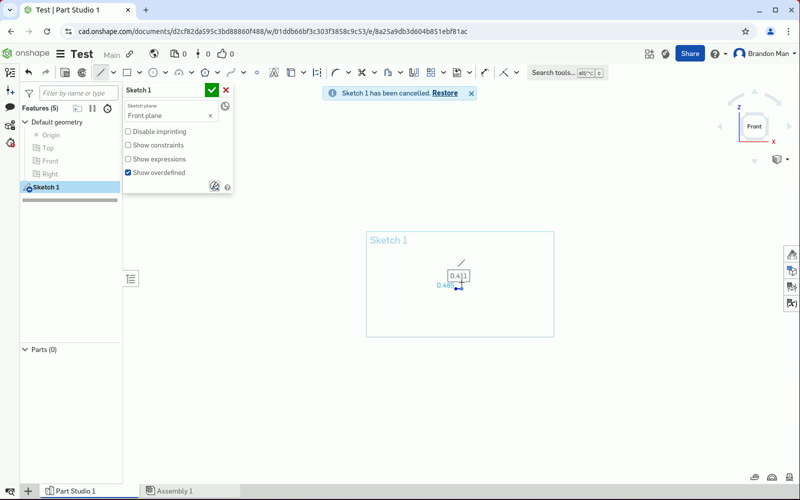
scroll(6)
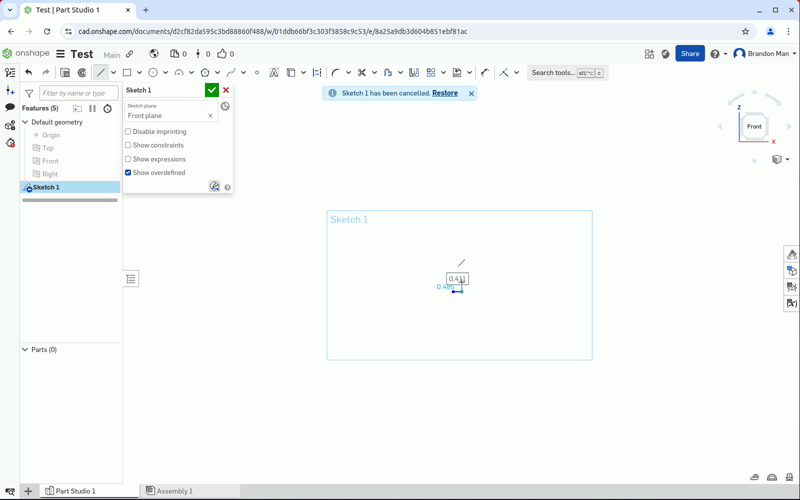
scroll(6)
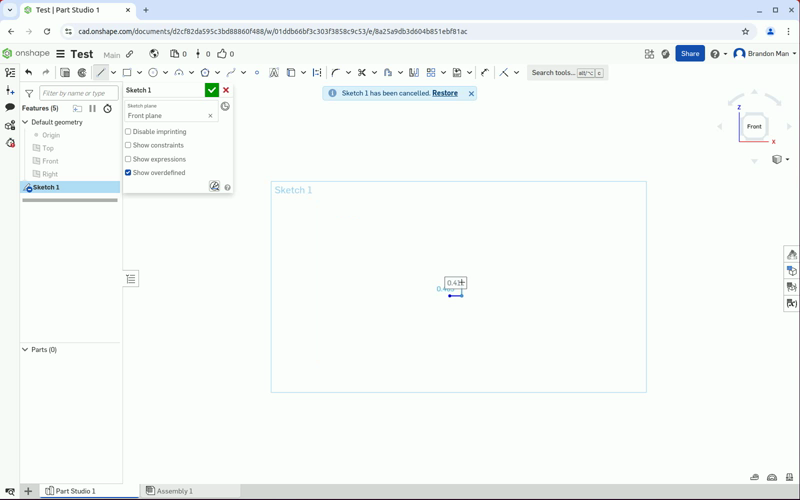
scroll(6)
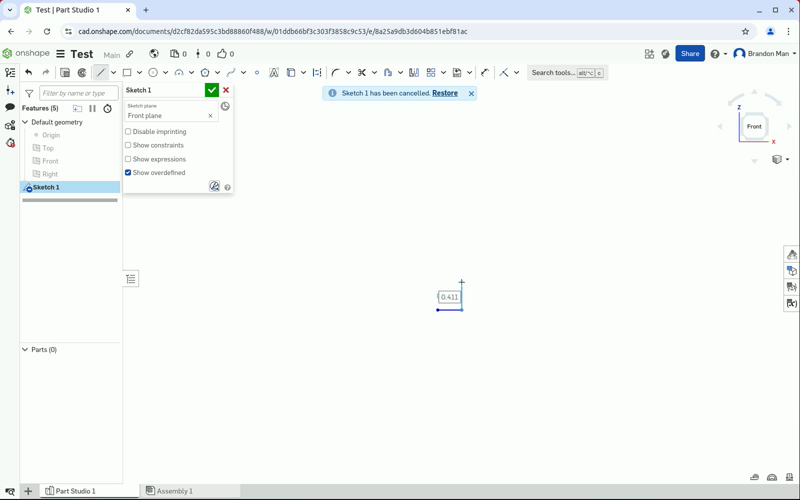
click(461, 281)
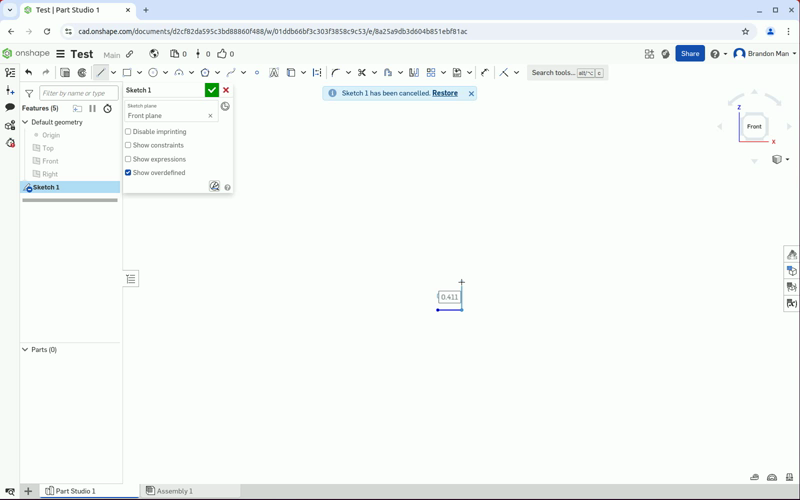
scroll(-6)
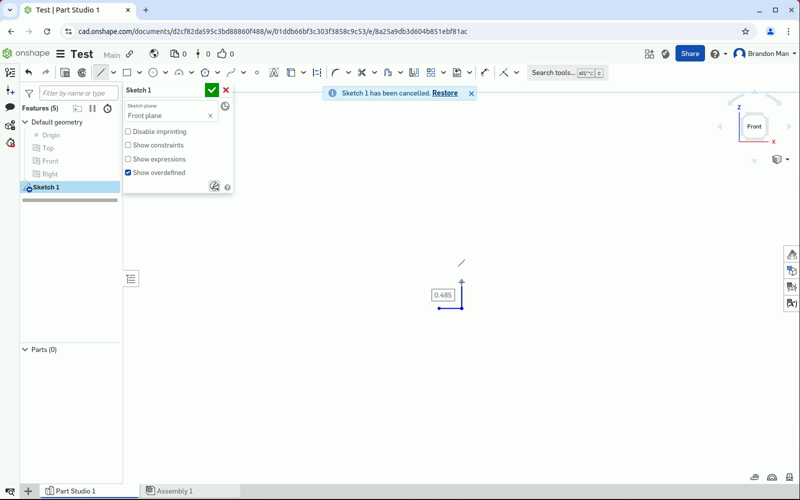
scroll(-6)
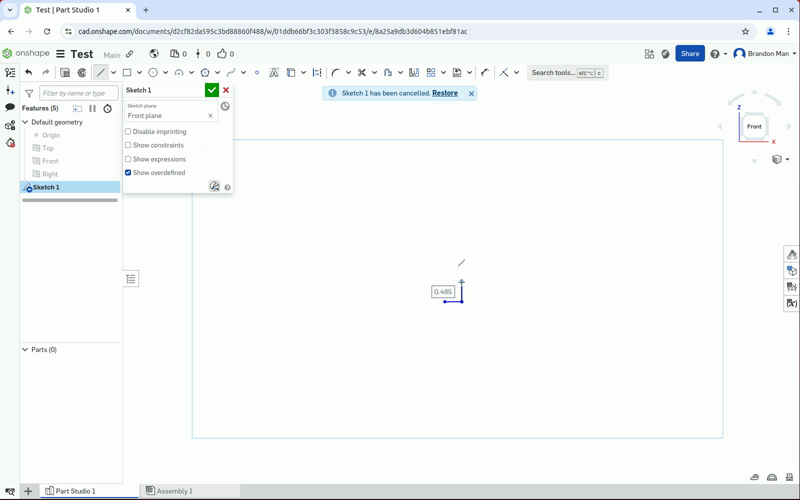
scroll(-6)
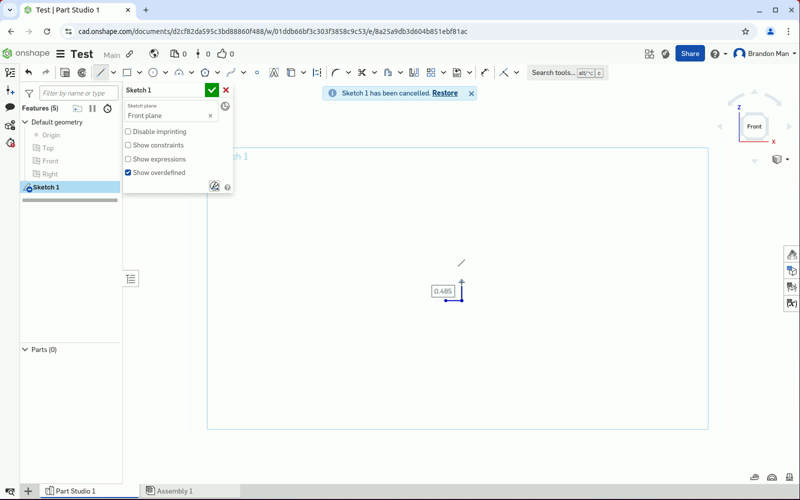
scroll(-6)
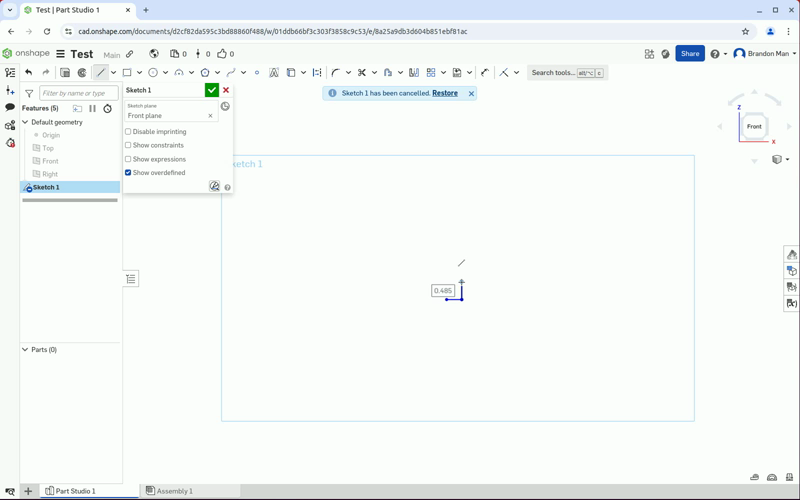
scroll(-6)
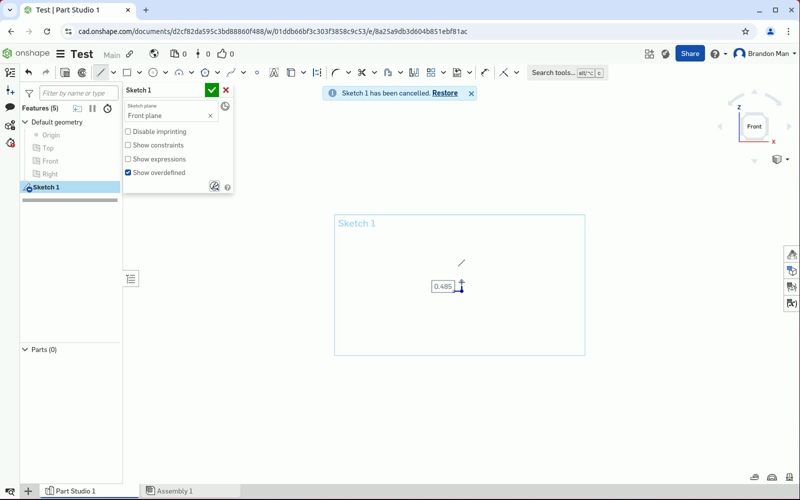
scroll(-6)
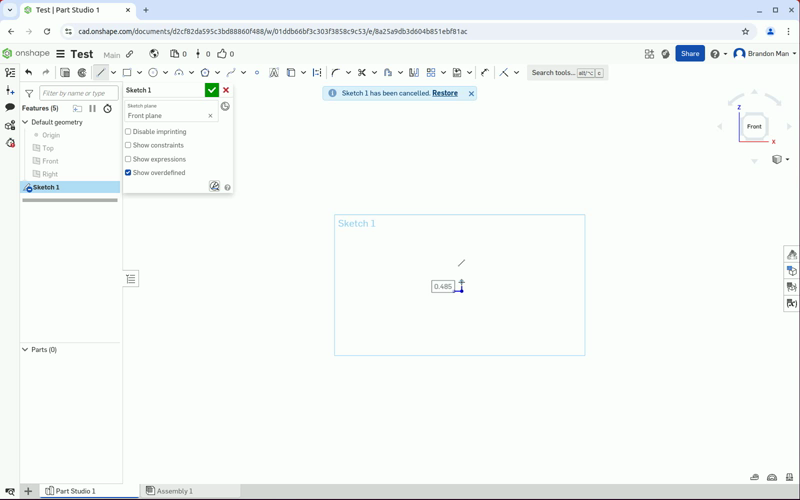
scroll(-6)
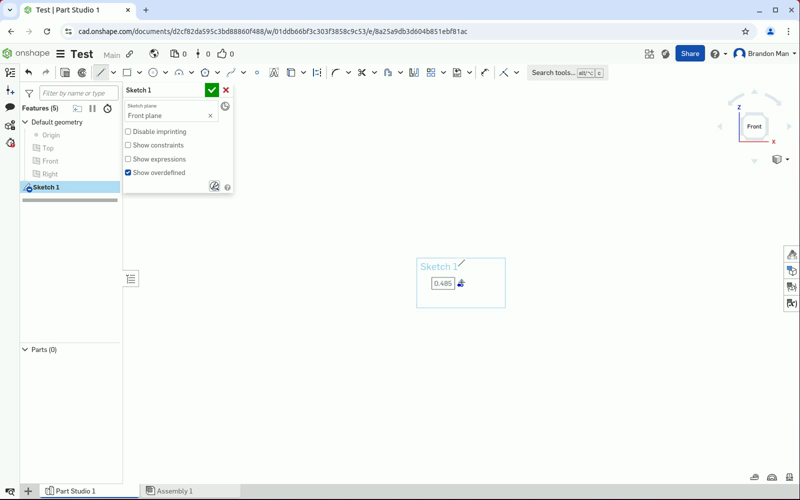
key_up(shift)
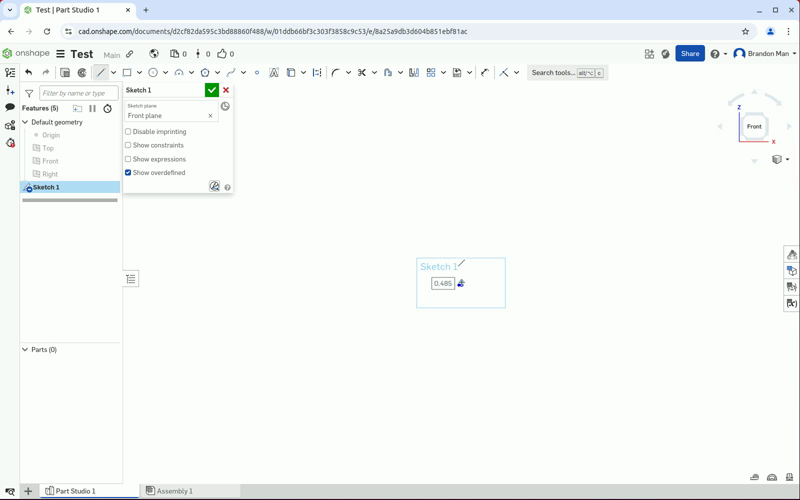
key_down(shift)
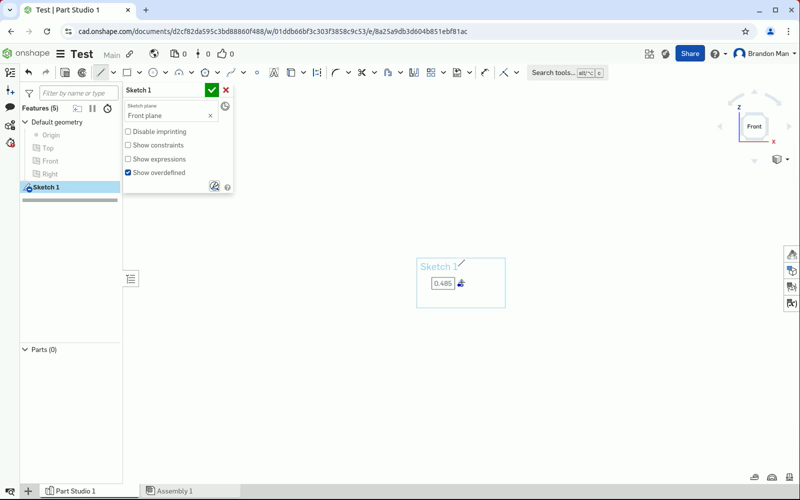
mouse_move(492, 281)
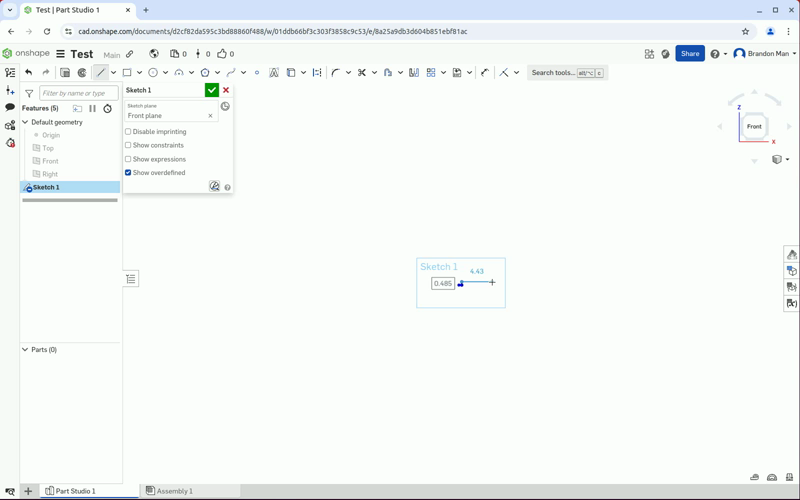
mouse_move(459, 281)
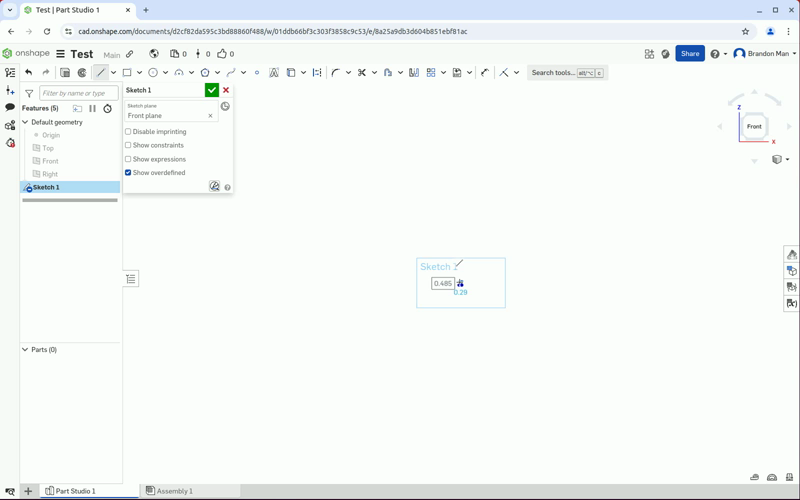
scroll(6)
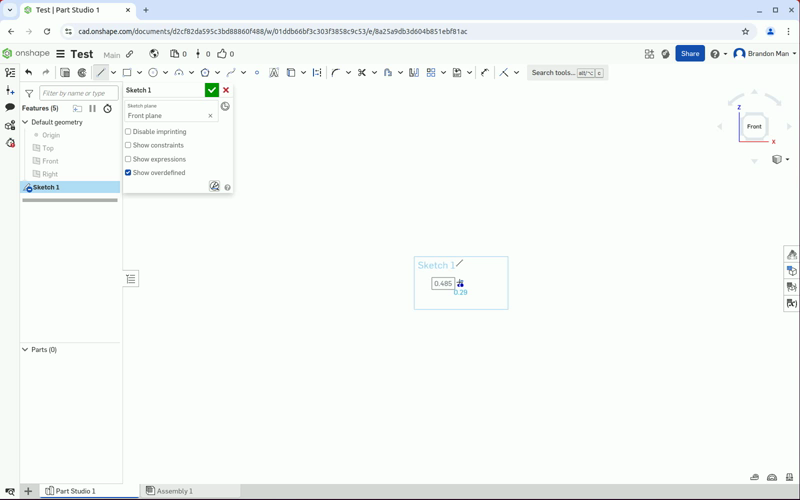
scroll(6)
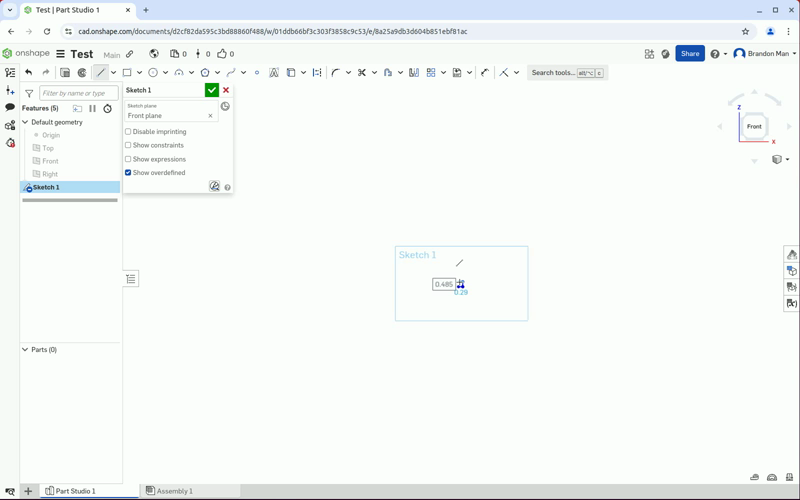
scroll(6)
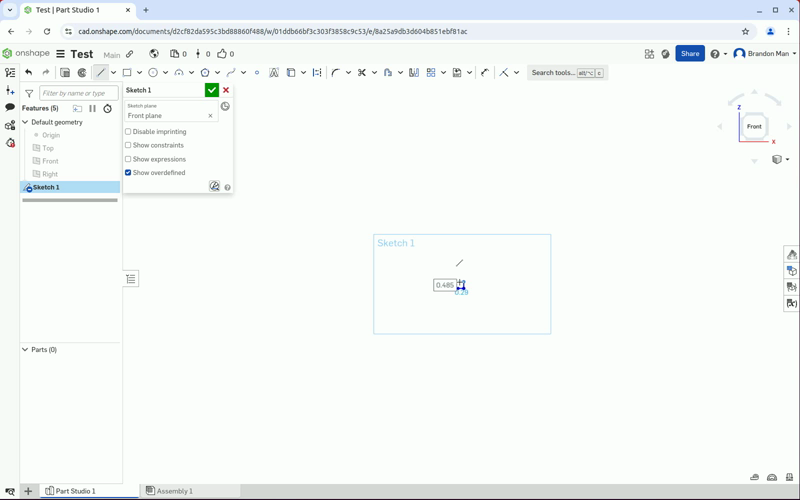
scroll(6)
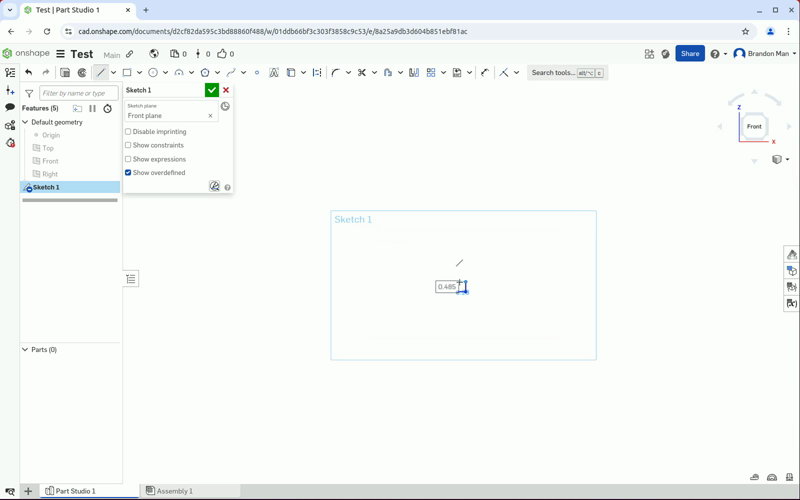
scroll(6)
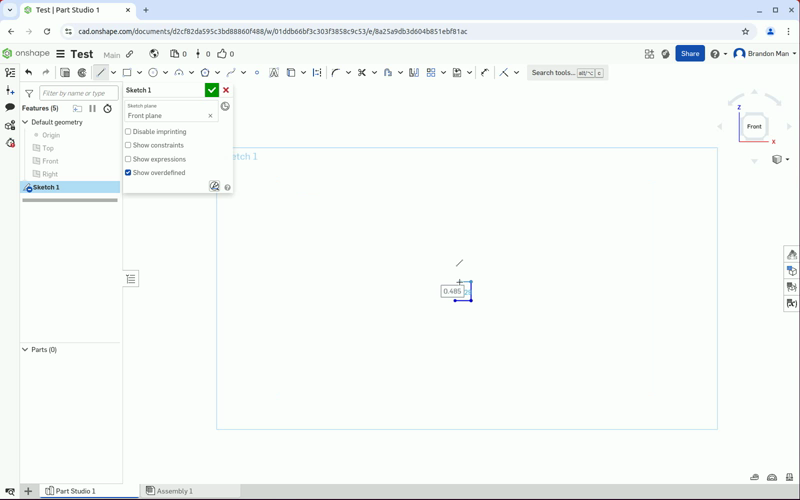
scroll(6)
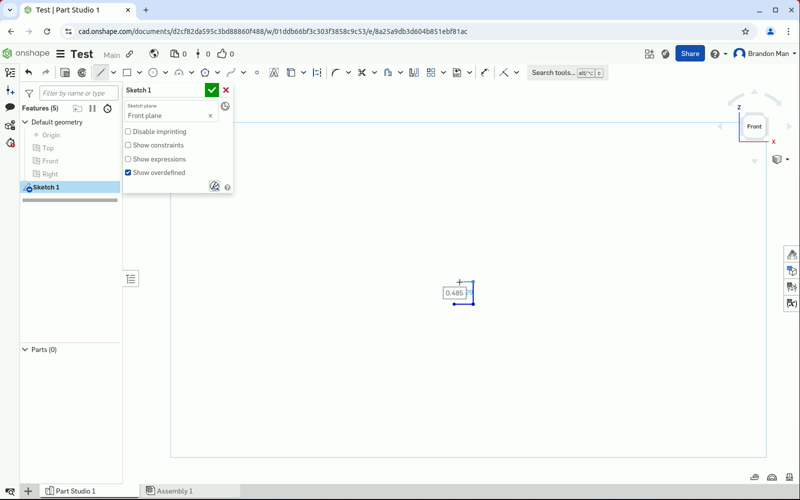
scroll(6)
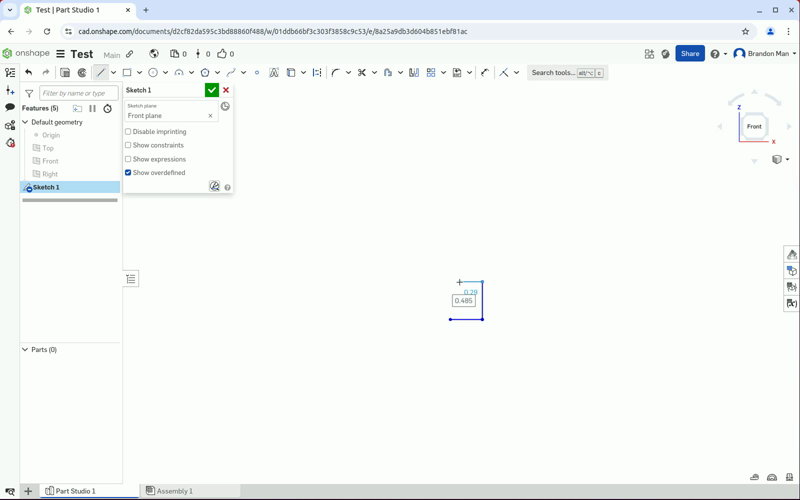
click(459, 281)
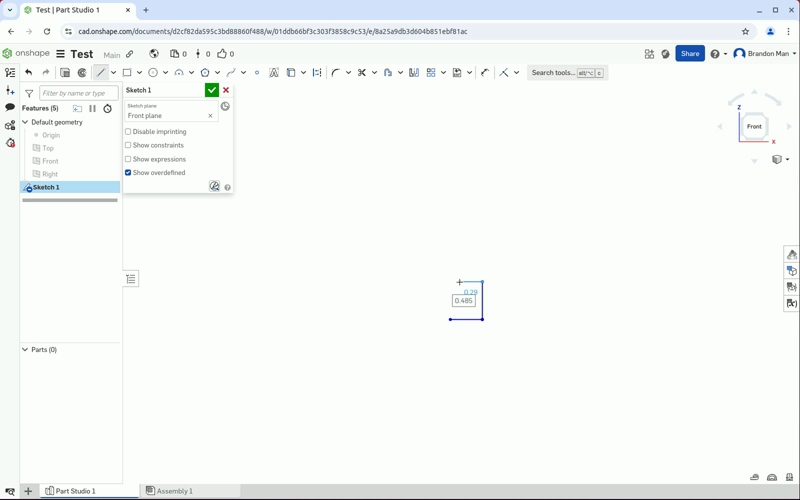
scroll(-6)
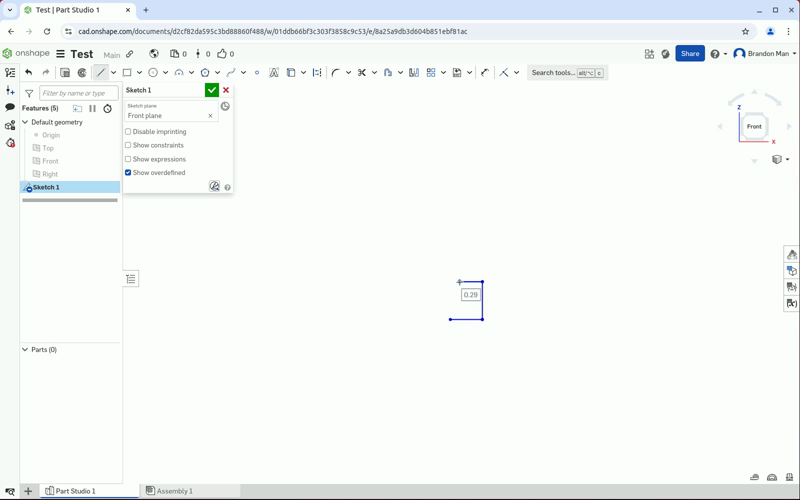
scroll(-6)
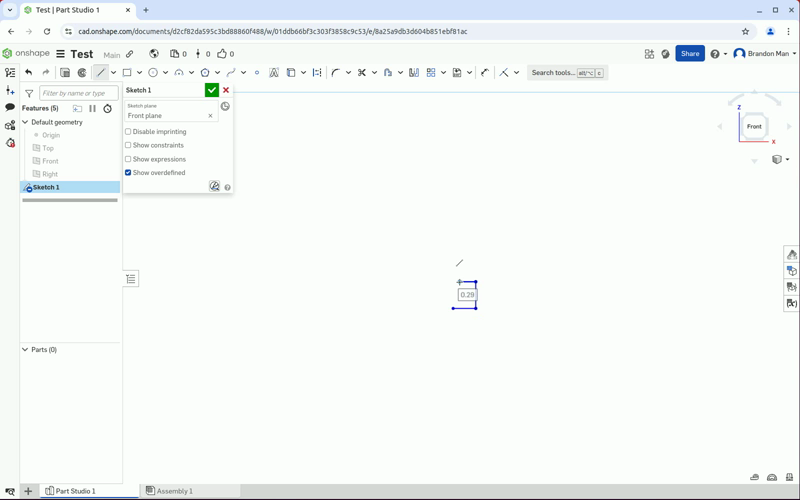
scroll(-6)
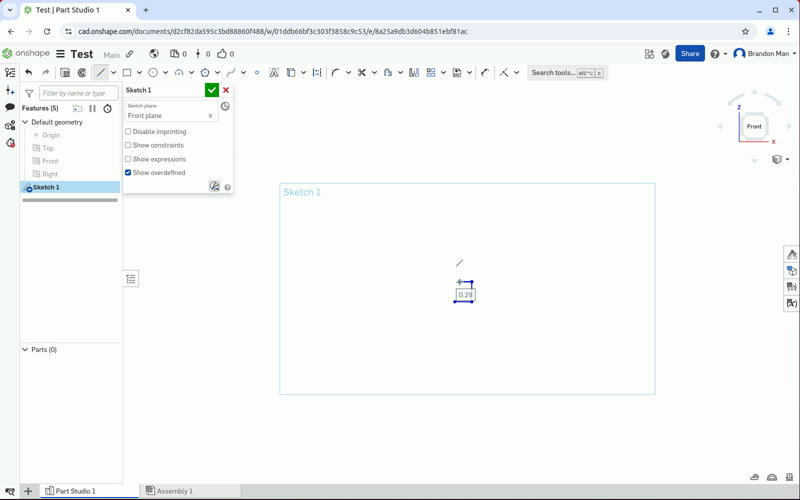
scroll(-6)
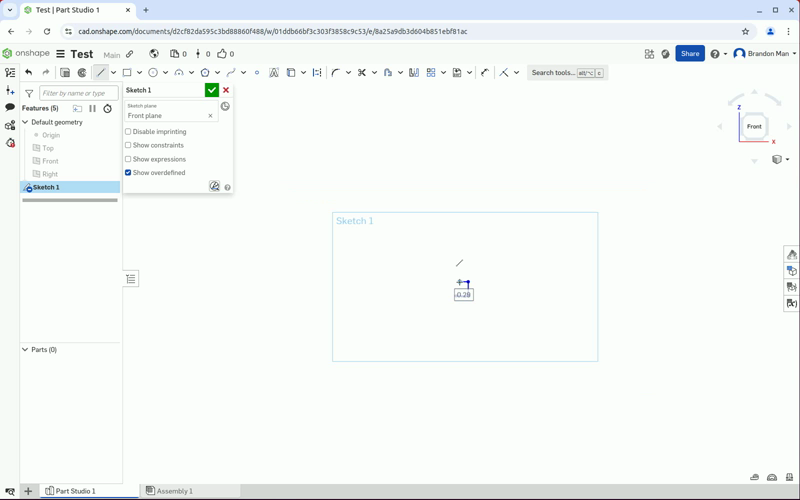
scroll(-6)
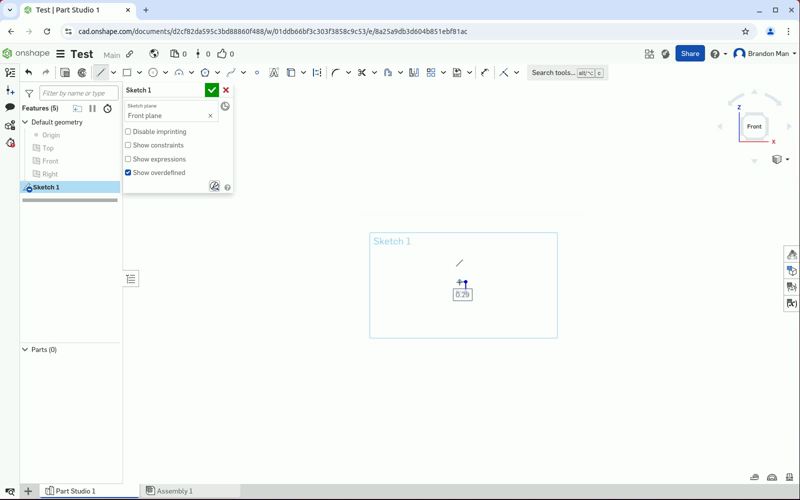
scroll(-6)
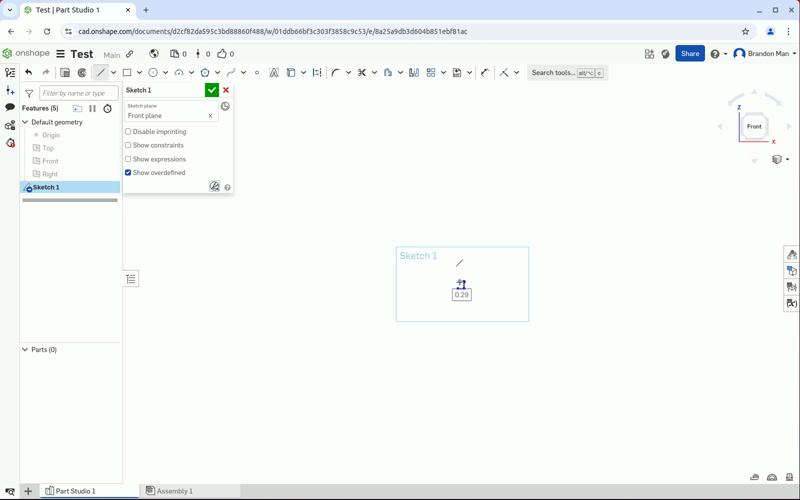
scroll(-6)
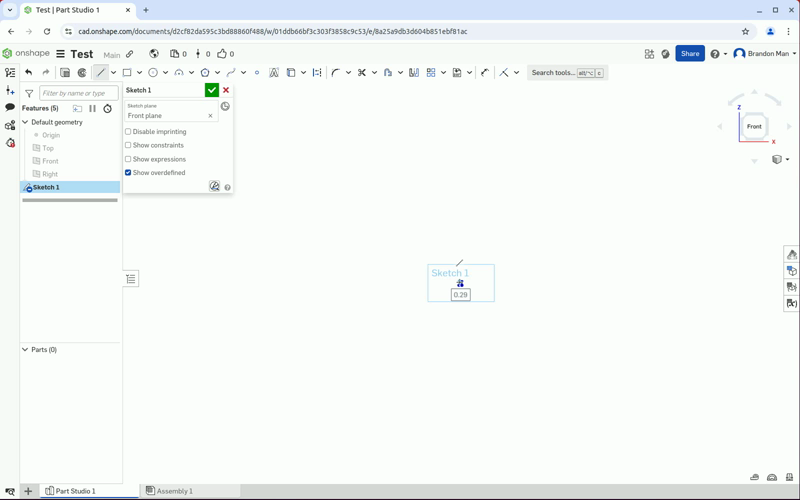
key_up(shift)
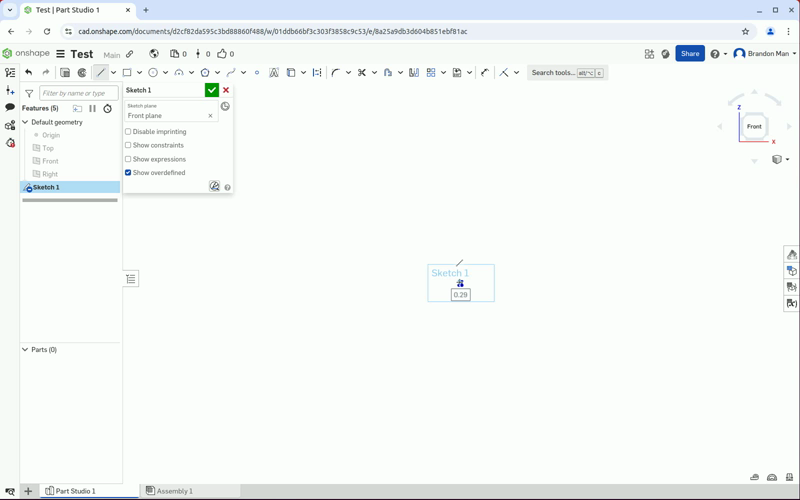
mouse_move(489, 281)
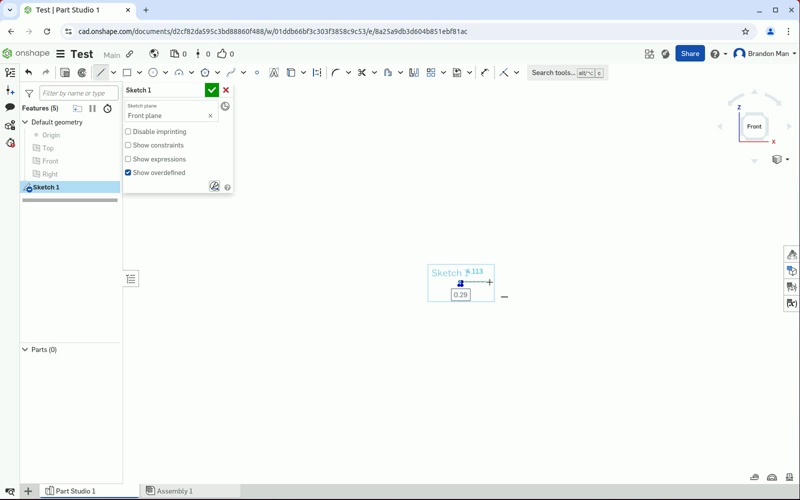
key_down(shift)
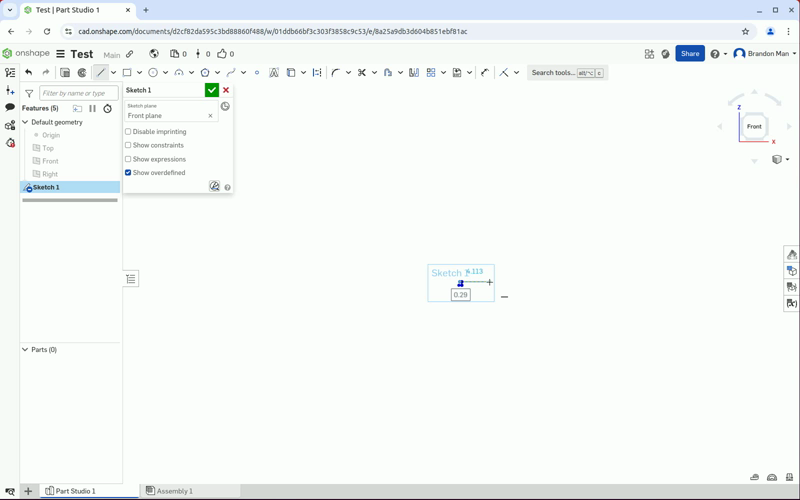
mouse_move(459, 284)
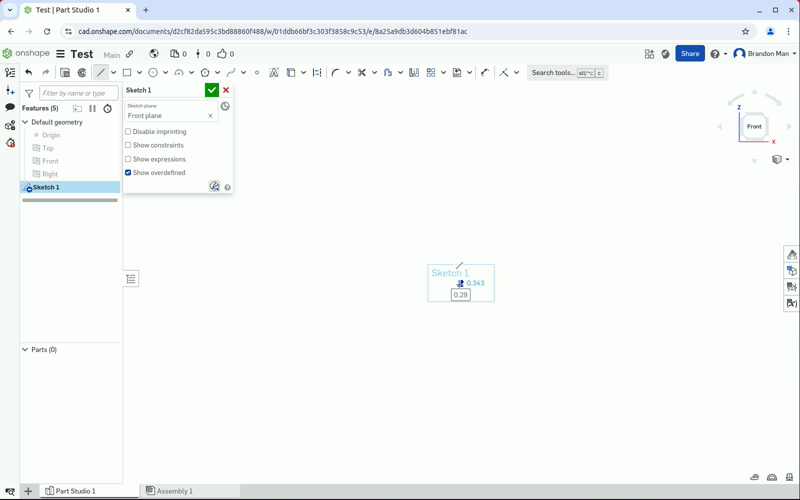
scroll(6)
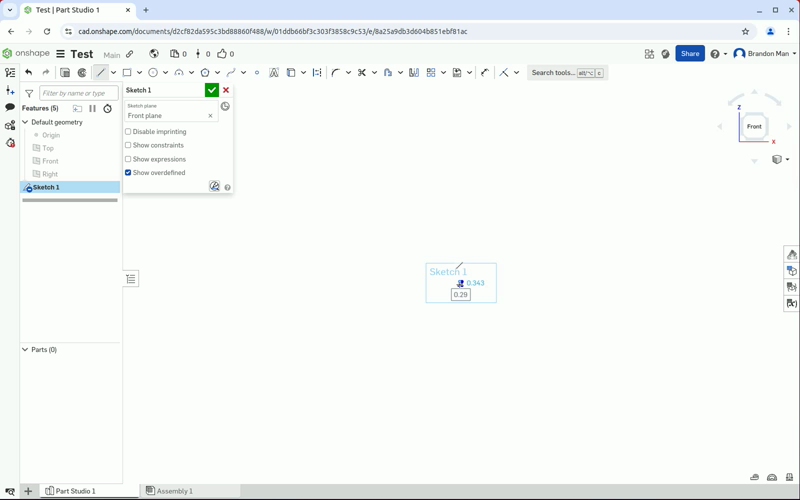
scroll(6)
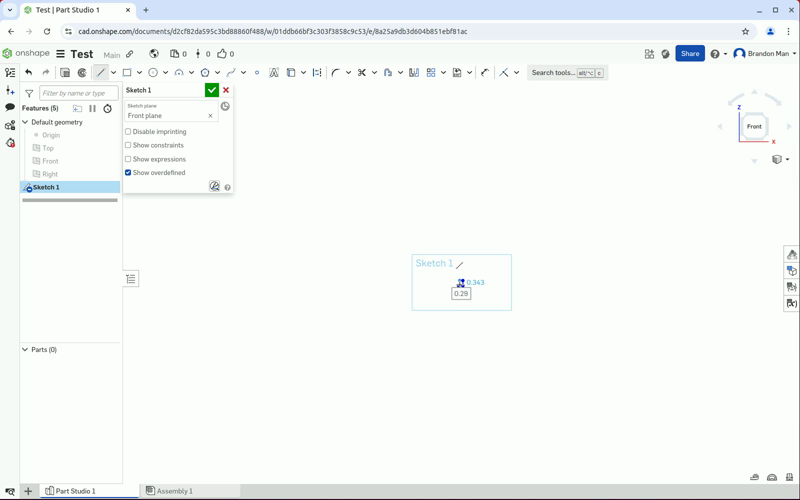
scroll(6)
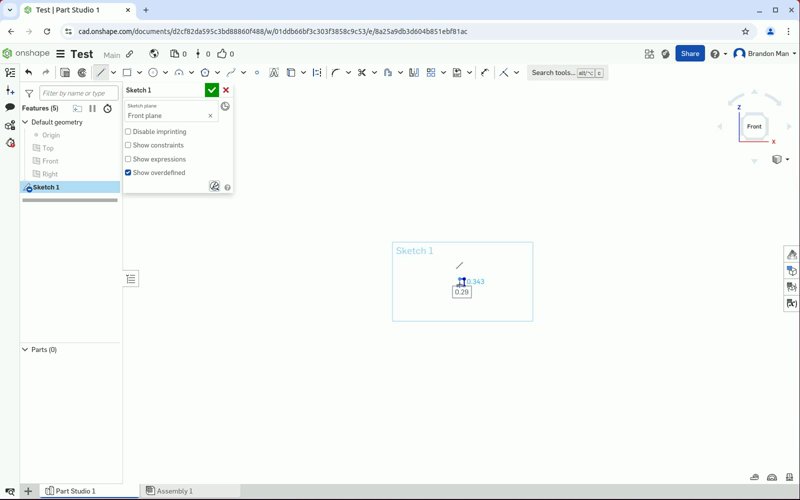
scroll(6)
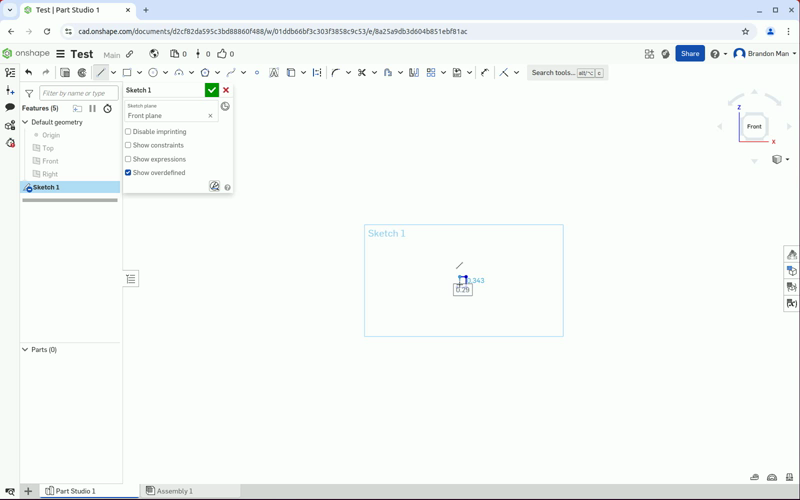
scroll(6)
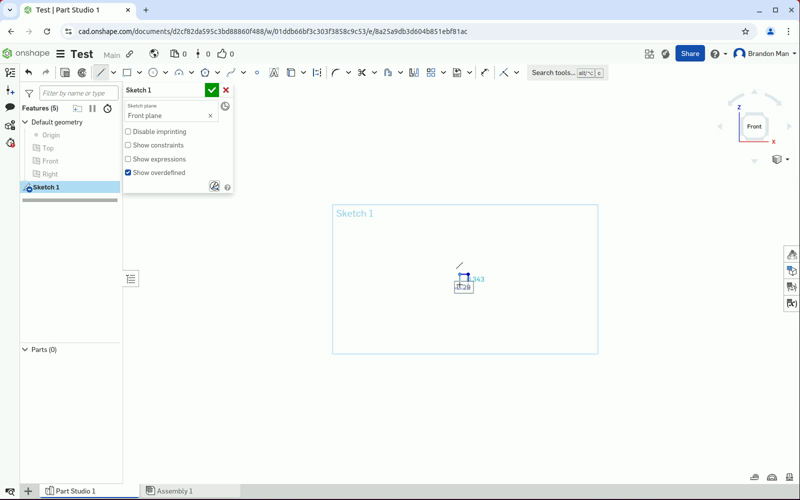
scroll(6)
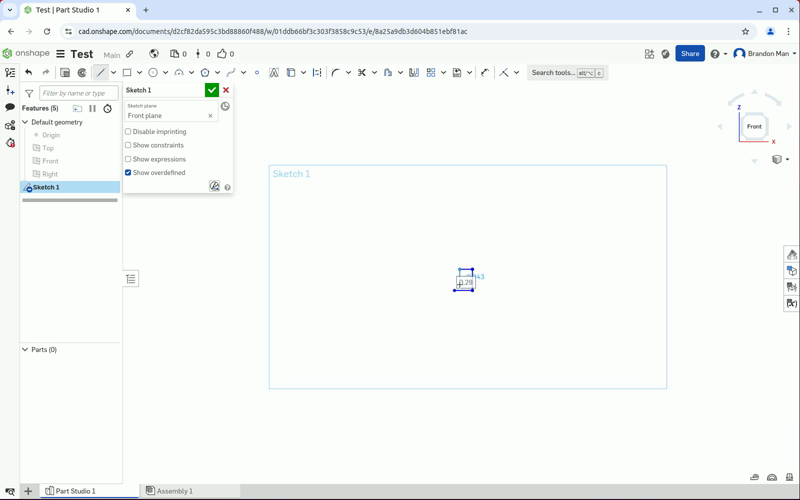
scroll(6)
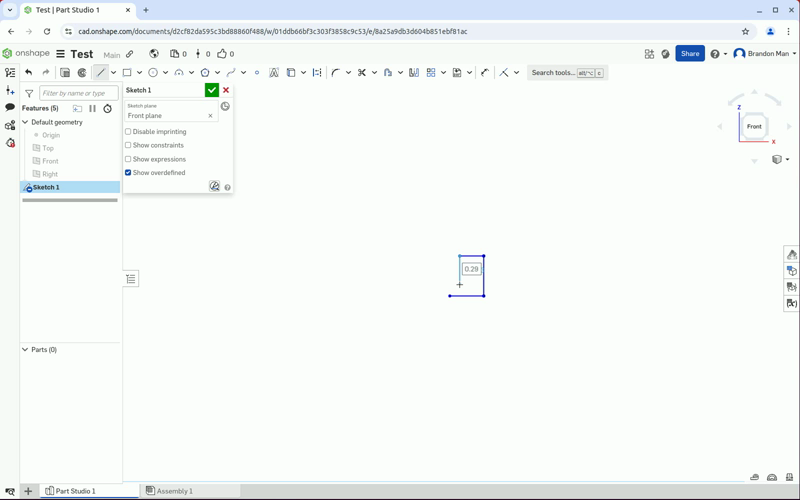
key_up(shift)
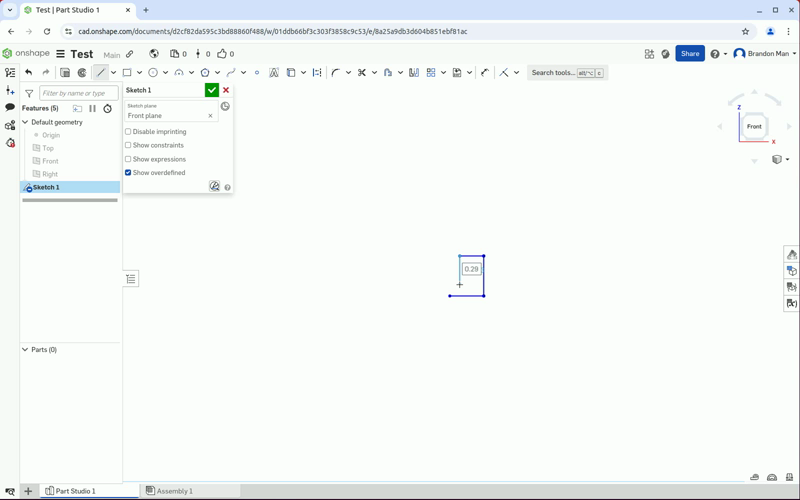
click(459, 284)
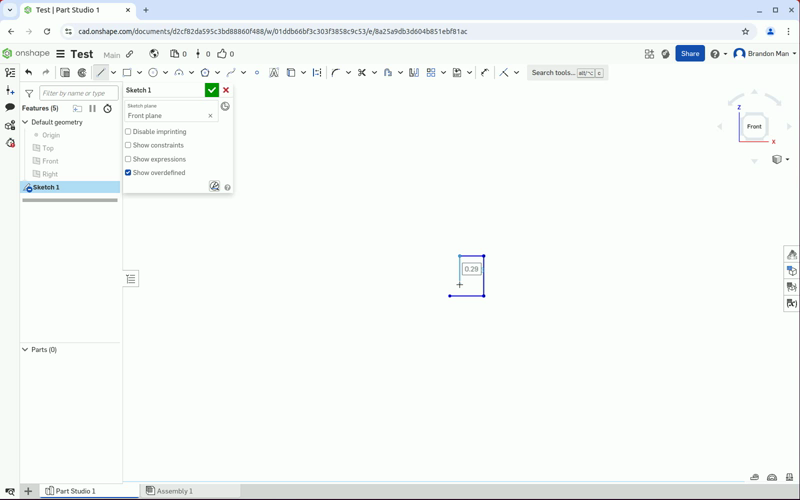
scroll(-6)
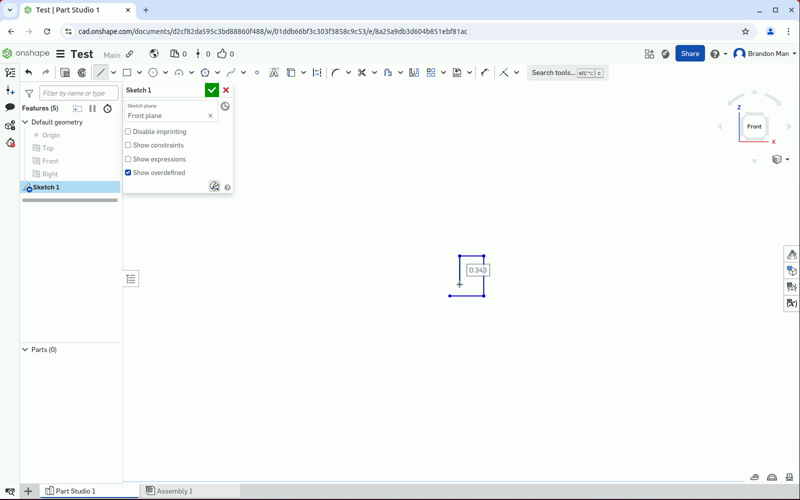
scroll(-6)
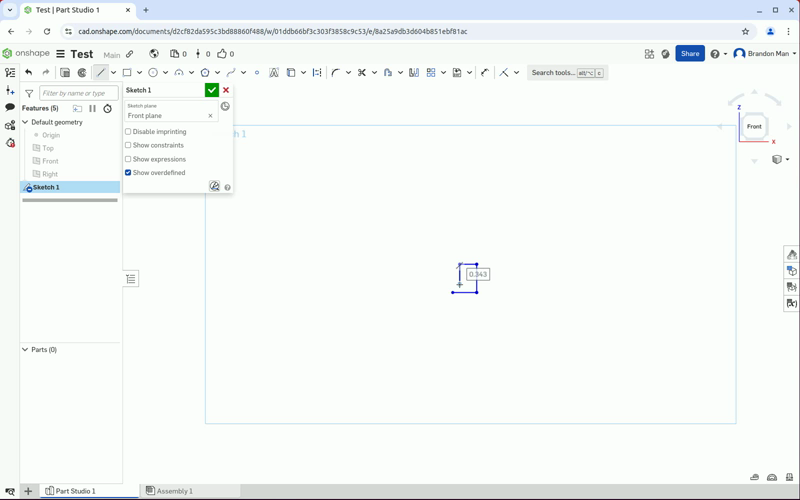
scroll(-6)
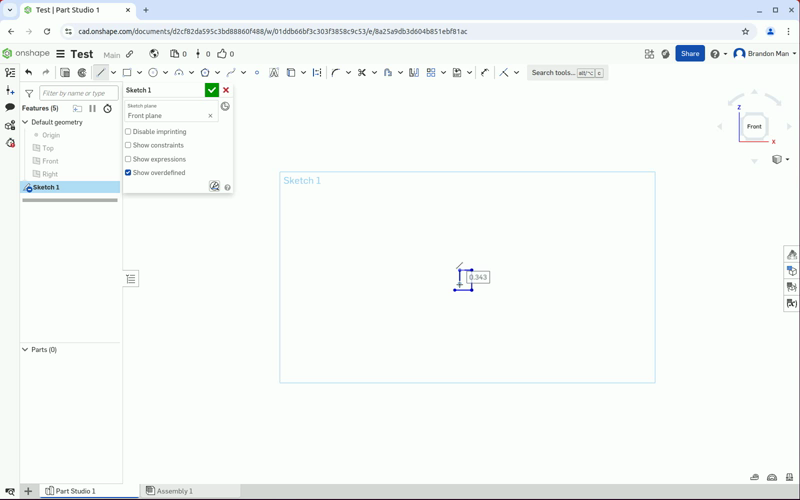
scroll(-6)
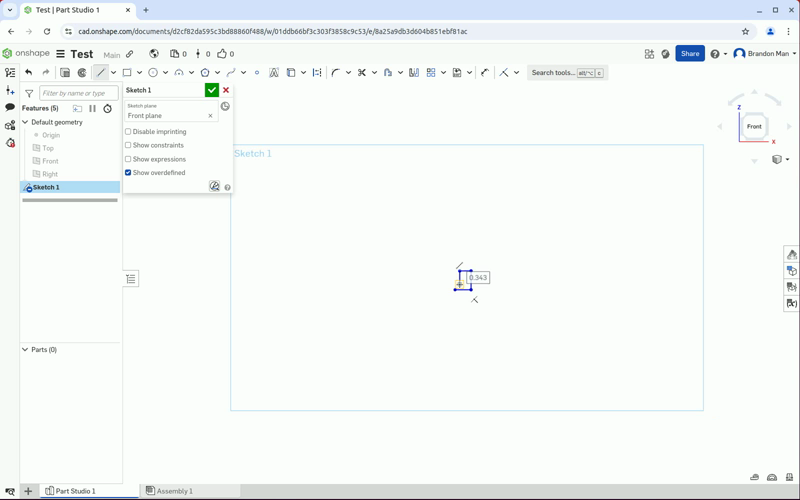
scroll(-6)
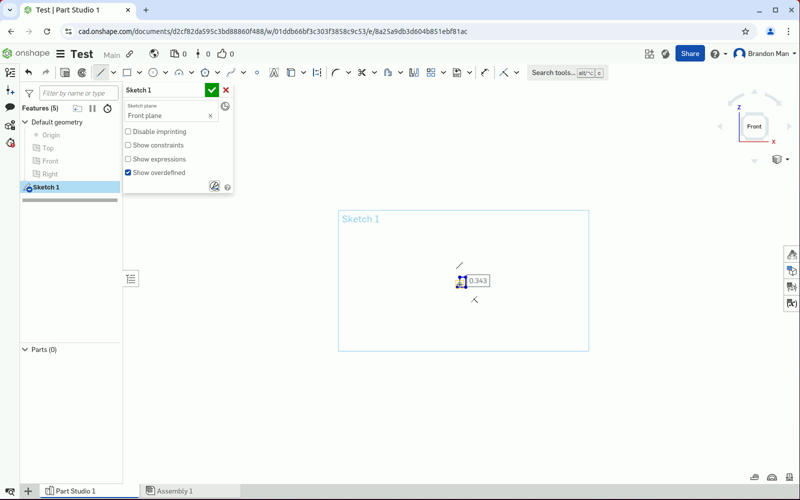
scroll(-6)
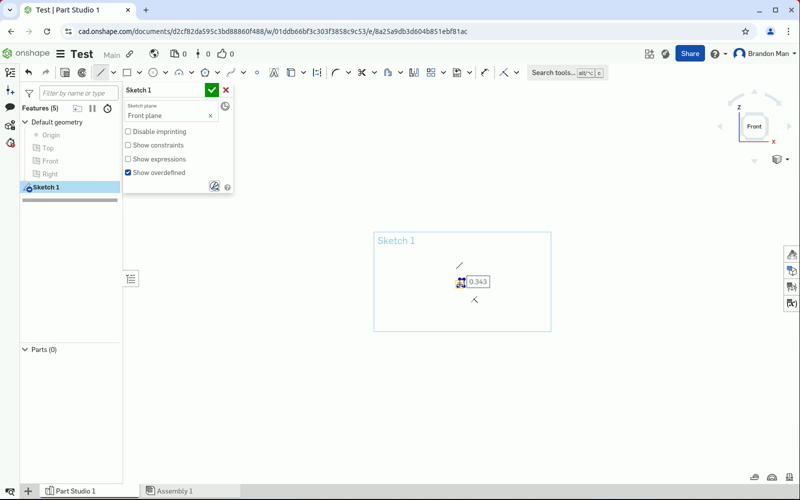
scroll(-6)
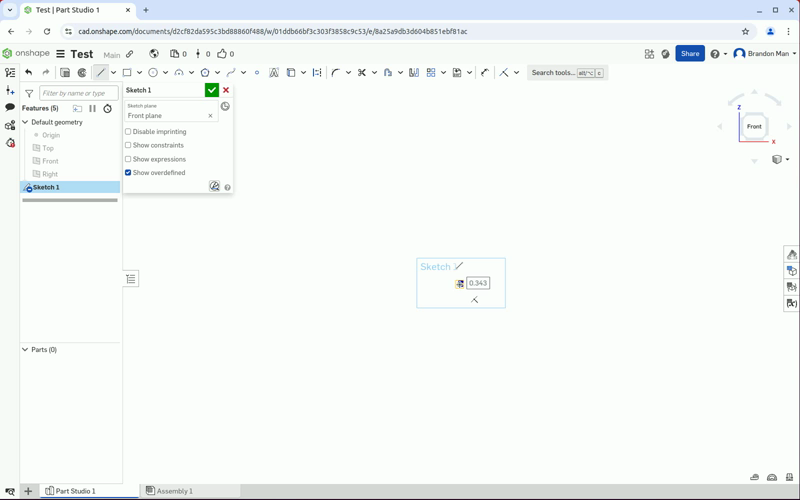
key(esc)
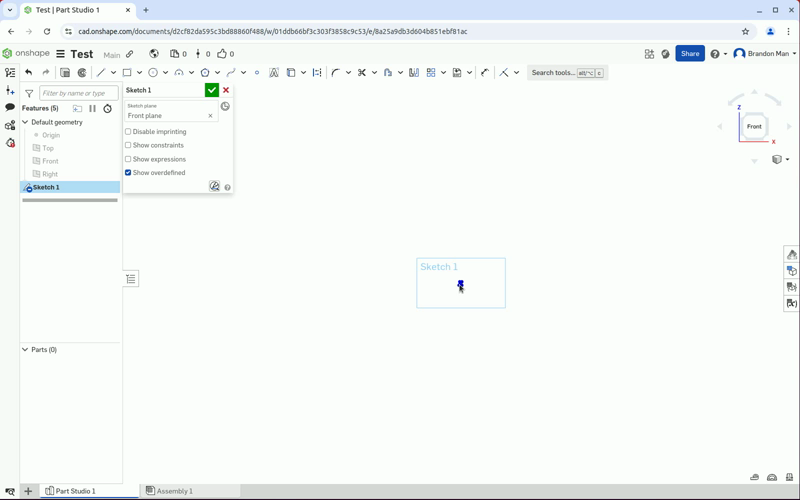
key(l)
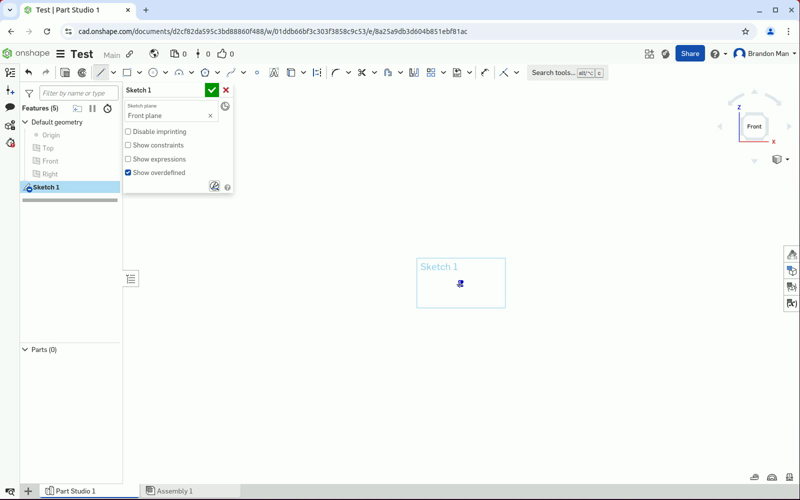
key_down(shift)
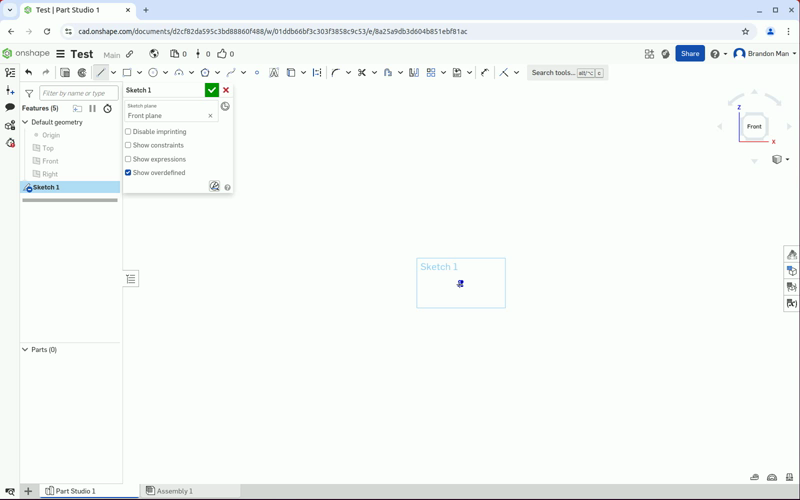
mouse_move(459, 283)
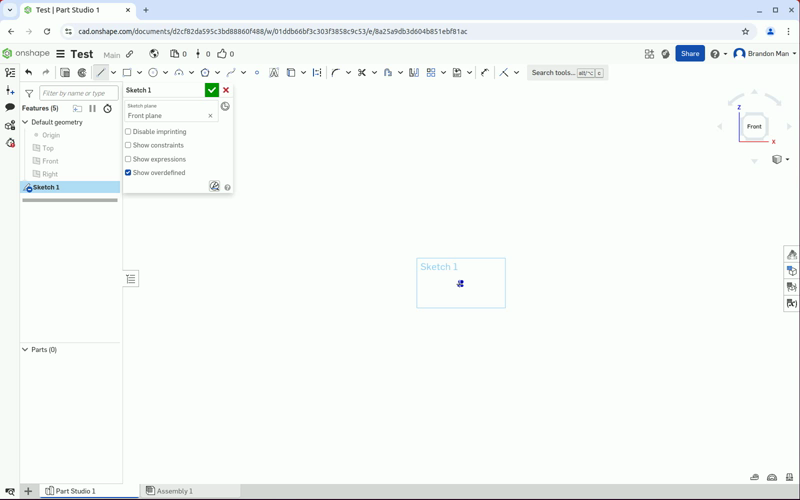
scroll(6)
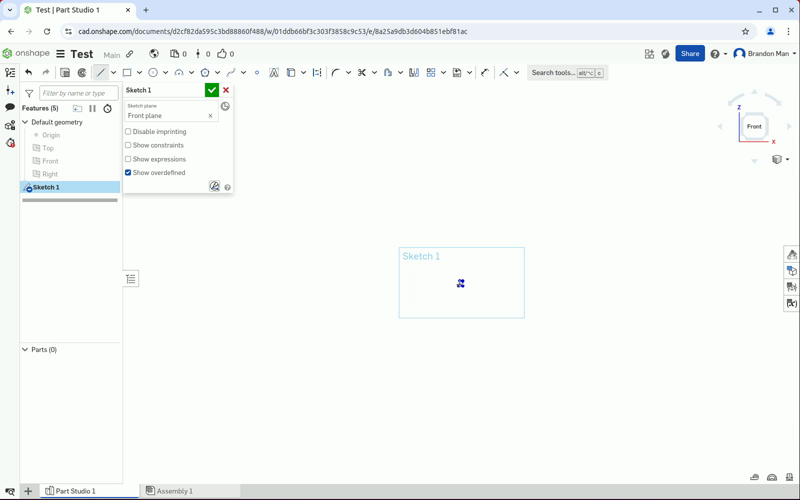
scroll(6)
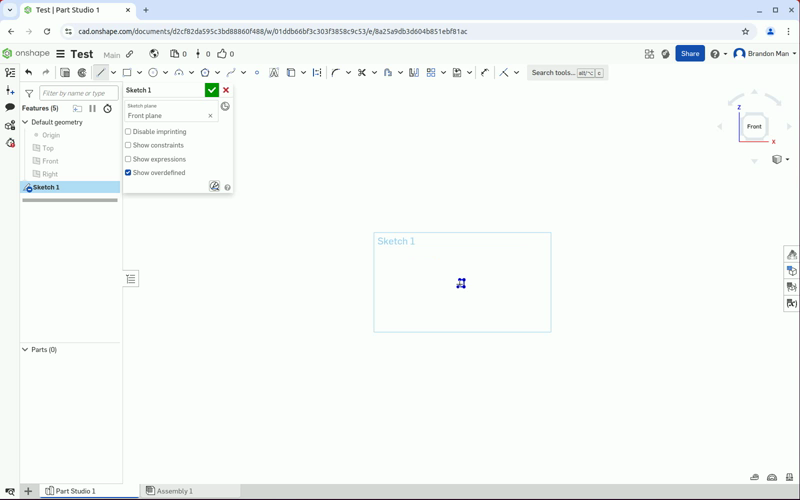
scroll(6)
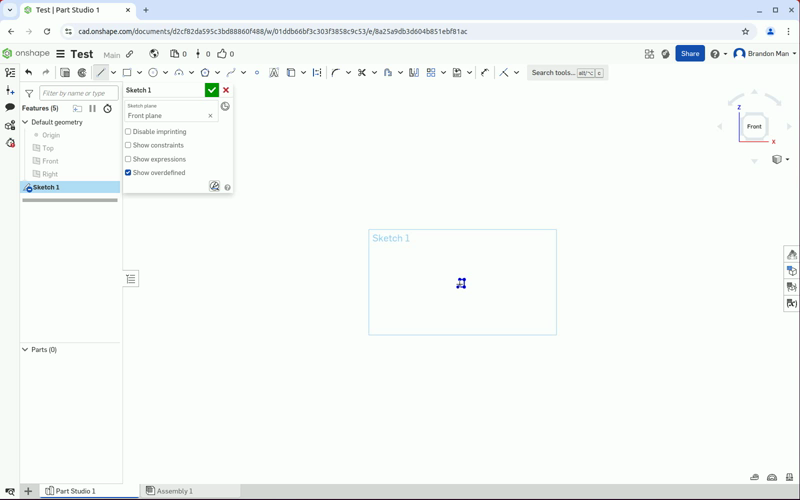
scroll(6)
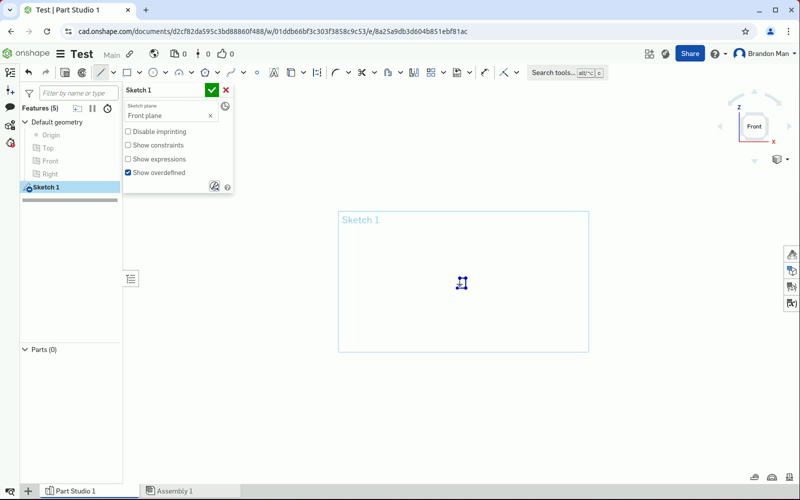
scroll(6)
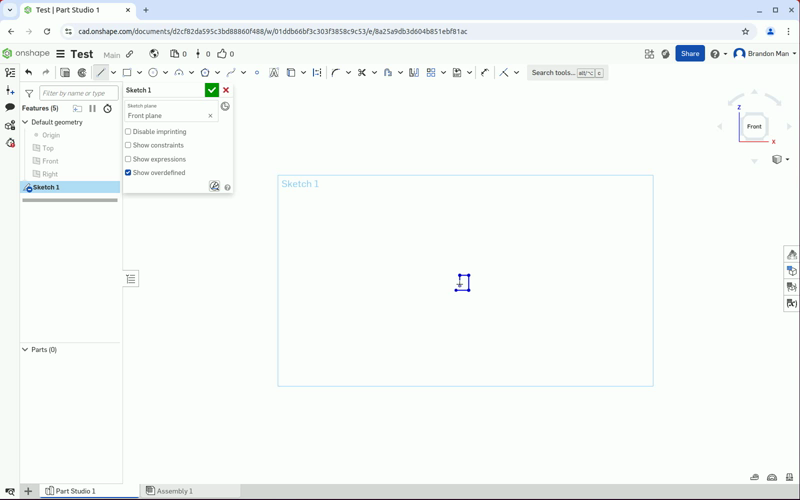
scroll(6)
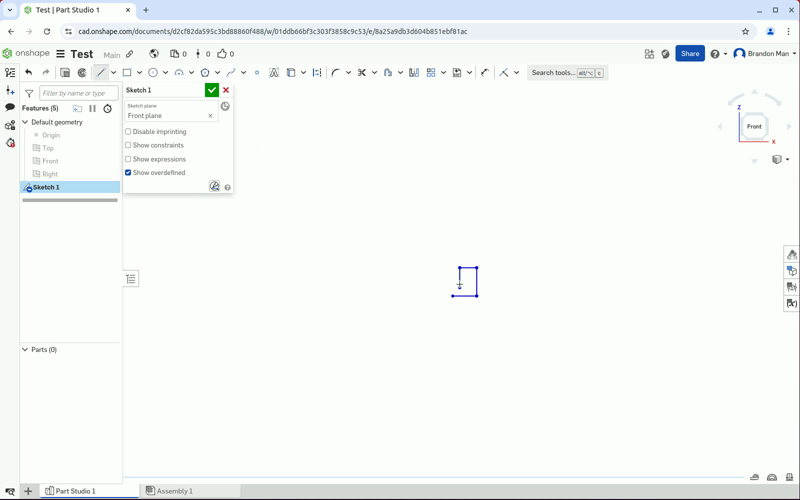
scroll(6)
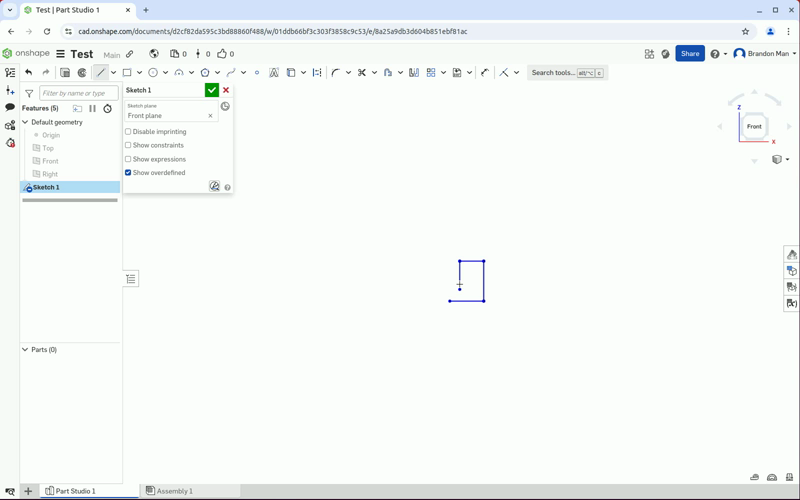
click(459, 283)
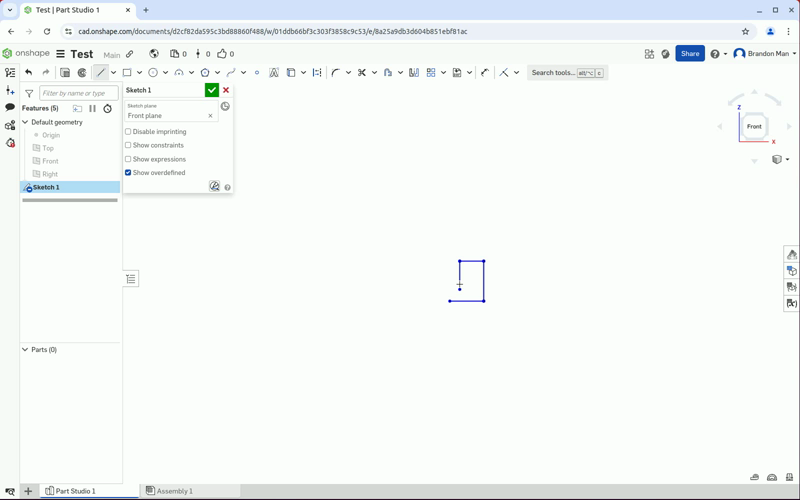
scroll(-6)
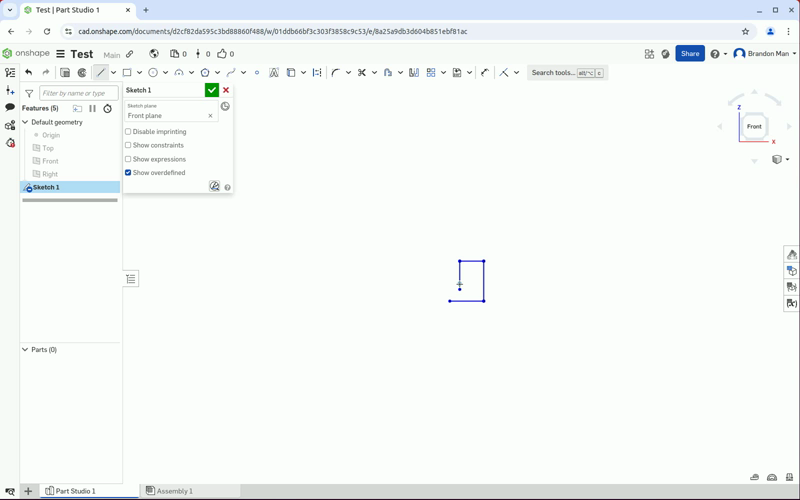
scroll(-6)
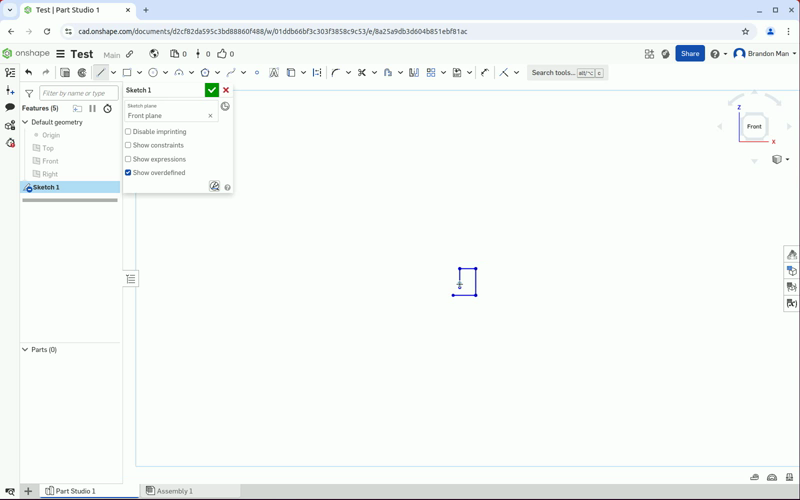
scroll(-6)
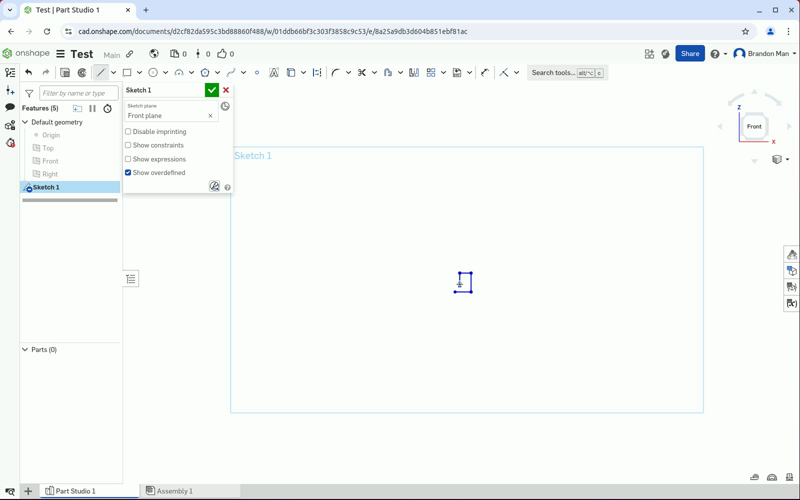
scroll(-6)
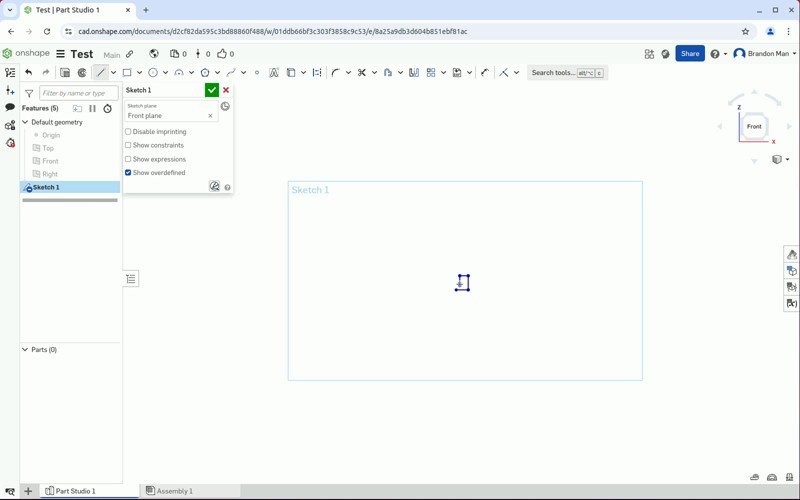
scroll(-6)
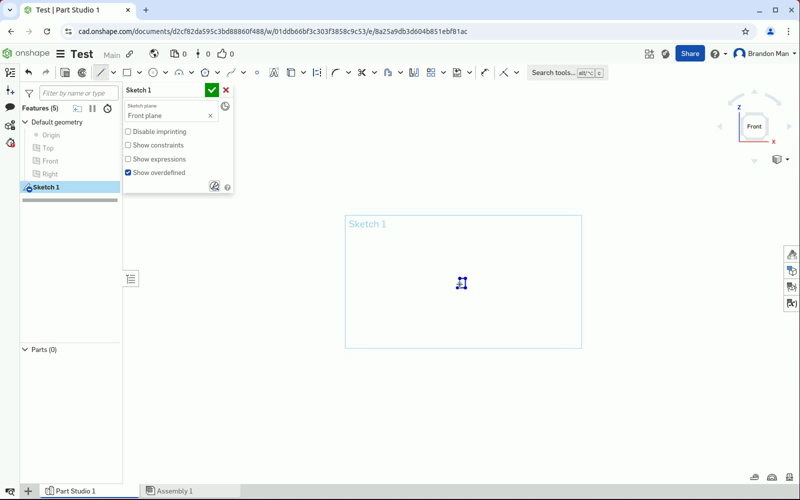
scroll(-6)
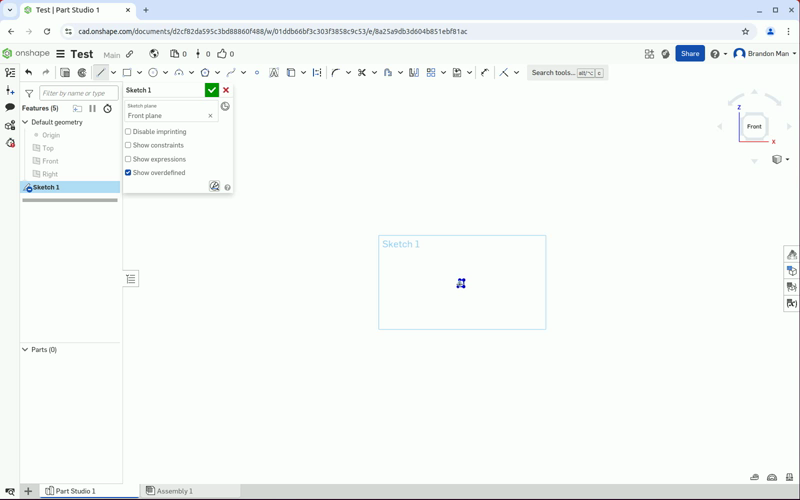
scroll(-6)
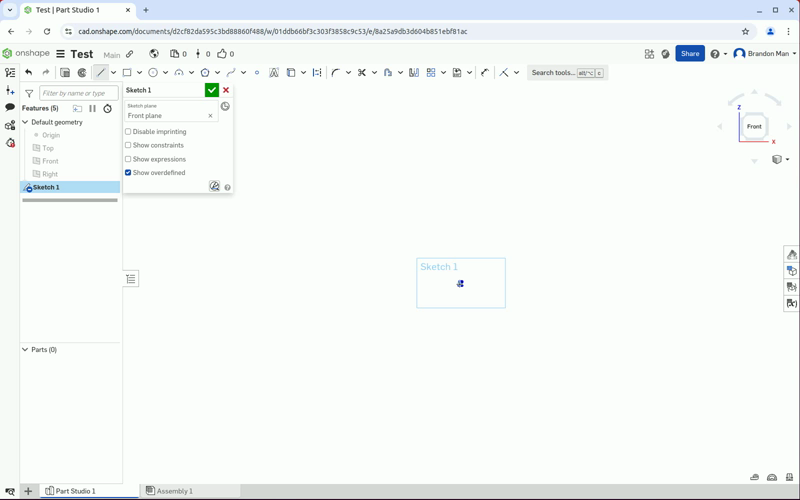
key_up(shift)
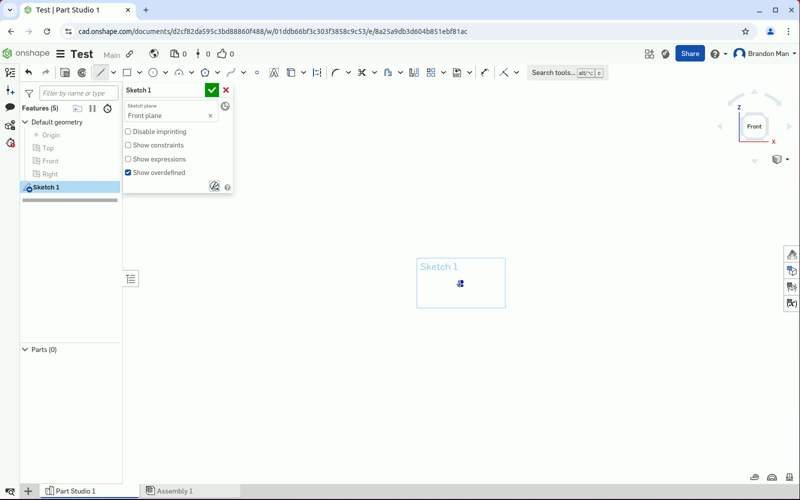
key_down(shift)
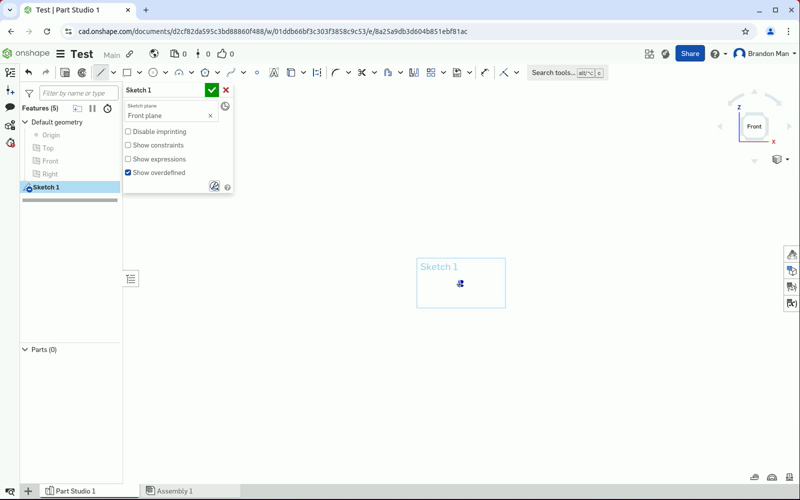
mouse_move(489, 283)
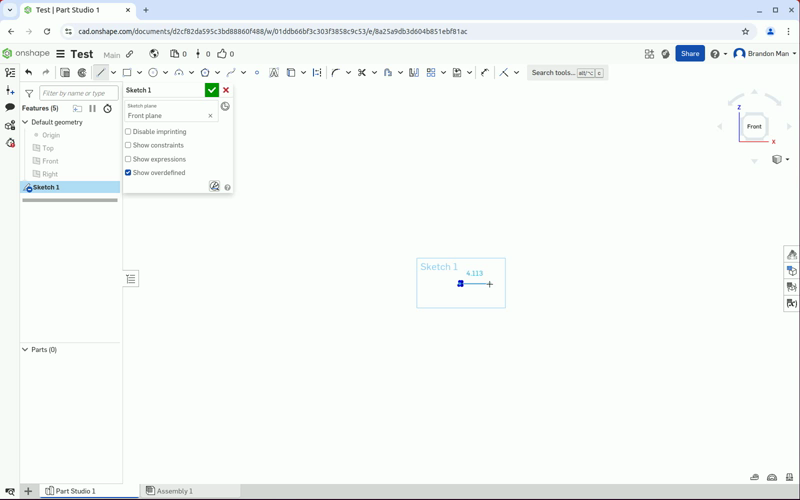
mouse_move(461, 283)
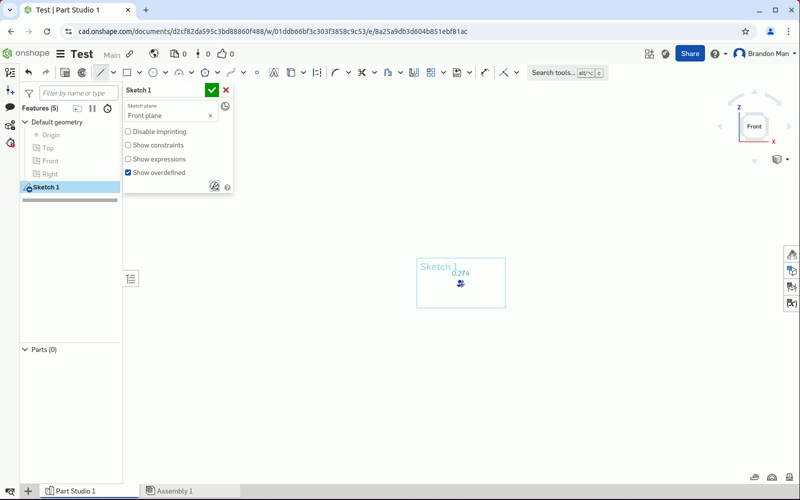
scroll(6)
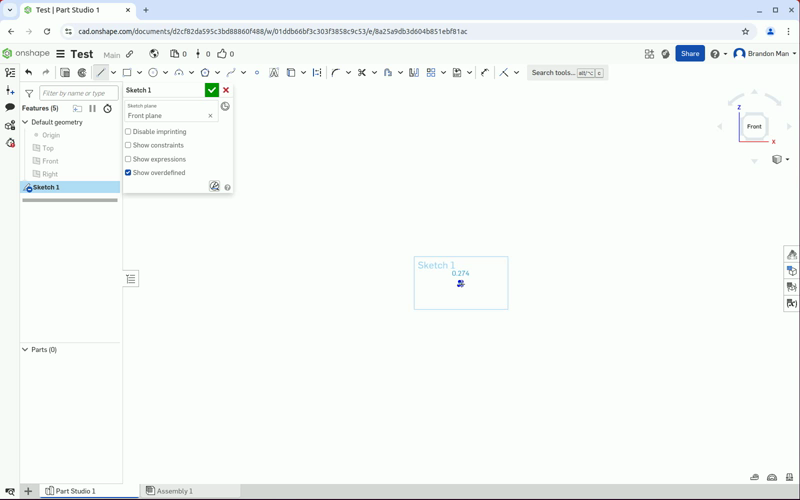
scroll(6)
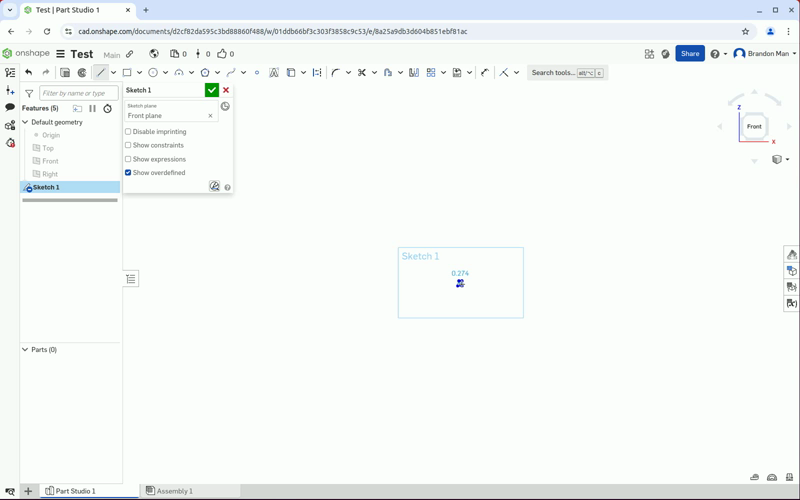
scroll(6)
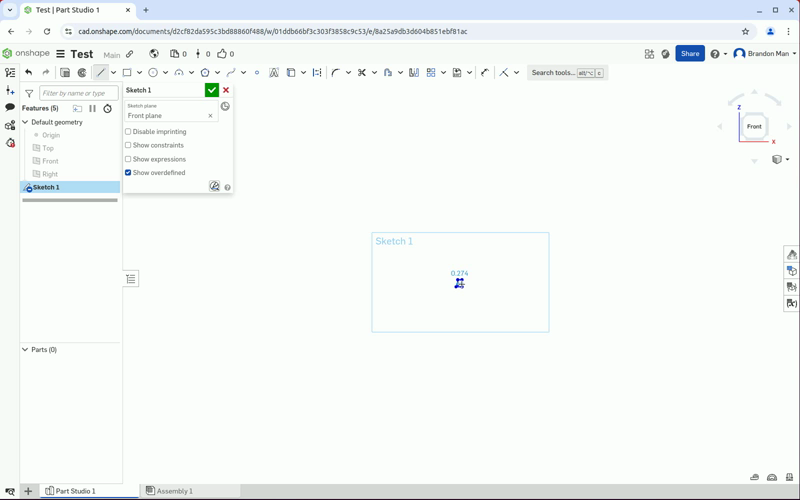
scroll(6)
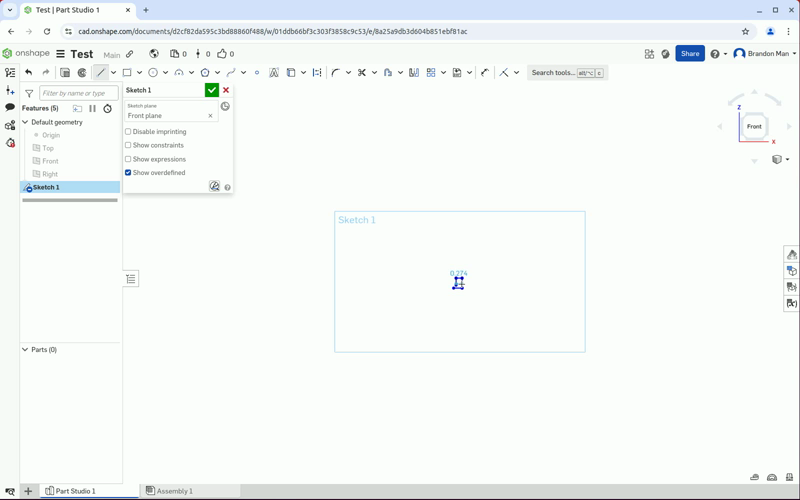
scroll(6)
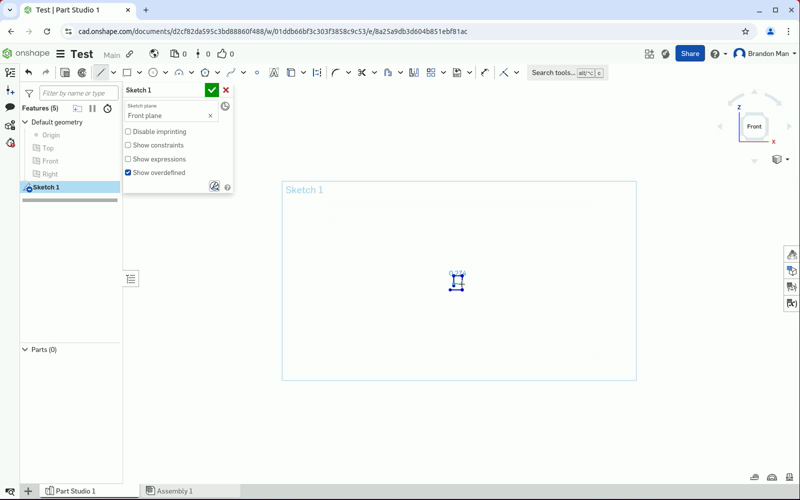
scroll(6)
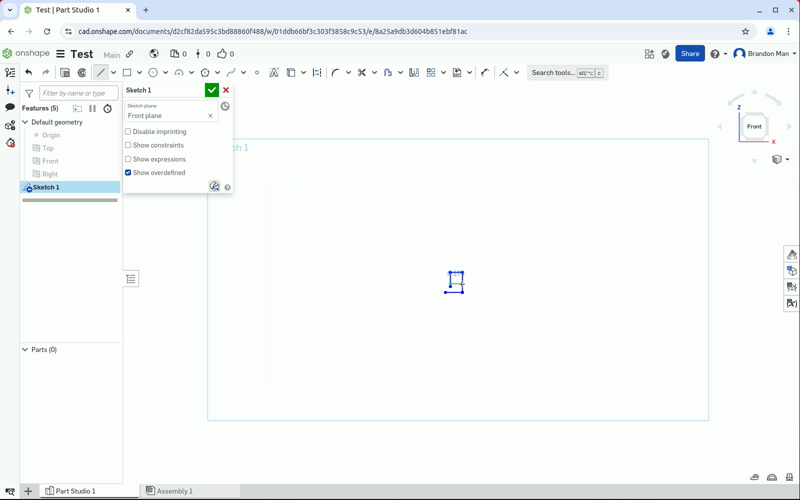
scroll(6)
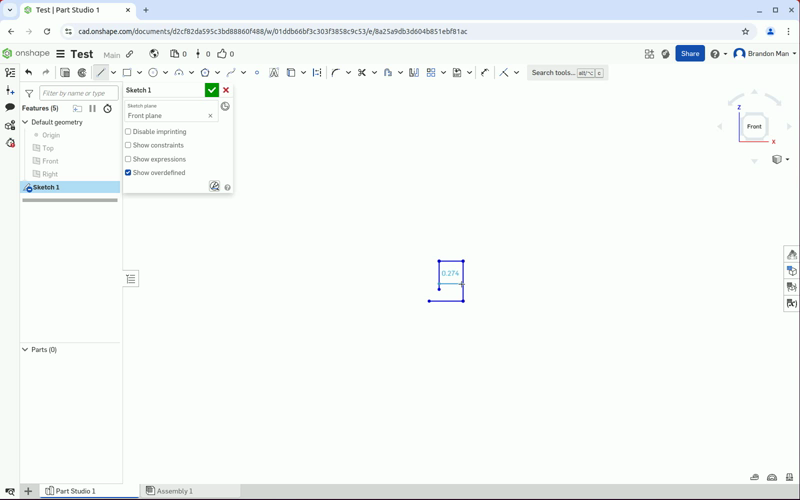
click(461, 283)
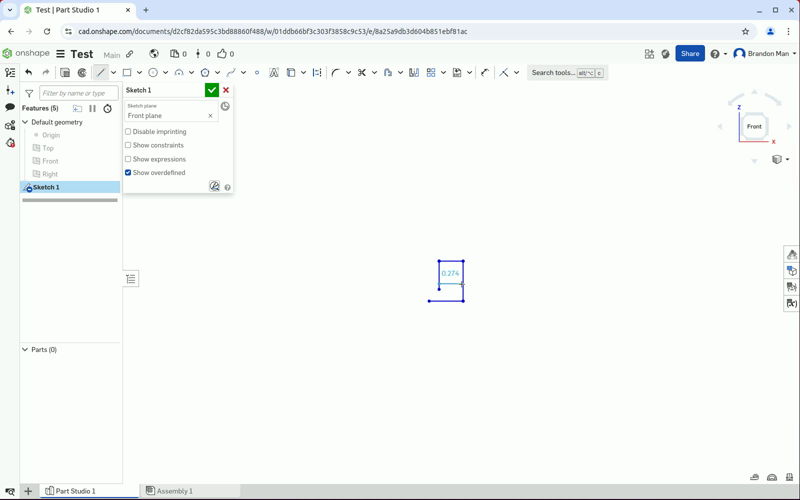
scroll(-6)
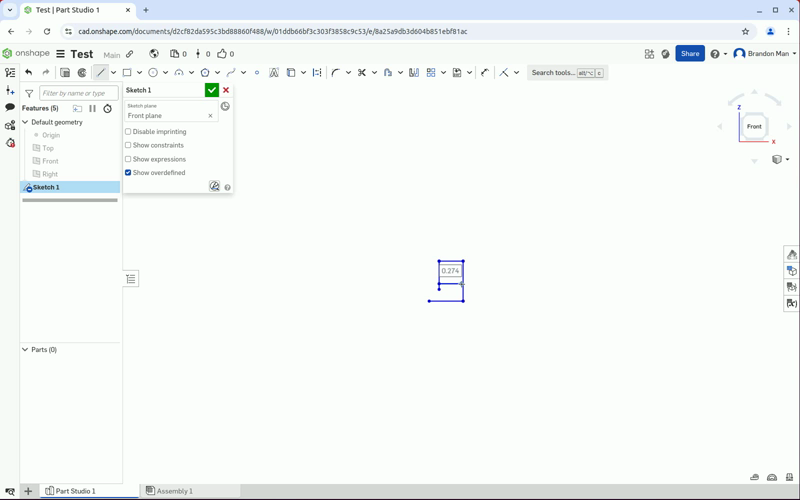
scroll(-6)
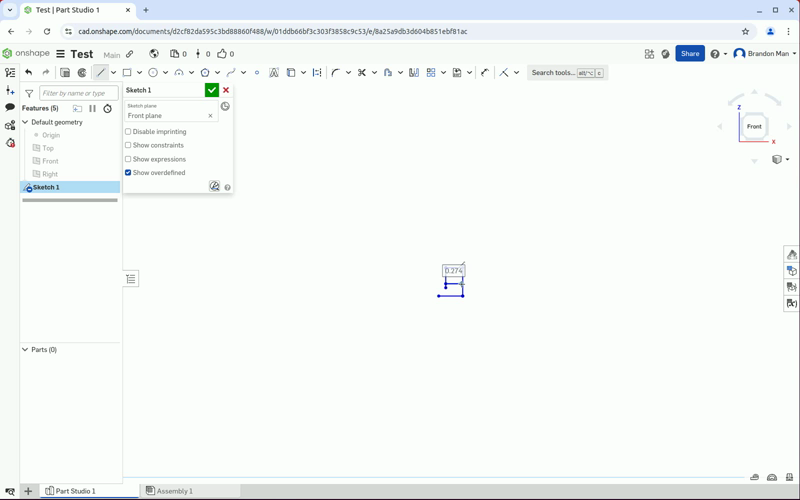
scroll(-6)
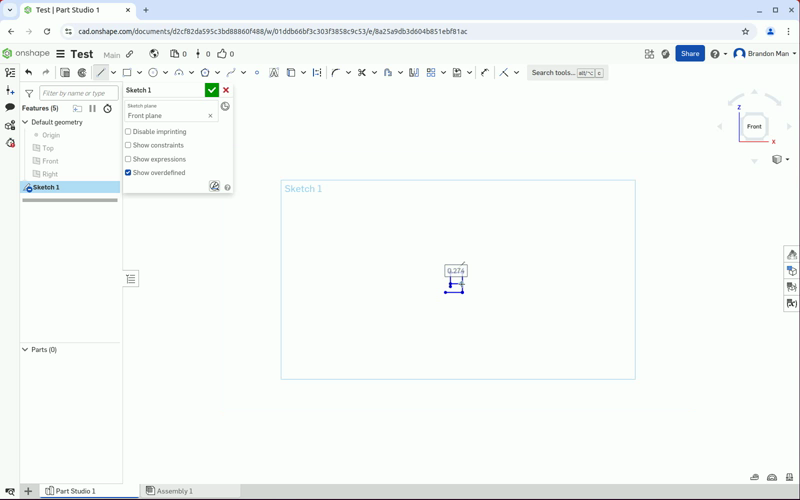
scroll(-6)
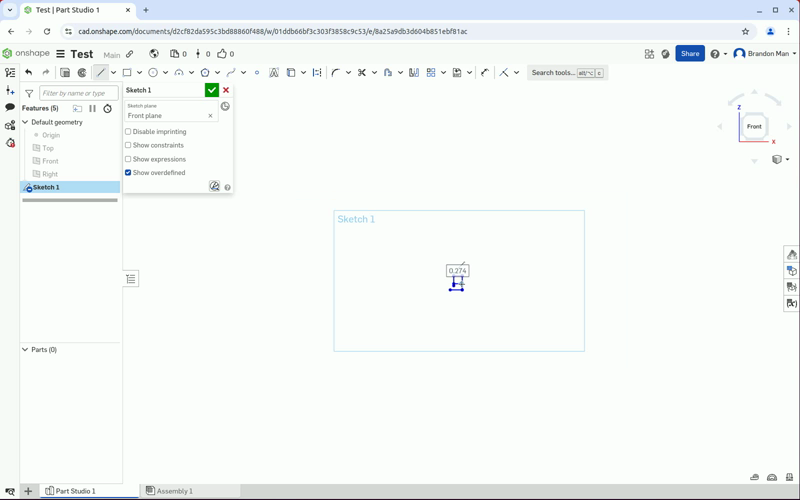
scroll(-6)
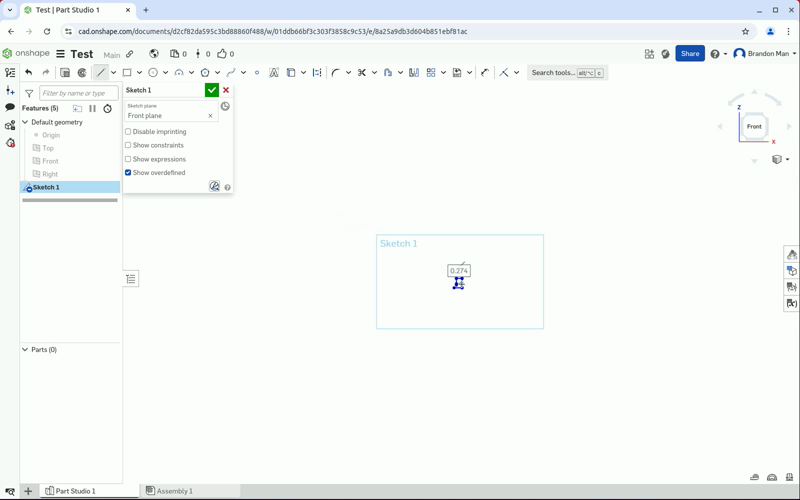
scroll(-6)
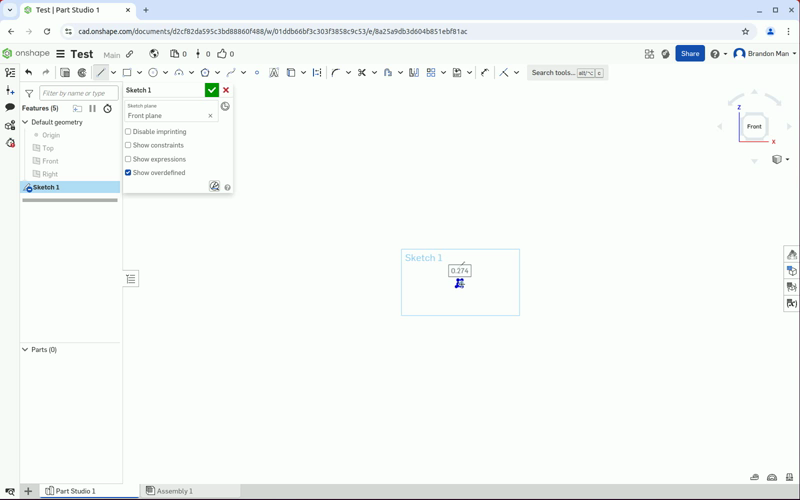
scroll(-6)
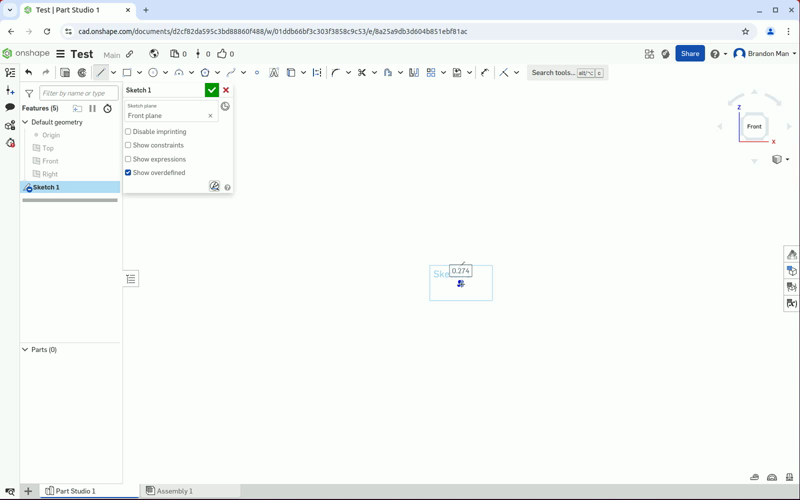
key_up(shift)
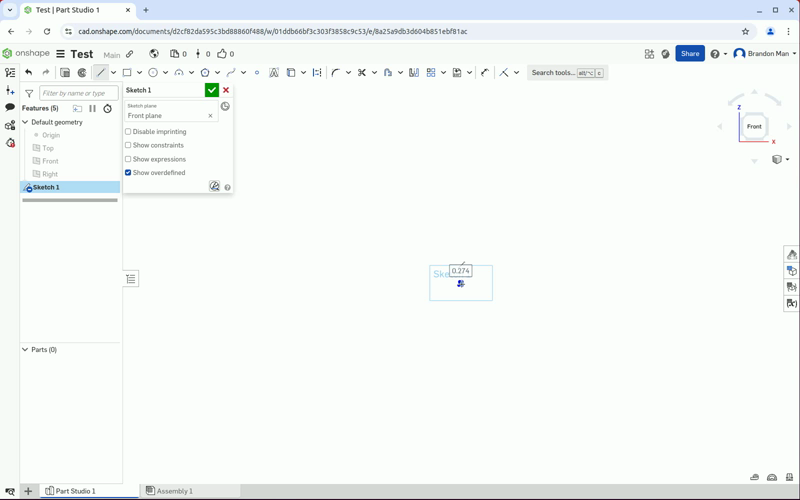
key_down(shift)
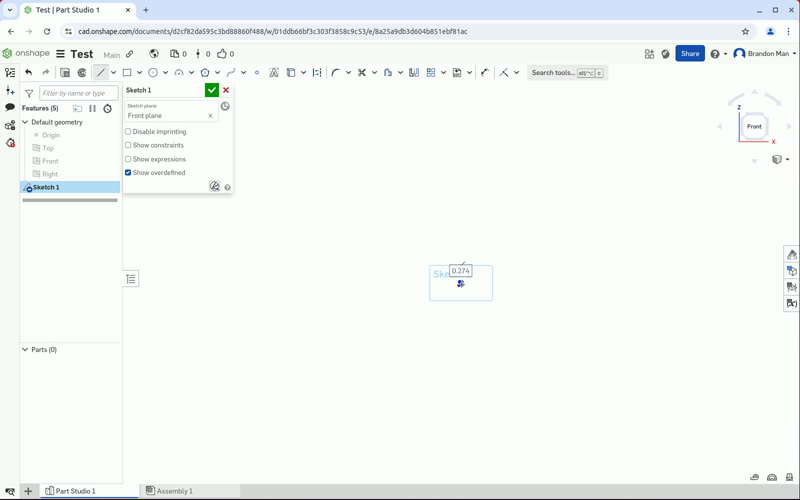
mouse_move(491, 283)
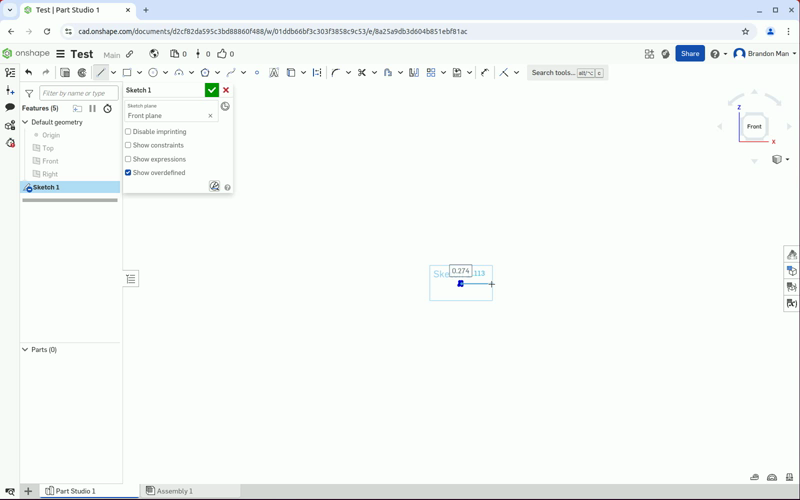
mouse_move(461, 282)
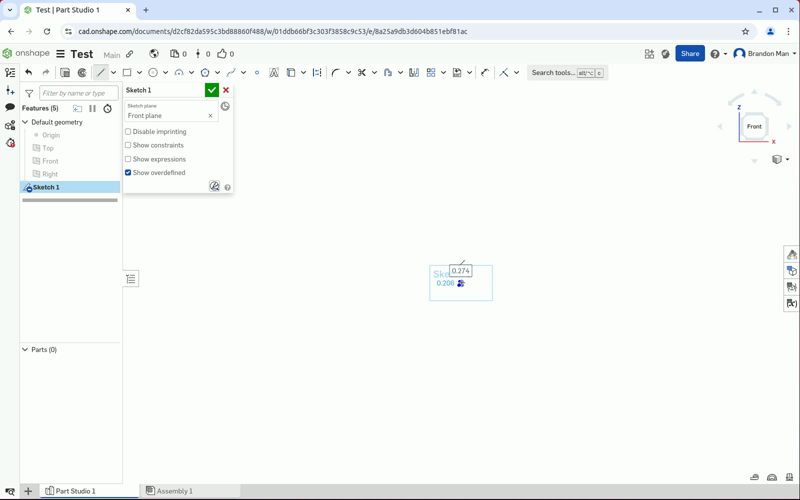
scroll(6)
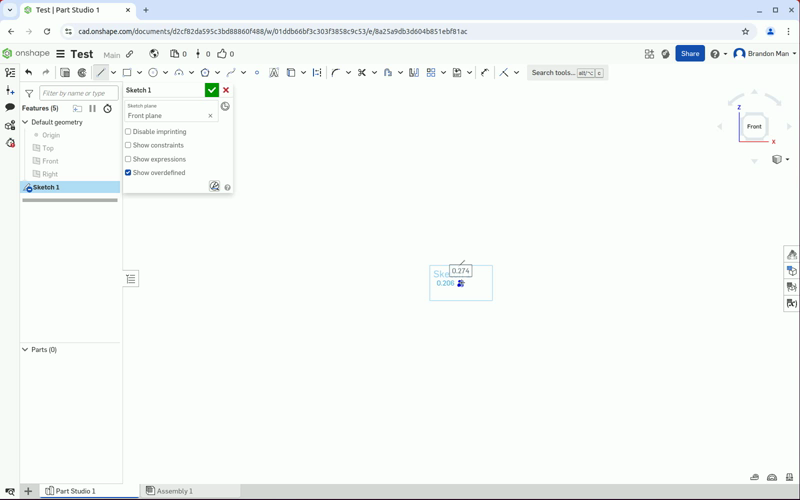
scroll(6)
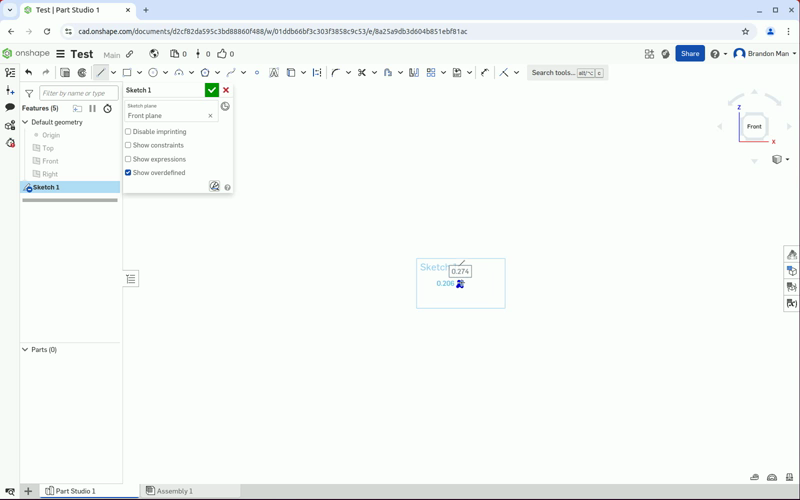
scroll(6)
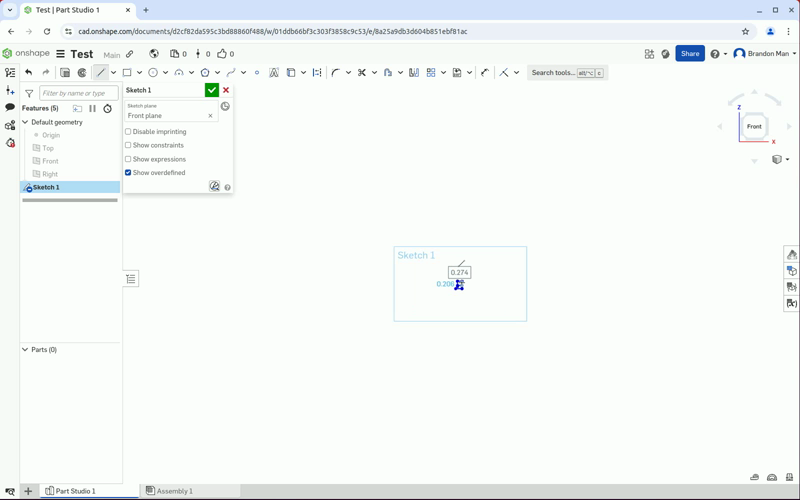
scroll(6)
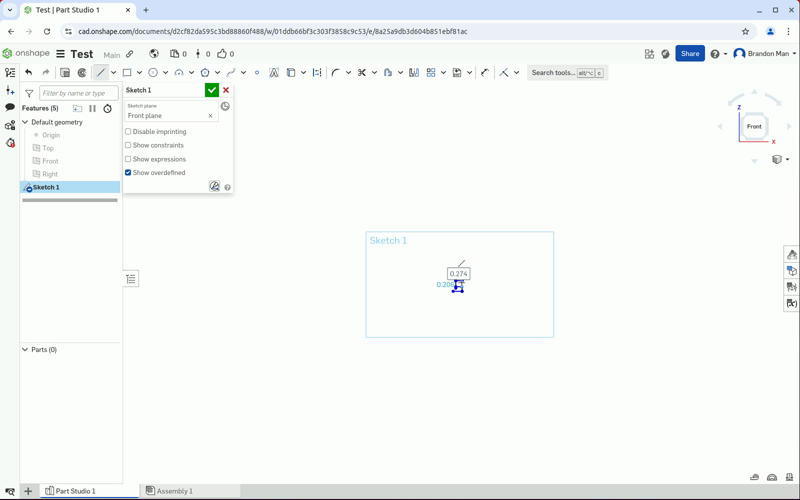
scroll(6)
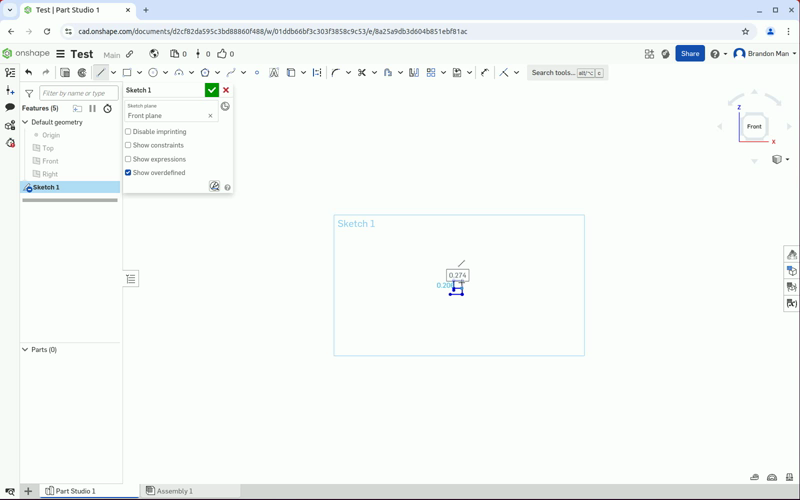
scroll(6)
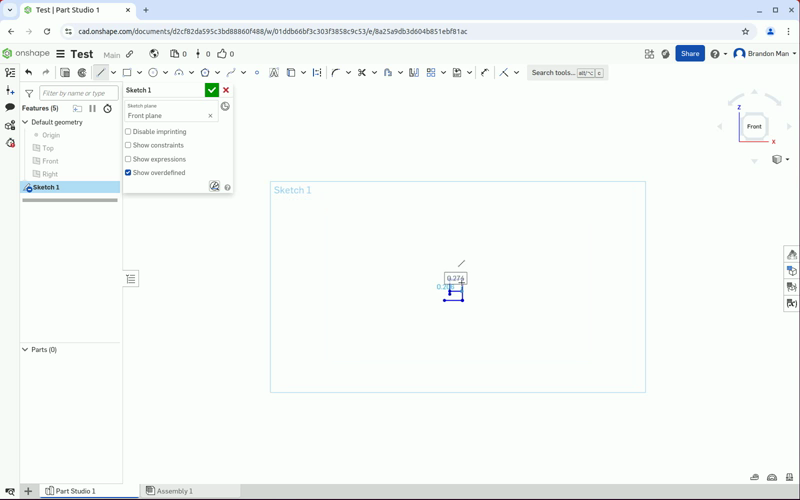
scroll(6)
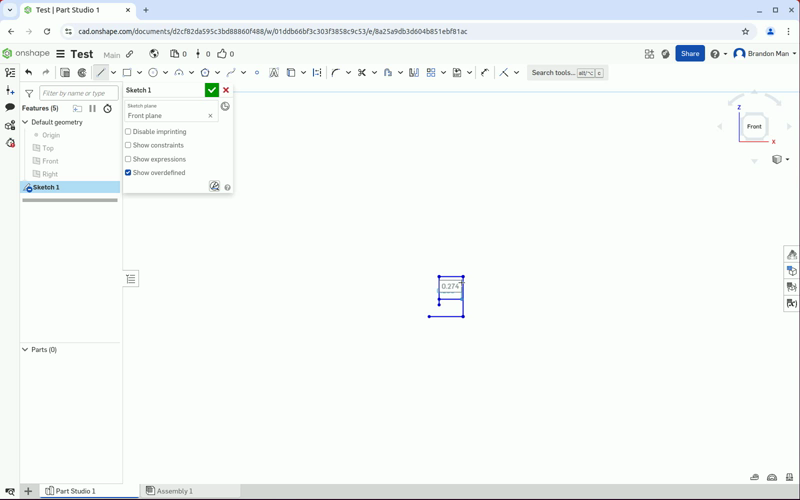
click(461, 282)
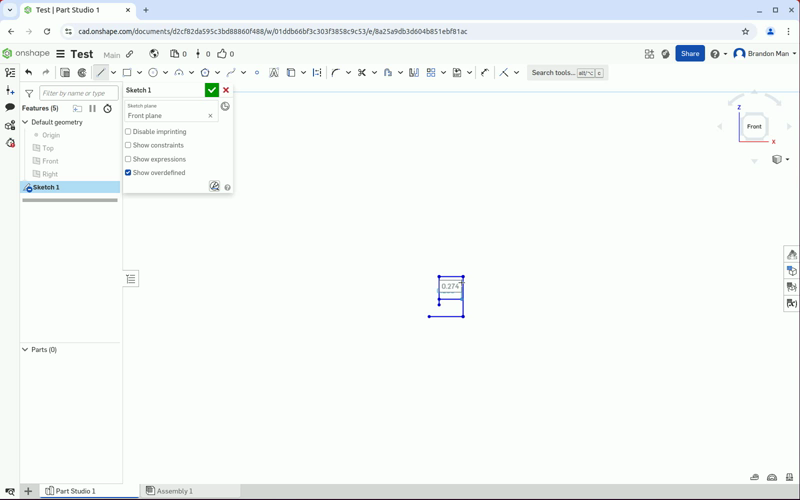
scroll(-6)
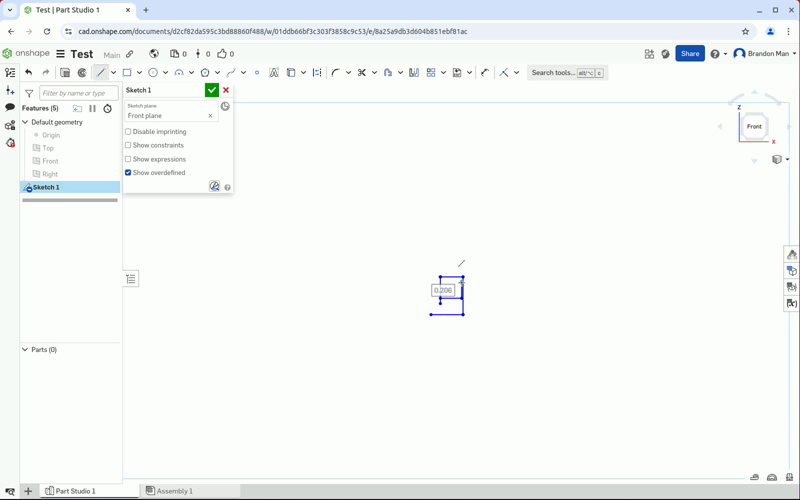
scroll(-6)
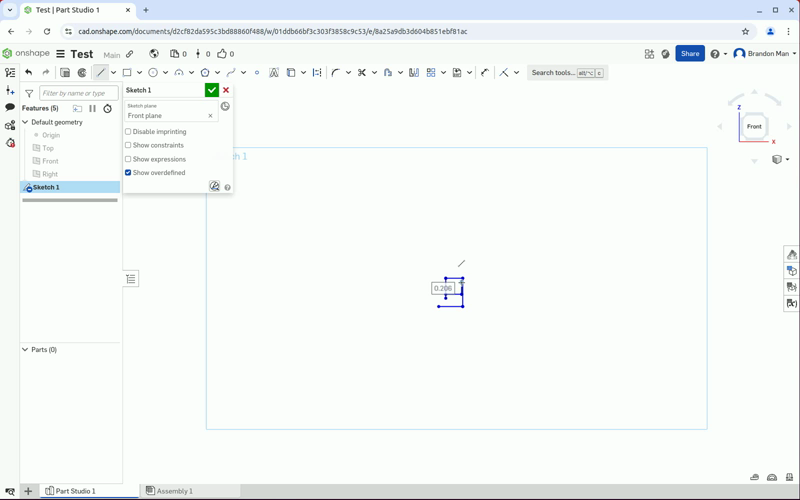
scroll(-6)
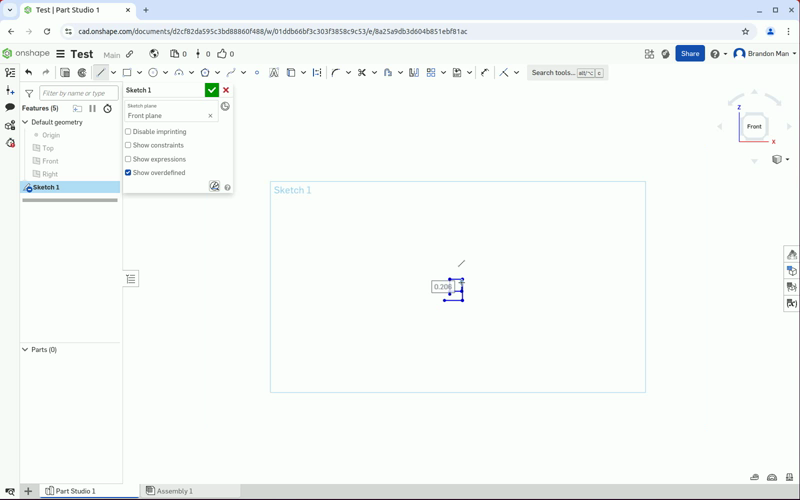
scroll(-6)
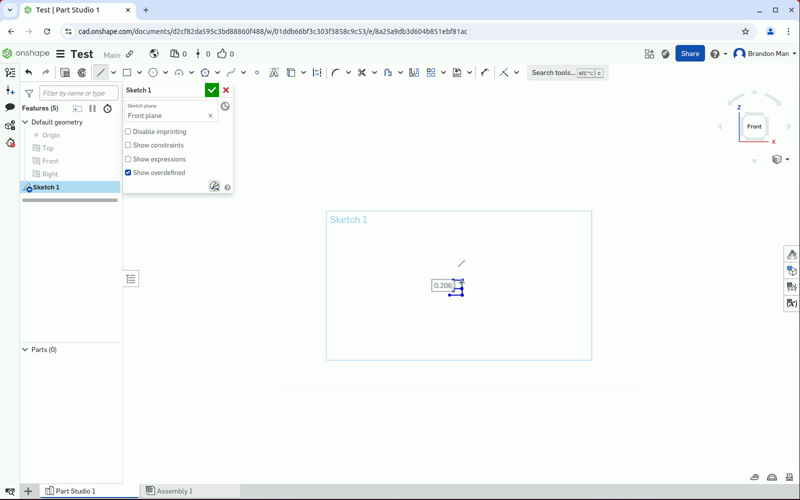
scroll(-6)
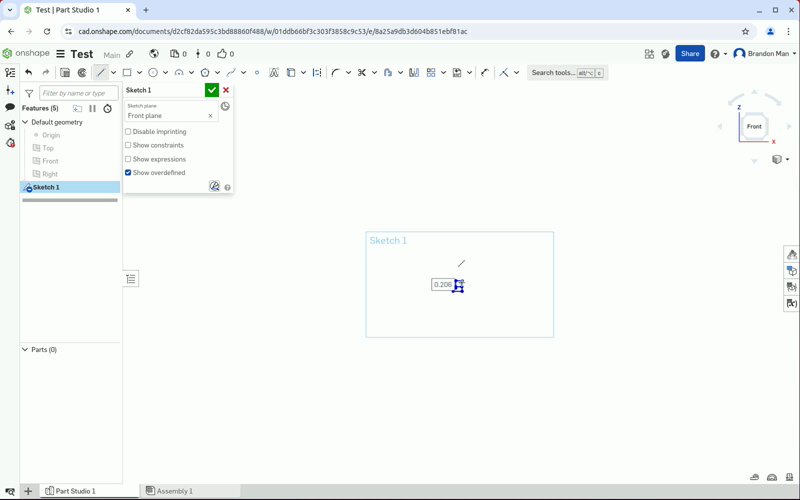
scroll(-6)
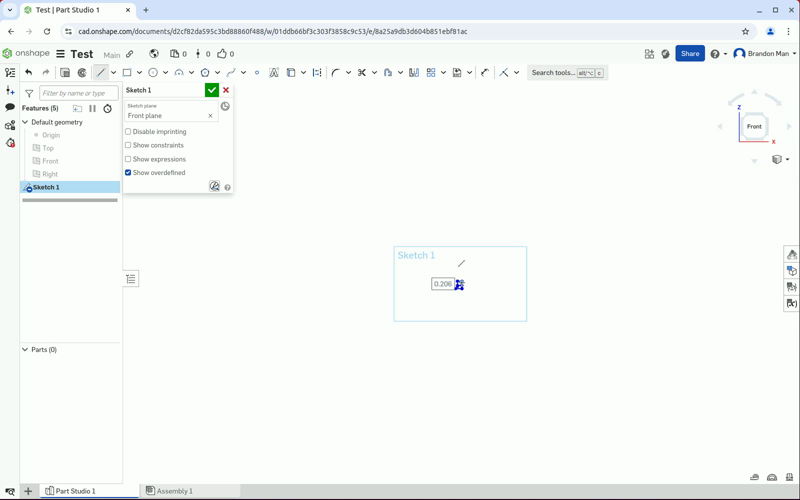
scroll(-6)
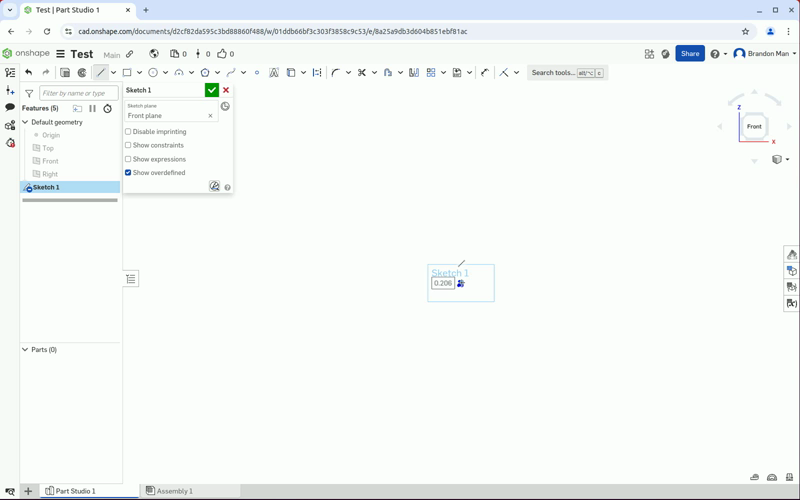
key_up(shift)
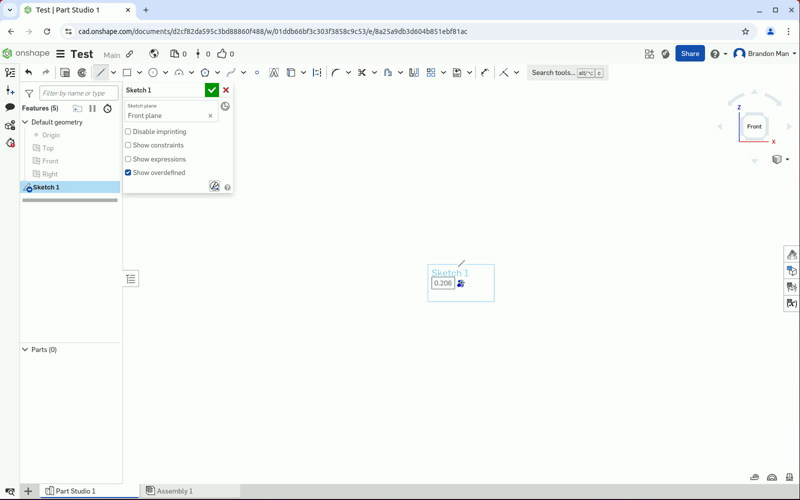
key_down(shift)
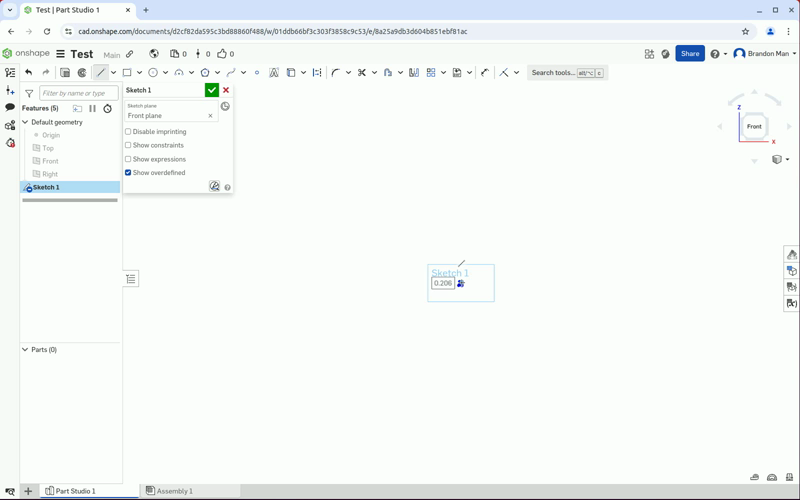
mouse_move(491, 282)
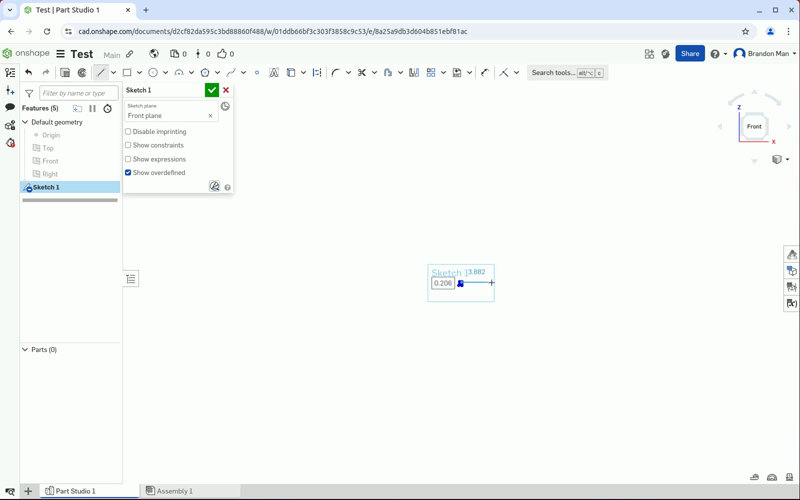
mouse_move(459, 282)
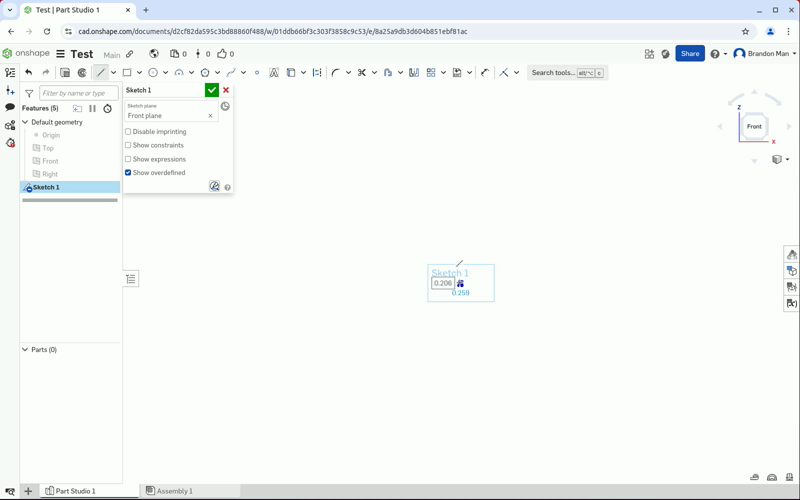
scroll(6)
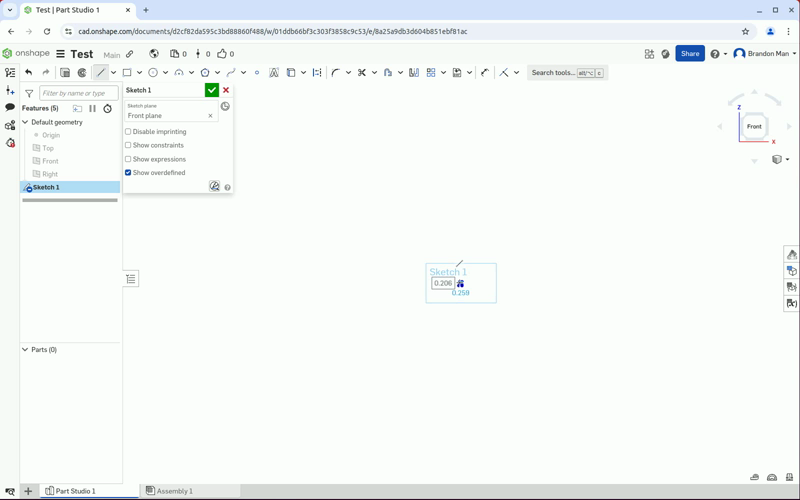
scroll(6)
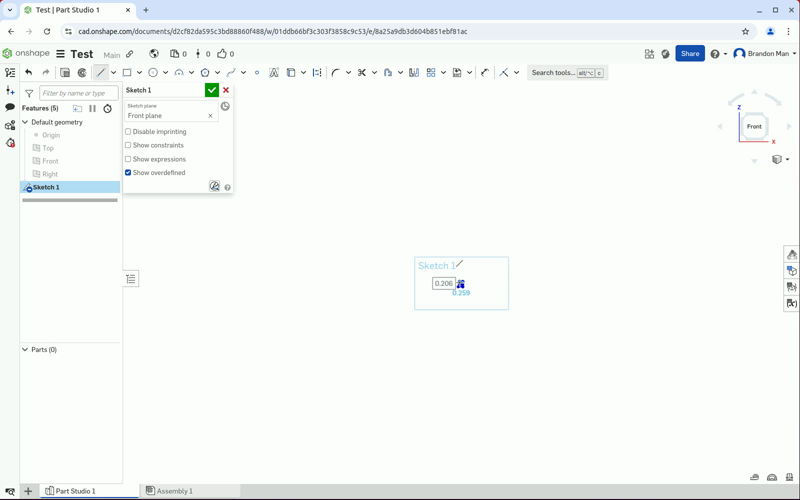
scroll(6)
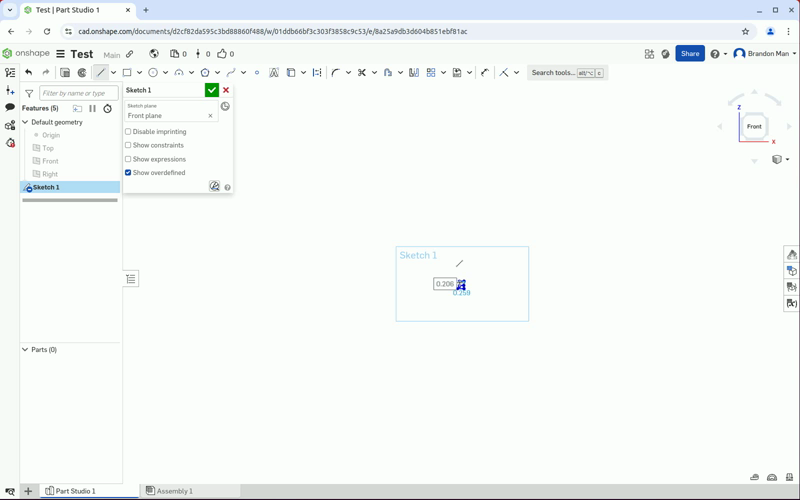
scroll(6)
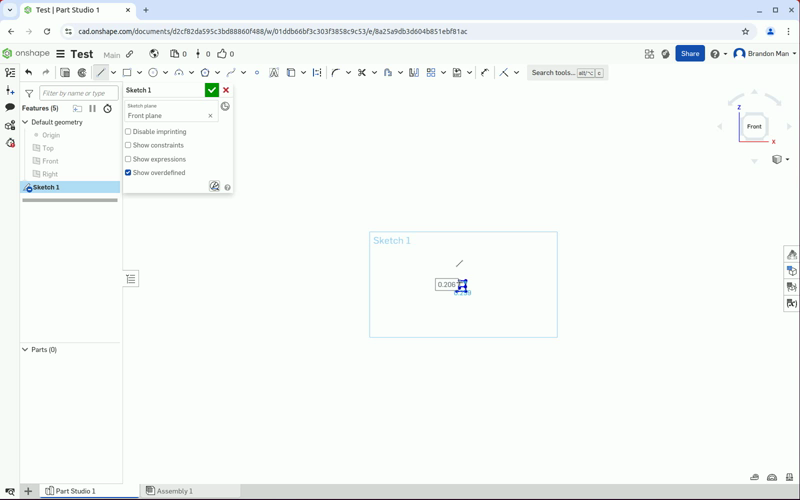
scroll(6)
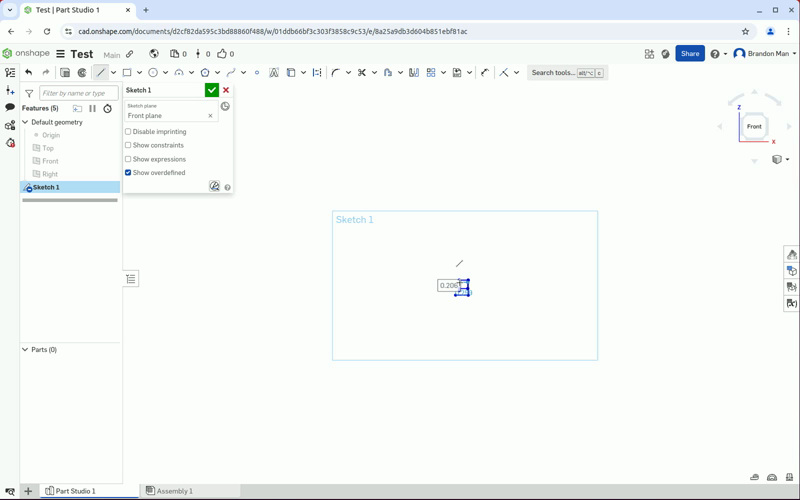
scroll(6)
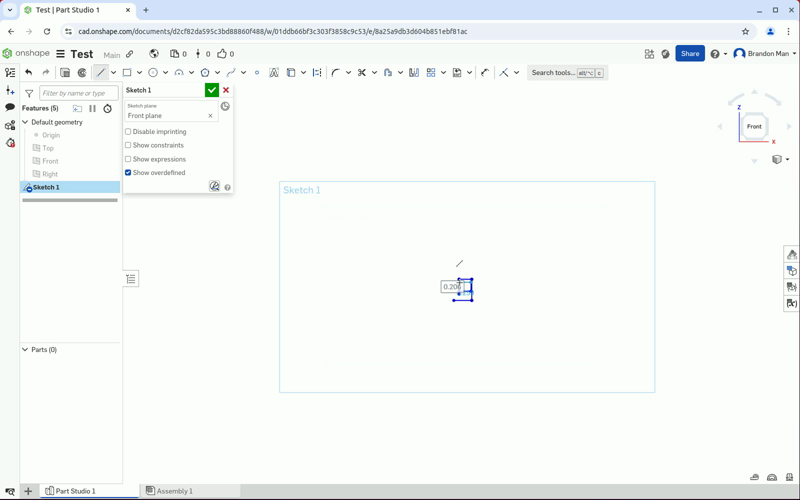
scroll(6)
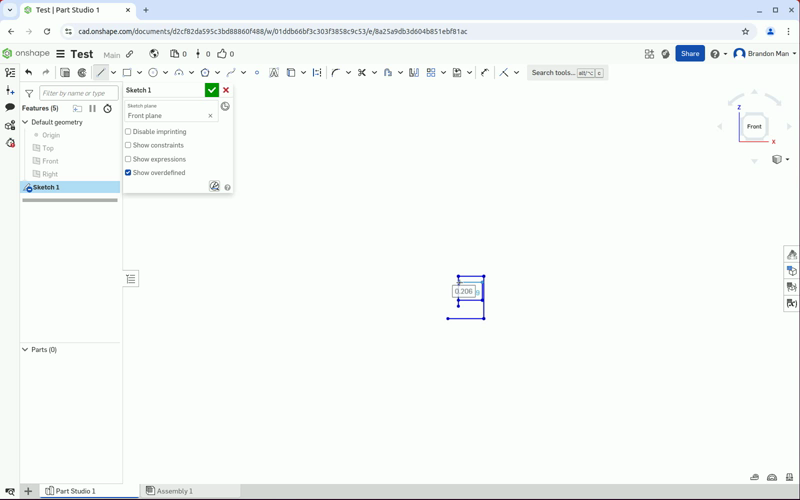
click(459, 282)
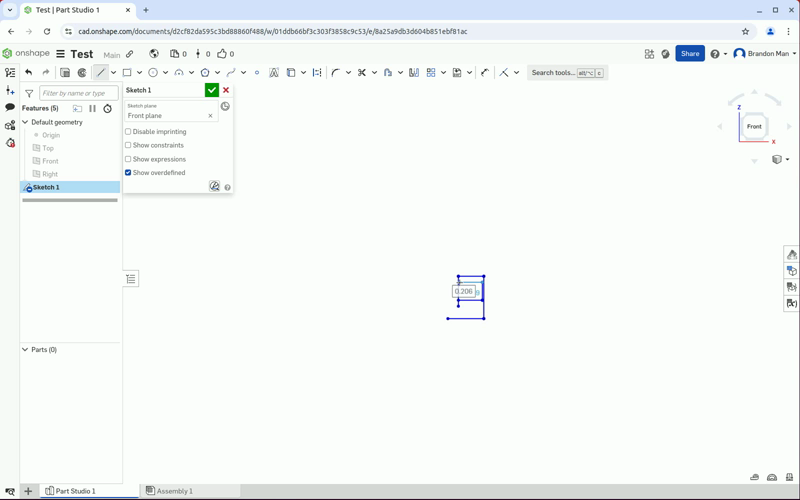
scroll(-6)
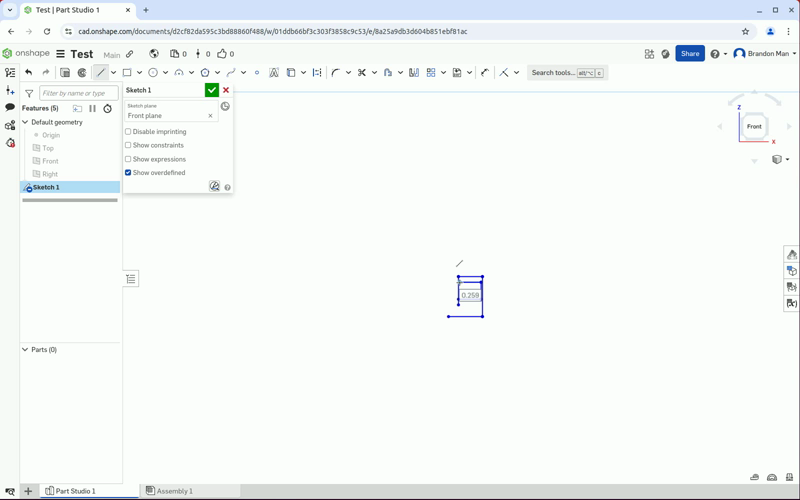
scroll(-6)
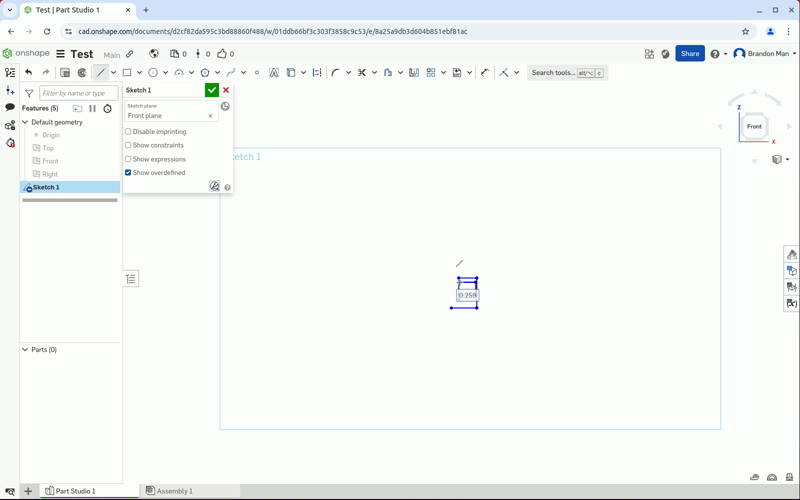
scroll(-6)
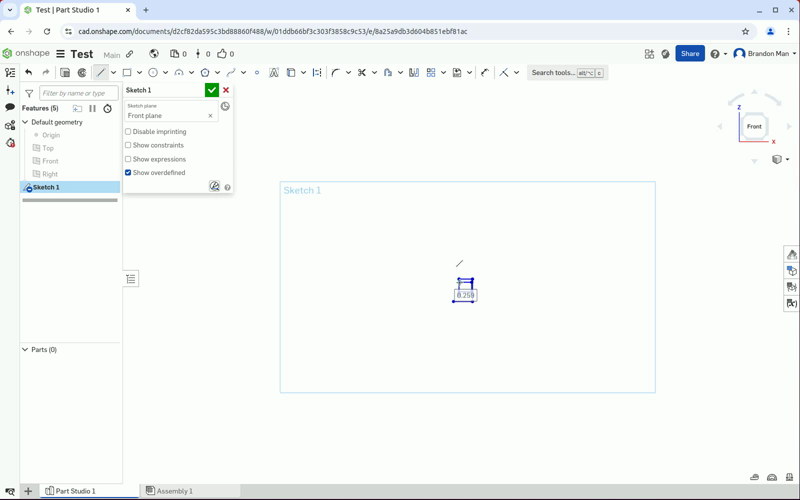
scroll(-6)
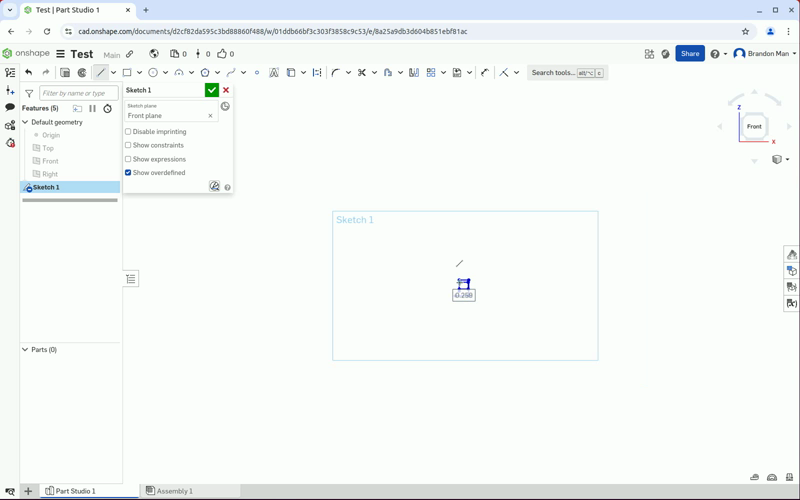
scroll(-6)
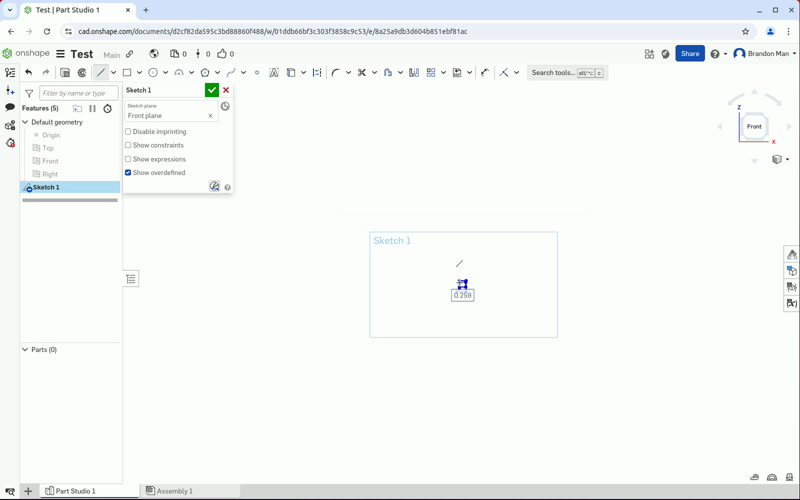
scroll(-6)
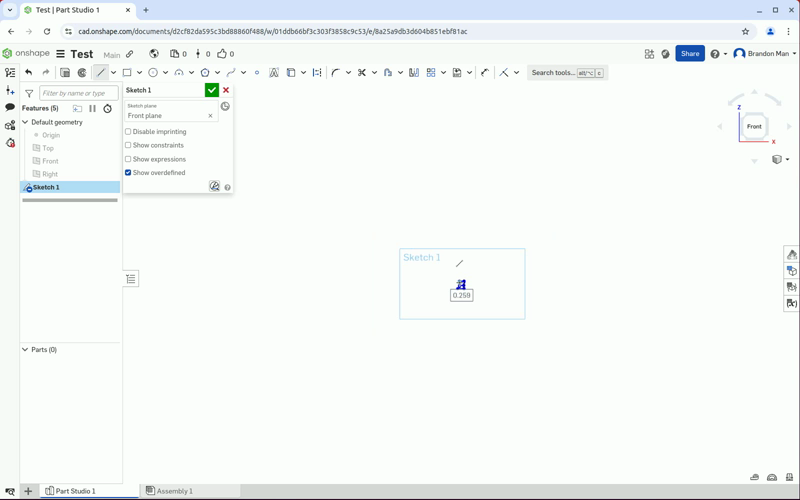
scroll(-6)
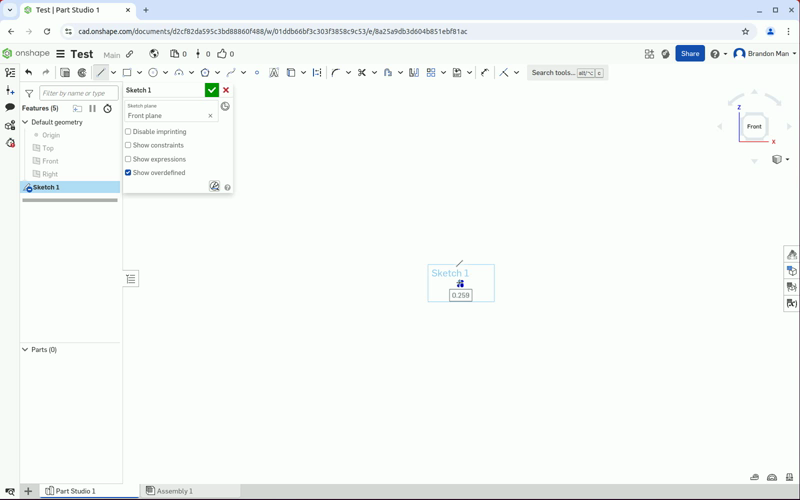
key_up(shift)
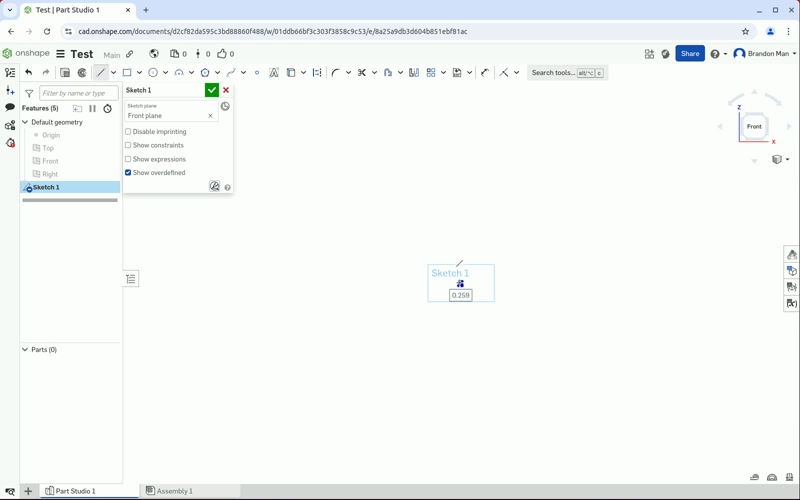
mouse_move(489, 282)
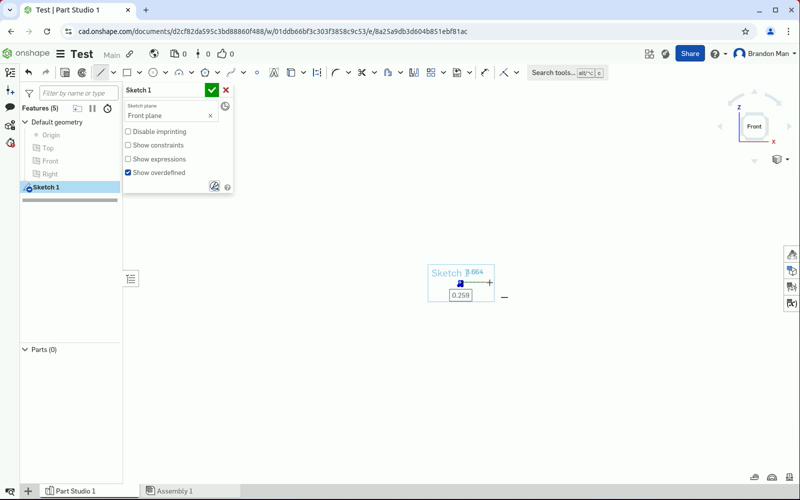
key_down(shift)
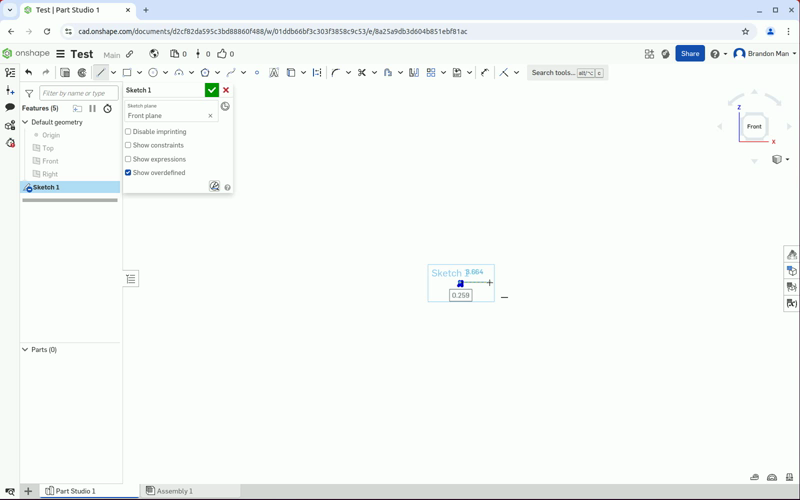
mouse_move(459, 283)
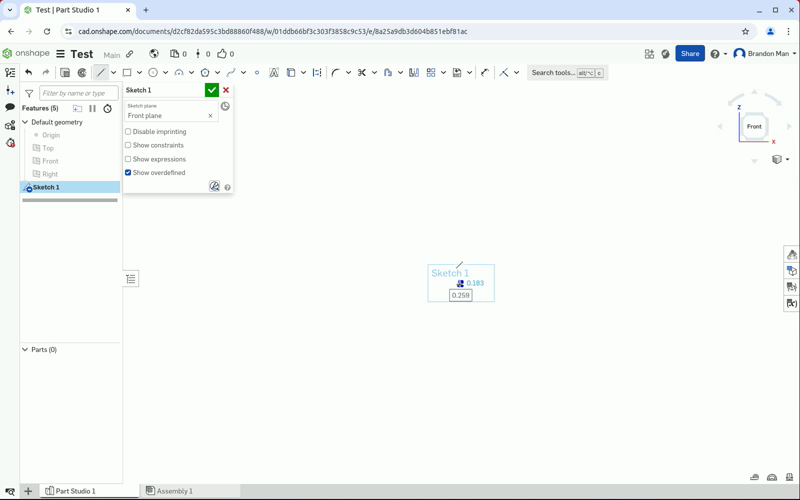
scroll(6)
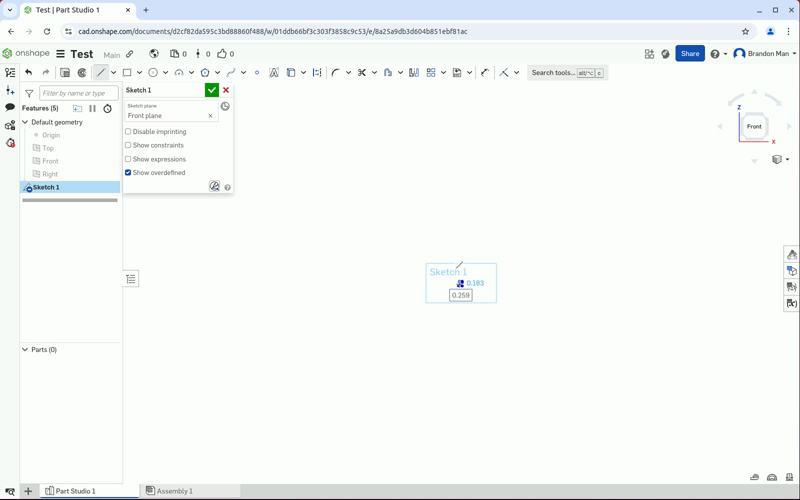
scroll(6)
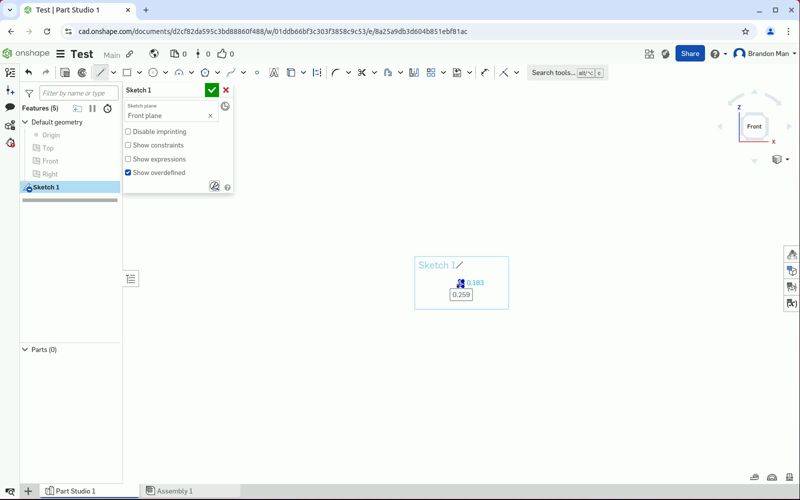
scroll(6)
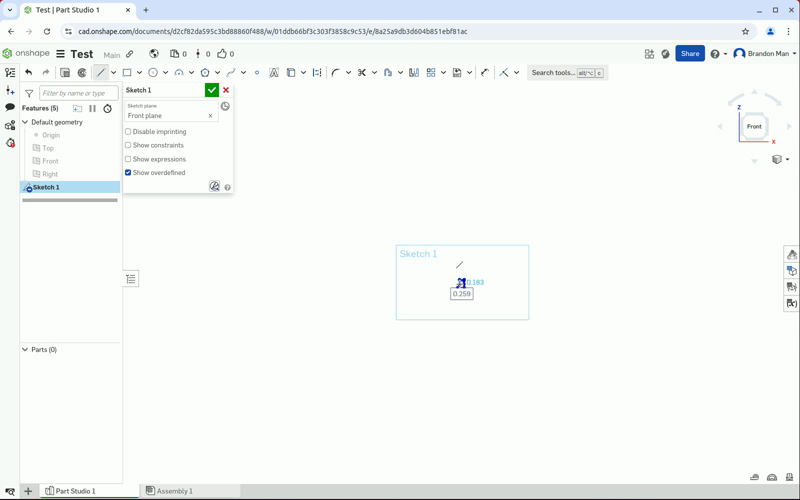
scroll(6)
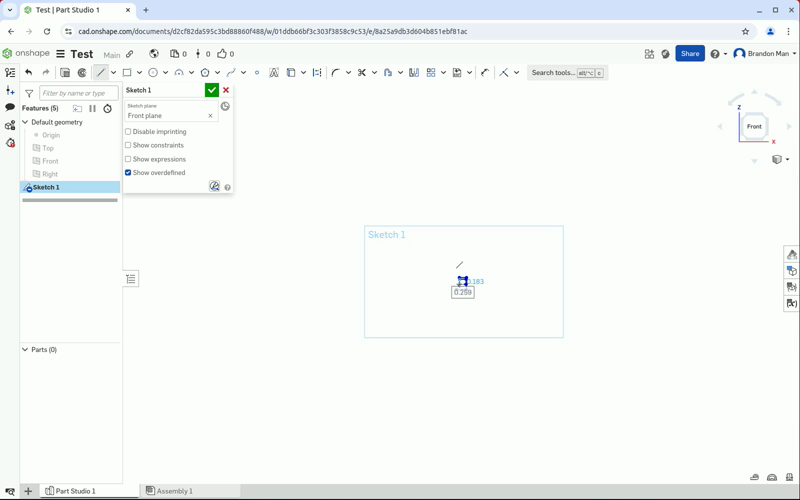
scroll(6)
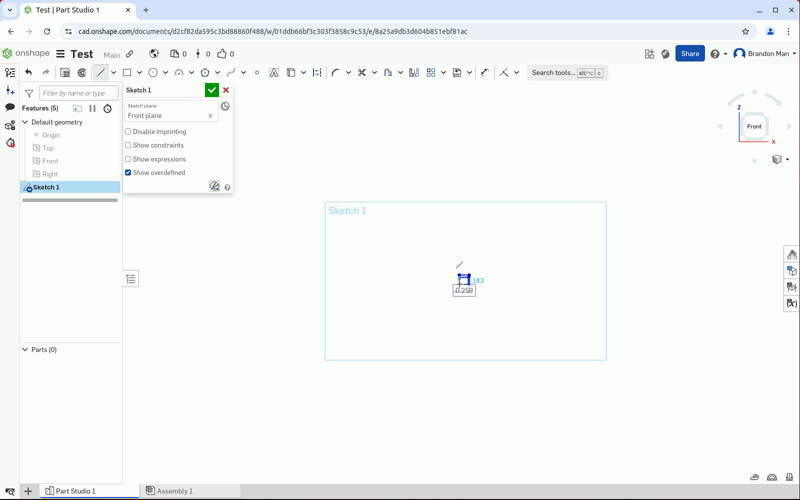
scroll(6)
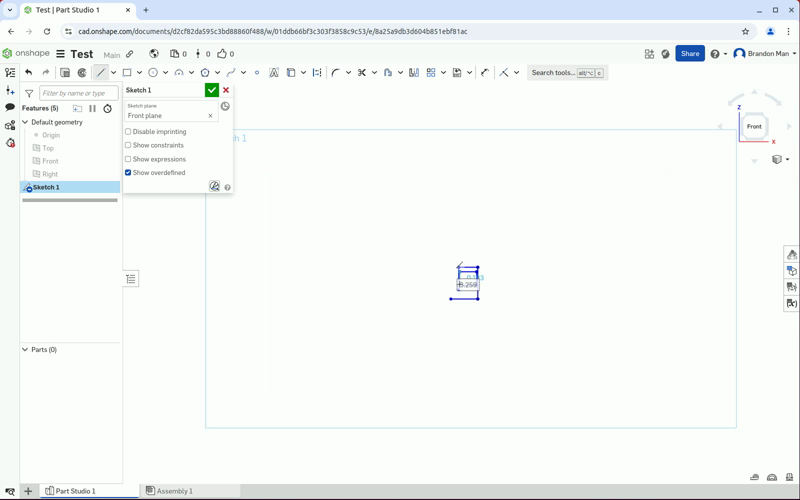
scroll(6)
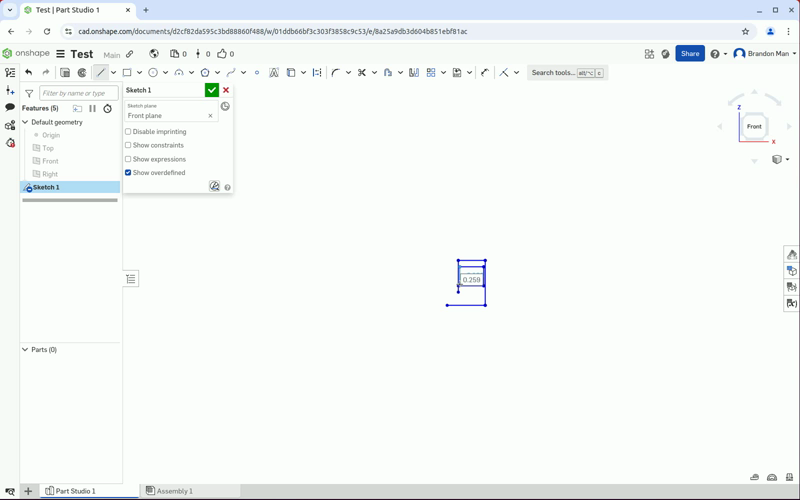
key_up(shift)
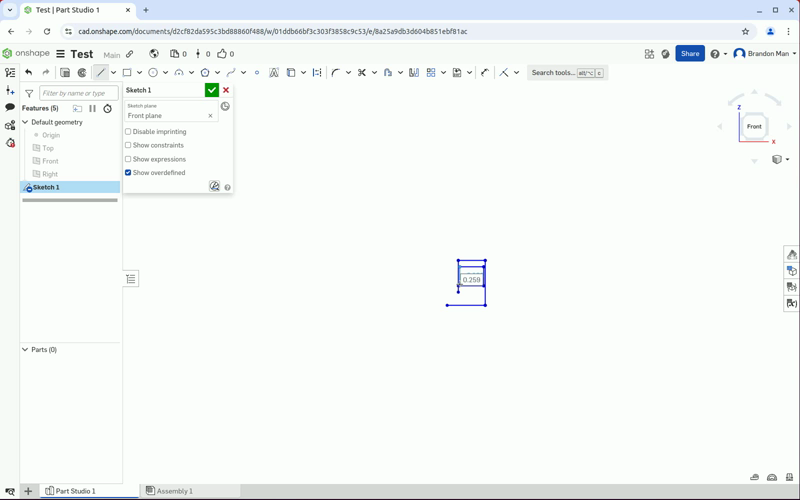
click(459, 283)
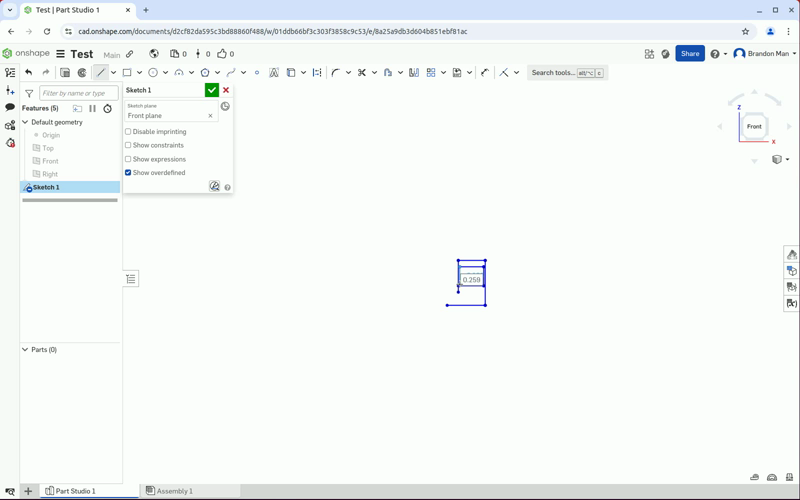
scroll(-6)
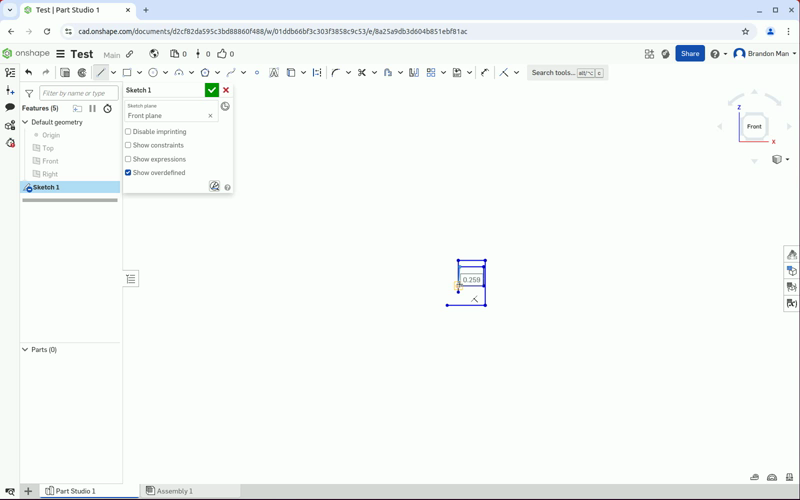
scroll(-6)
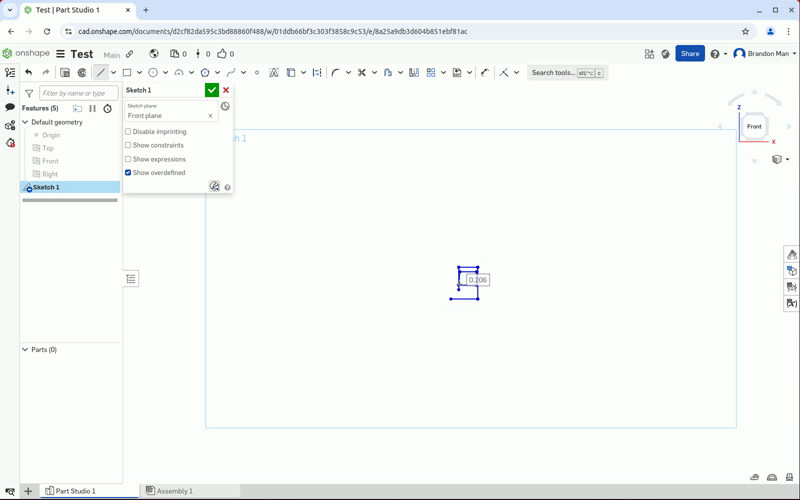
scroll(-6)
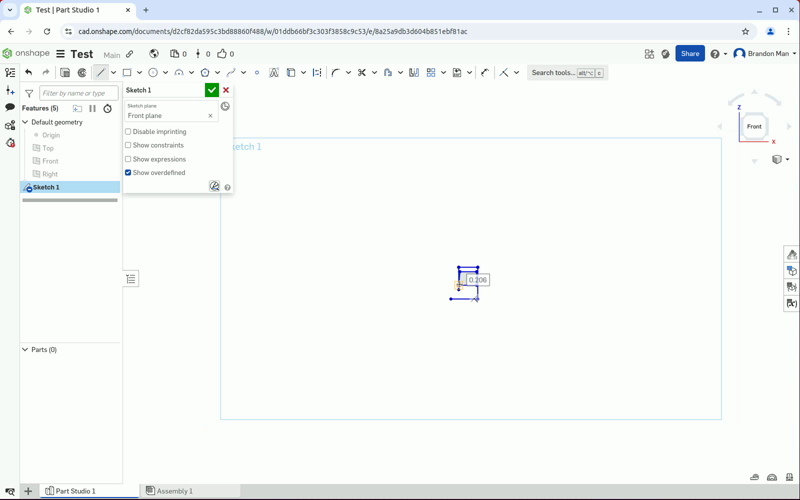
scroll(-6)
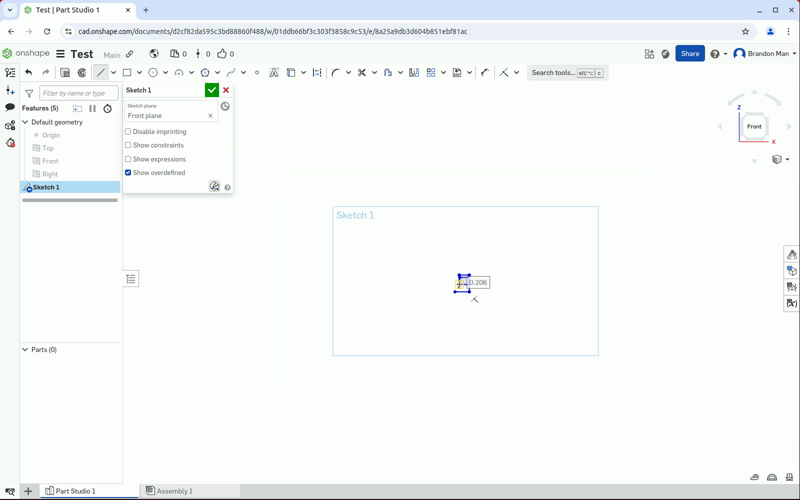
scroll(-6)
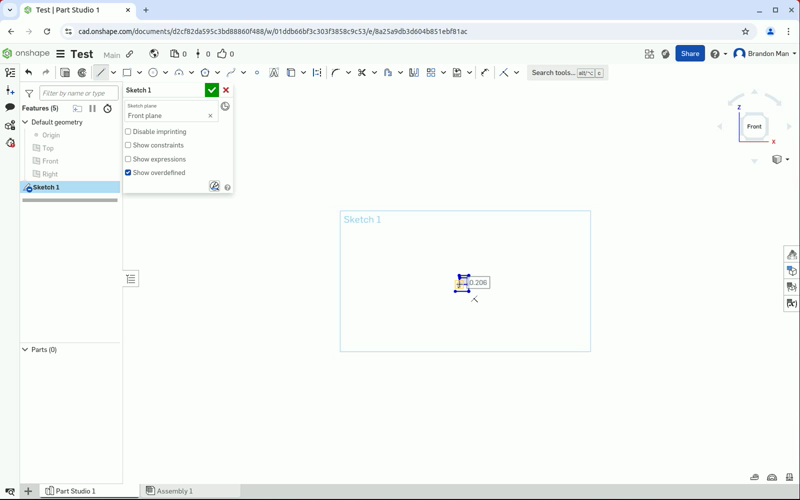
scroll(-6)
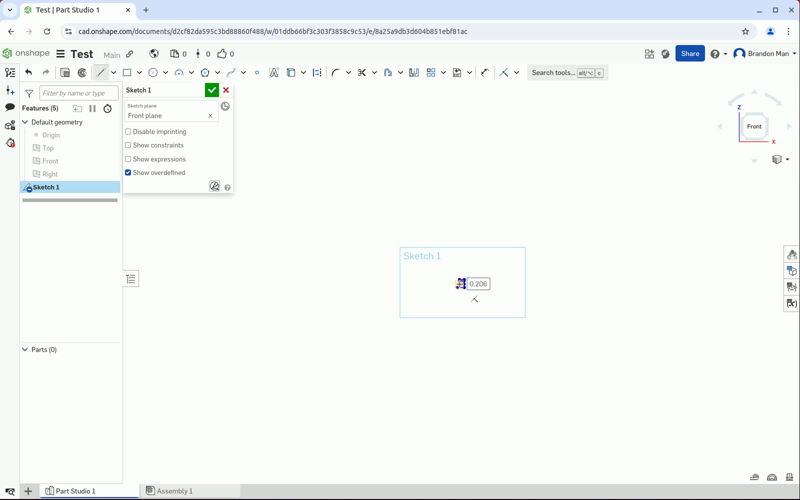
scroll(-6)
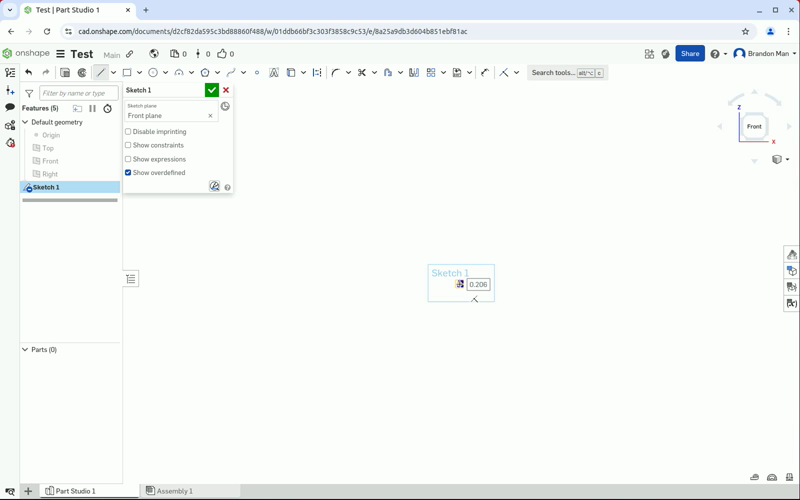
key(esc)
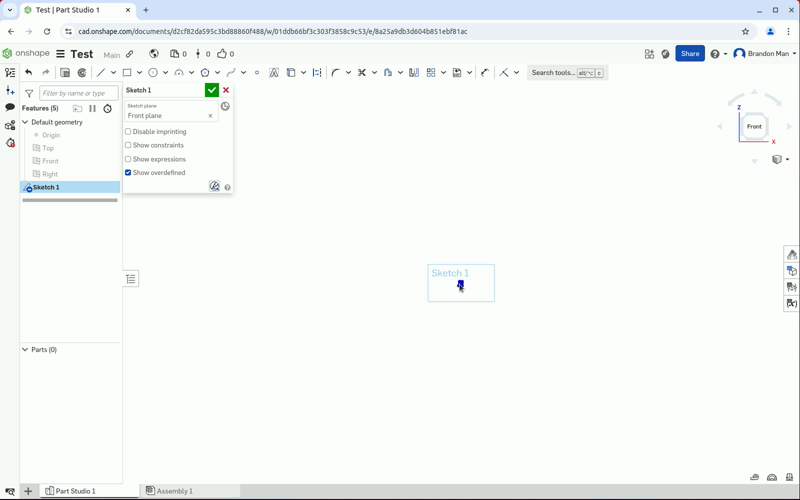
mouse_move(461, 282)
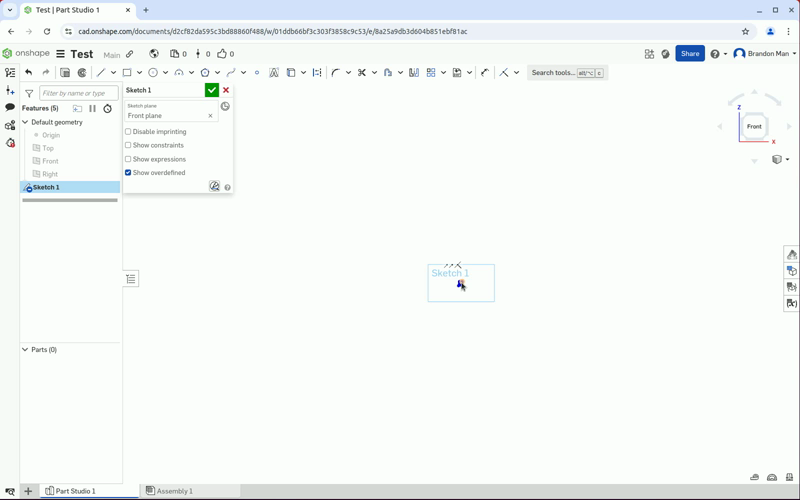
scroll(6)
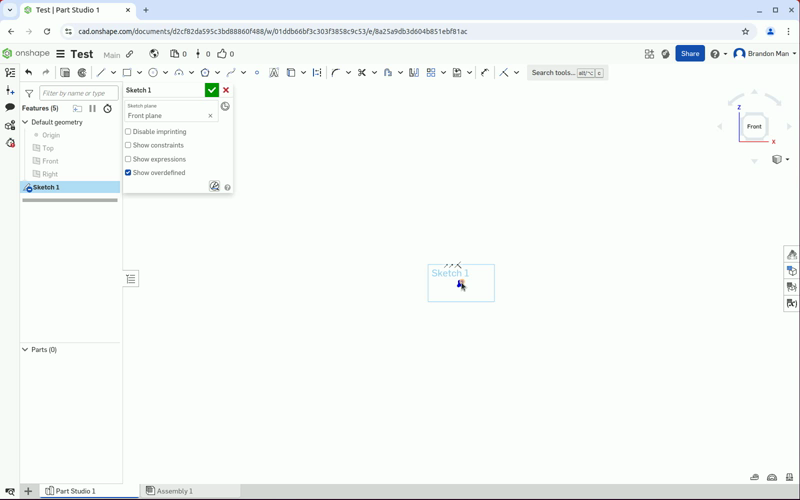
scroll(6)
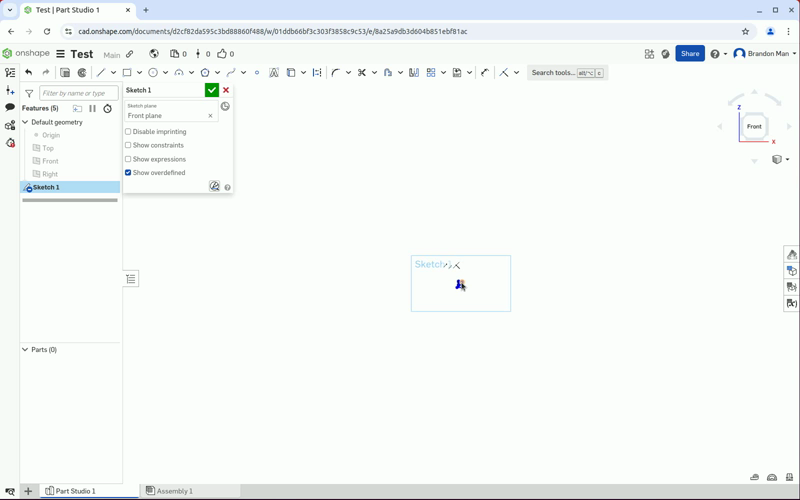
scroll(6)
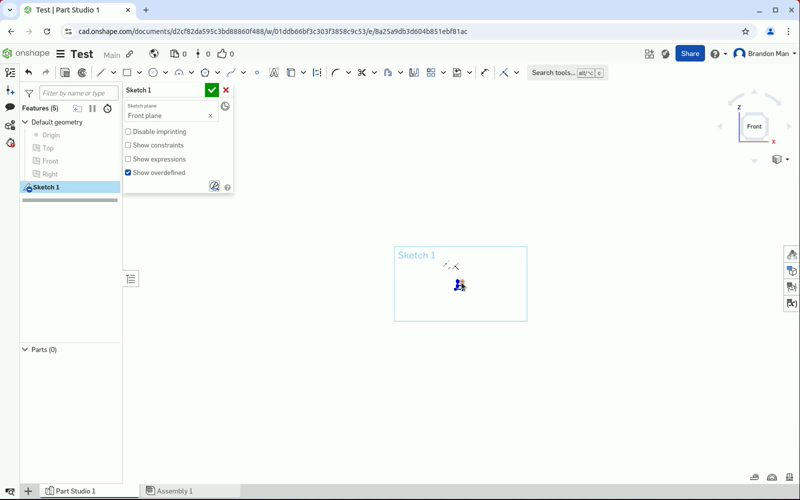
scroll(6)
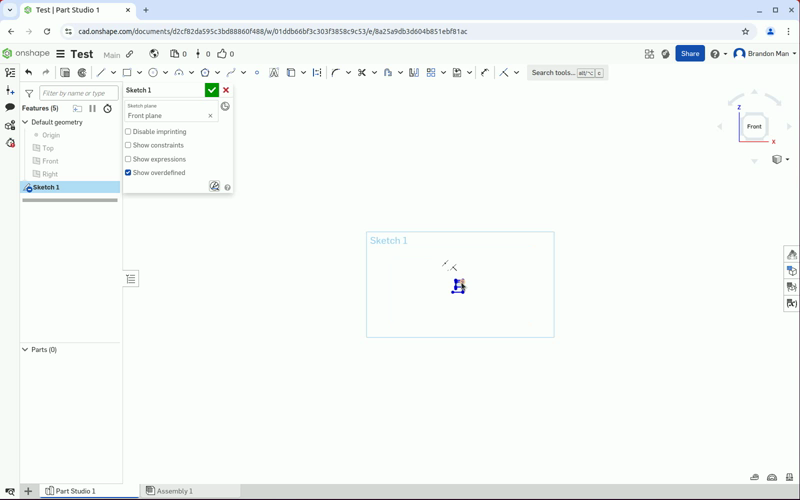
scroll(6)
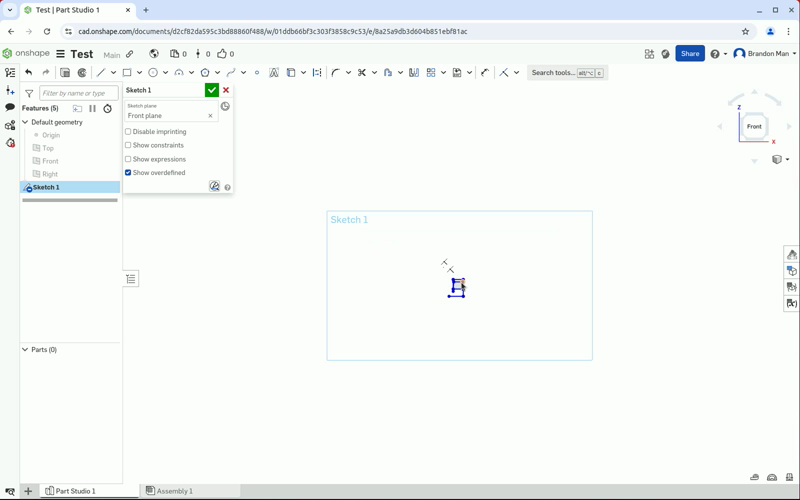
scroll(6)
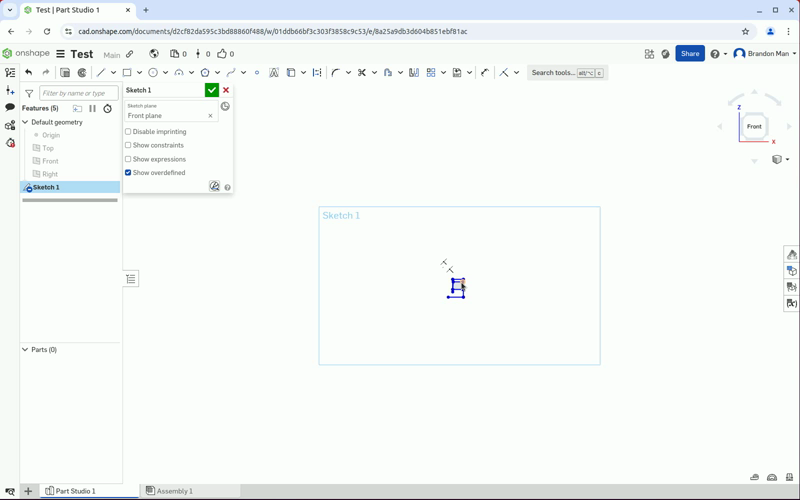
scroll(6)
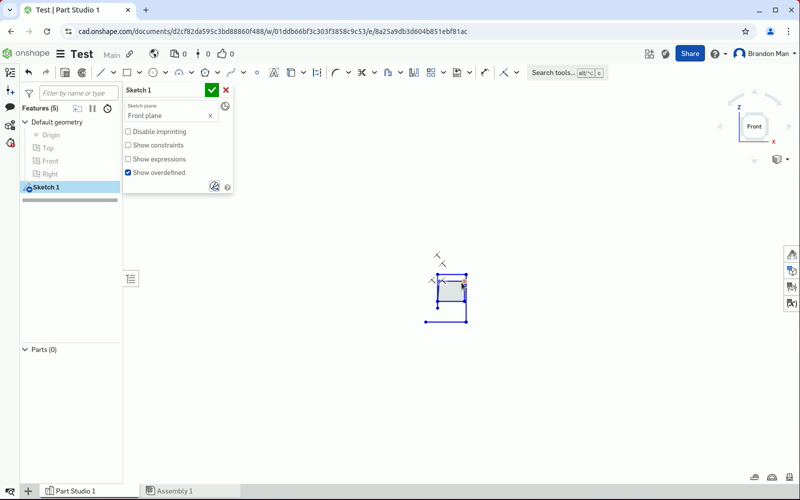
click(461, 282)
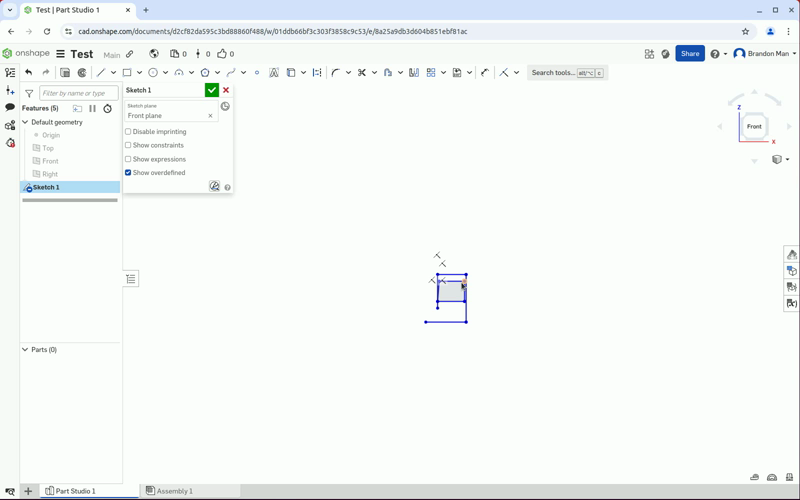
scroll(-6)
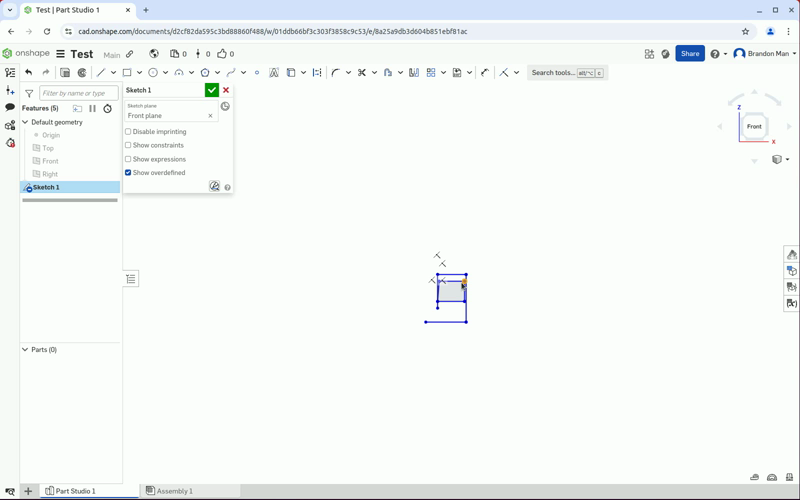
scroll(-6)
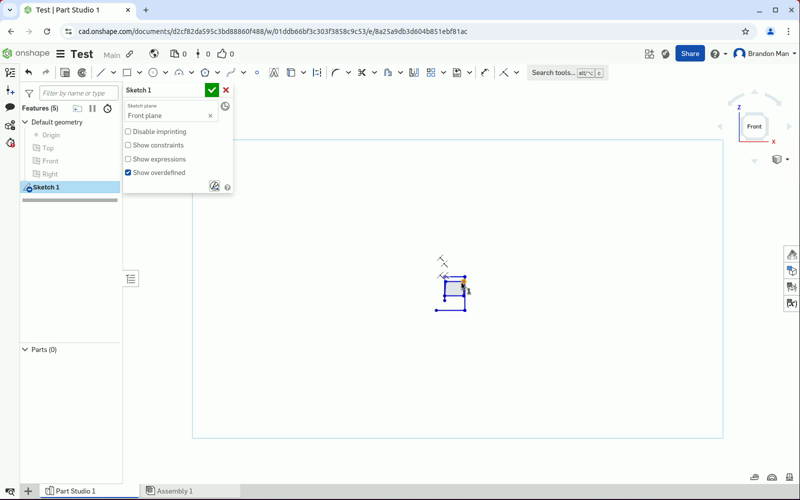
scroll(-6)
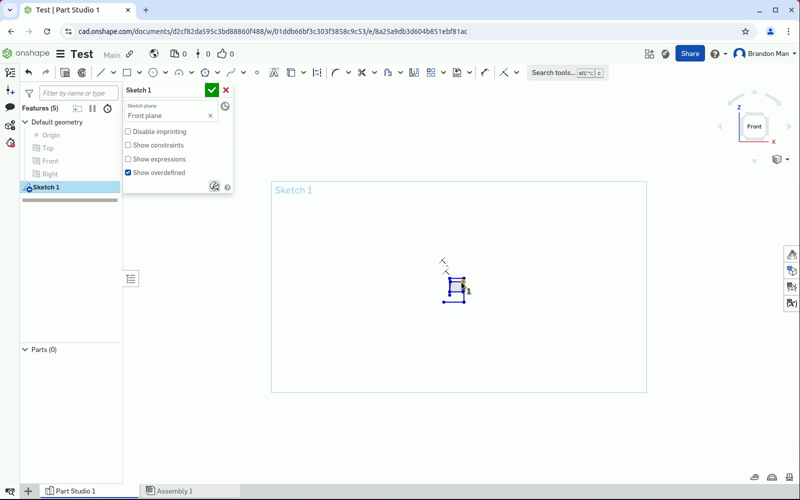
scroll(-6)
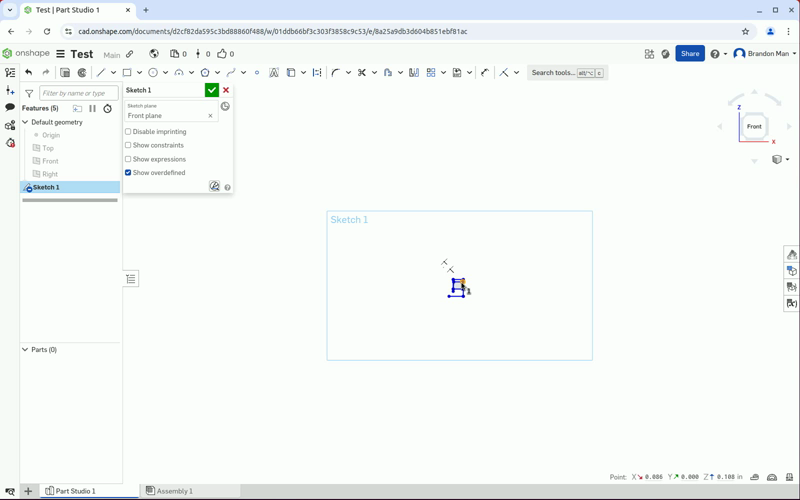
scroll(-6)
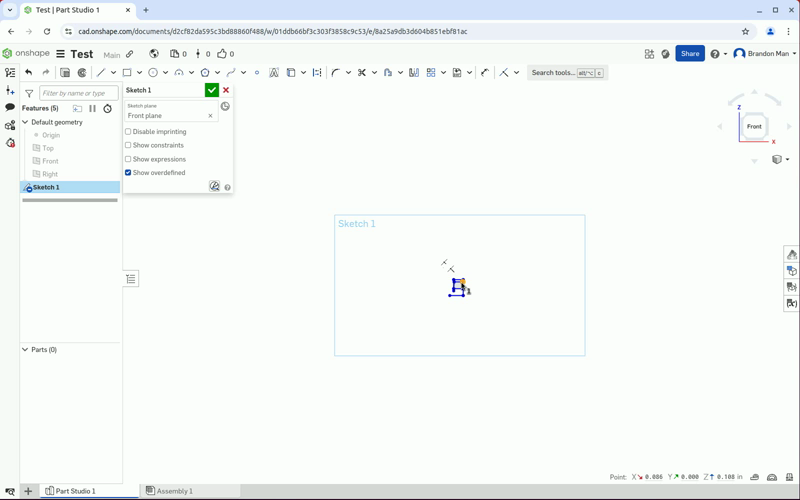
scroll(-6)
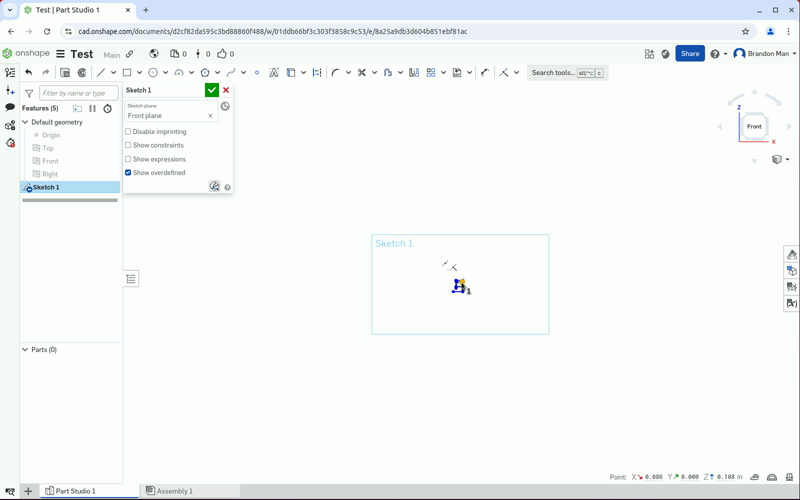
scroll(-6)
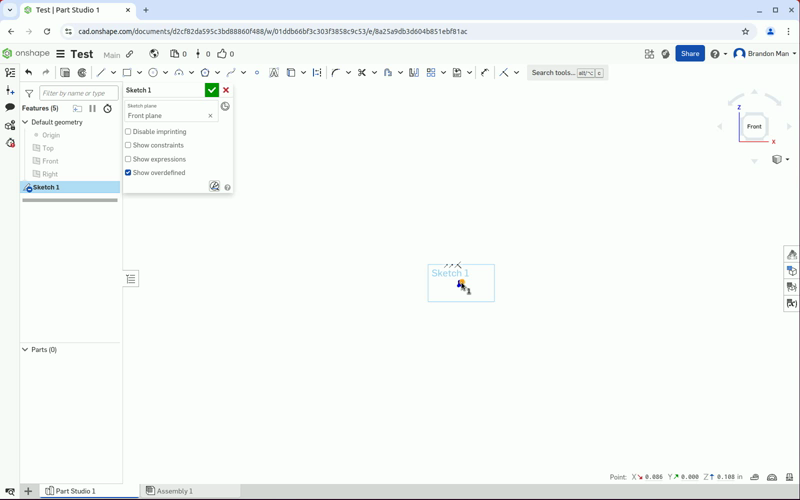
mouse_move(73, 352)
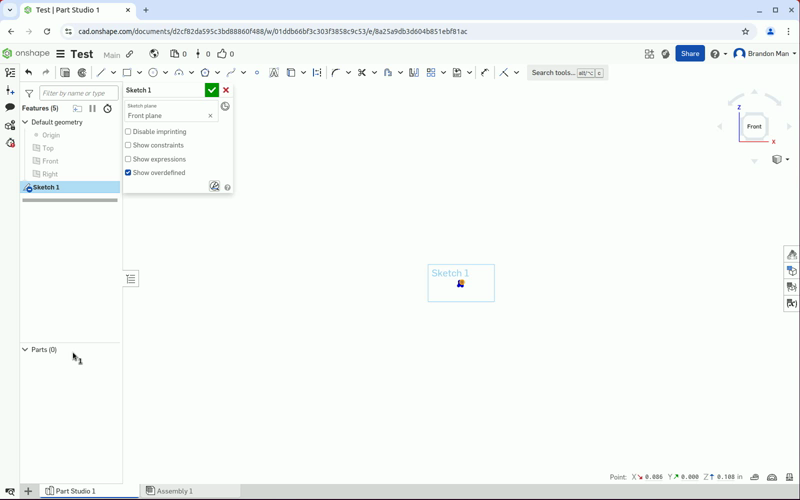
key(shift+y)
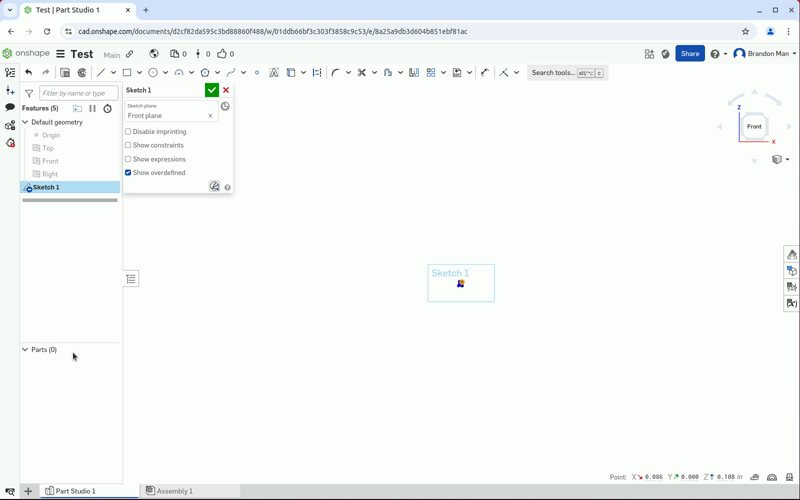
key(shift+e)
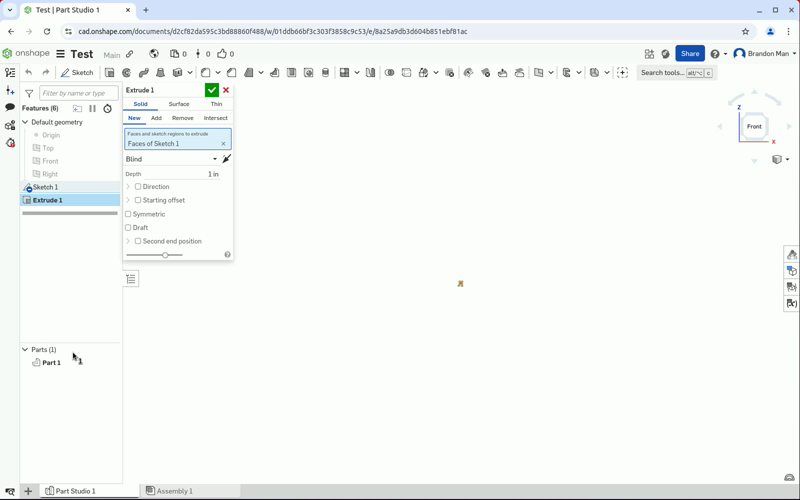
mouse_move(143, 106)
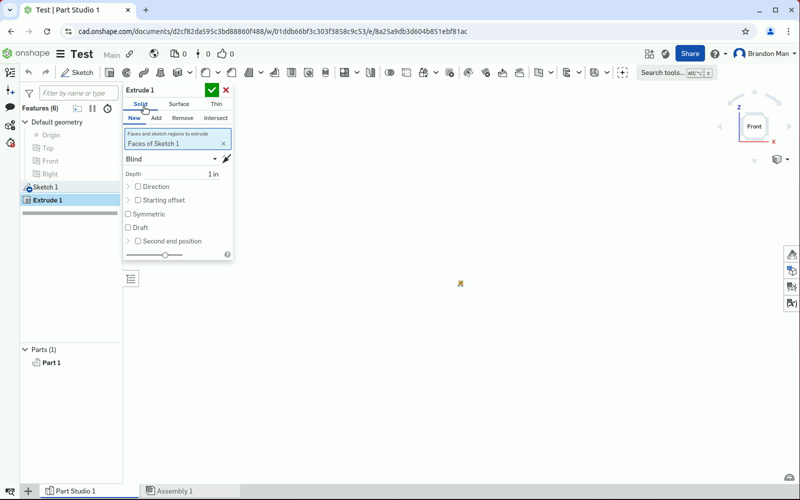
click(143, 106)
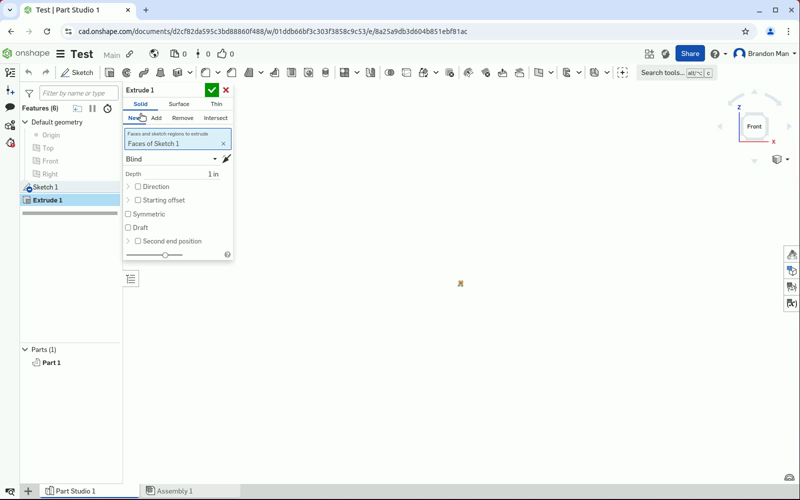
mouse_move(137, 120)
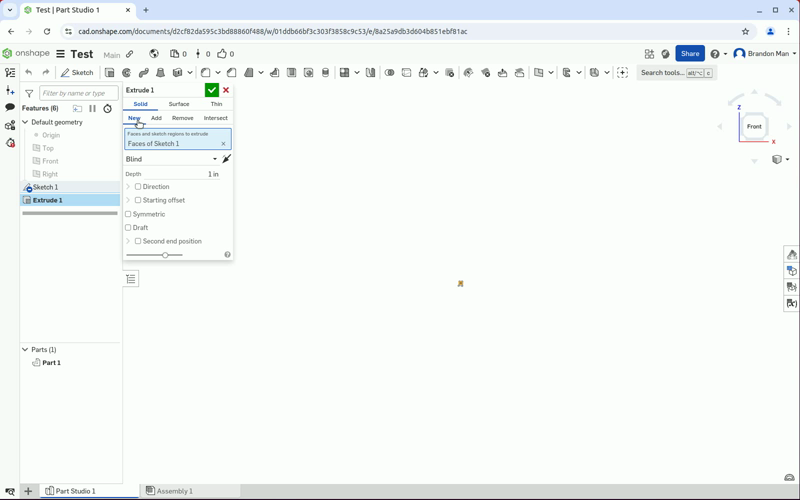
click(137, 120)
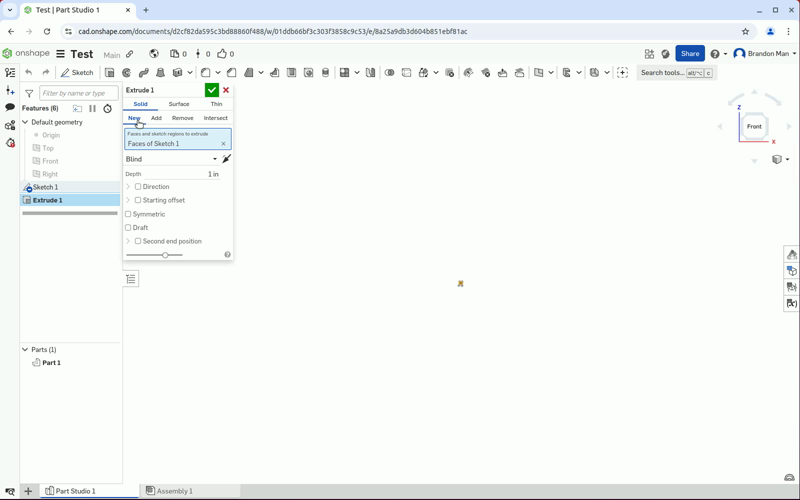
key(tab, 4)
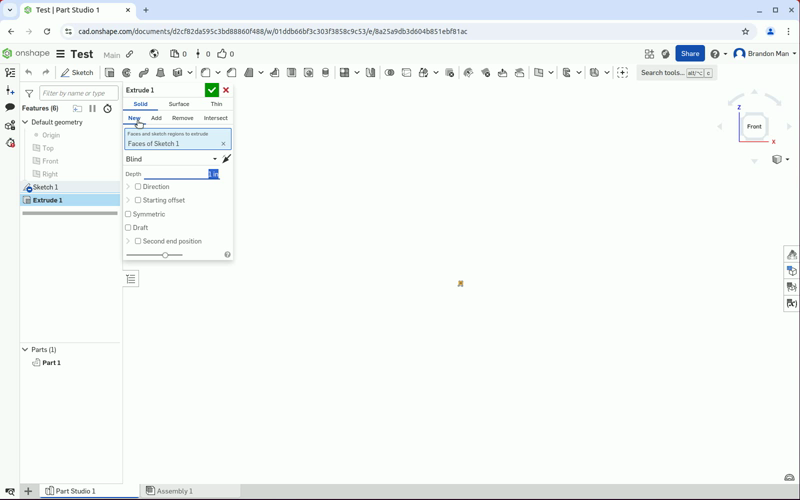
text(23.108)
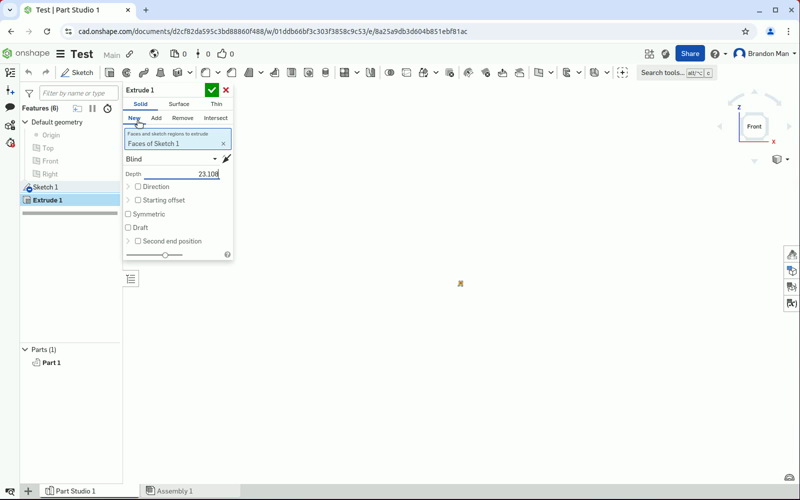
key(enter)
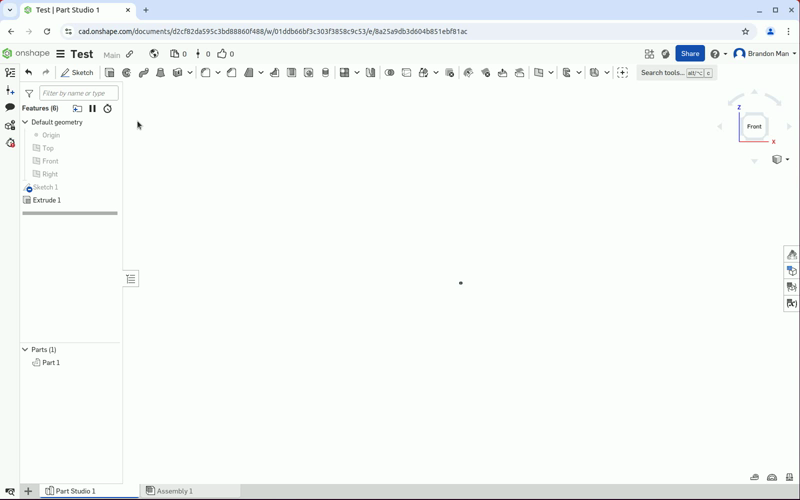
key(shift+h)
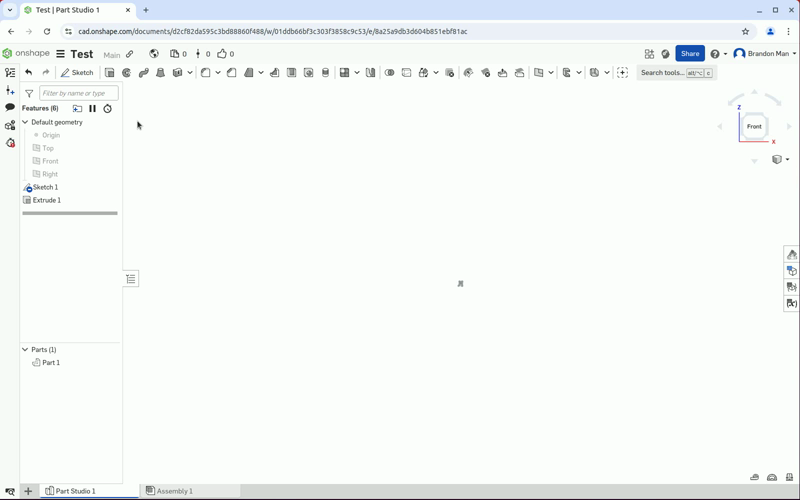
key(shift+h)
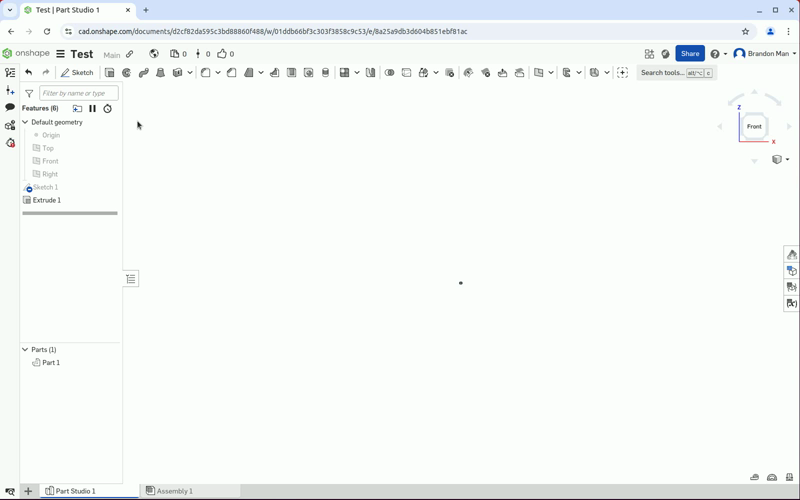
mouse_move(73, 189)
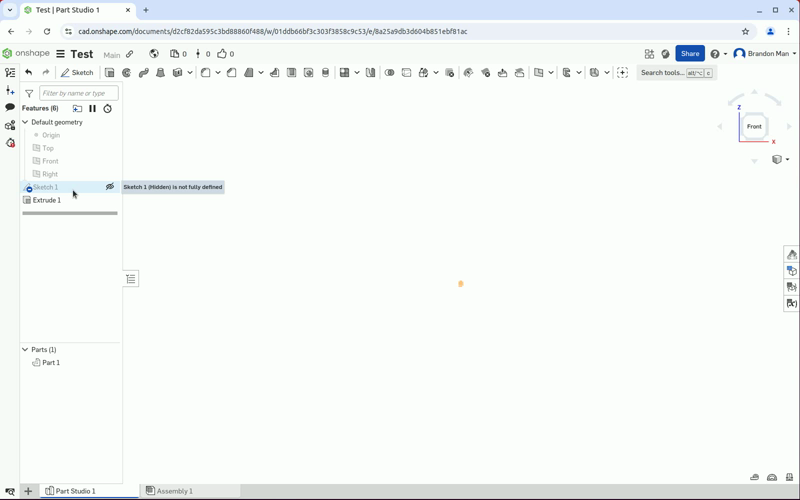
click(73, 189)
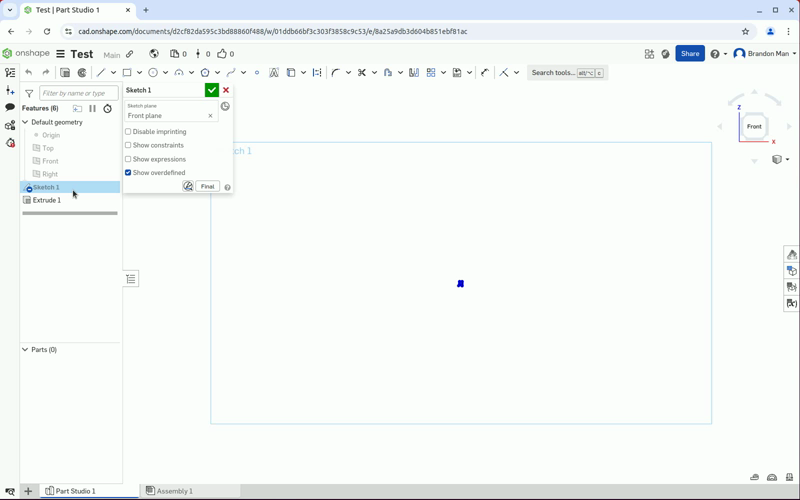
mouse_move(229, 92)
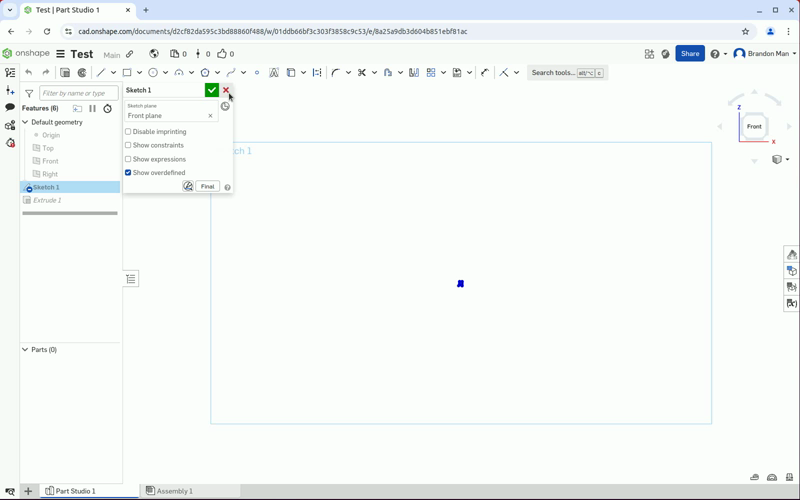
click(229, 92)
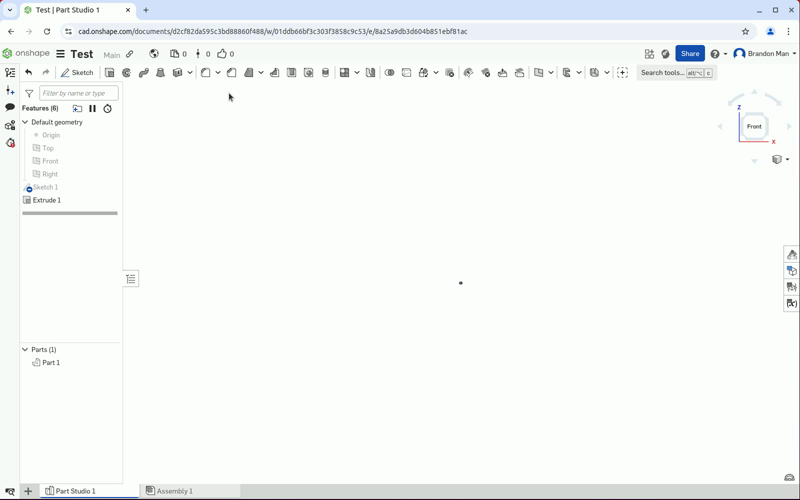
mouse_move(73, 352)
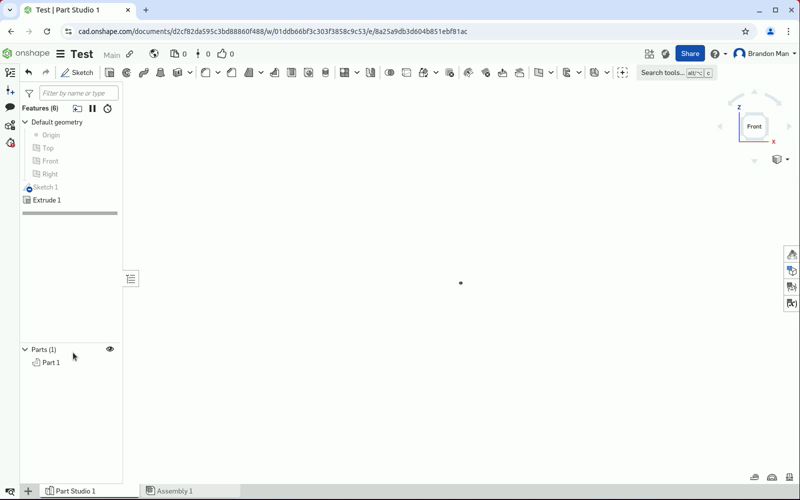
key(y)
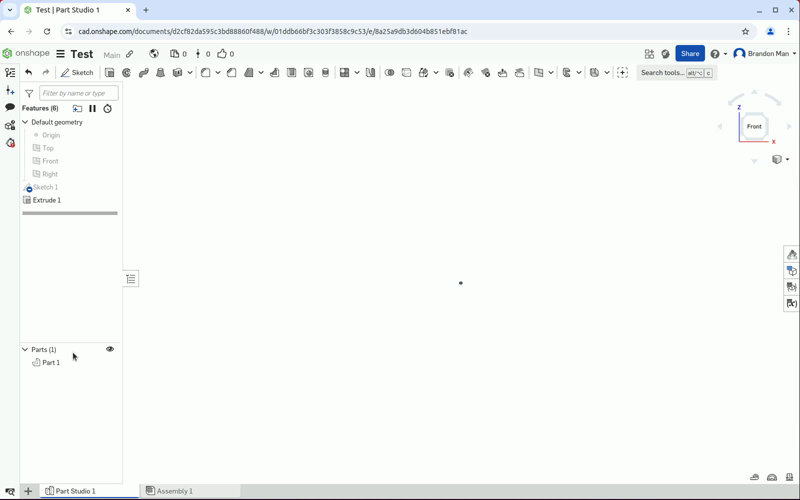
key(shift+p)
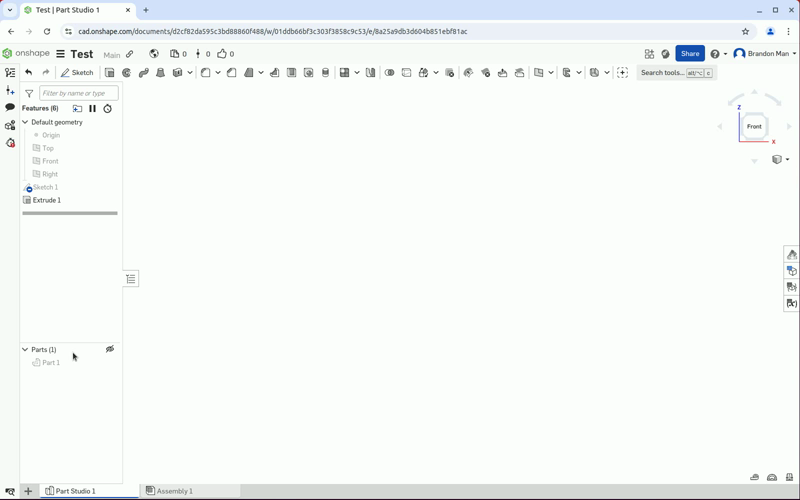
key(space)
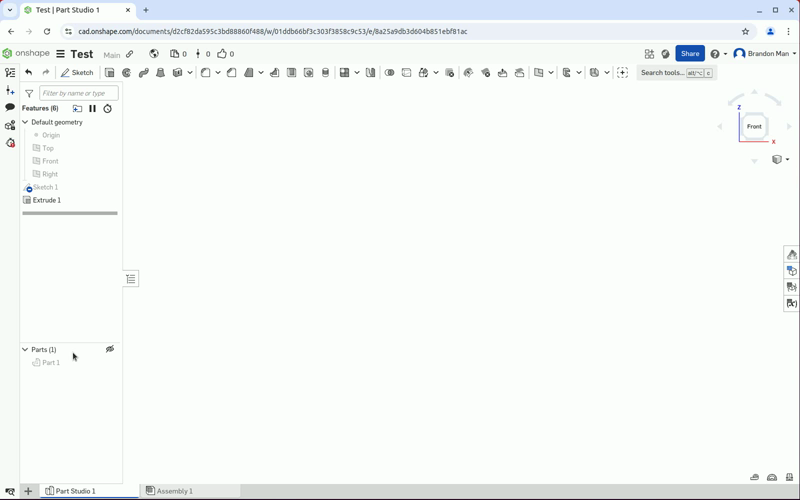
key_down(shift)
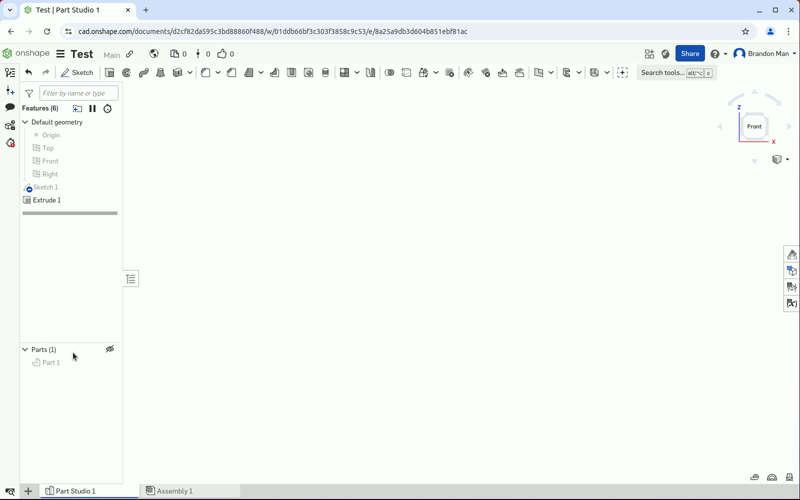
key(left)
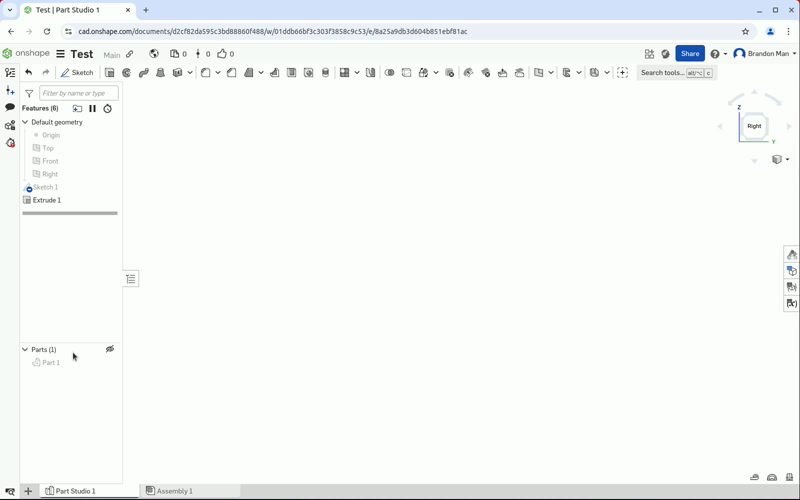
key_up(shift)
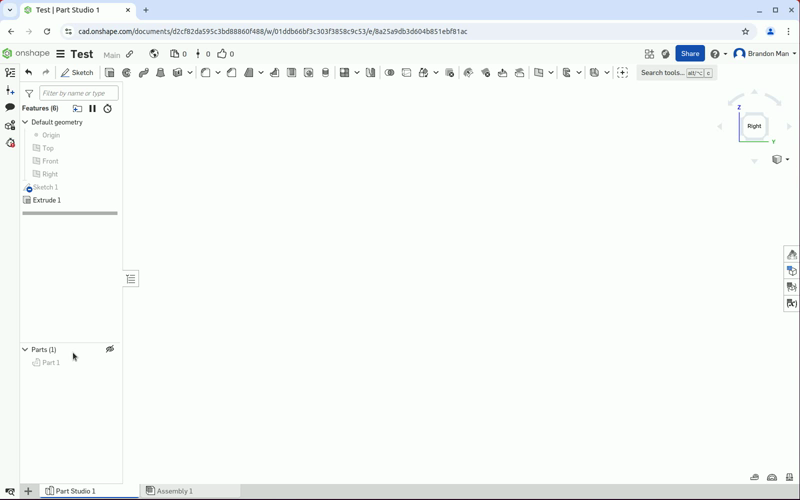
mouse_move(73, 352)
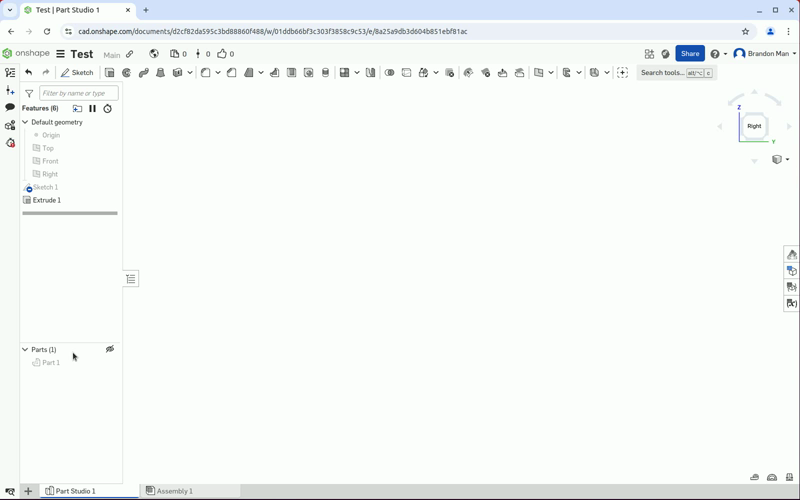
key(shift+y)
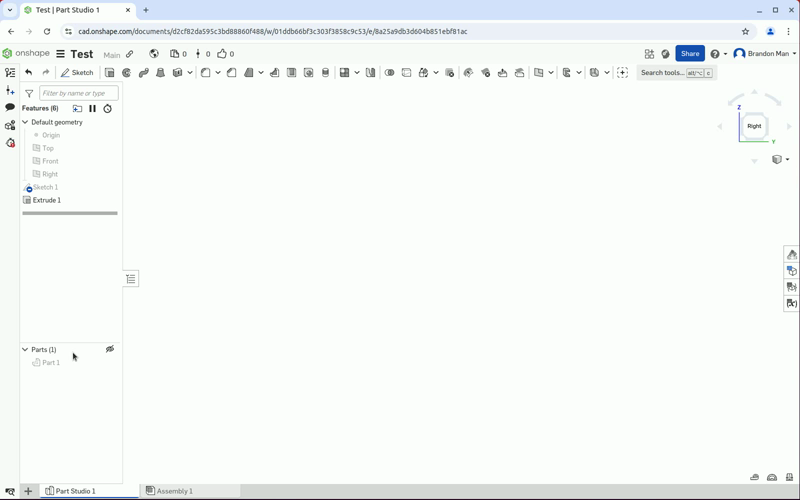
key(shift+s)
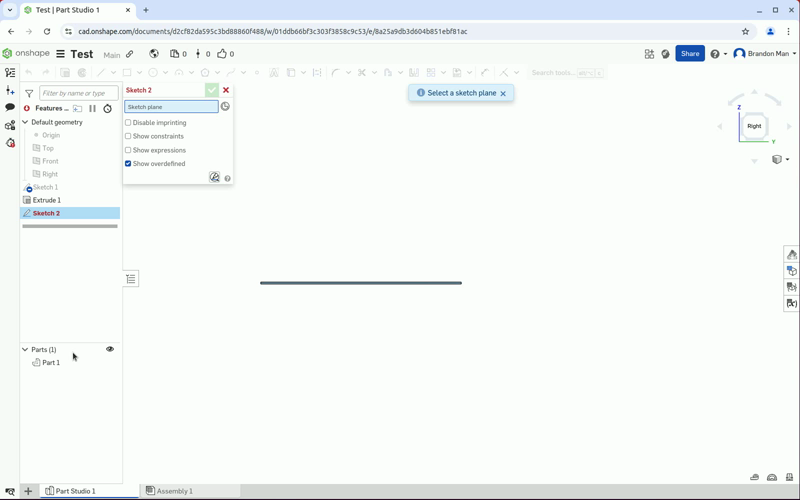
mouse_move(73, 176)
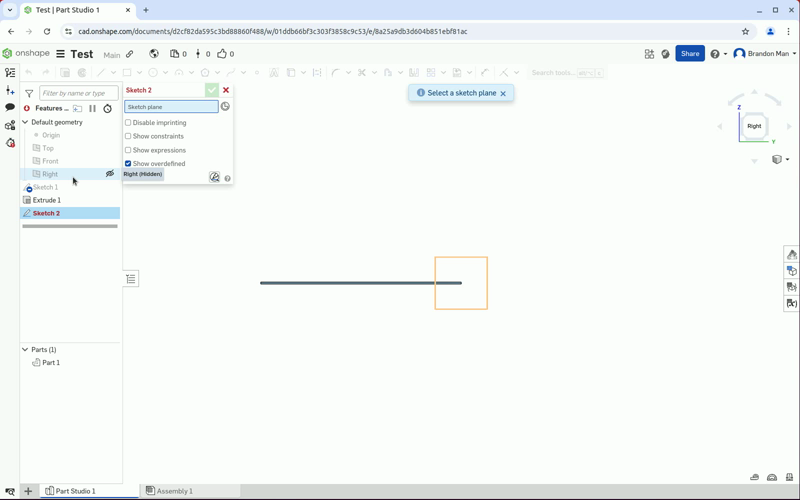
click(73, 176)
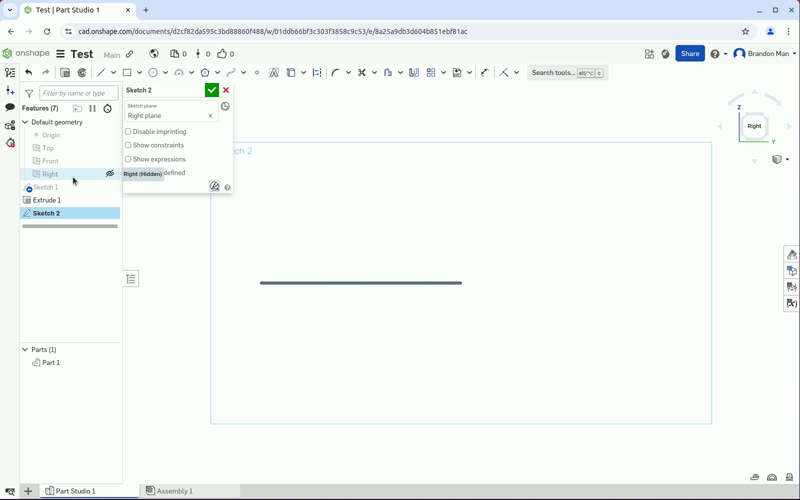
mouse_move(73, 352)
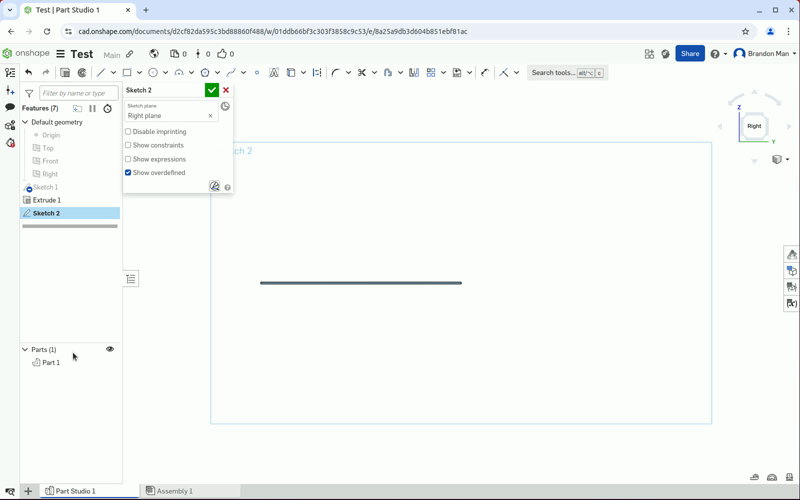
key(y)
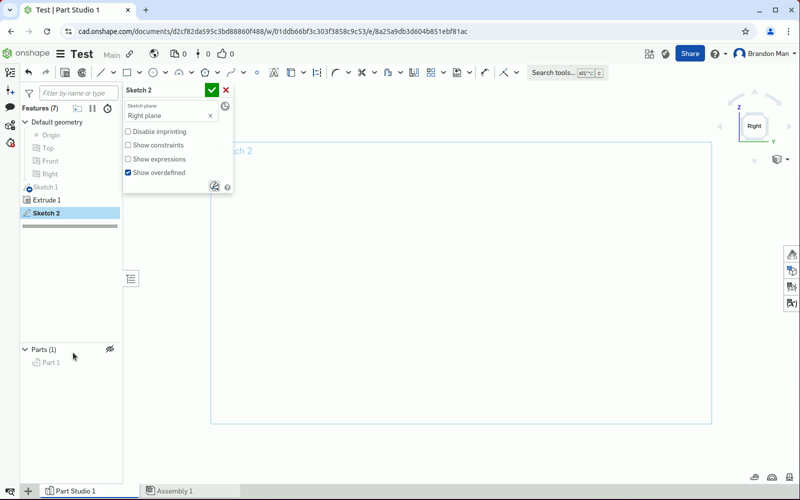
key(l)
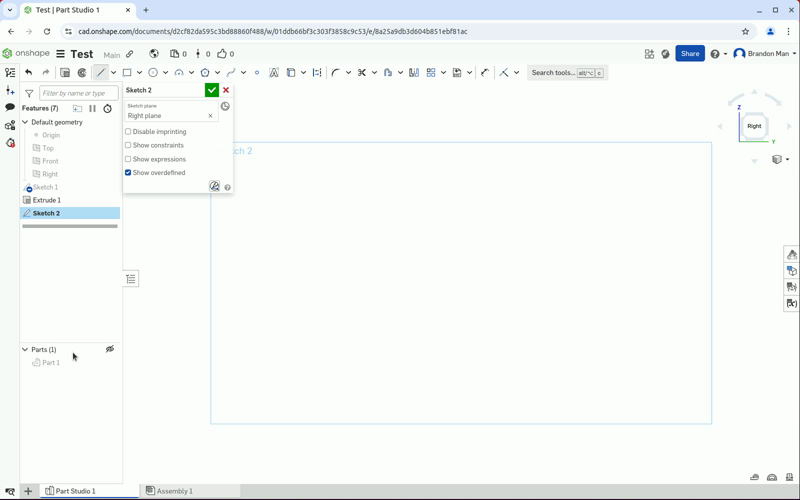
key_down(shift)
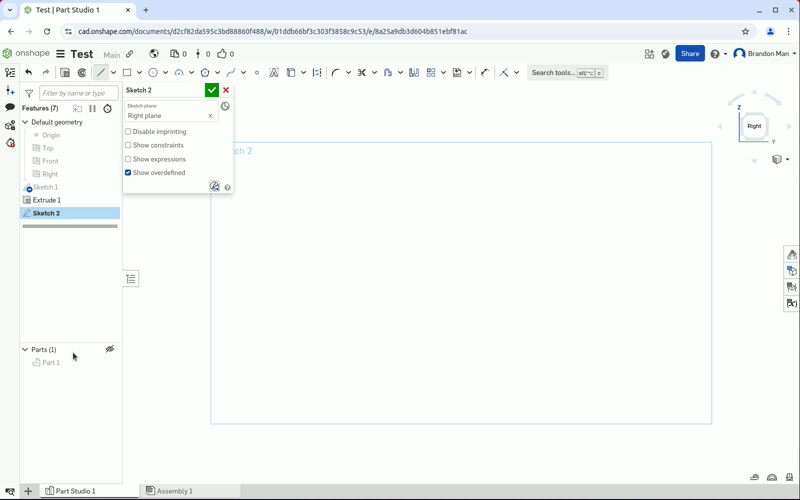
mouse_move(459, 284)
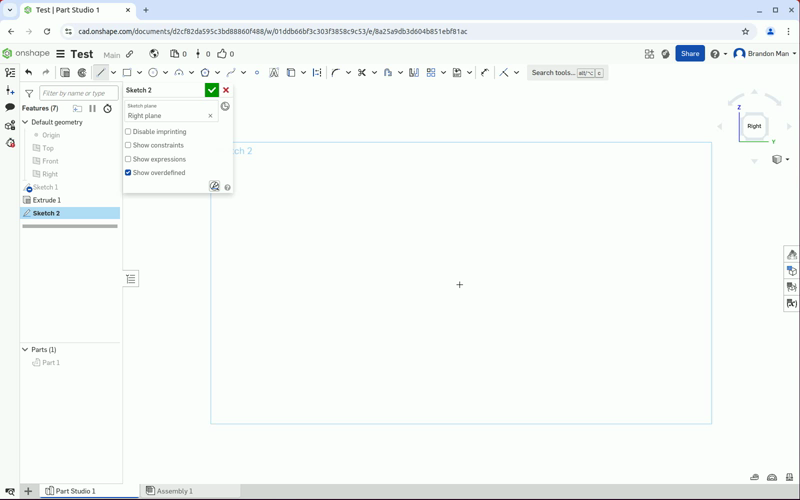
click(459, 284)
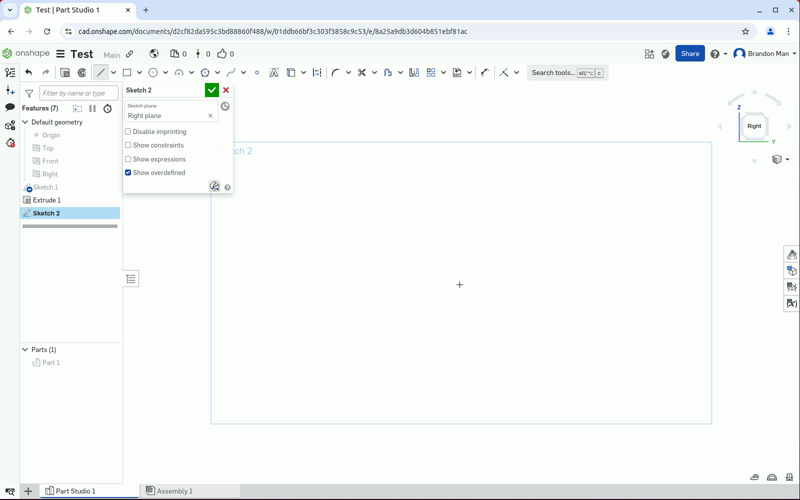
key_up(shift)
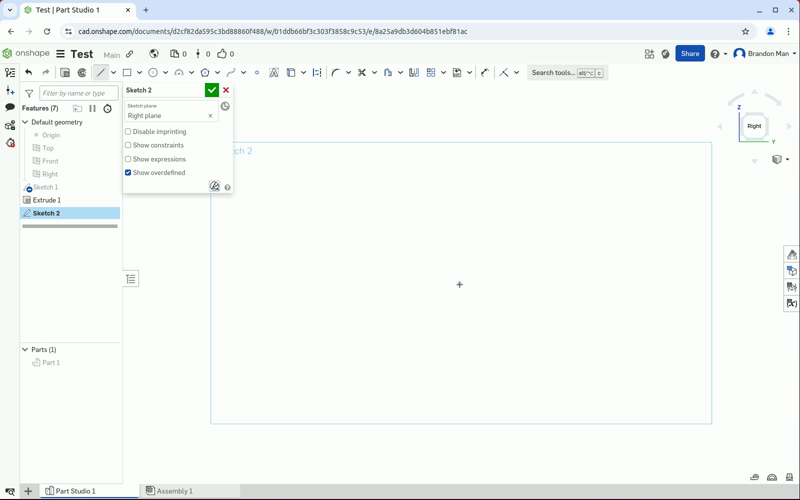
key_down(shift)
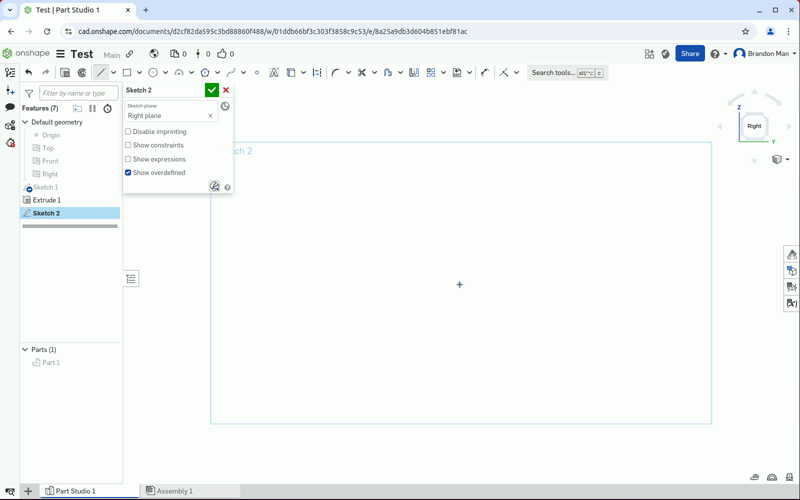
mouse_move(489, 284)
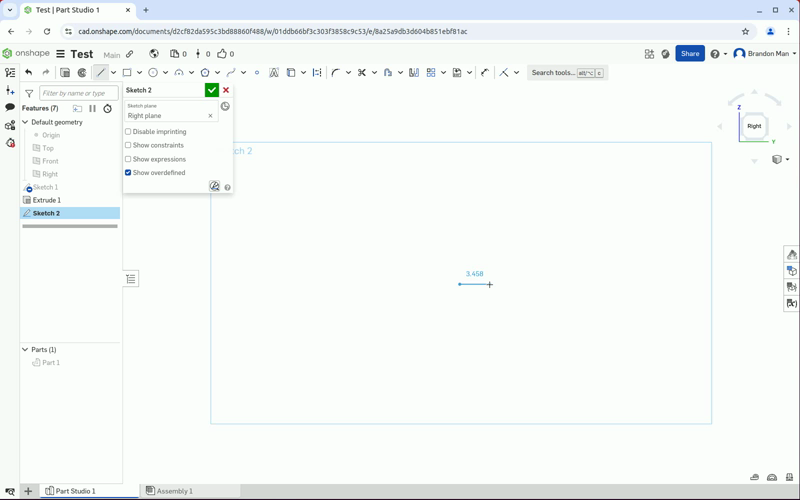
mouse_move(461, 284)
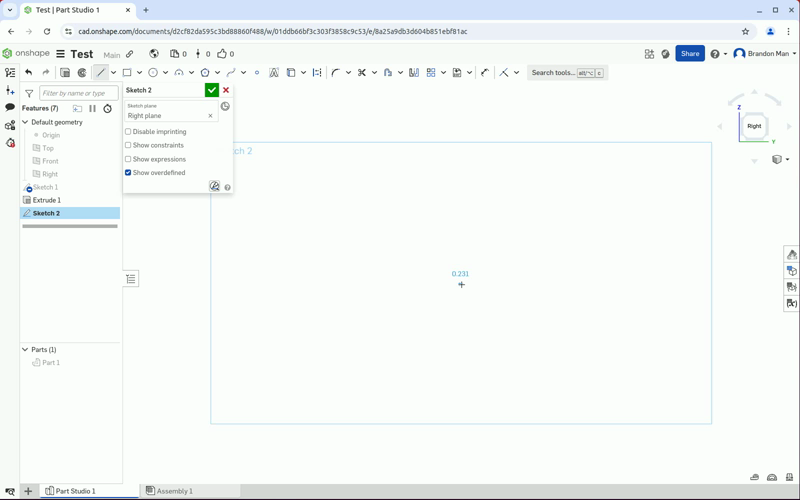
scroll(6)
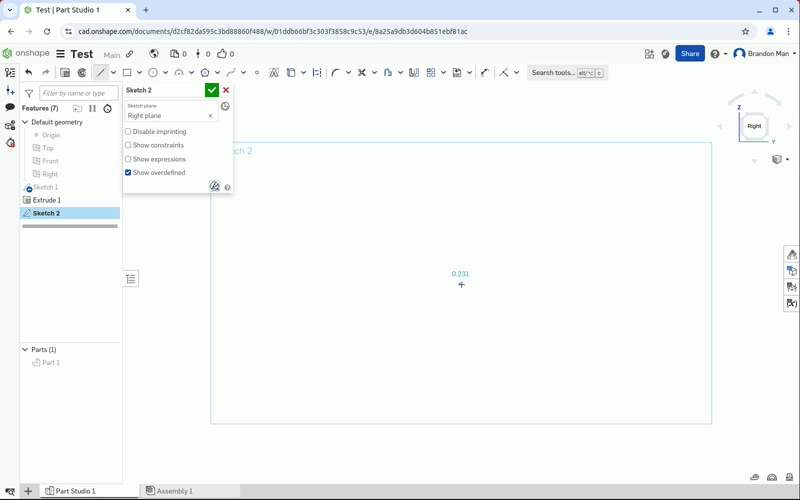
scroll(6)
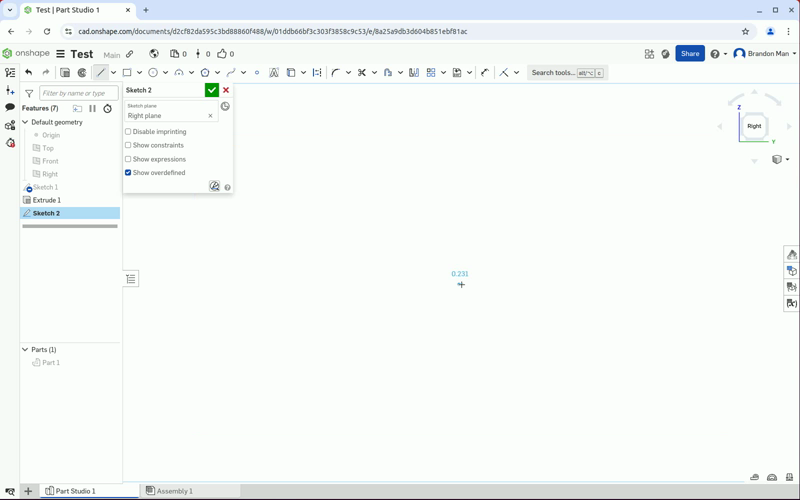
scroll(6)
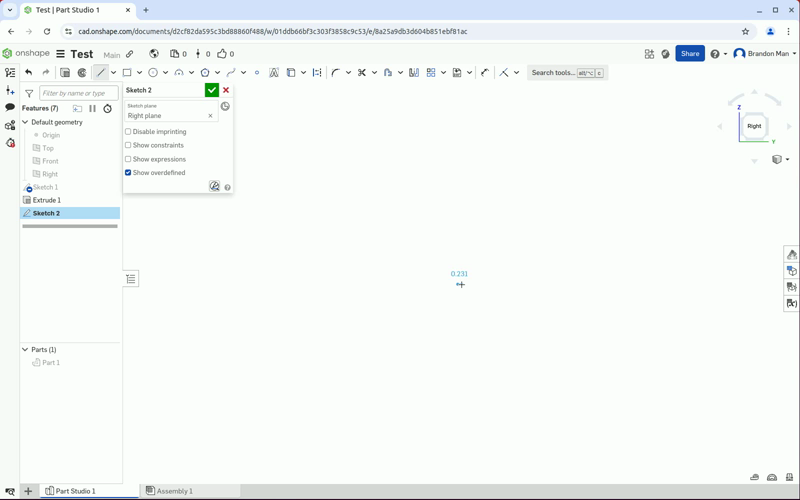
scroll(6)
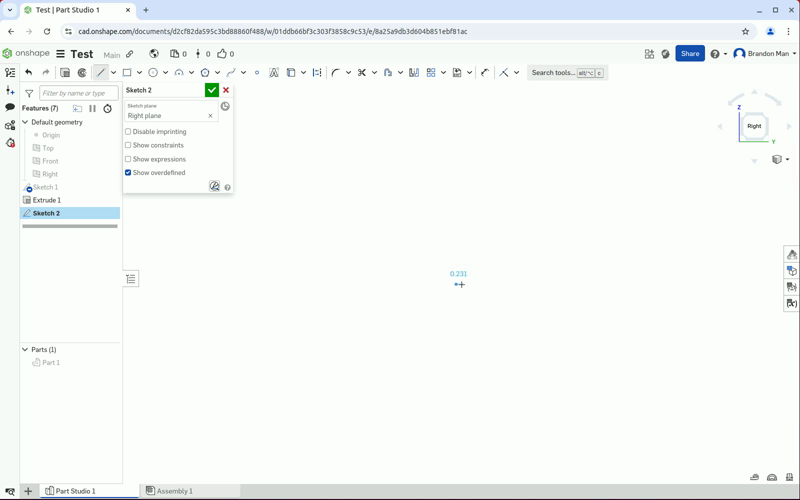
scroll(6)
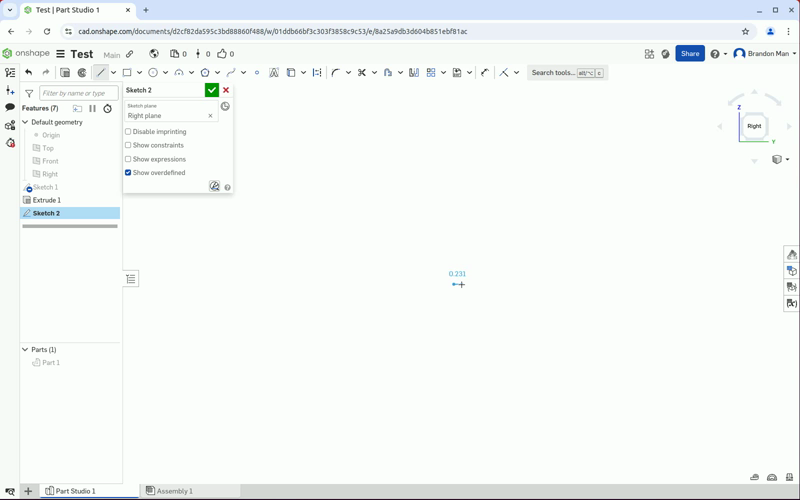
scroll(6)
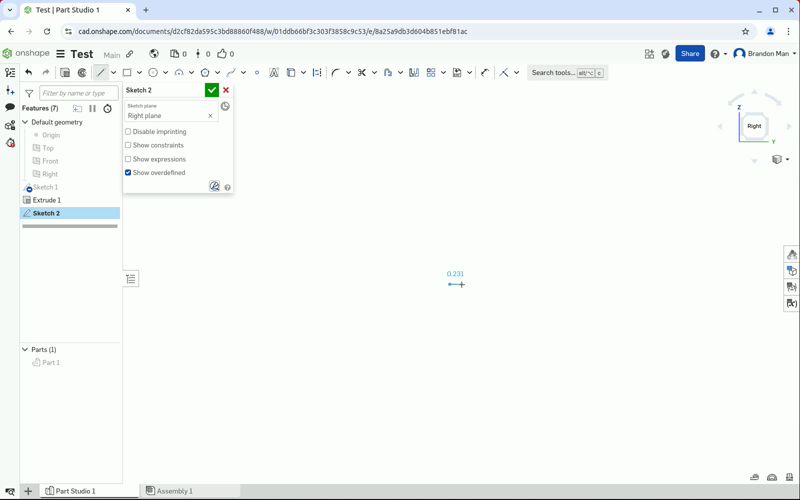
scroll(6)
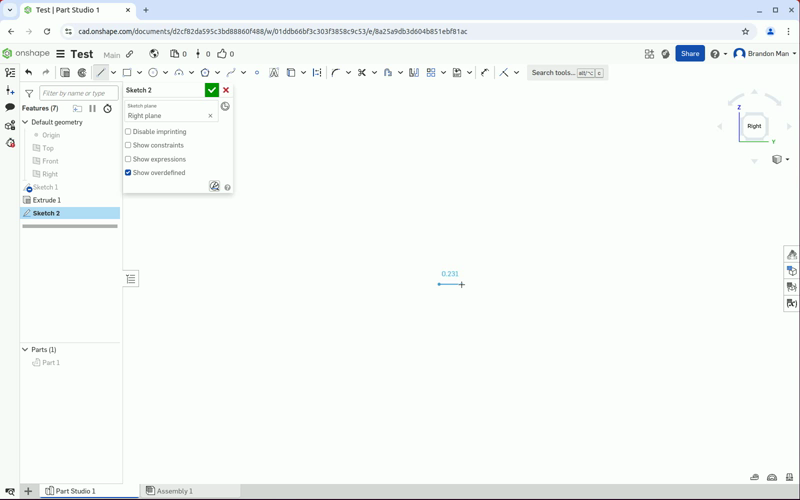
click(461, 284)
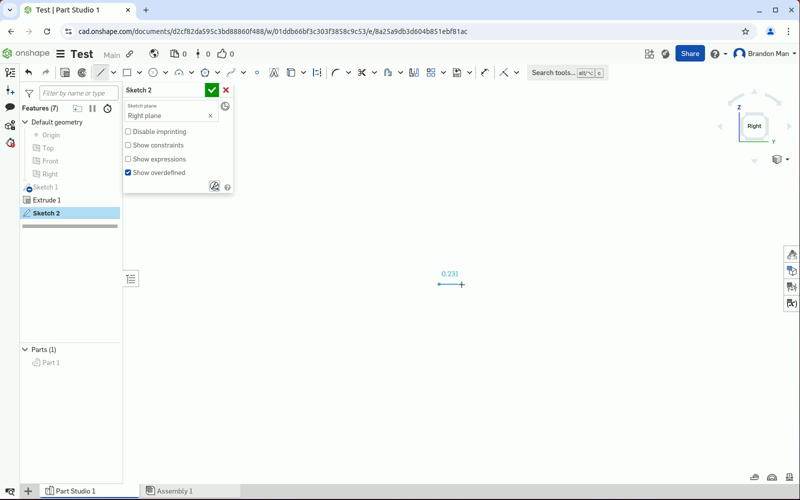
scroll(-6)
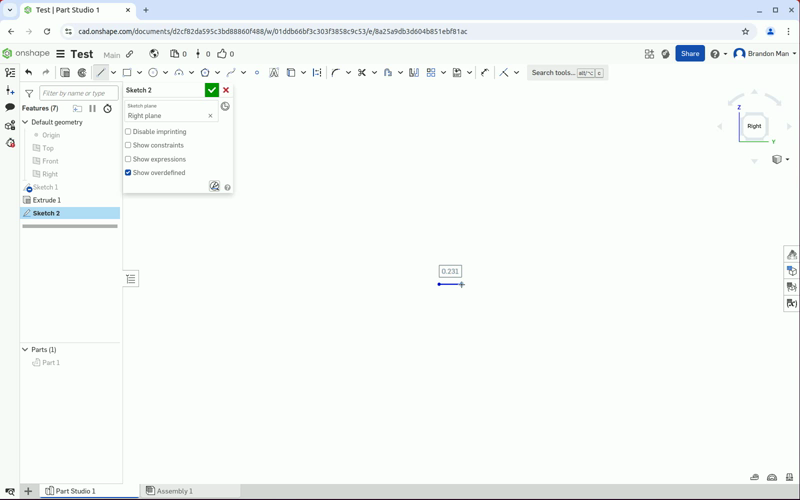
scroll(-6)
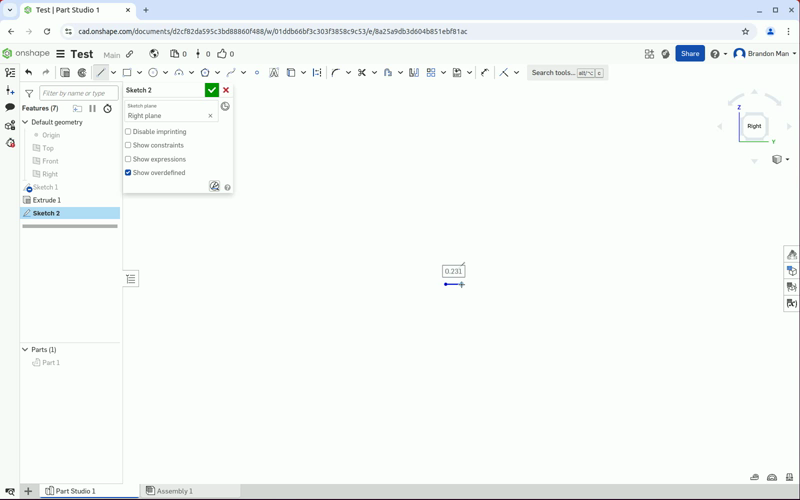
scroll(-6)
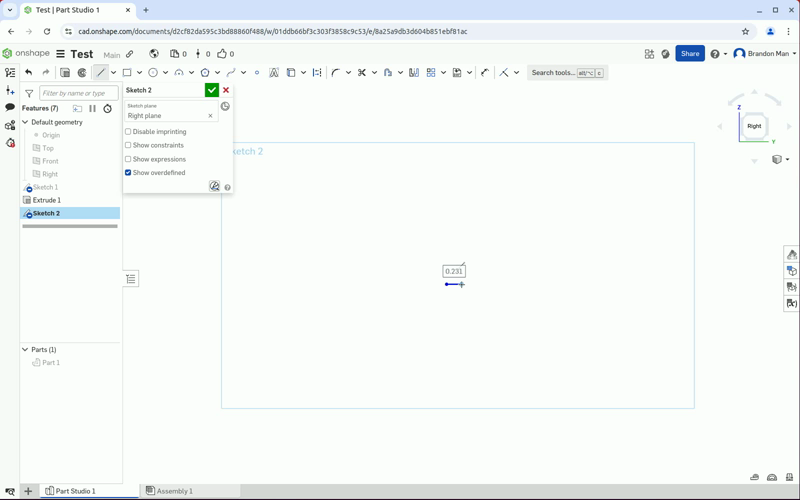
scroll(-6)
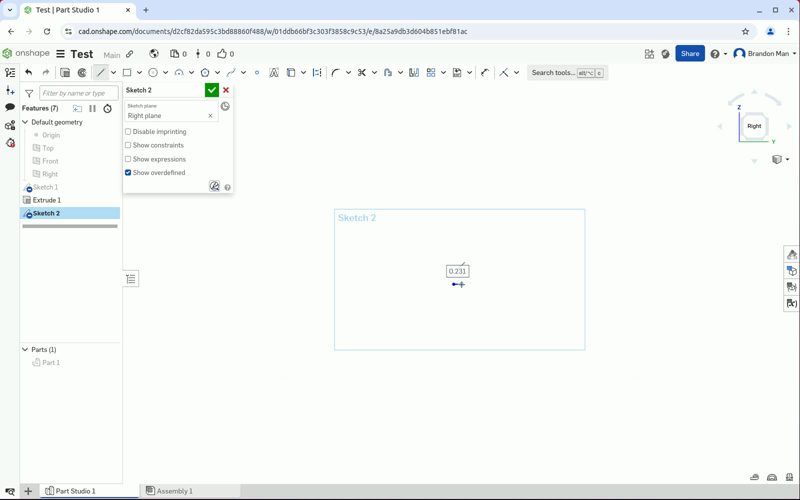
scroll(-6)
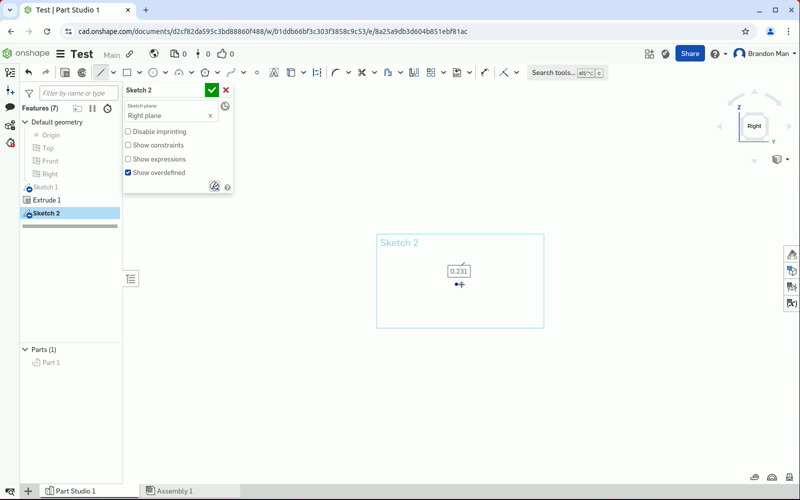
scroll(-6)
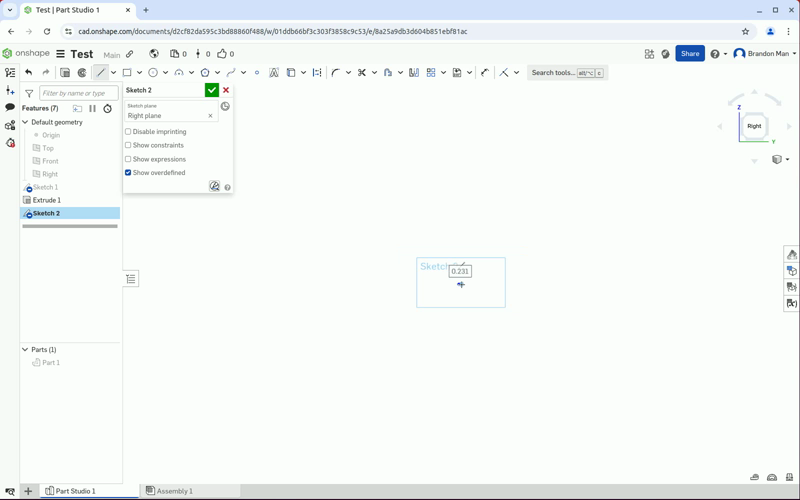
scroll(-6)
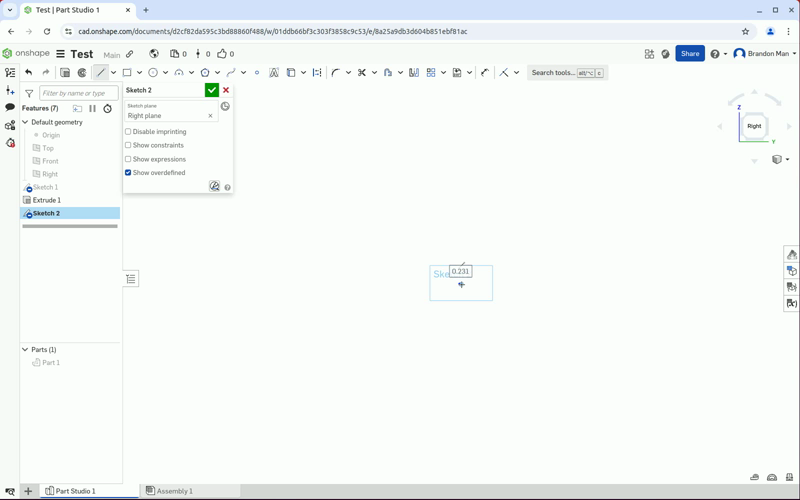
key_up(shift)
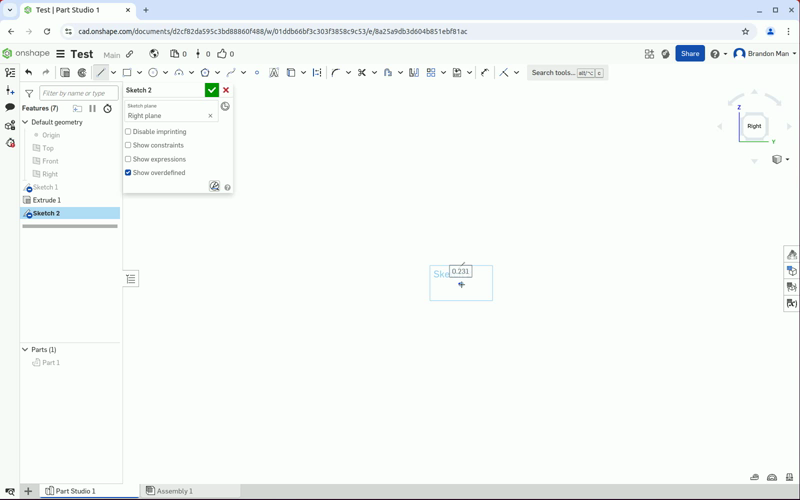
key_down(shift)
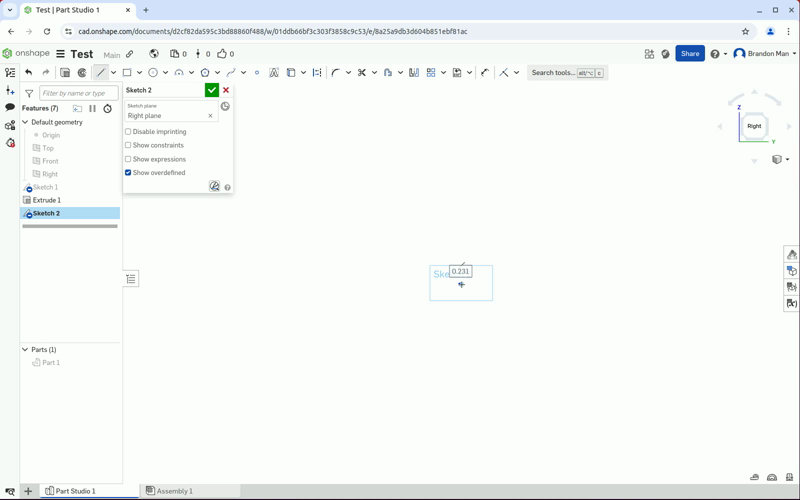
mouse_move(492, 284)
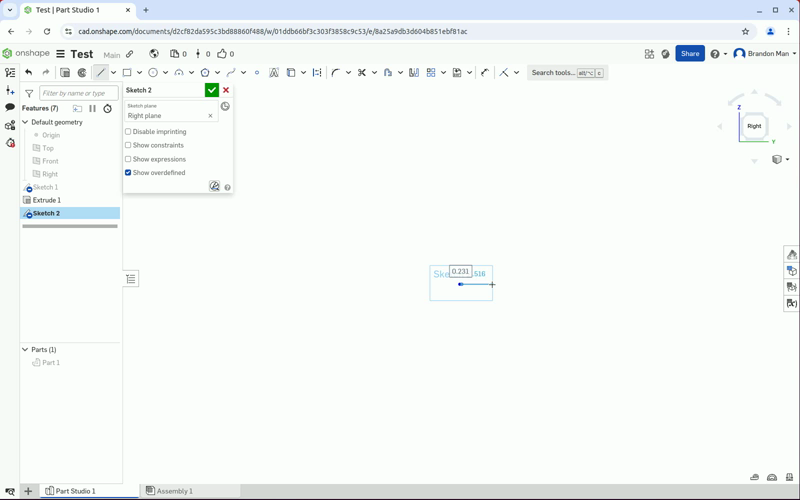
mouse_move(461, 281)
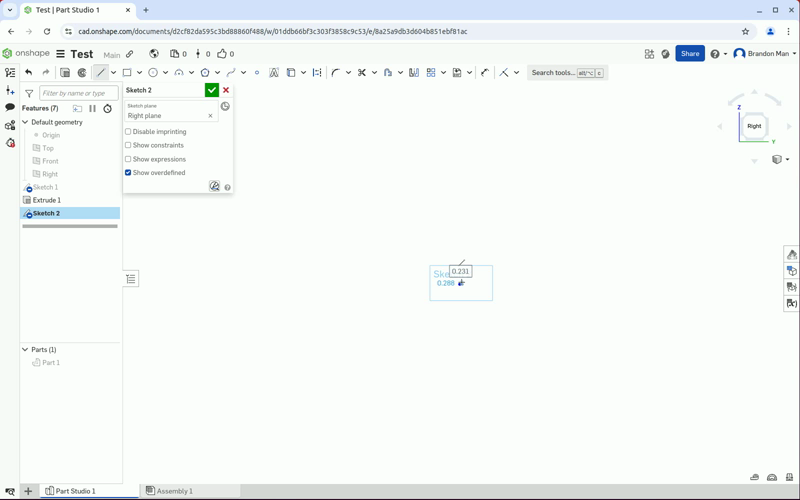
scroll(6)
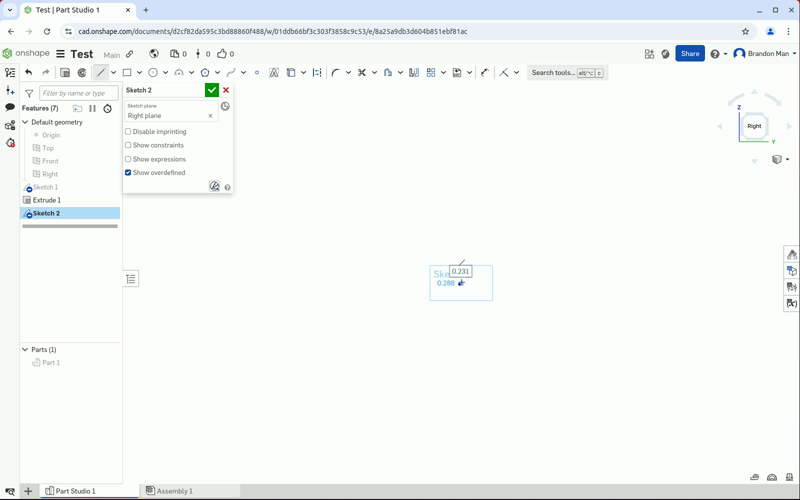
scroll(6)
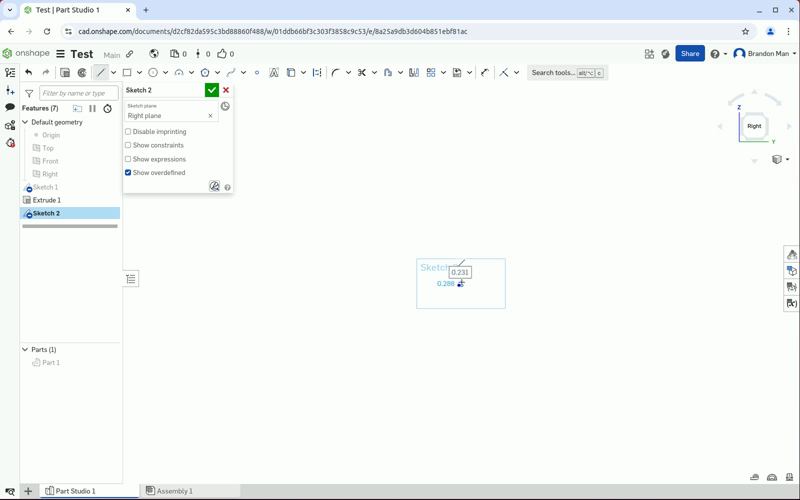
scroll(6)
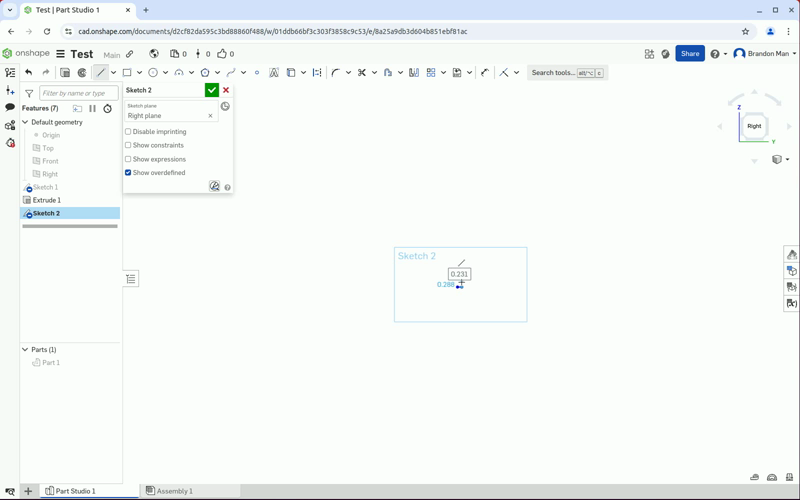
scroll(6)
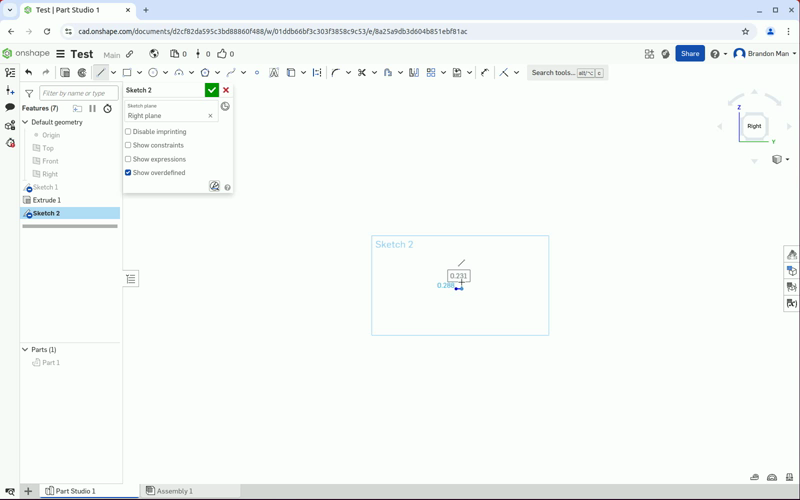
scroll(6)
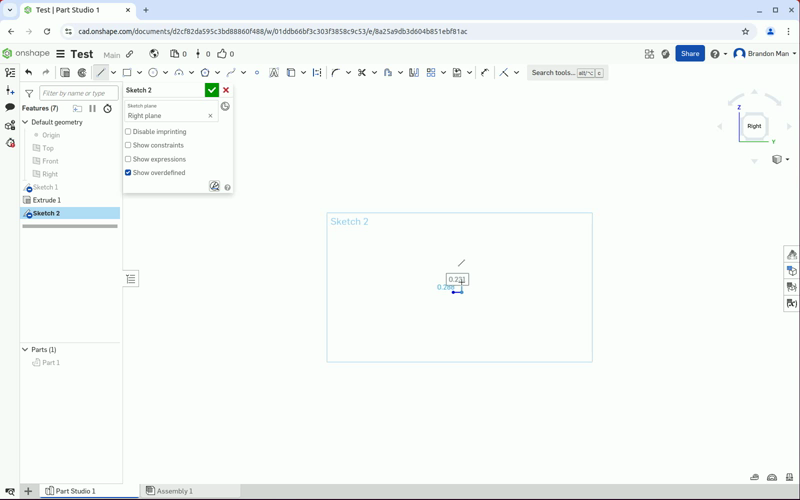
scroll(6)
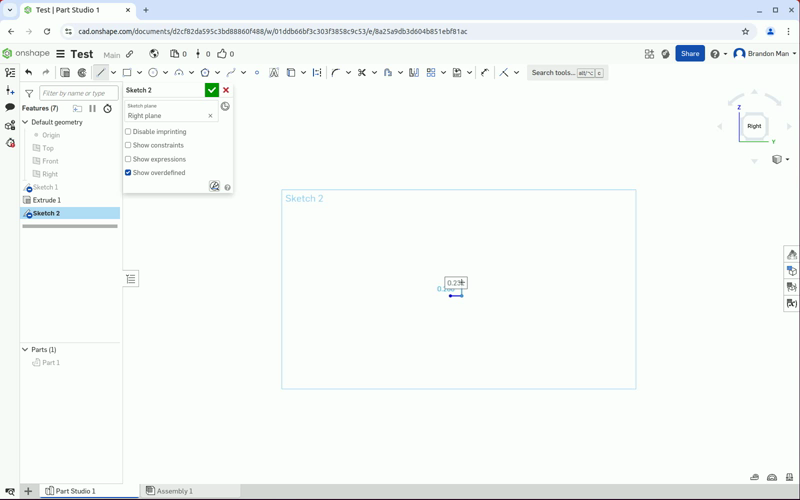
scroll(6)
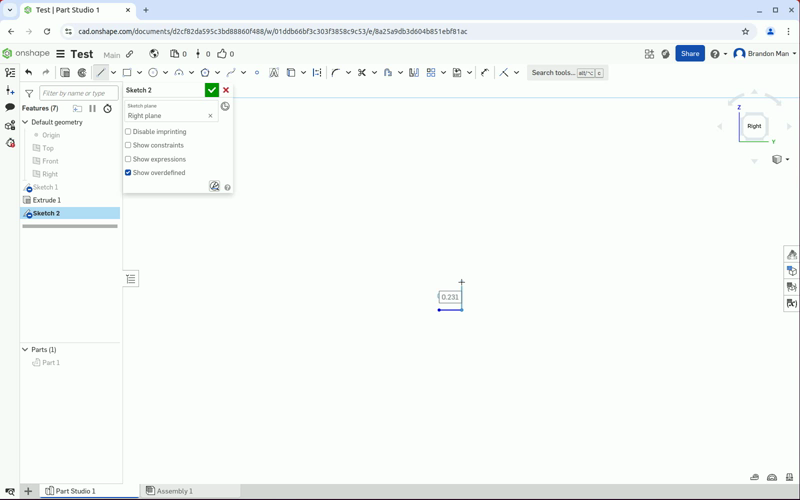
click(461, 281)
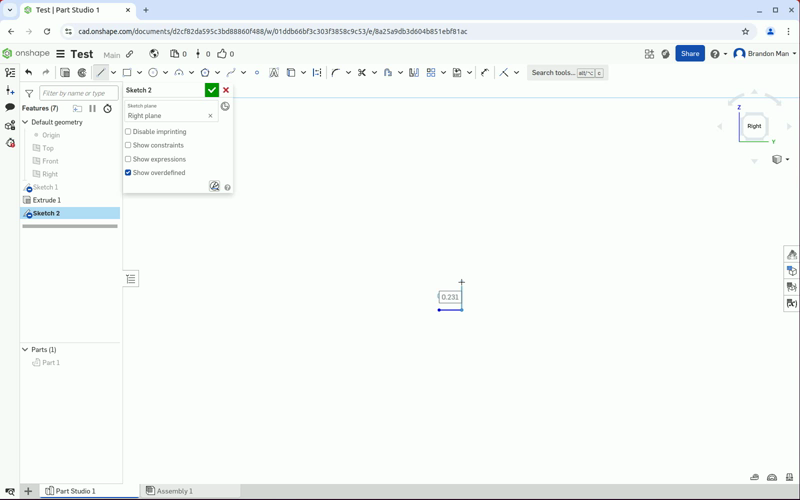
scroll(-6)
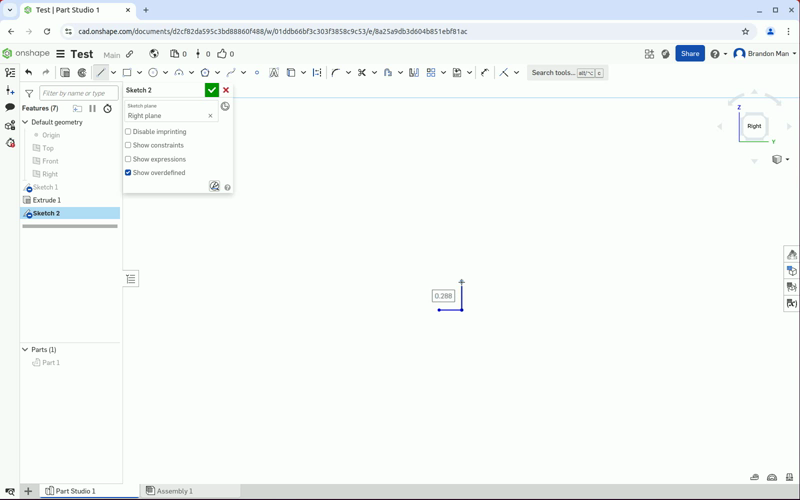
scroll(-6)
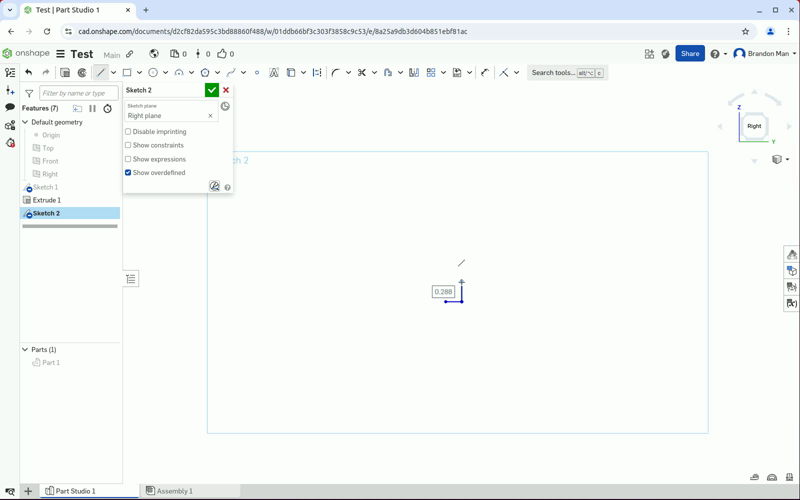
scroll(-6)
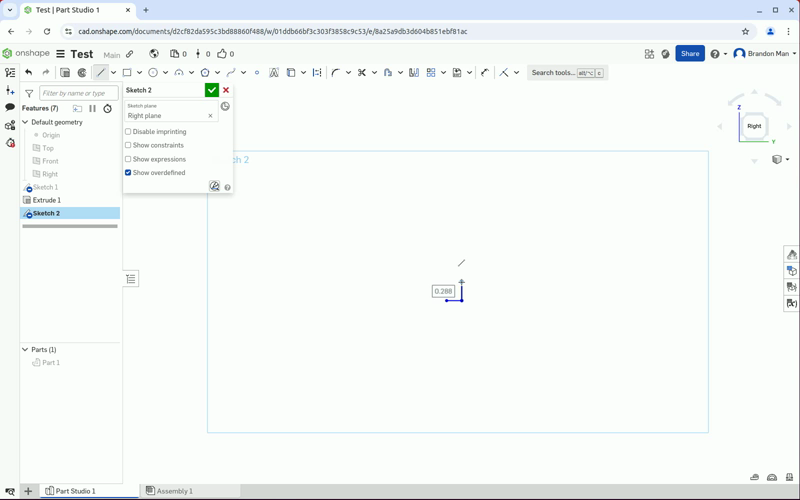
scroll(-6)
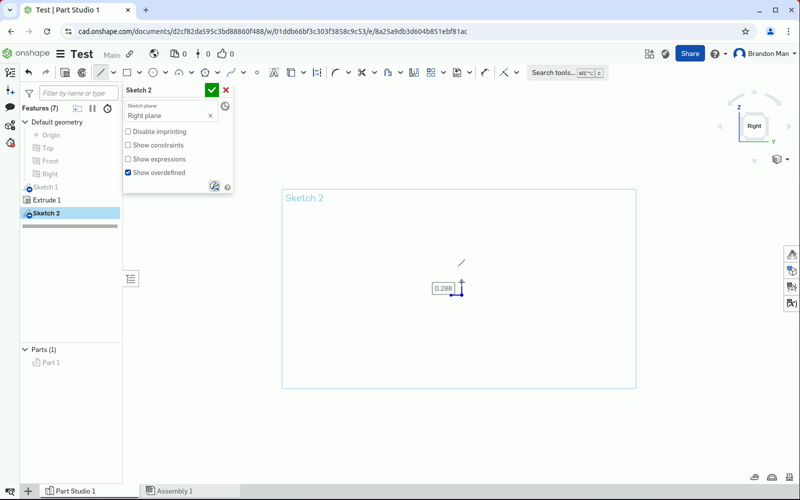
scroll(-6)
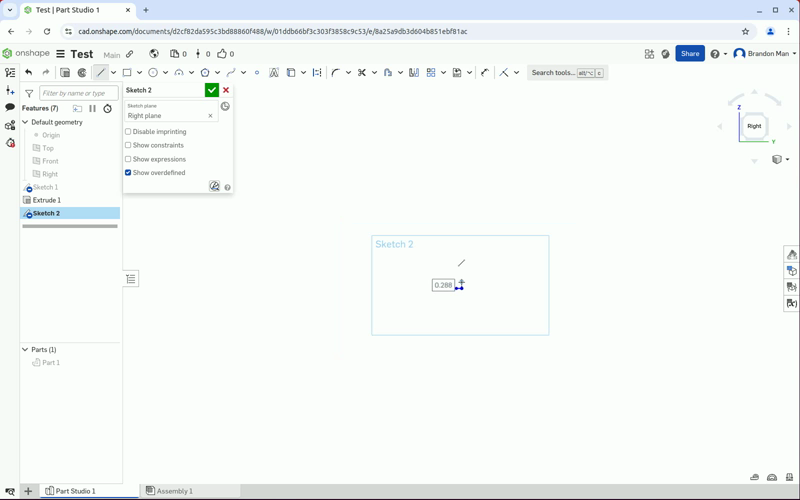
scroll(-6)
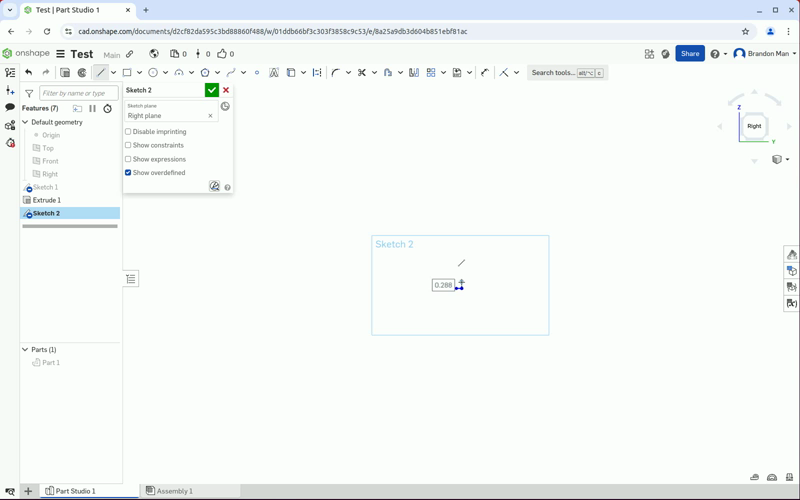
scroll(-6)
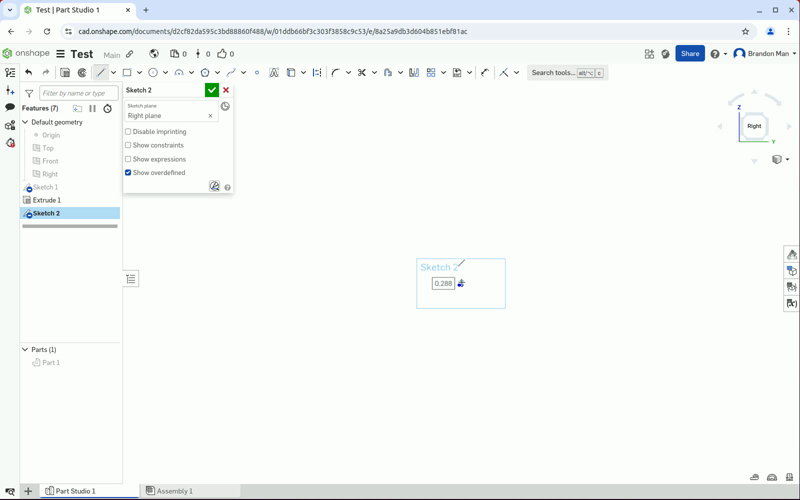
key_up(shift)
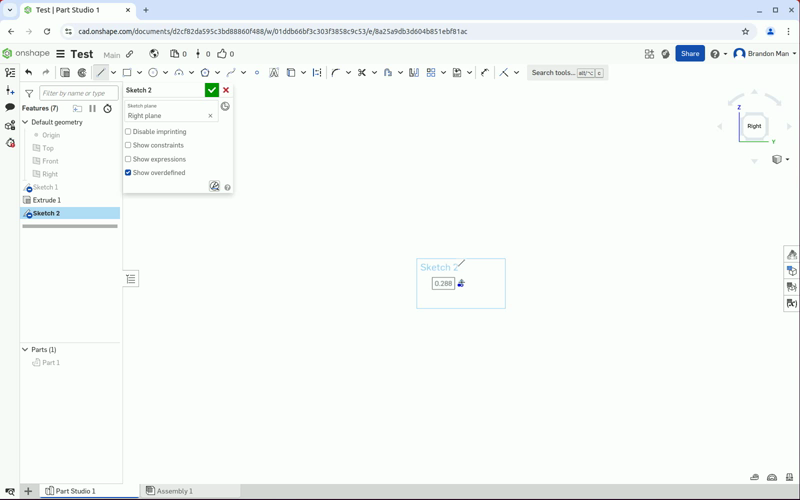
key_down(shift)
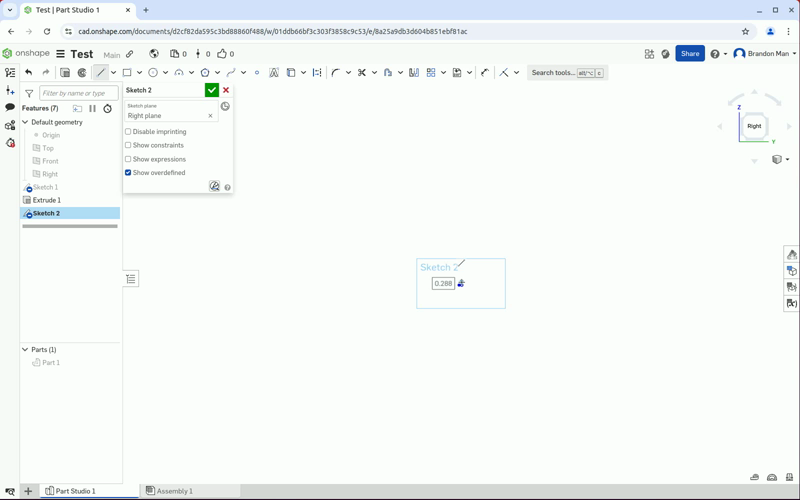
mouse_move(492, 281)
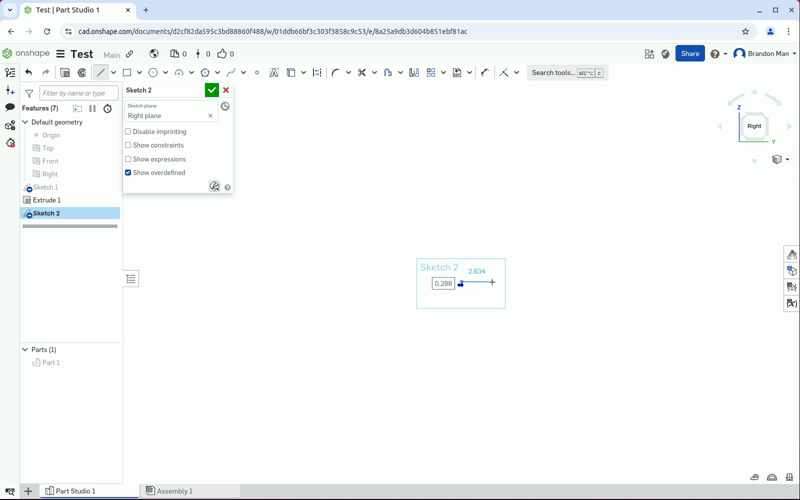
mouse_move(459, 281)
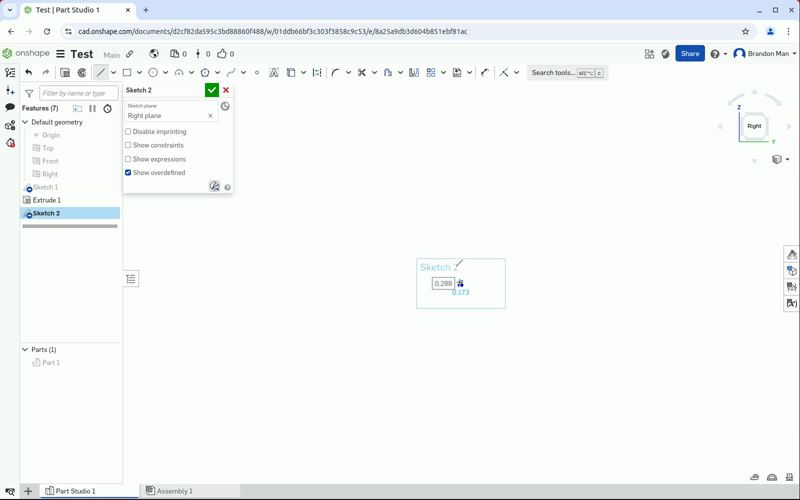
scroll(6)
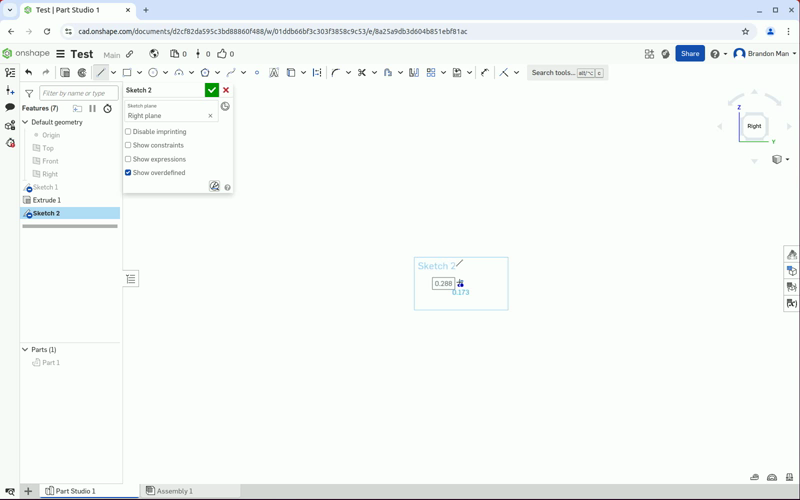
scroll(6)
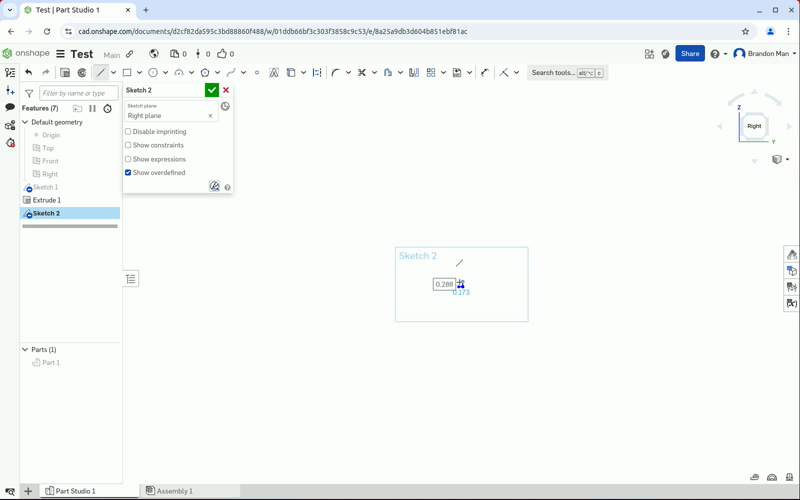
scroll(6)
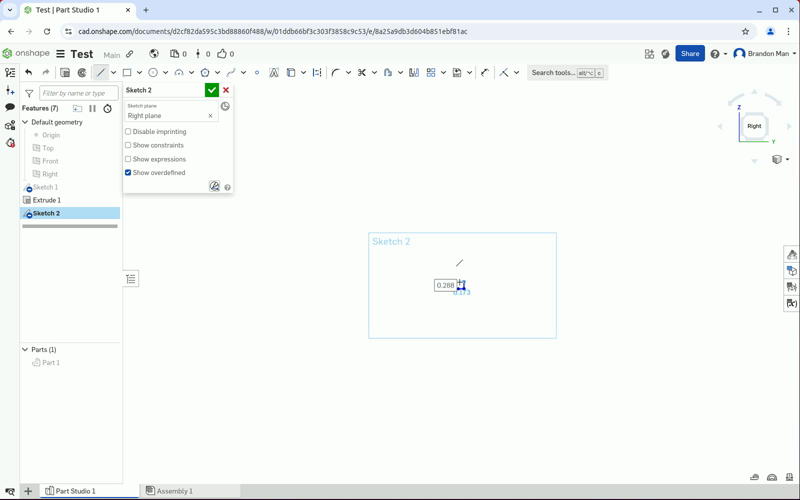
scroll(6)
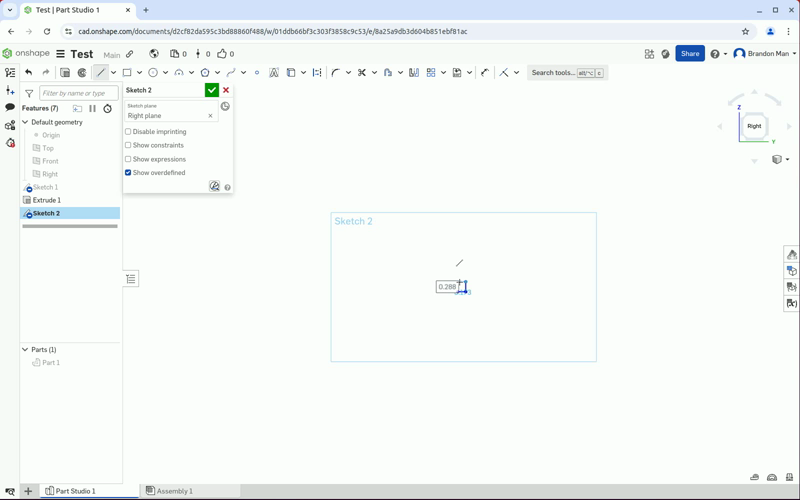
scroll(6)
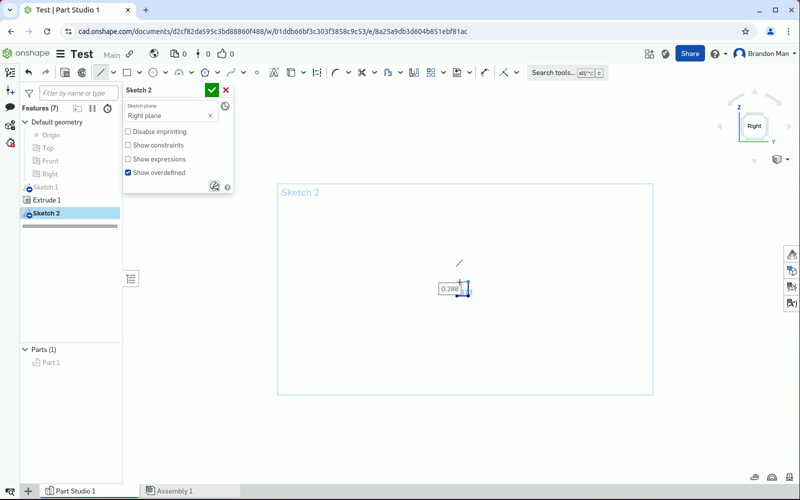
scroll(6)
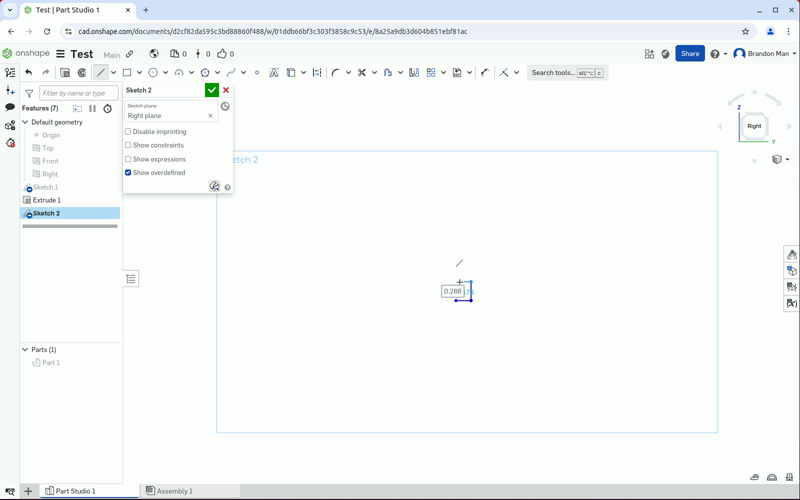
scroll(6)
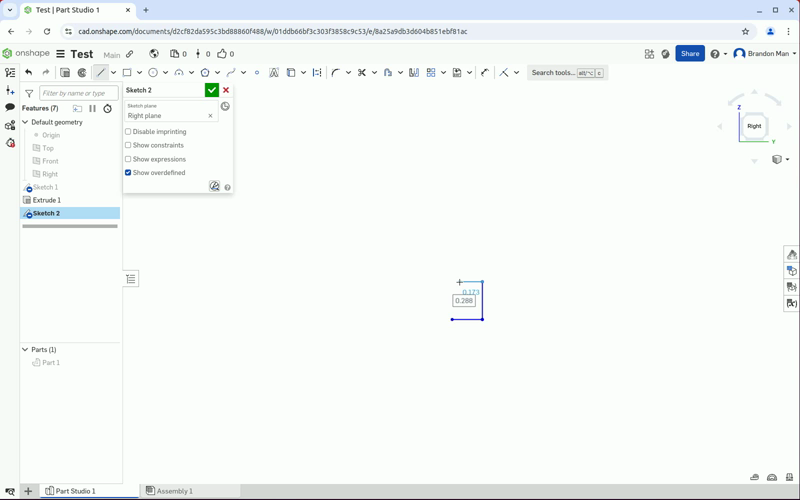
click(459, 281)
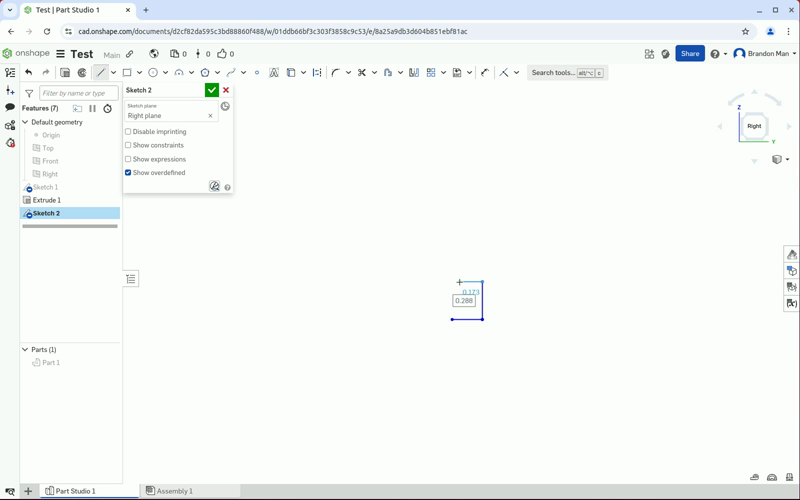
scroll(-6)
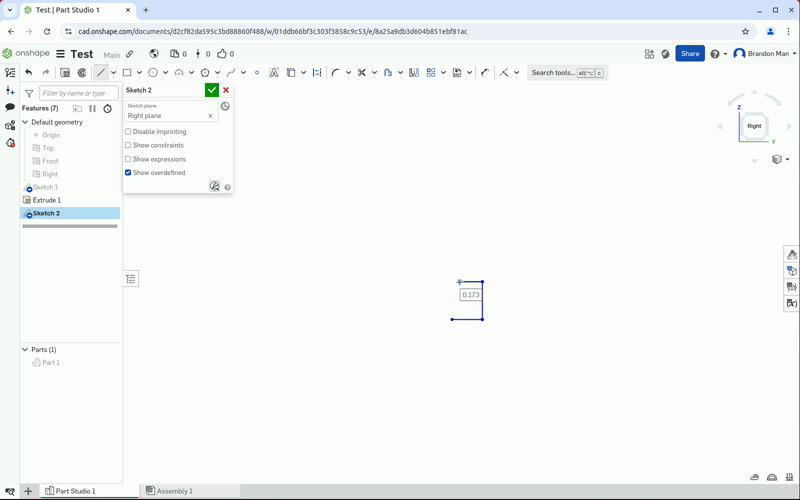
scroll(-6)
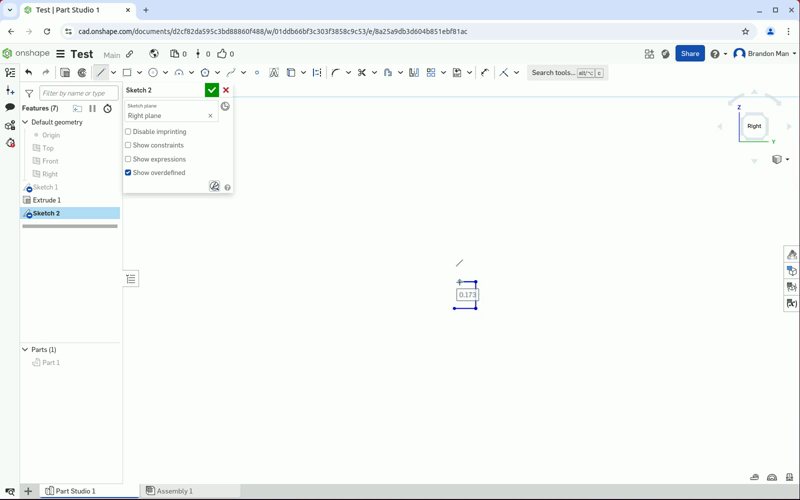
scroll(-6)
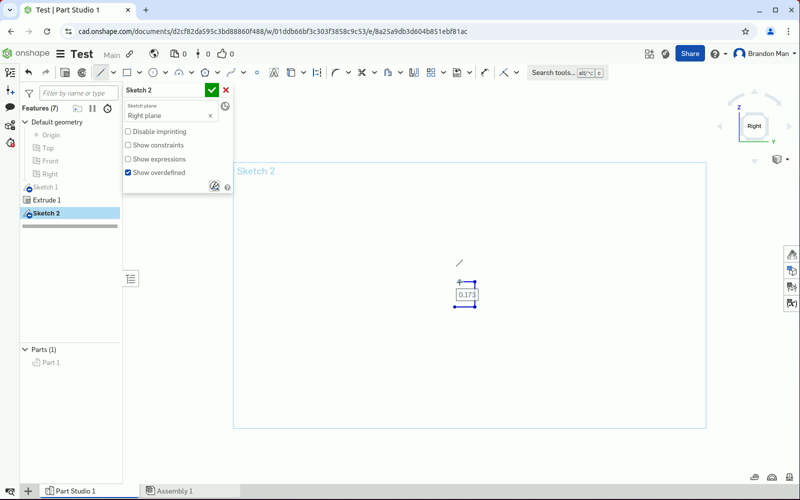
scroll(-6)
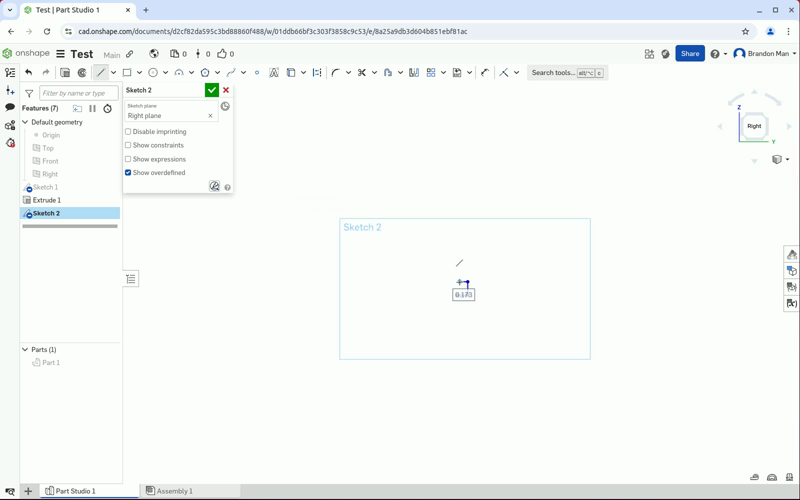
scroll(-6)
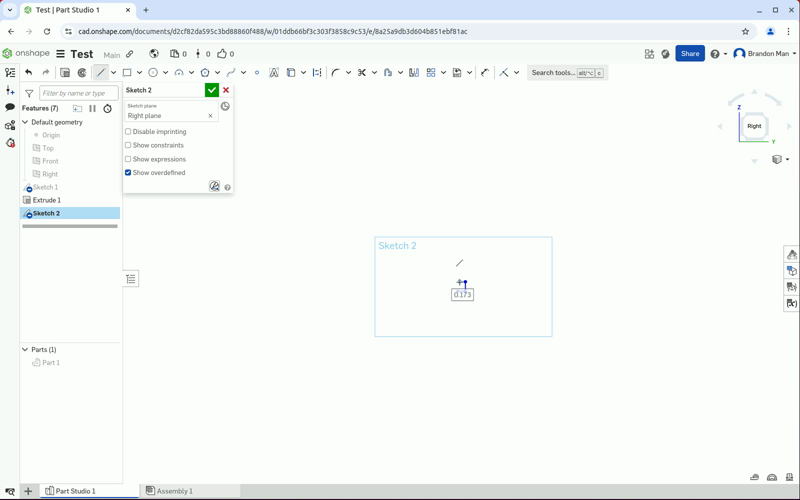
scroll(-6)
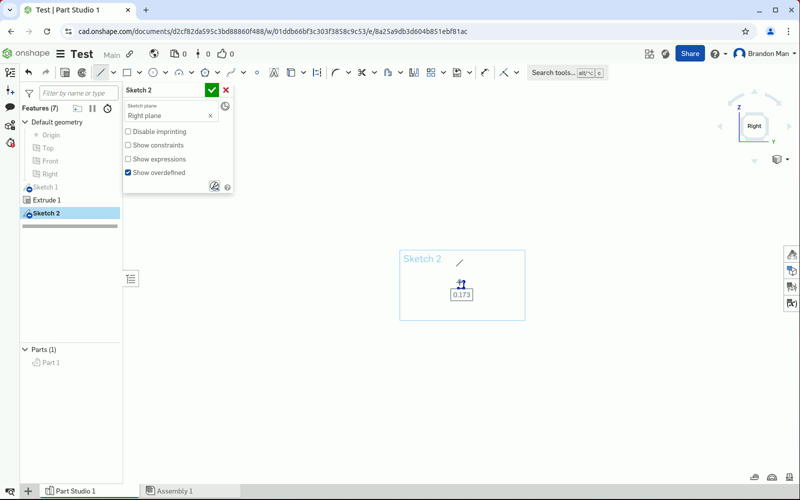
scroll(-6)
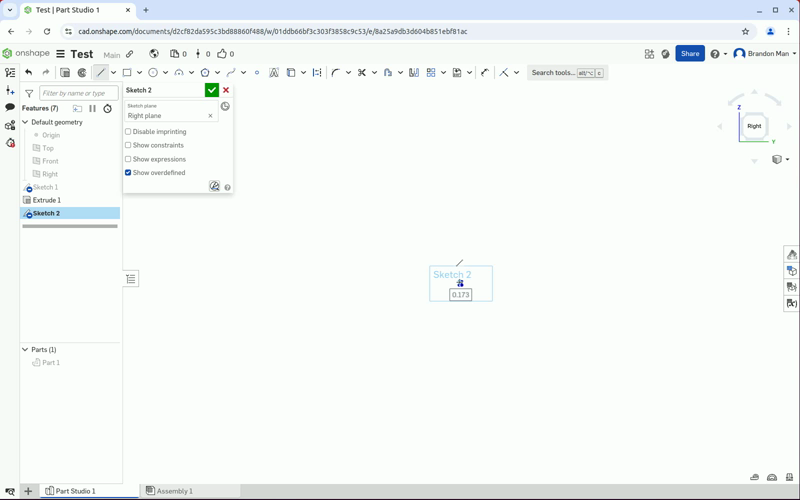
key_up(shift)
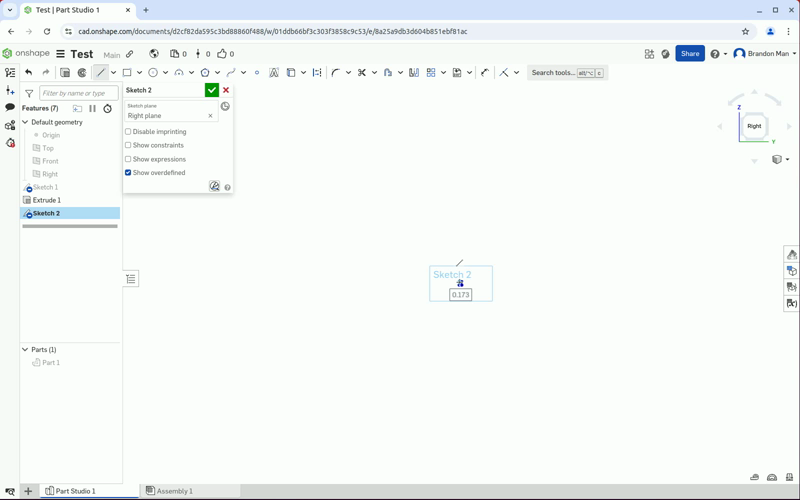
mouse_move(489, 281)
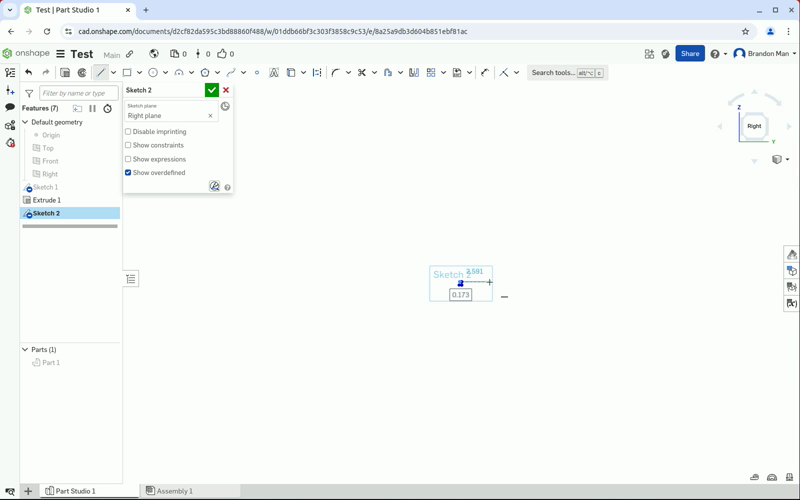
key_down(shift)
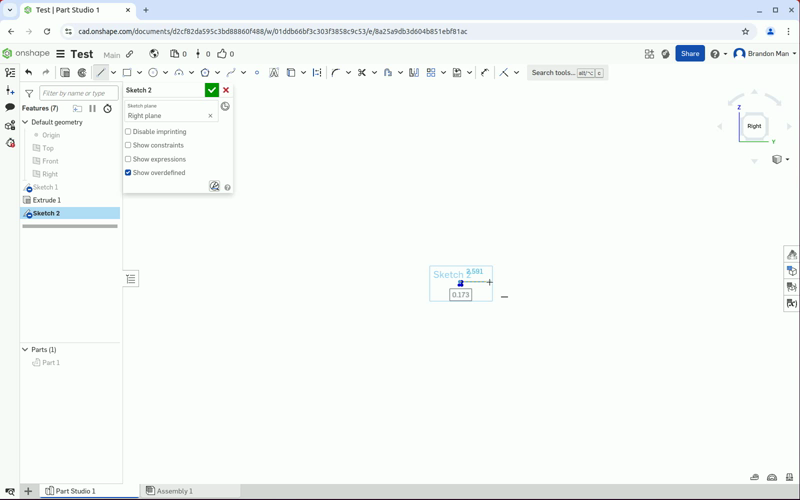
mouse_move(459, 284)
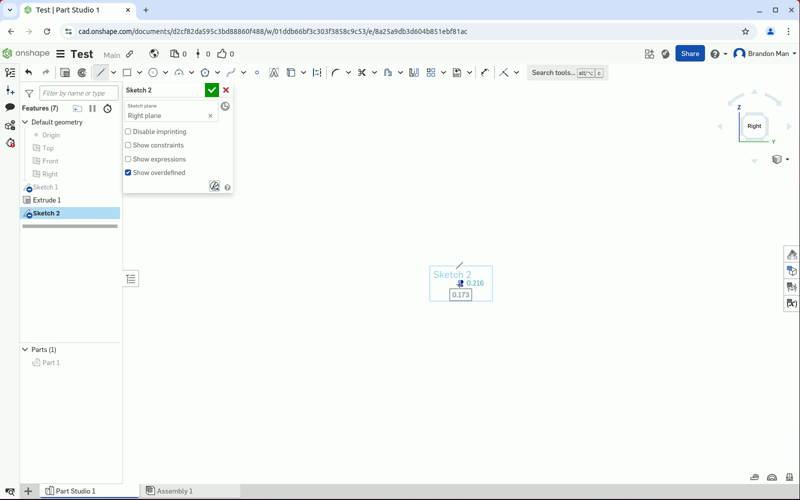
scroll(6)
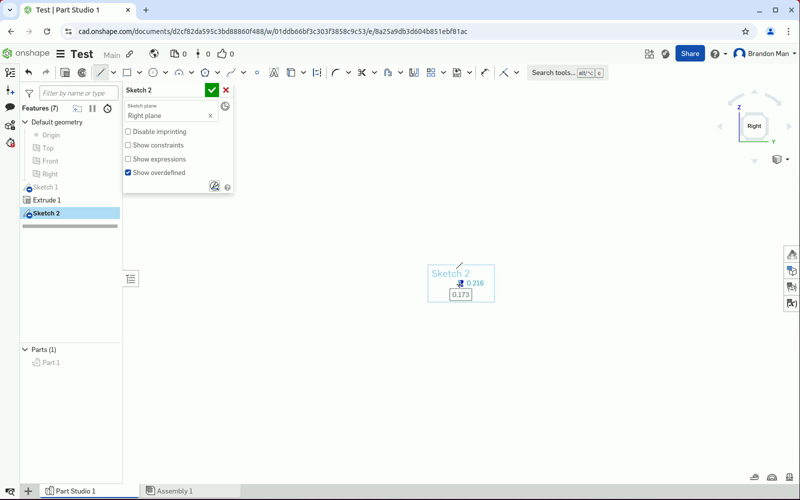
scroll(6)
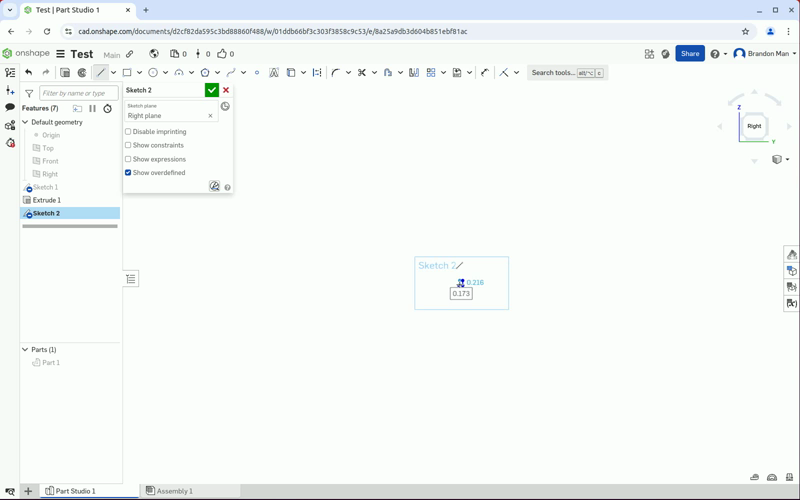
scroll(6)
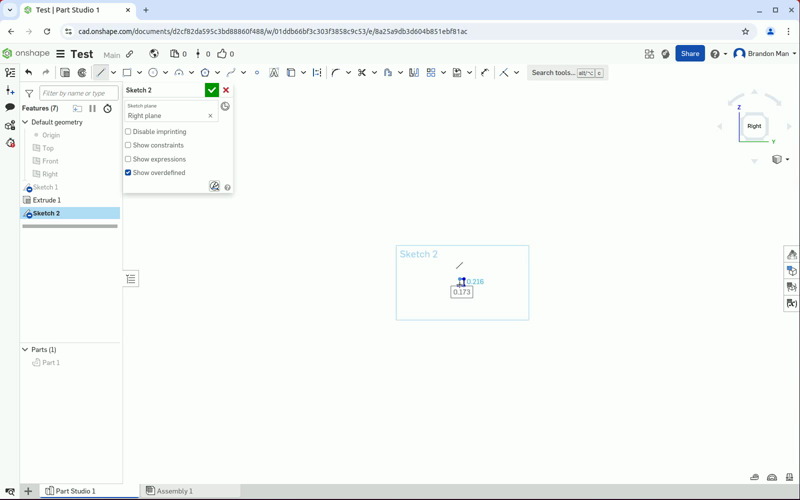
scroll(6)
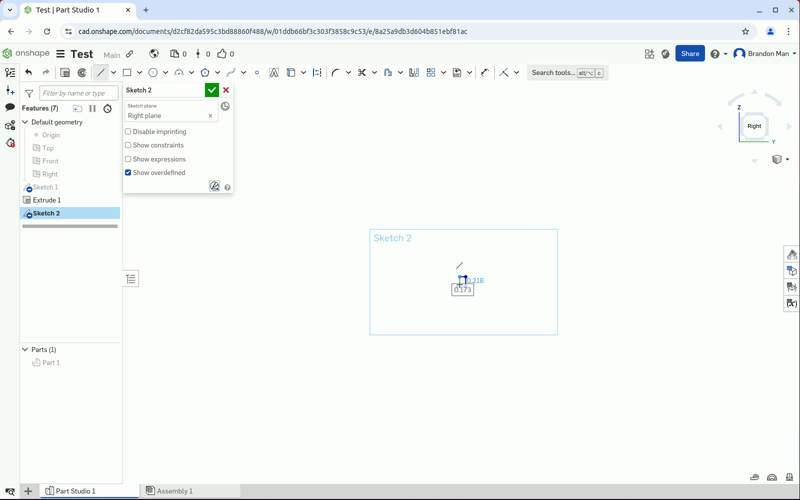
scroll(6)
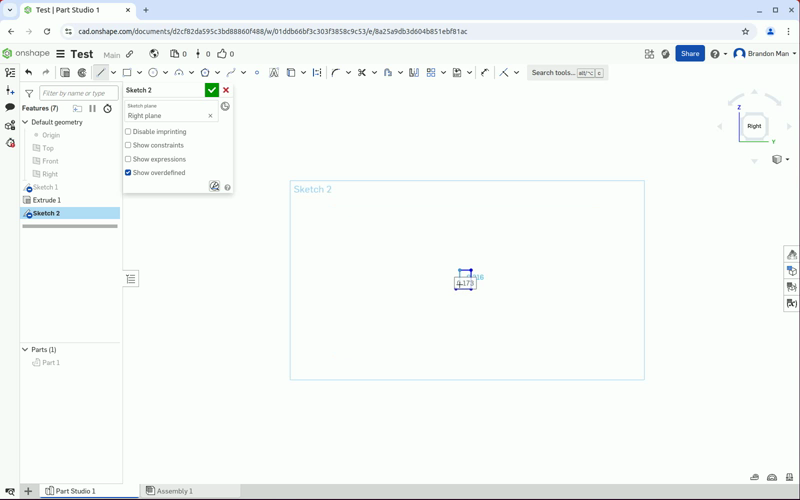
scroll(6)
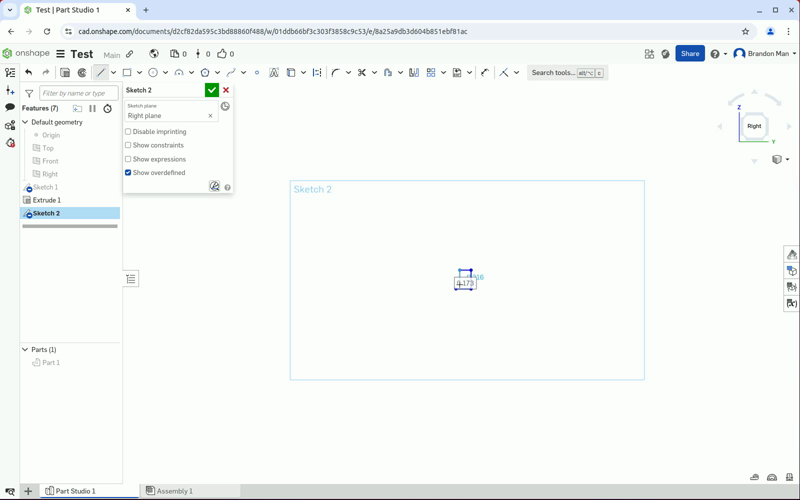
scroll(6)
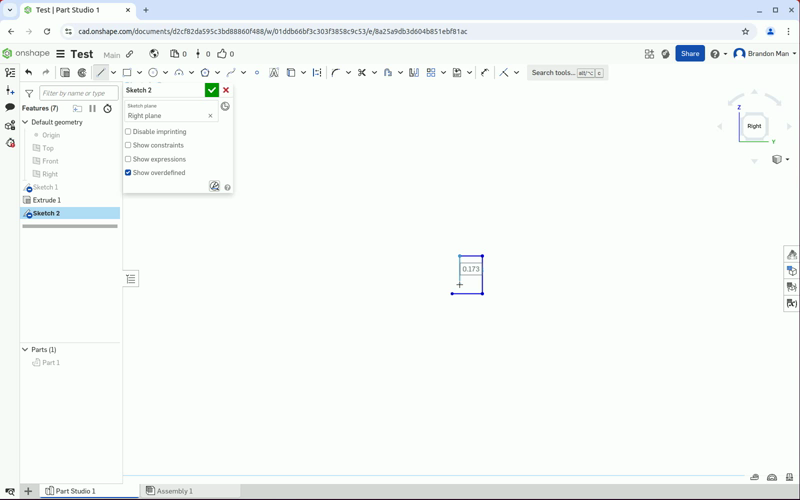
key_up(shift)
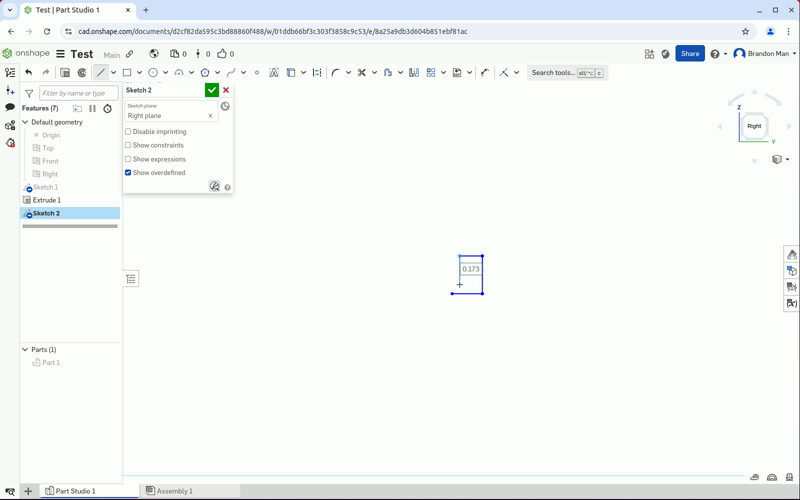
click(459, 284)
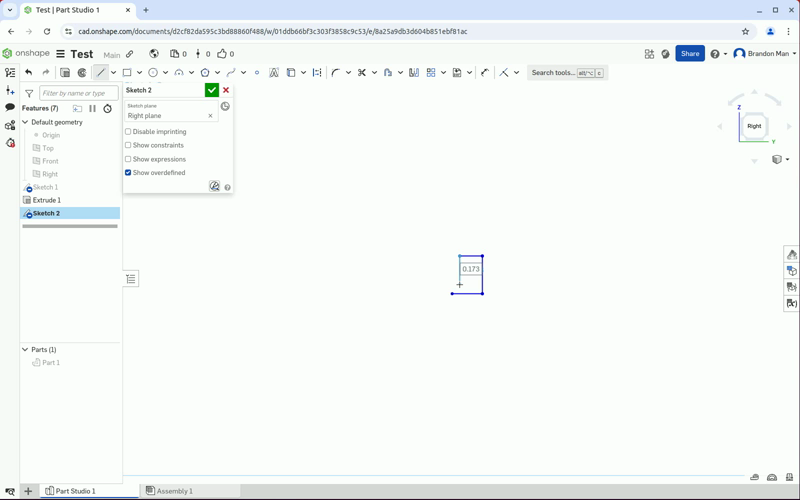
scroll(-6)
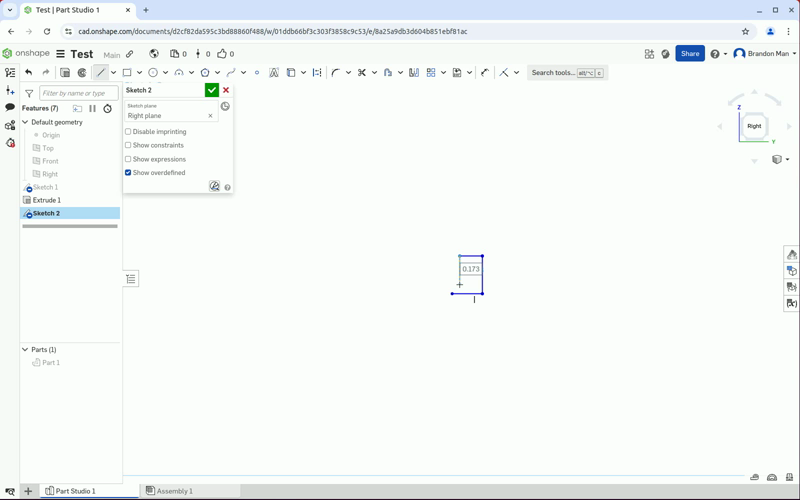
scroll(-6)
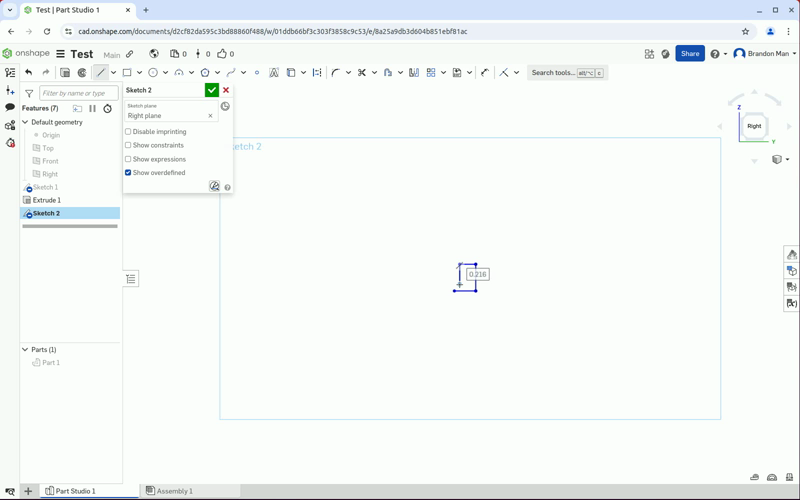
scroll(-6)
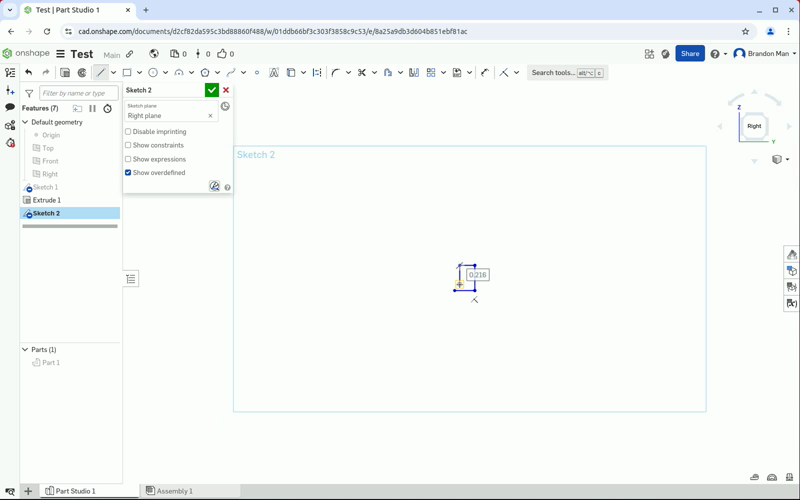
scroll(-6)
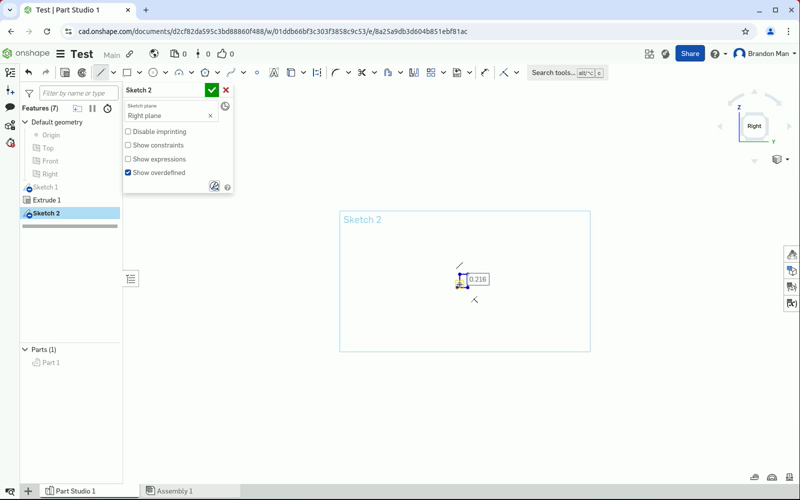
scroll(-6)
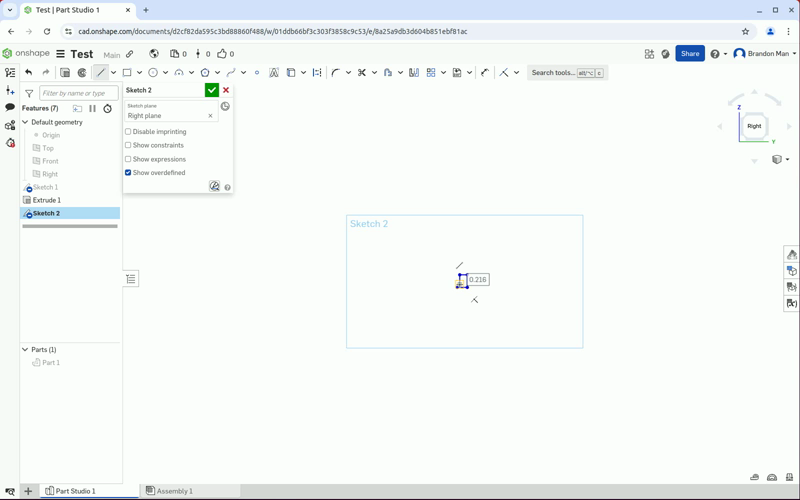
scroll(-6)
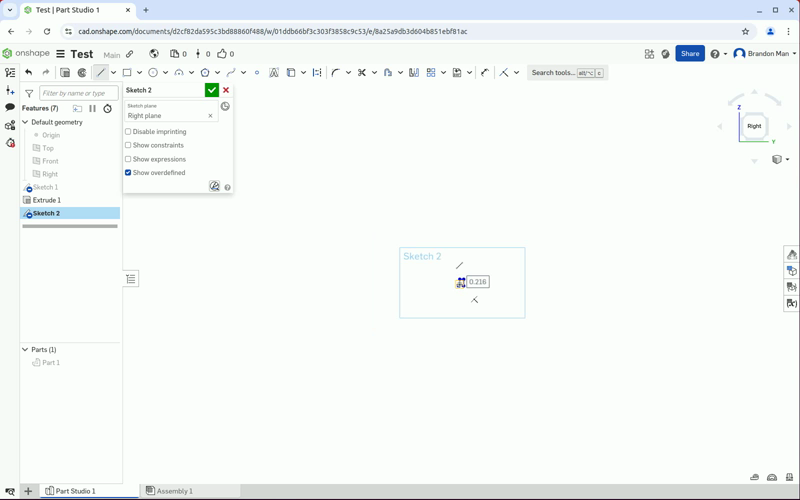
scroll(-6)
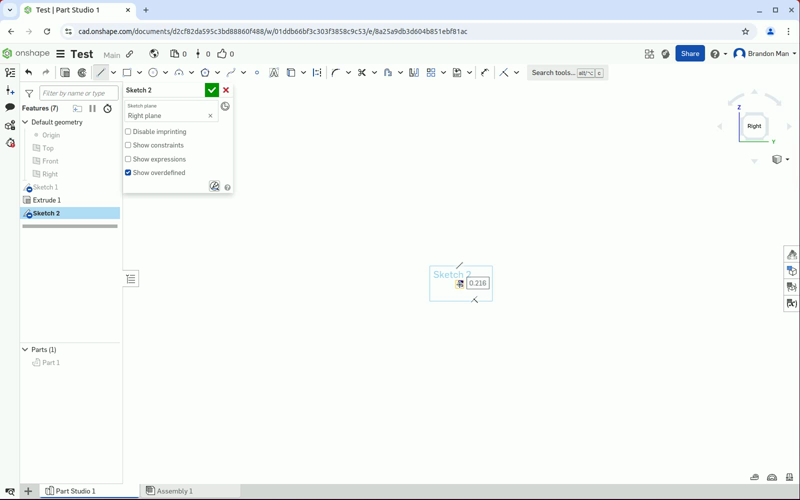
key(esc)
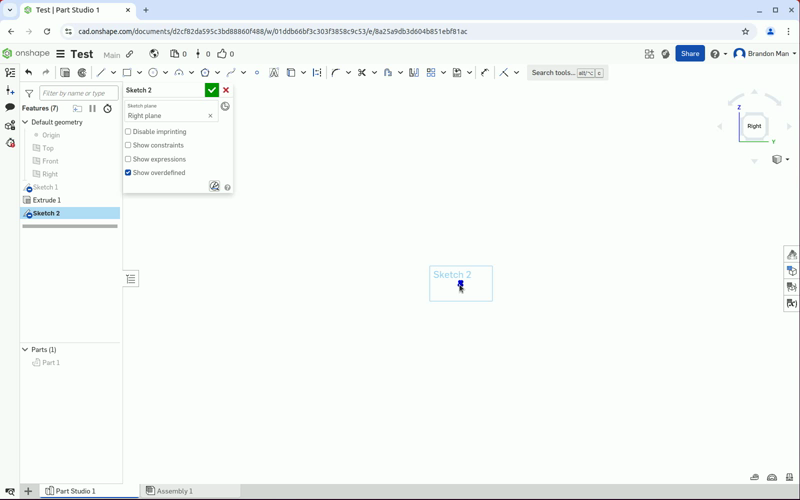
key(l)
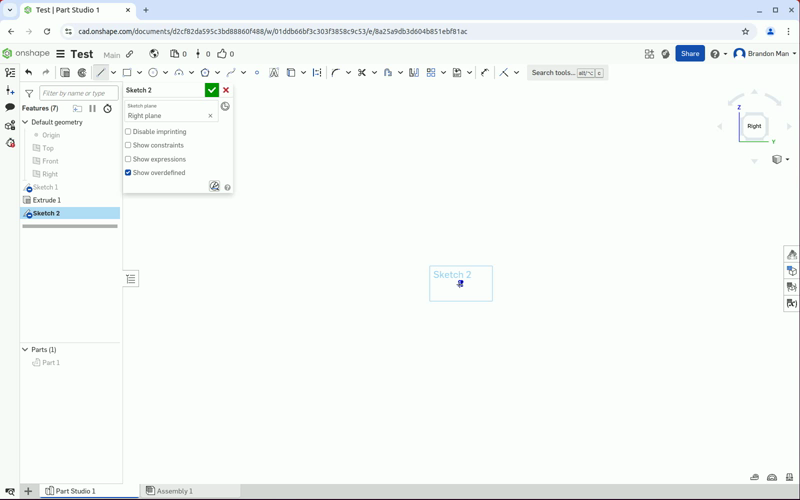
key_down(shift)
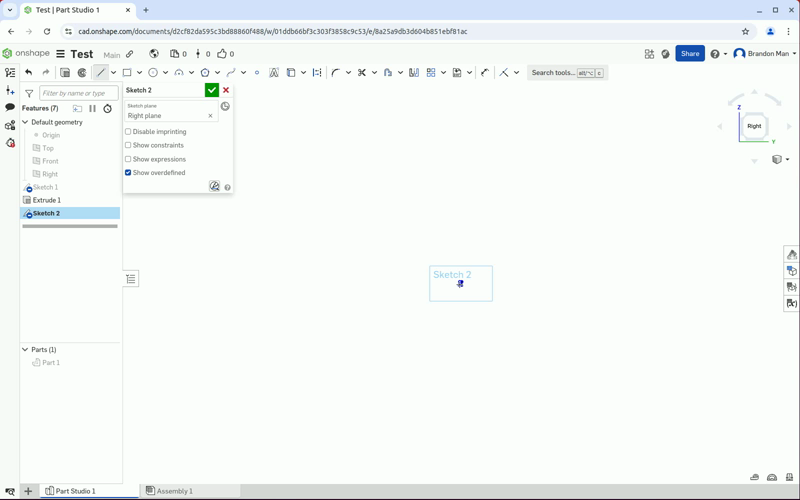
mouse_move(459, 283)
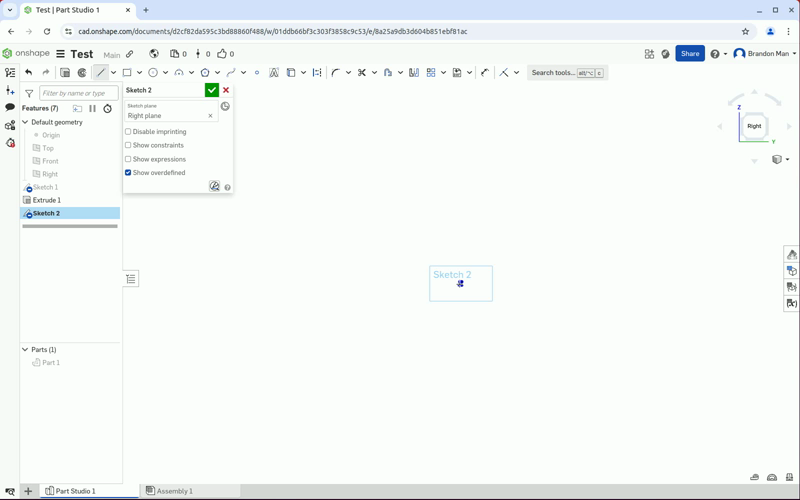
scroll(6)
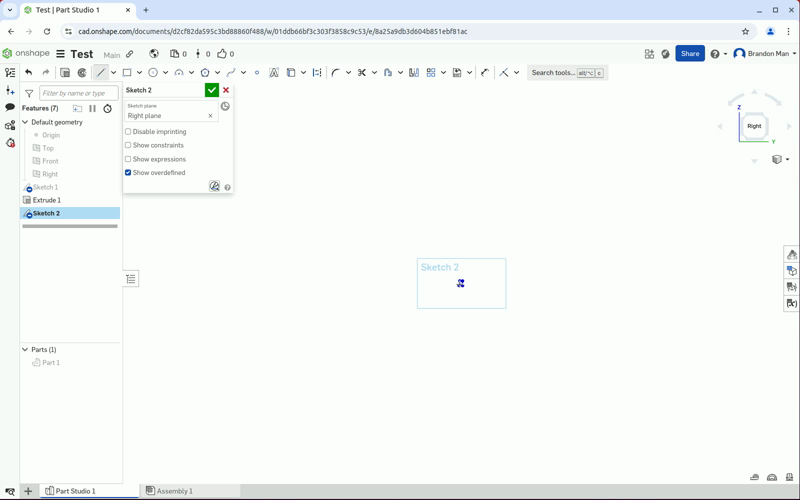
scroll(6)
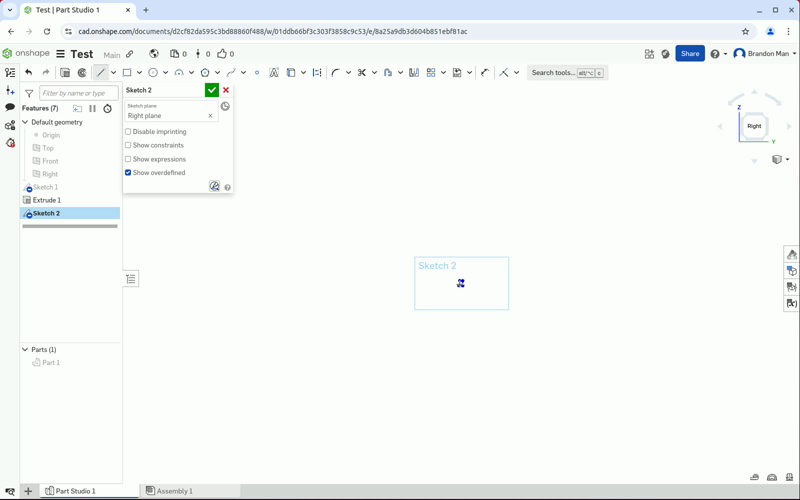
scroll(6)
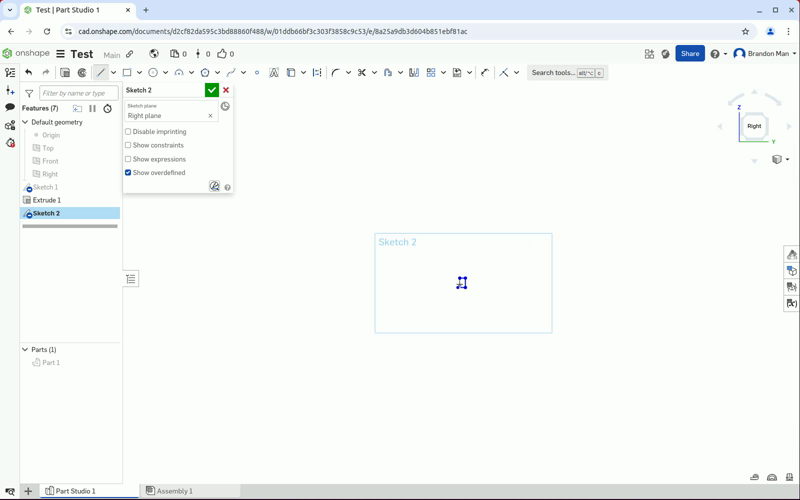
scroll(6)
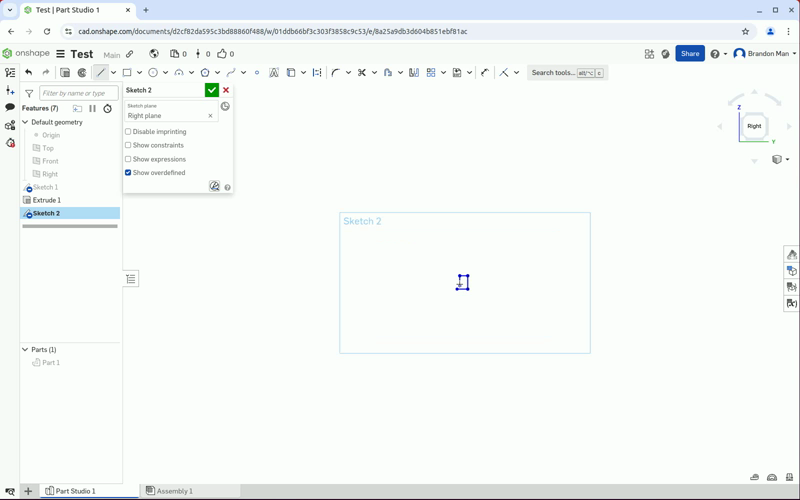
scroll(6)
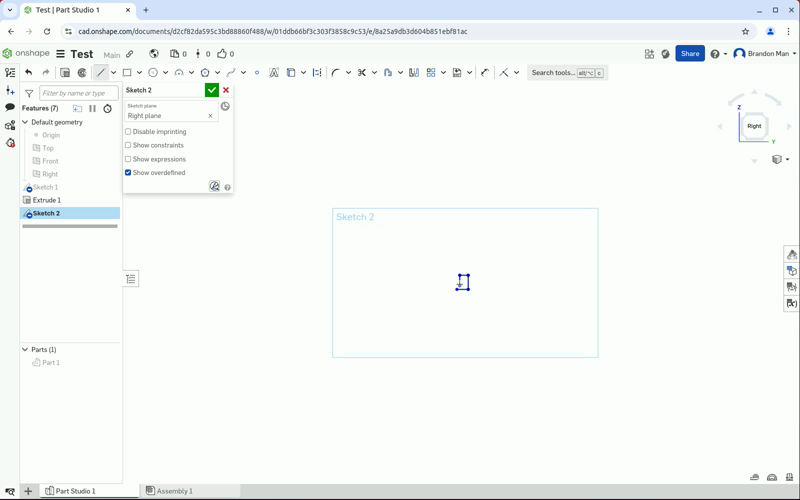
scroll(6)
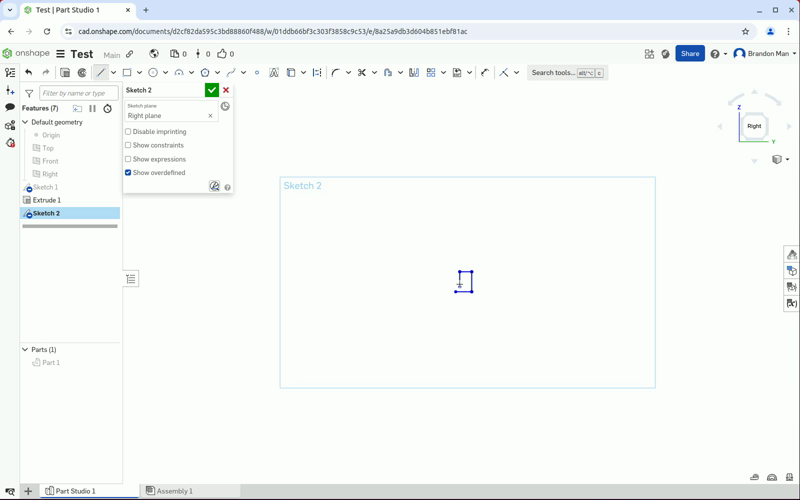
scroll(6)
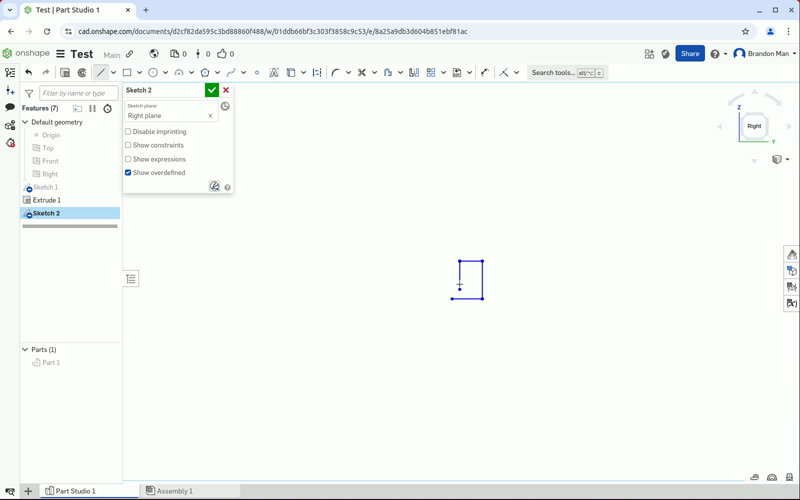
click(459, 283)
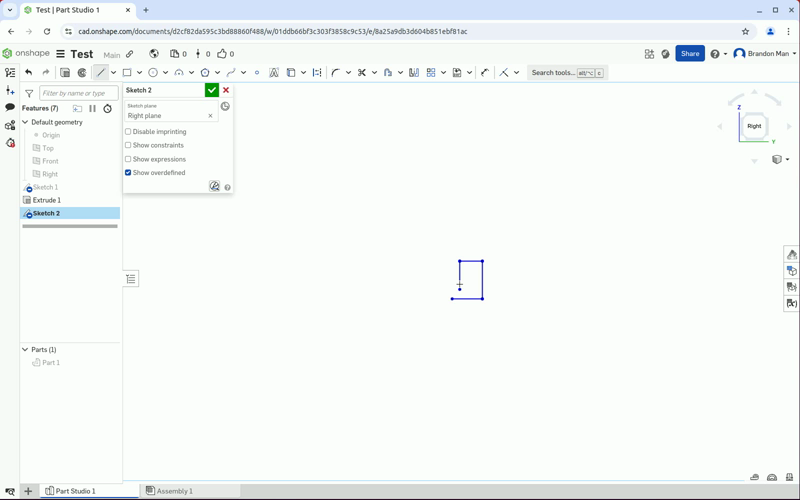
scroll(-6)
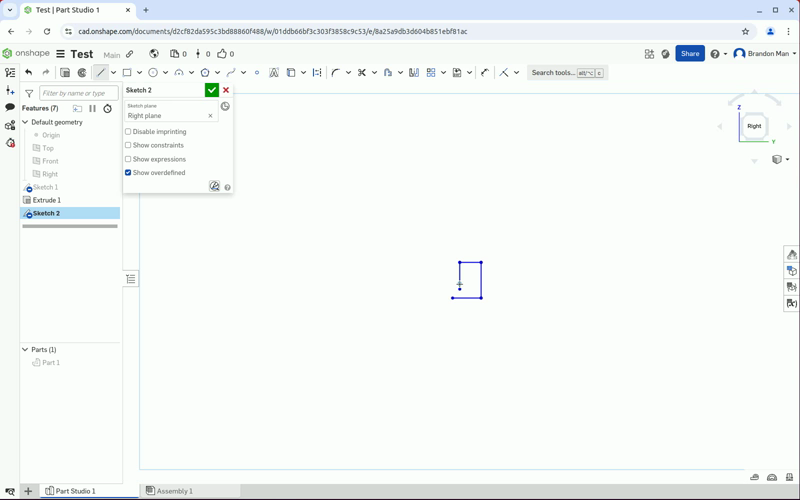
scroll(-6)
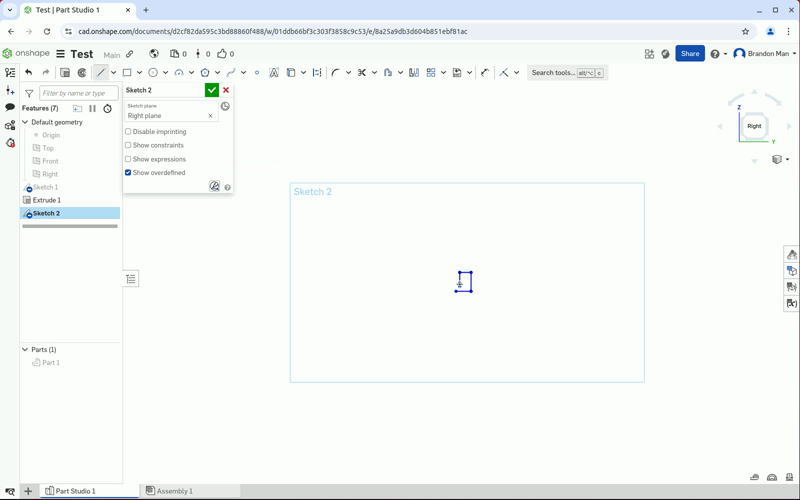
scroll(-6)
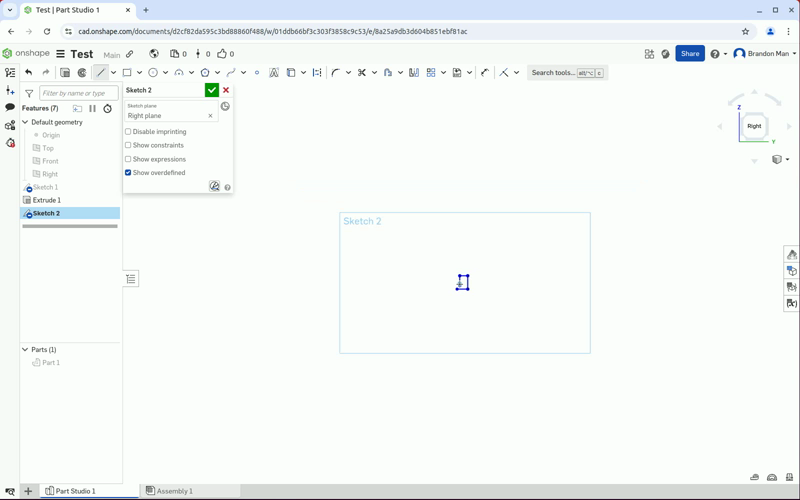
scroll(-6)
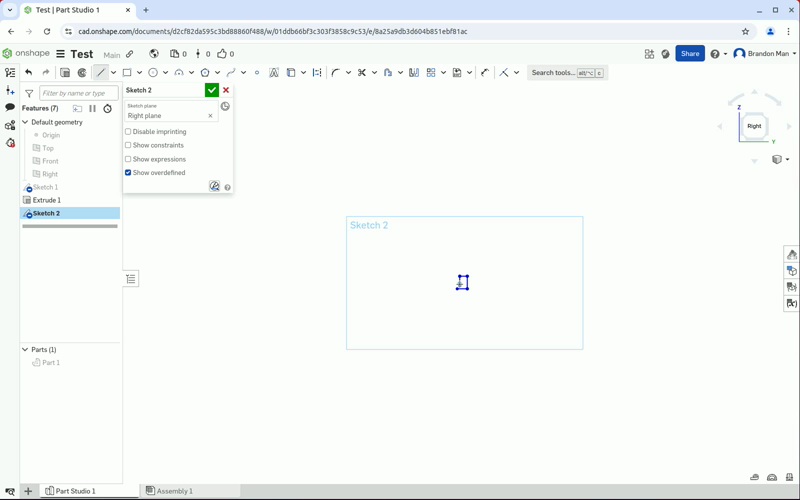
scroll(-6)
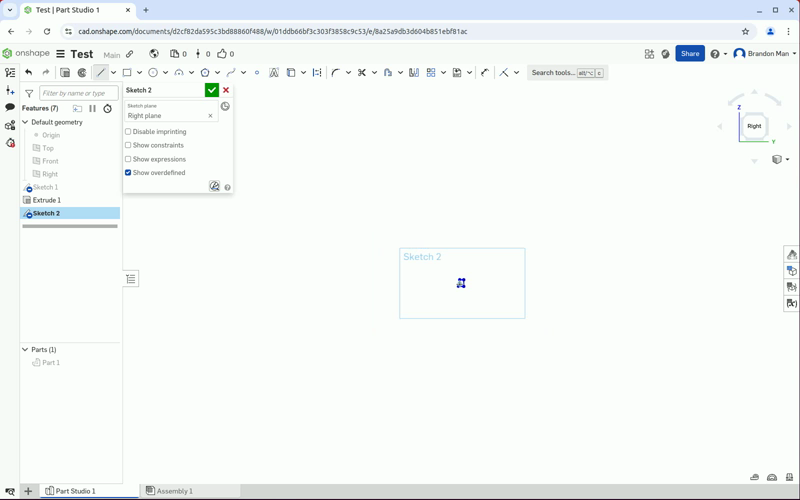
scroll(-6)
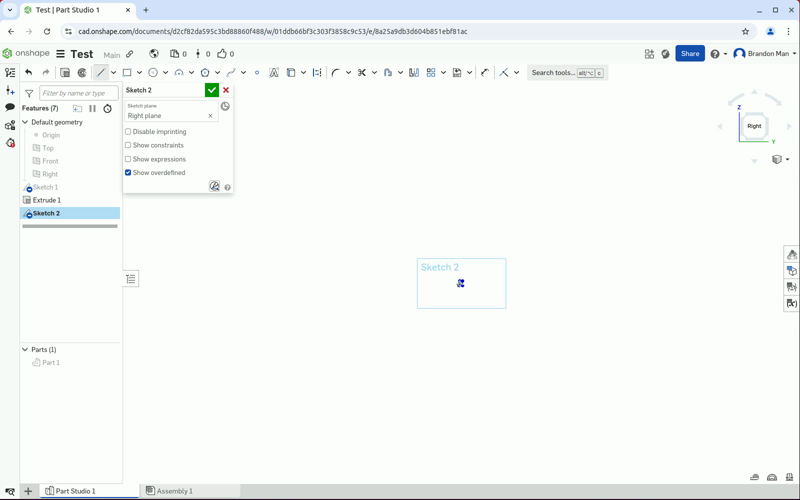
scroll(-6)
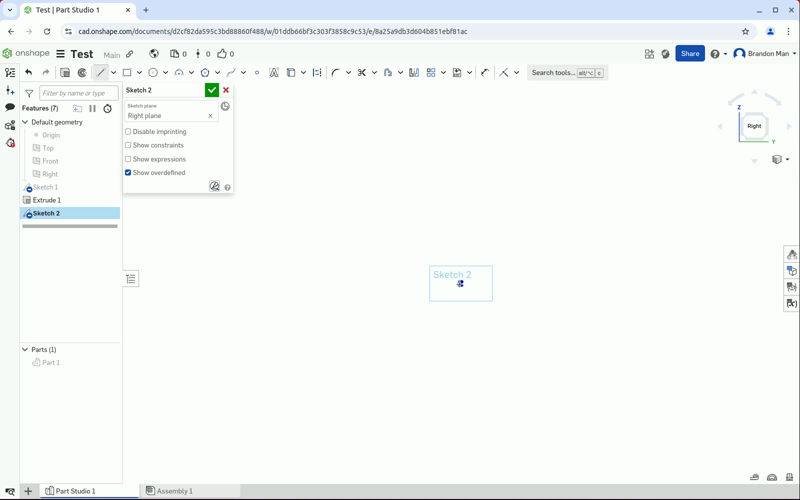
key_up(shift)
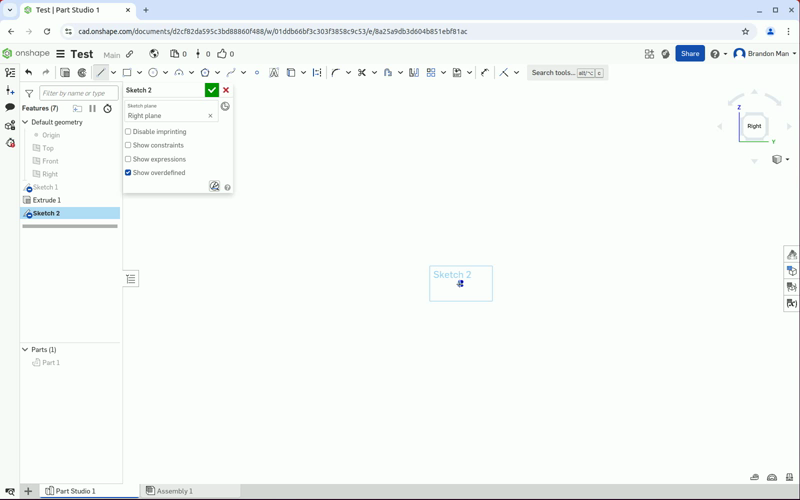
key_down(shift)
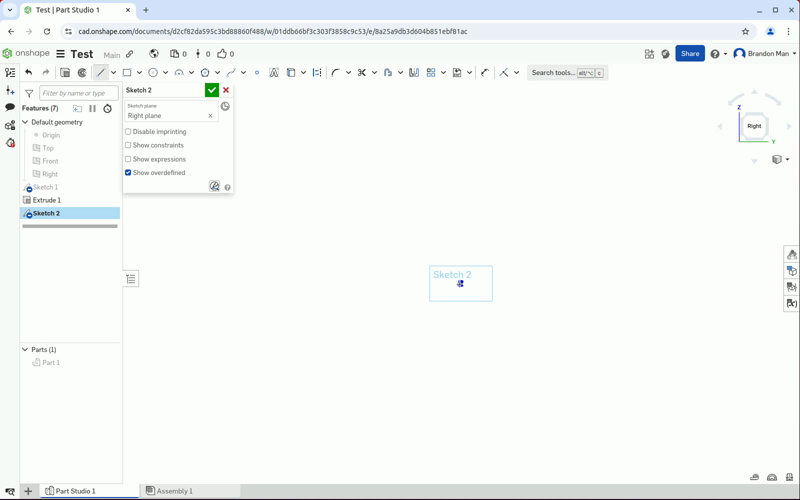
mouse_move(489, 283)
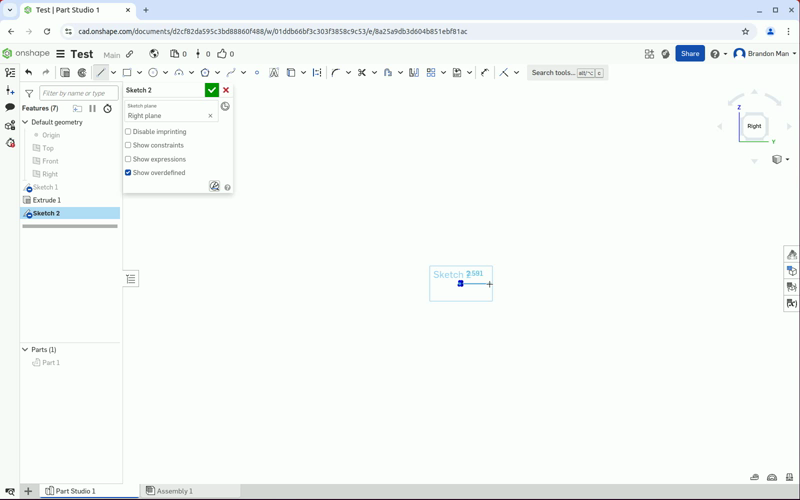
mouse_move(461, 283)
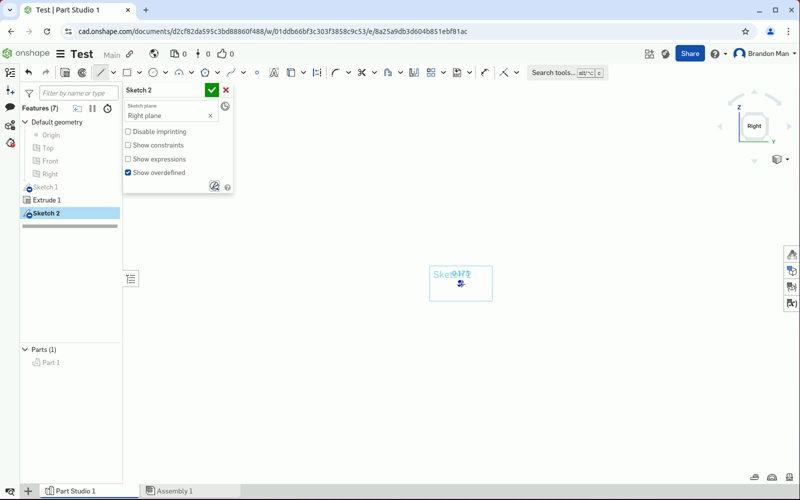
scroll(6)
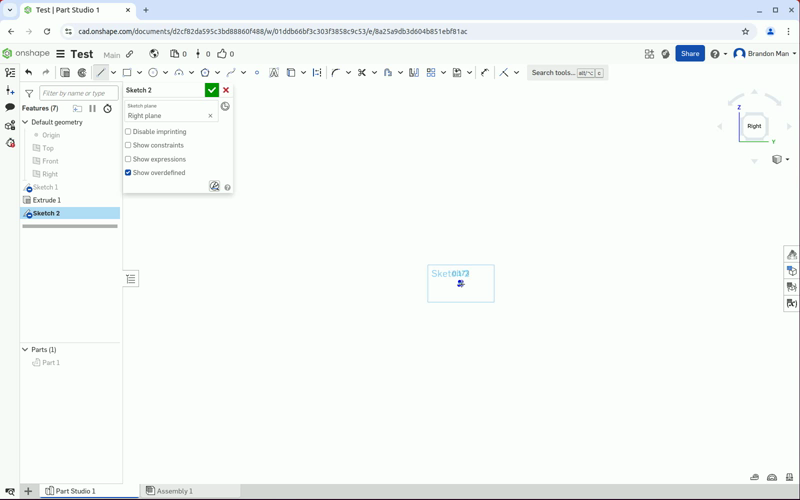
scroll(6)
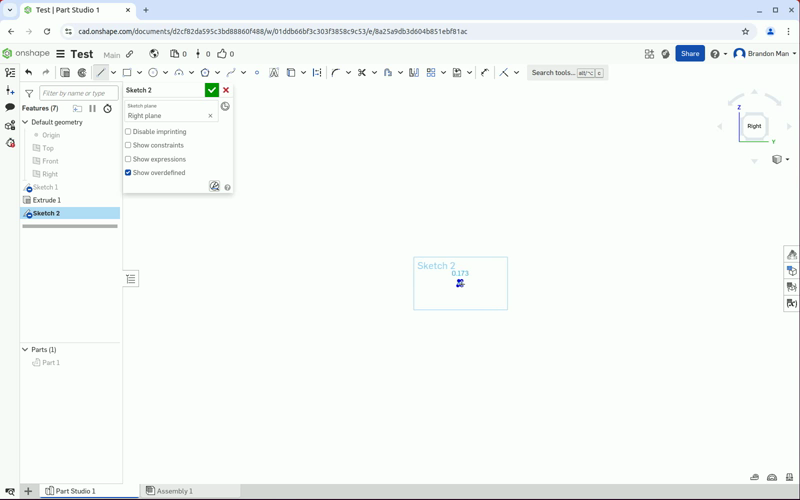
scroll(6)
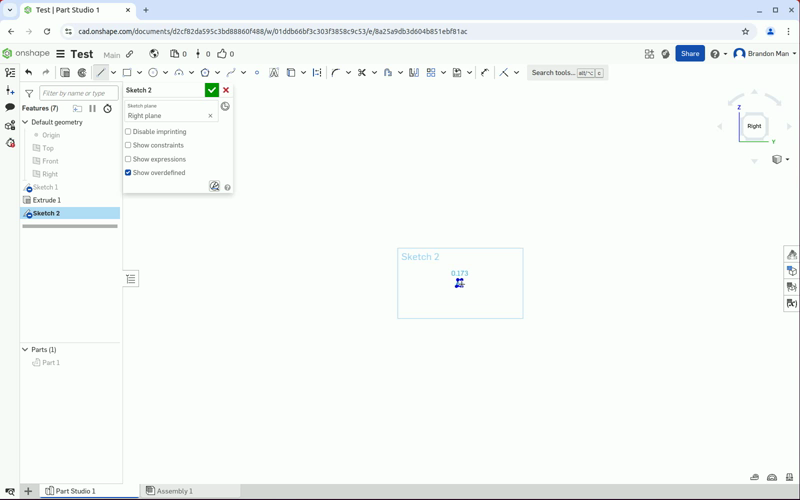
scroll(6)
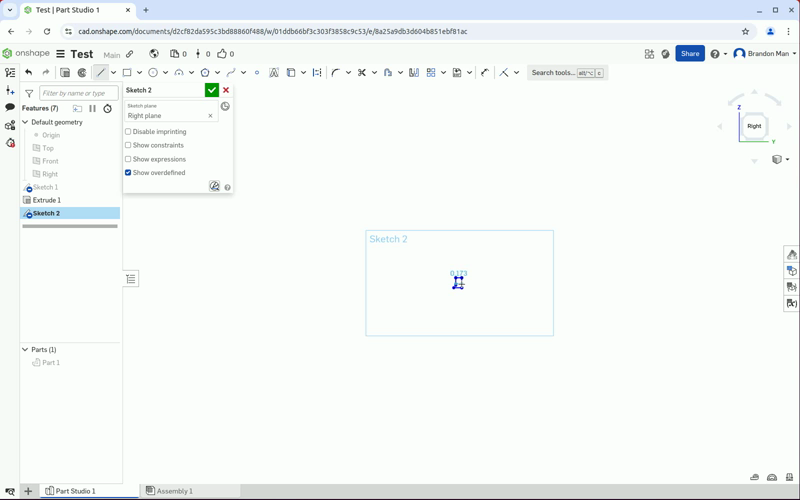
scroll(6)
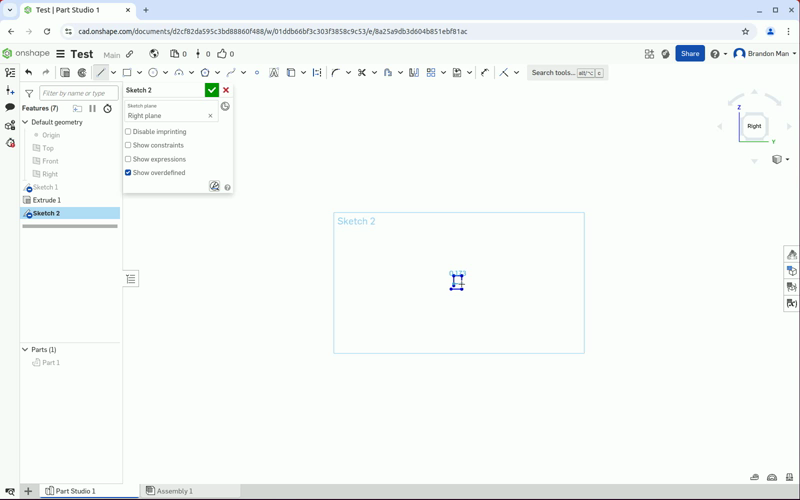
scroll(6)
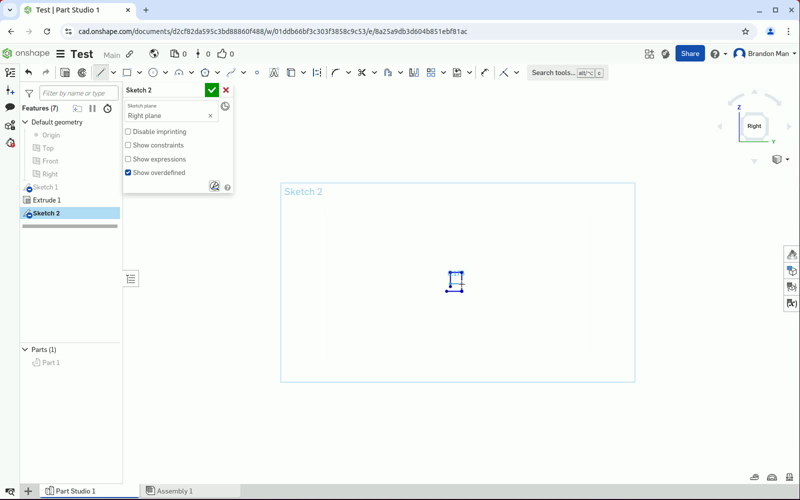
scroll(6)
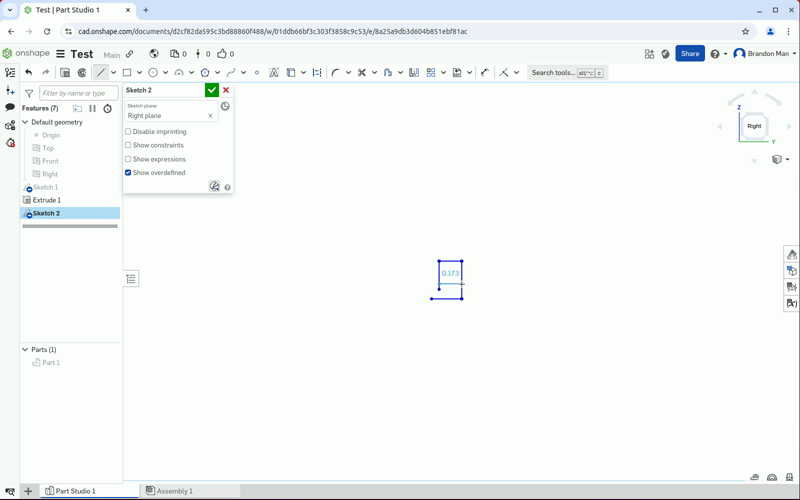
click(461, 283)
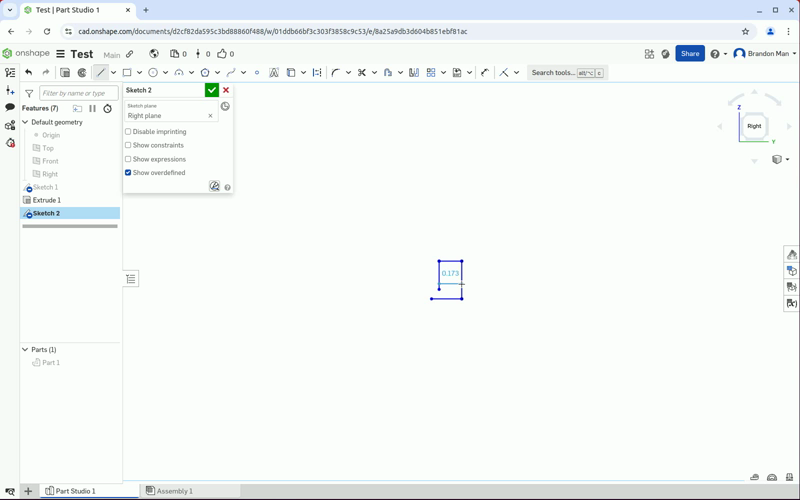
scroll(-6)
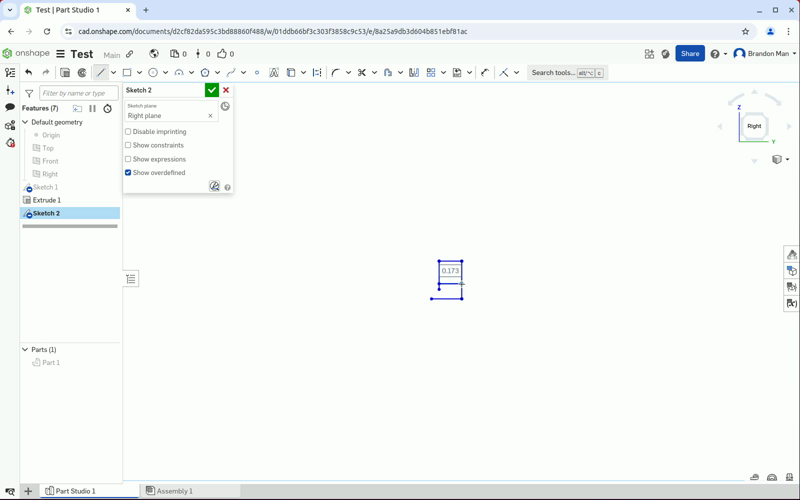
scroll(-6)
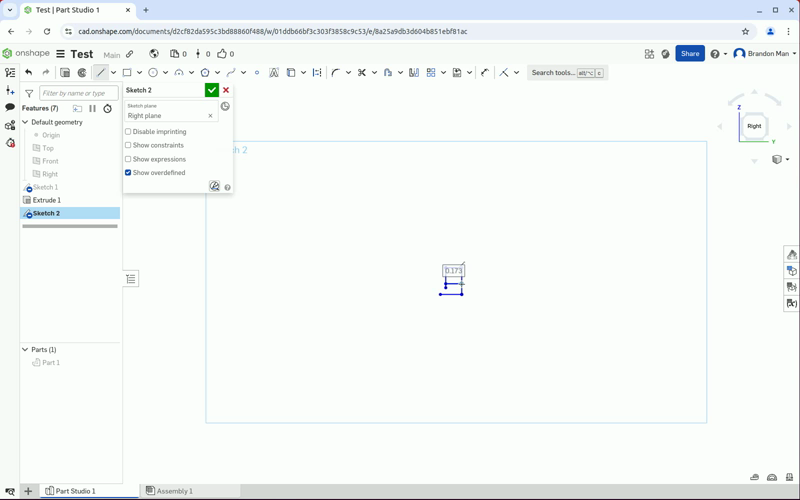
scroll(-6)
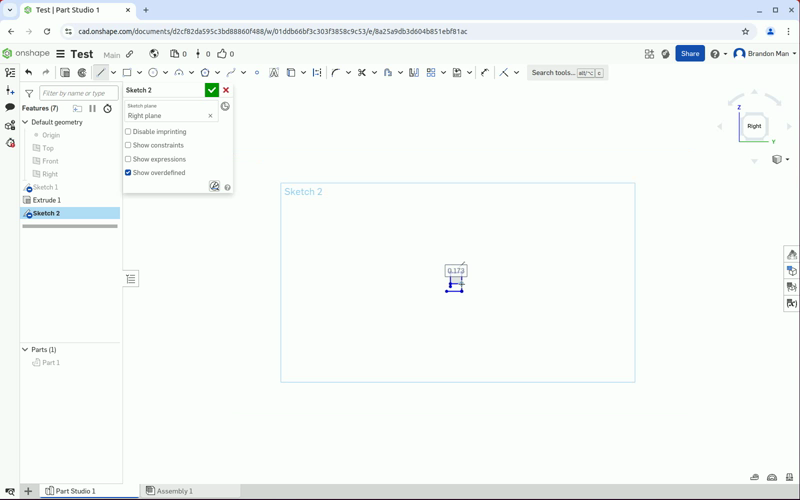
scroll(-6)
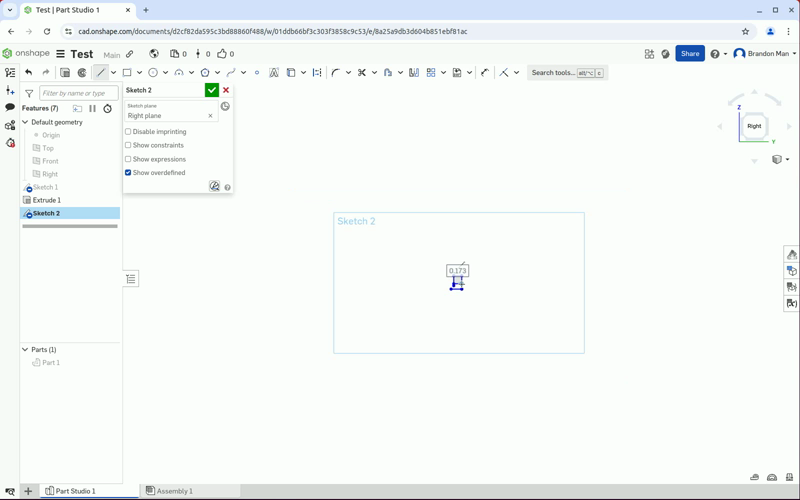
scroll(-6)
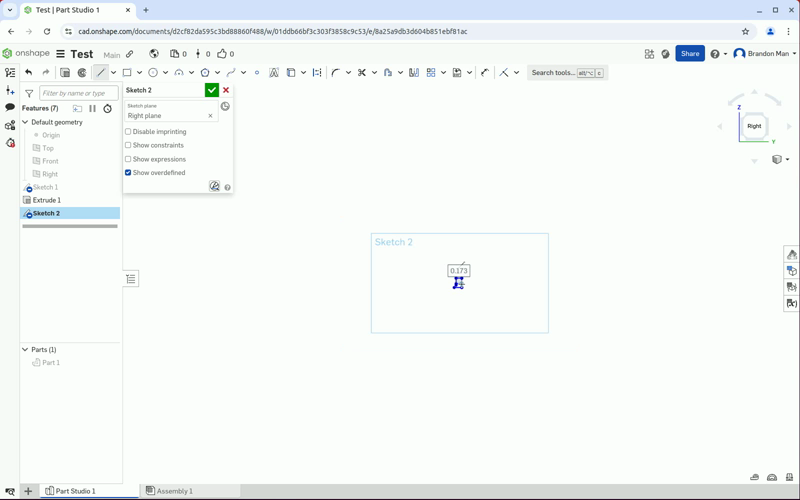
scroll(-6)
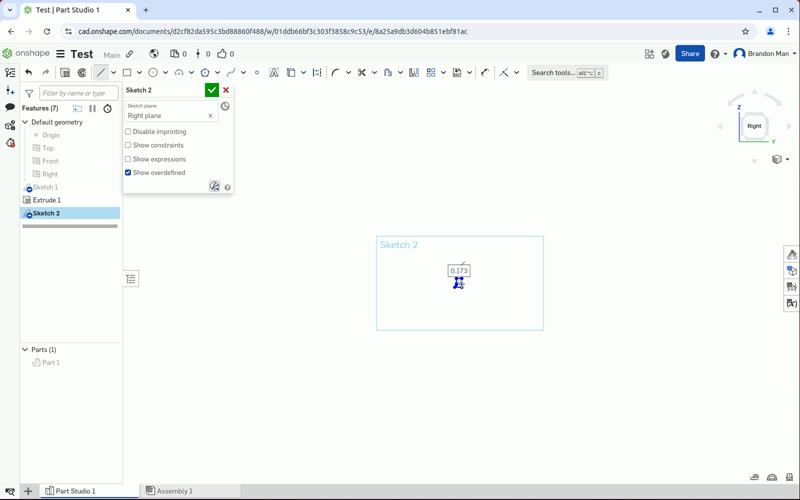
scroll(-6)
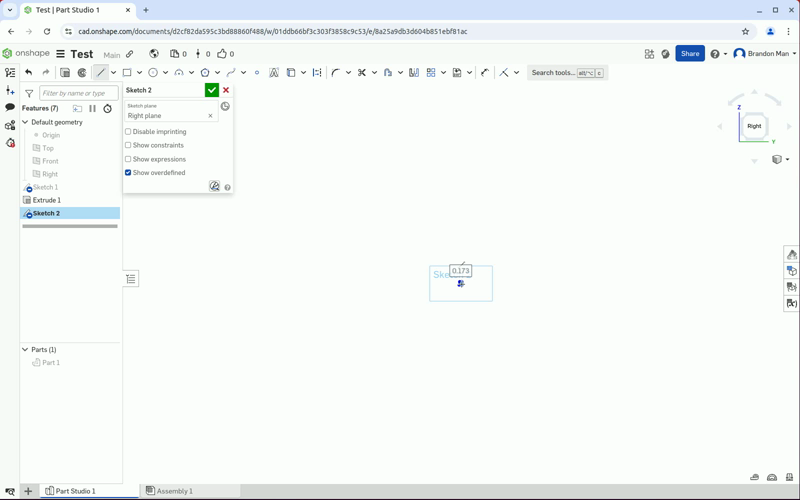
key_up(shift)
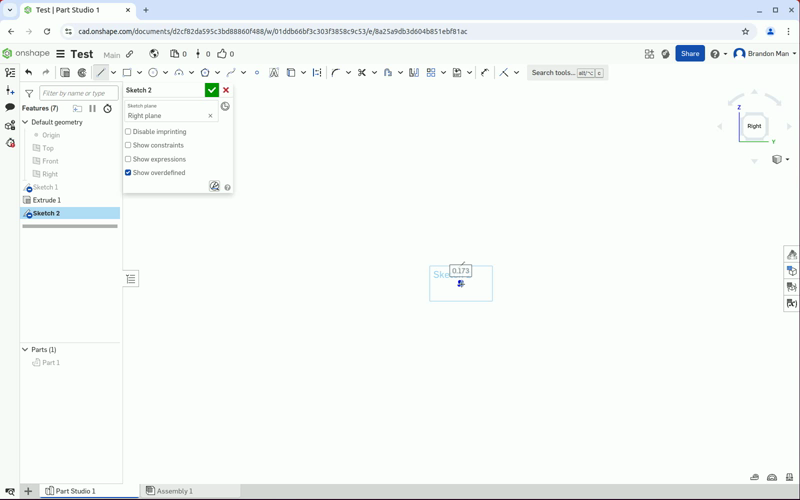
key_down(shift)
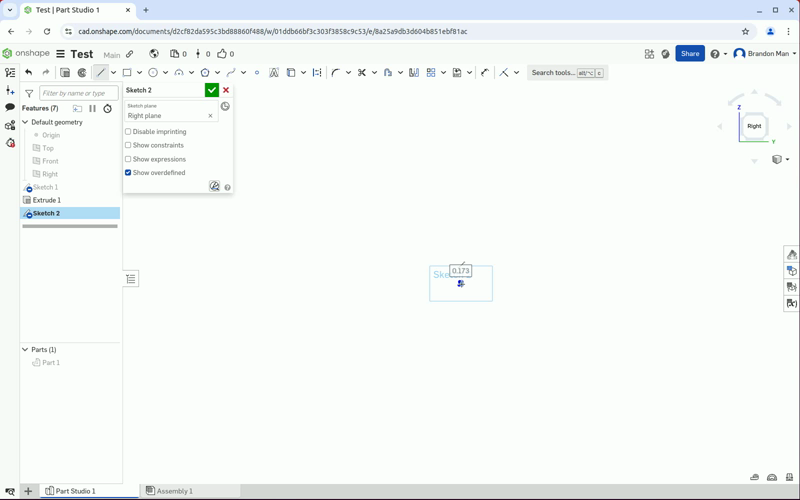
mouse_move(491, 283)
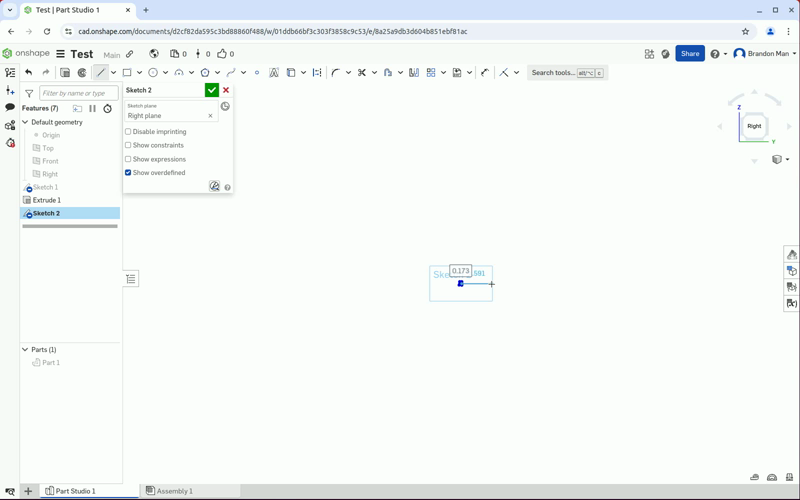
mouse_move(461, 282)
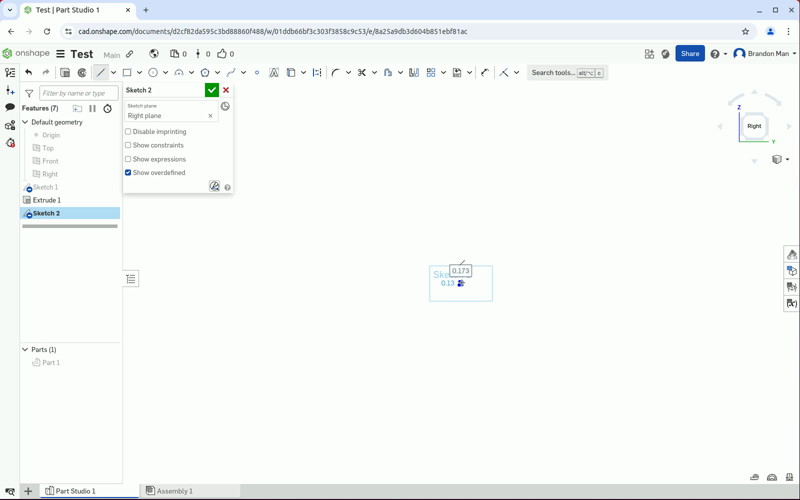
scroll(6)
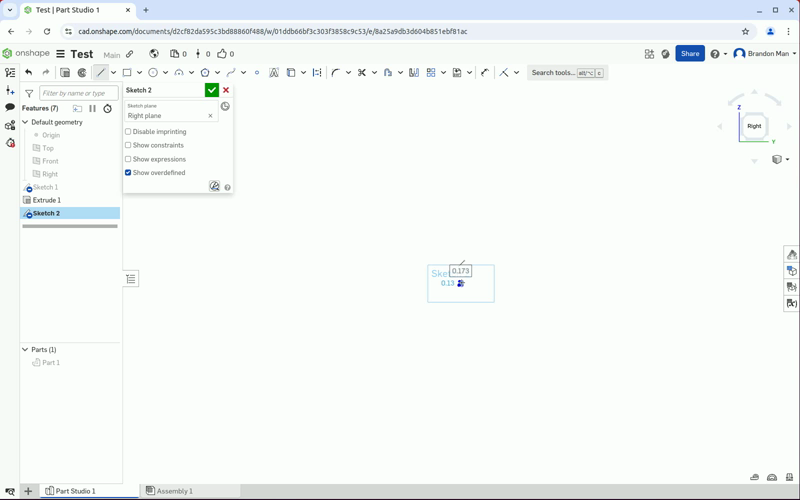
scroll(6)
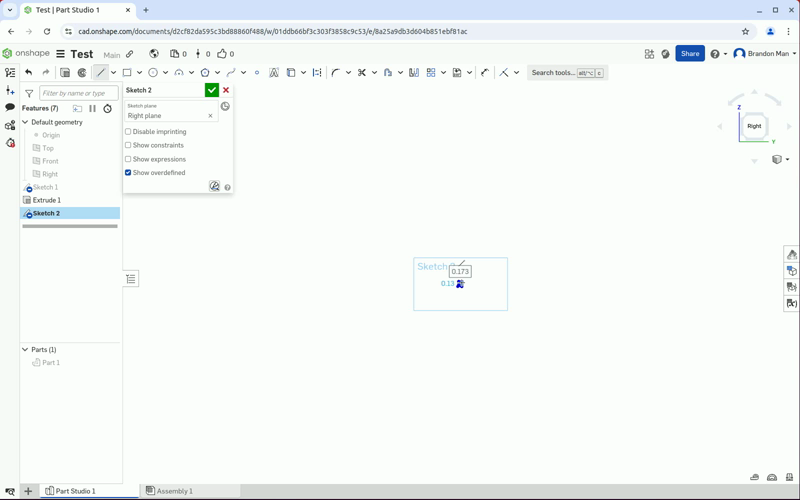
scroll(6)
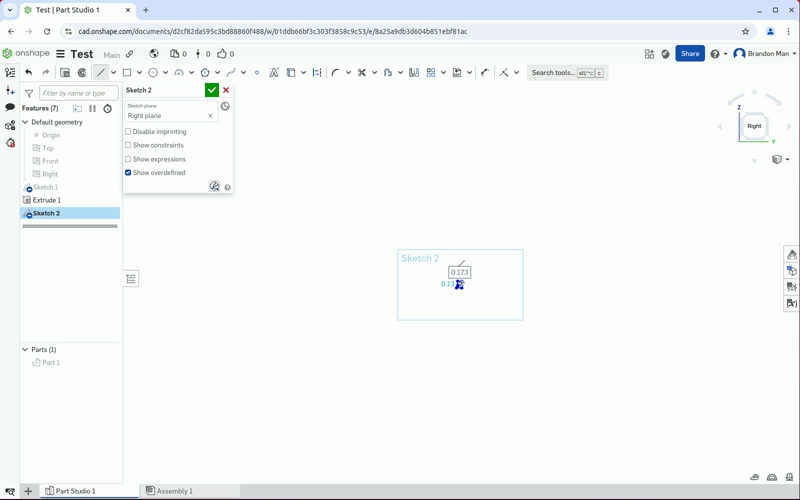
scroll(6)
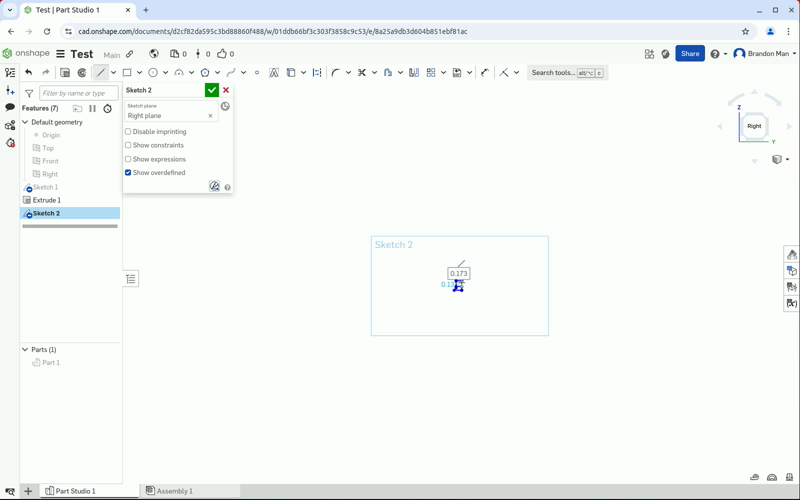
scroll(6)
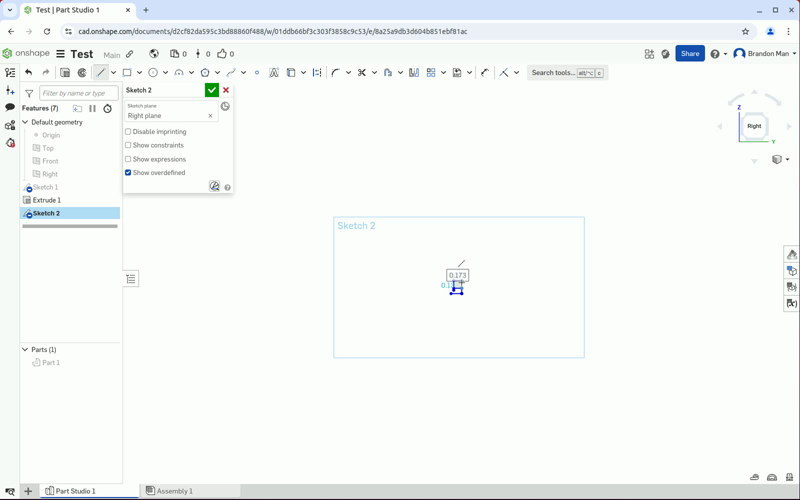
scroll(6)
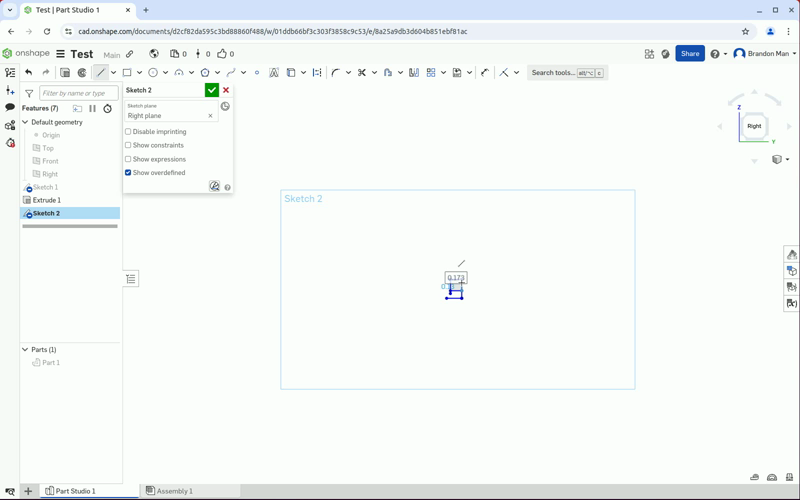
scroll(6)
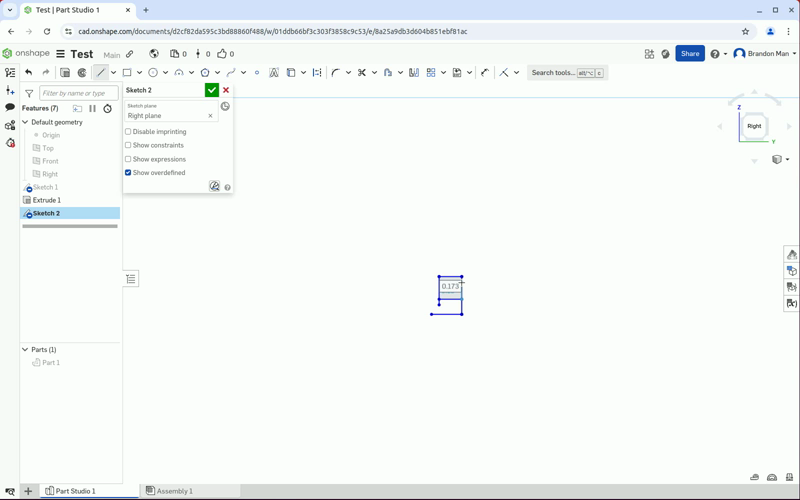
click(461, 282)
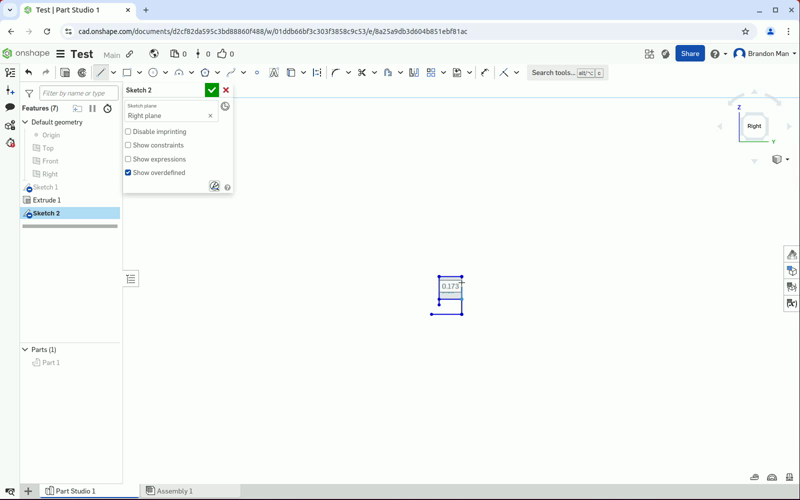
scroll(-6)
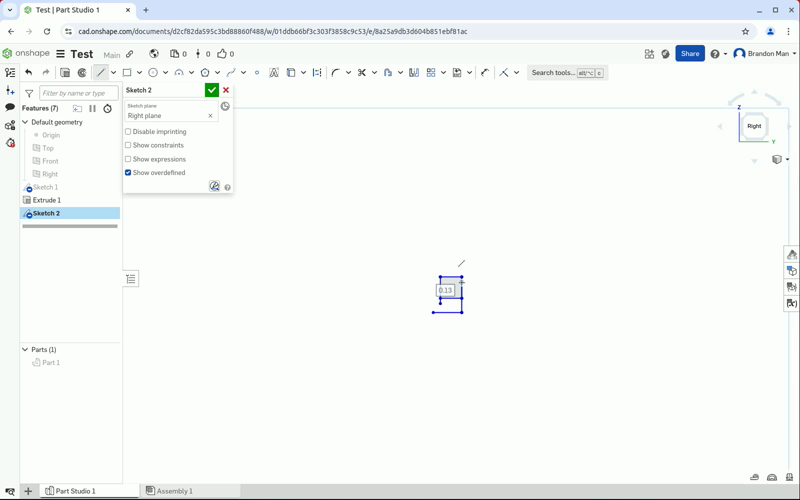
scroll(-6)
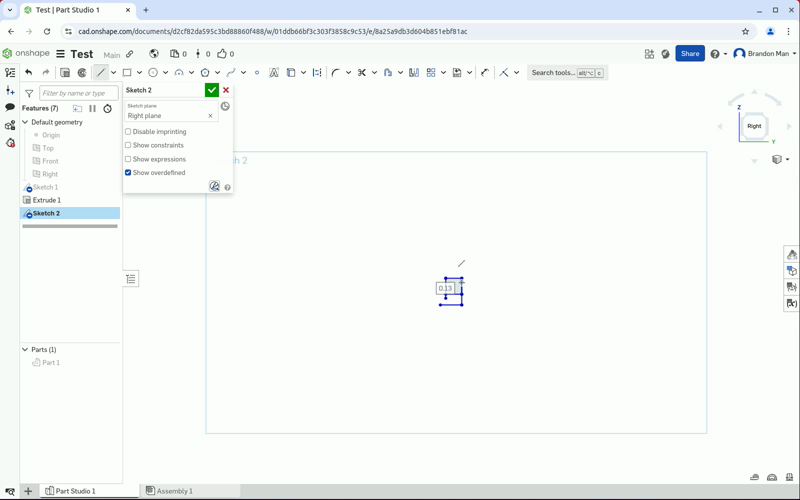
scroll(-6)
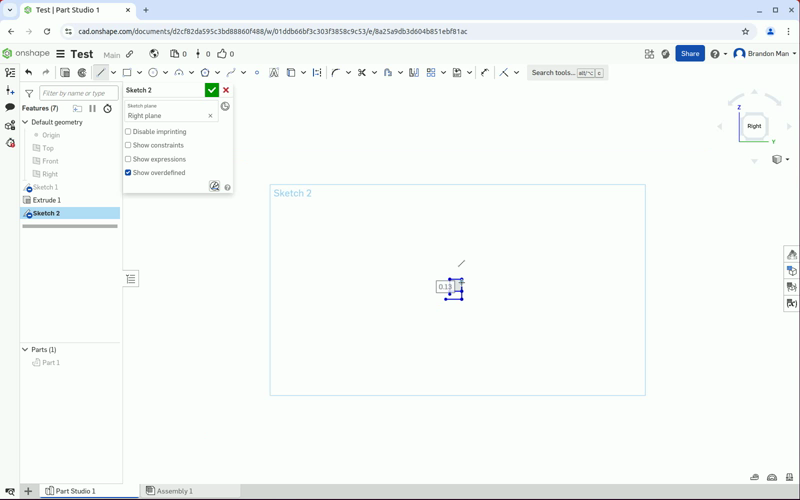
scroll(-6)
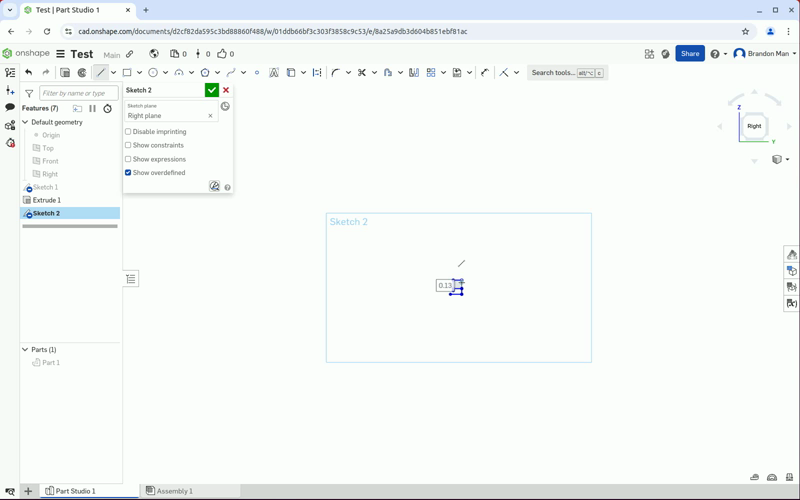
scroll(-6)
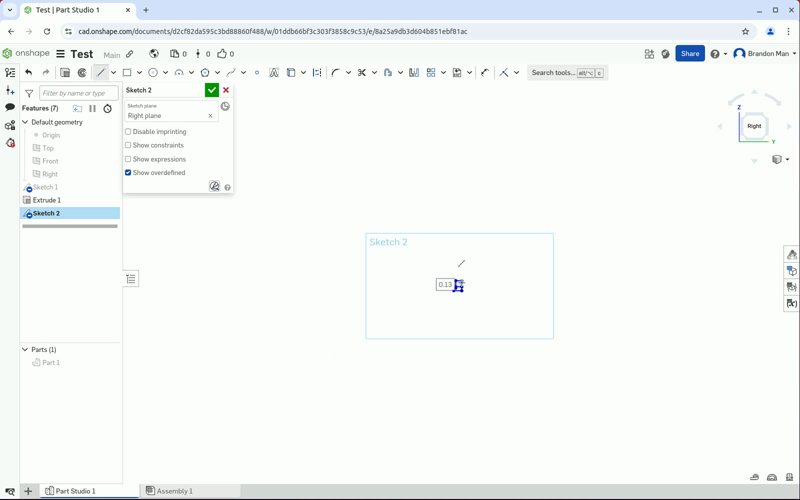
scroll(-6)
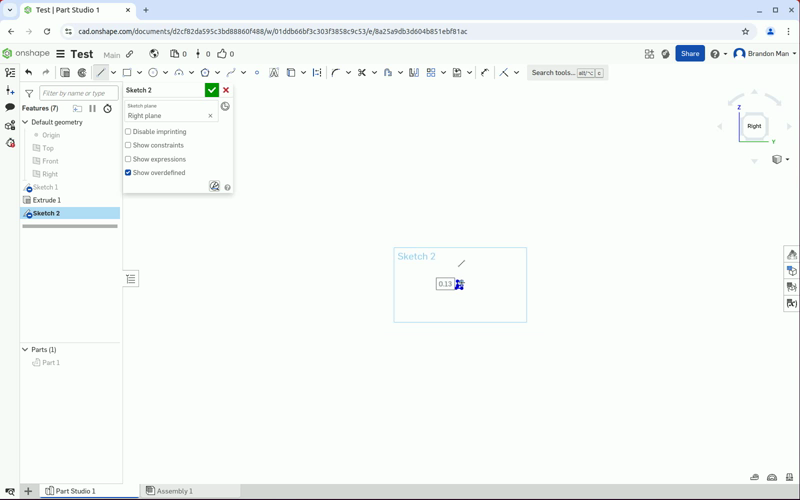
scroll(-6)
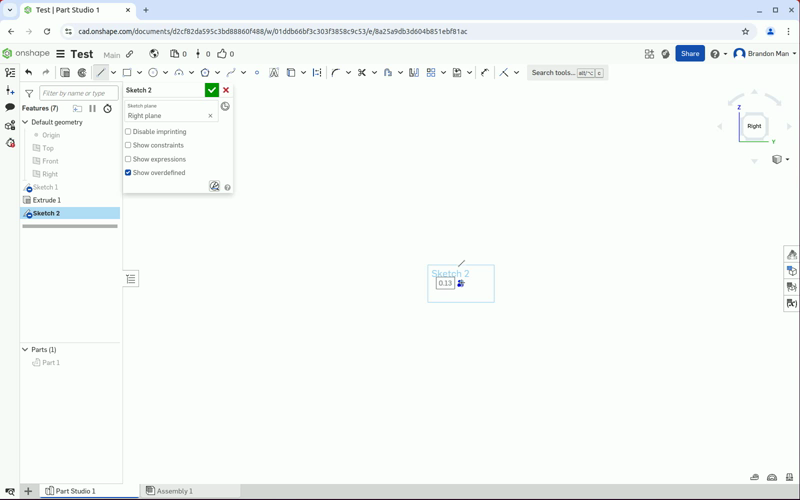
key_up(shift)
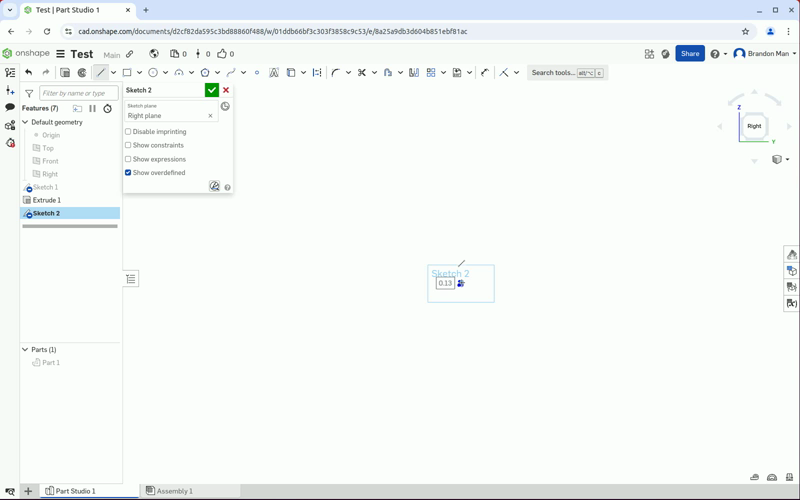
key_down(shift)
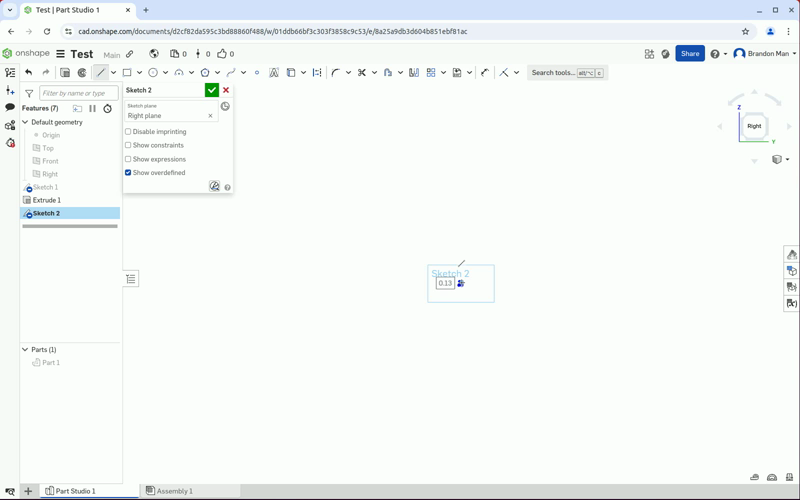
mouse_move(491, 282)
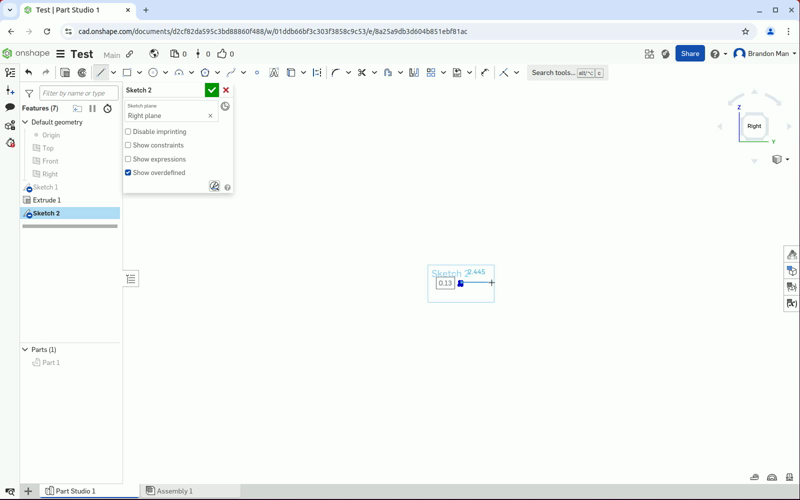
mouse_move(459, 282)
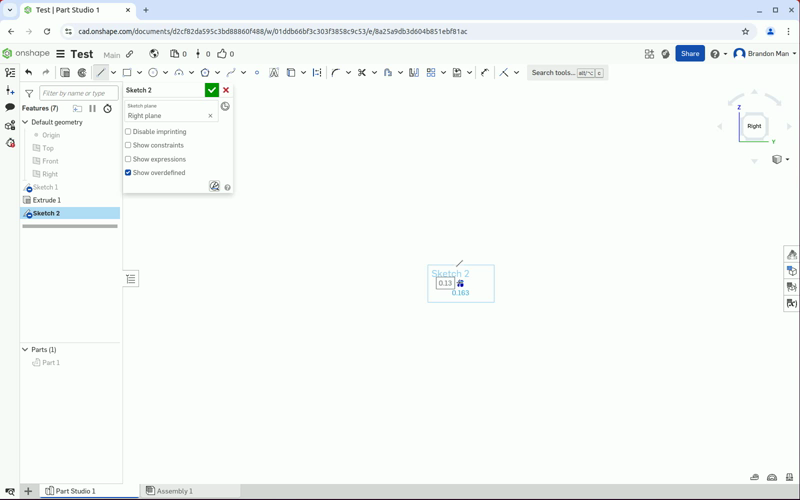
scroll(6)
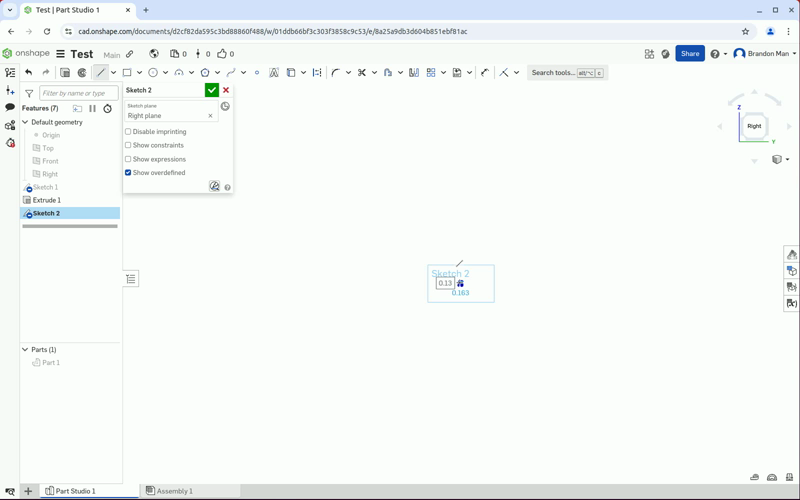
scroll(6)
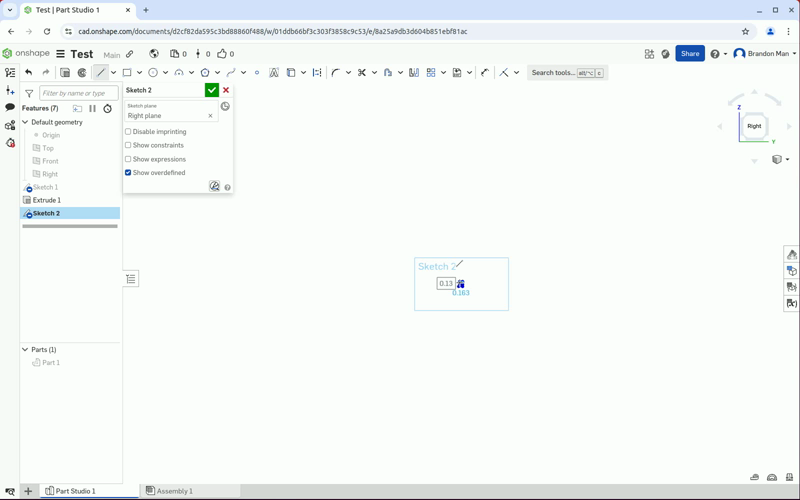
scroll(6)
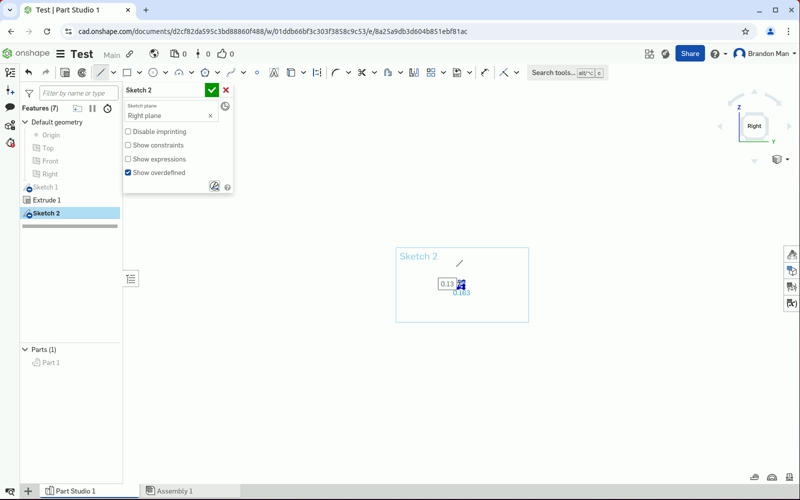
scroll(6)
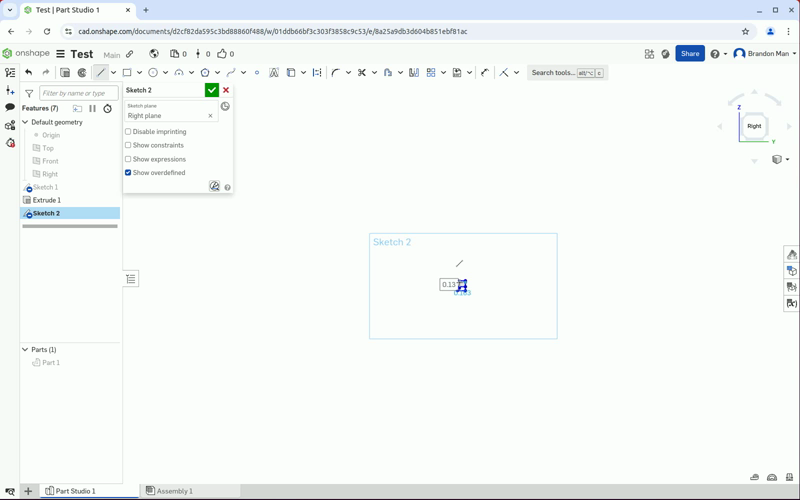
scroll(6)
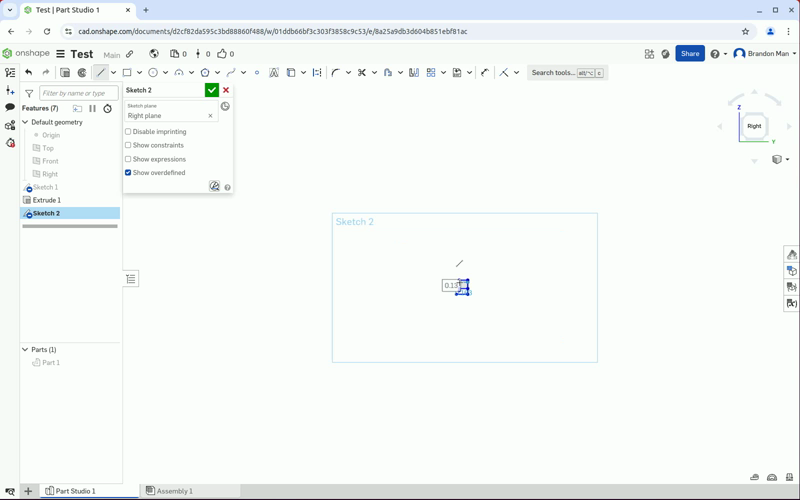
scroll(6)
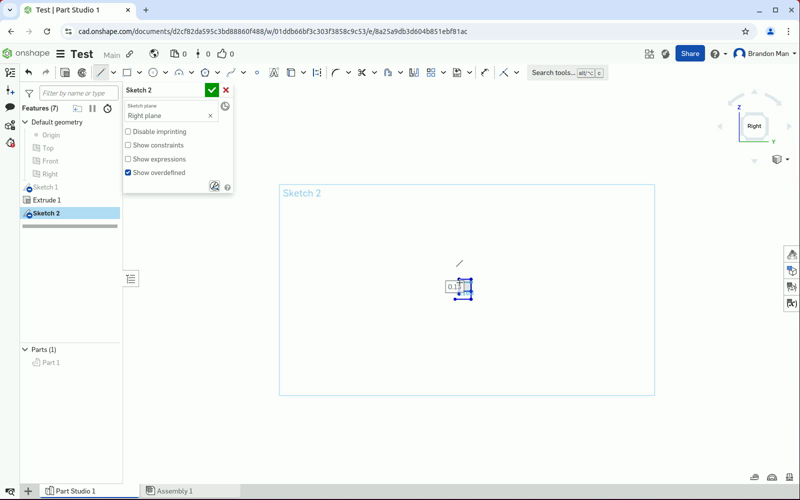
scroll(6)
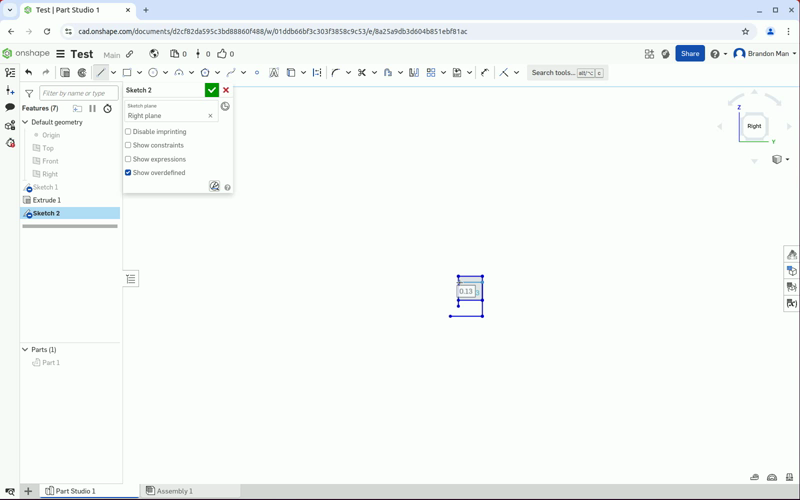
click(459, 282)
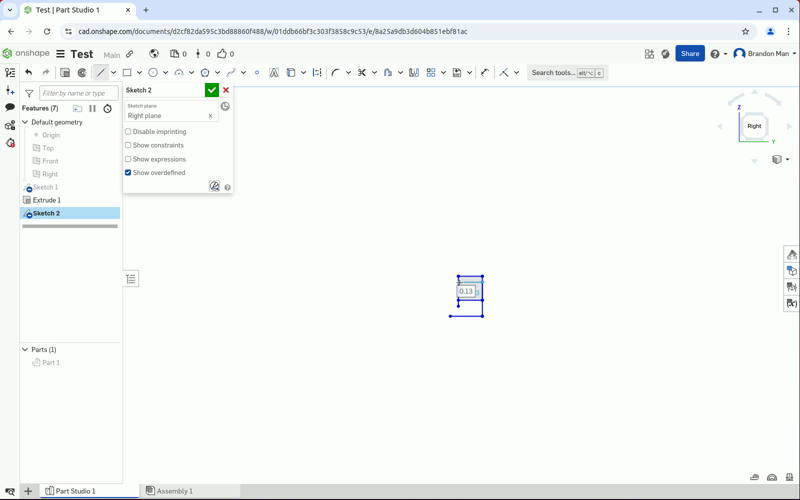
scroll(-6)
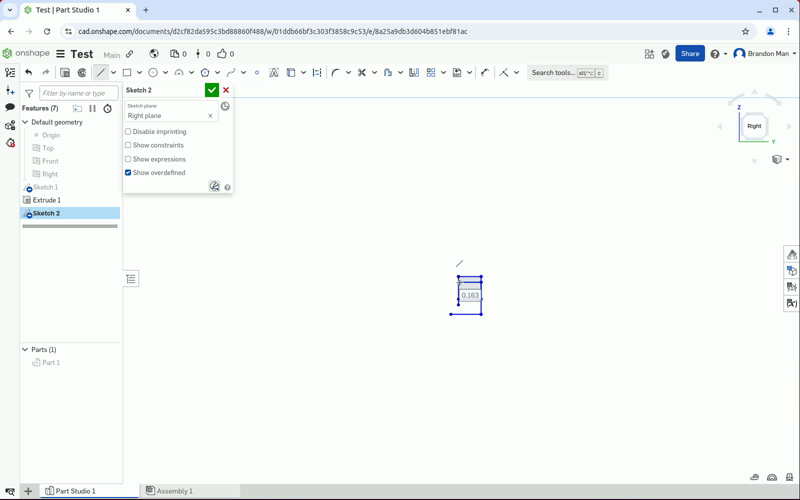
scroll(-6)
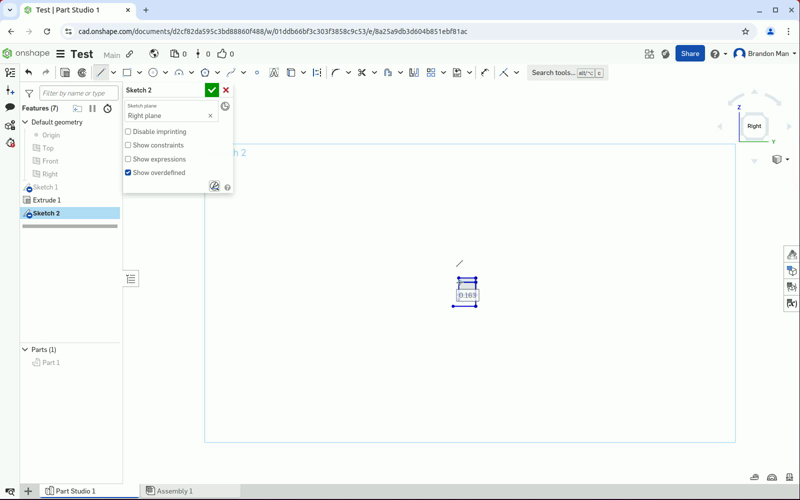
scroll(-6)
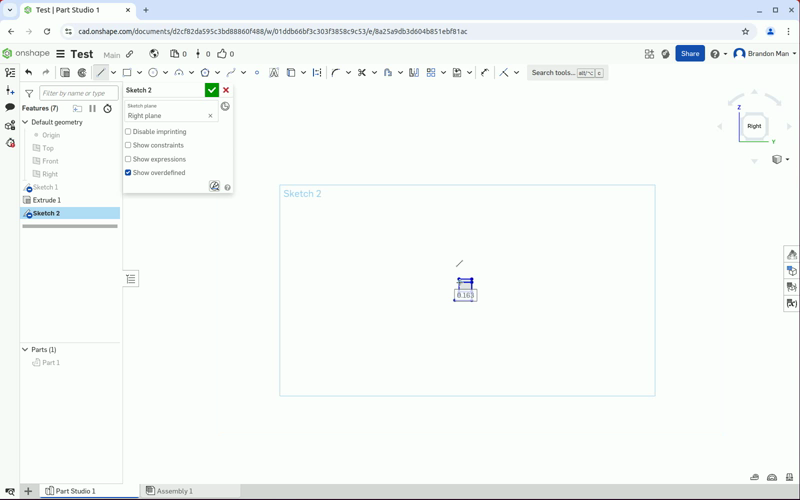
scroll(-6)
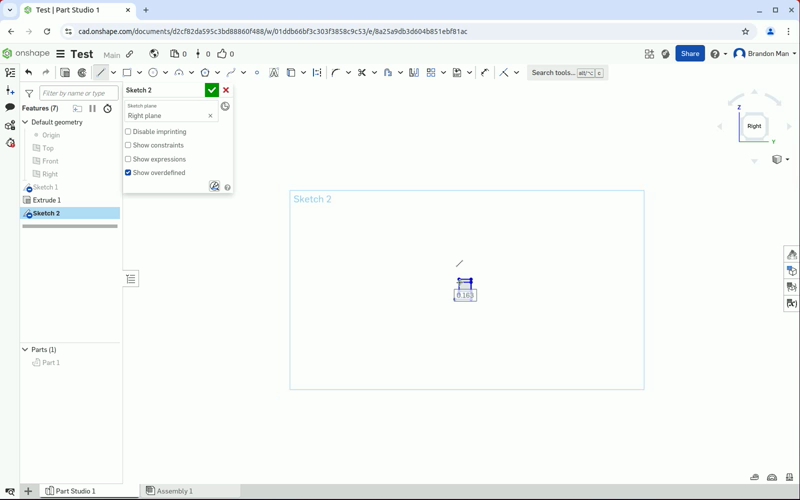
scroll(-6)
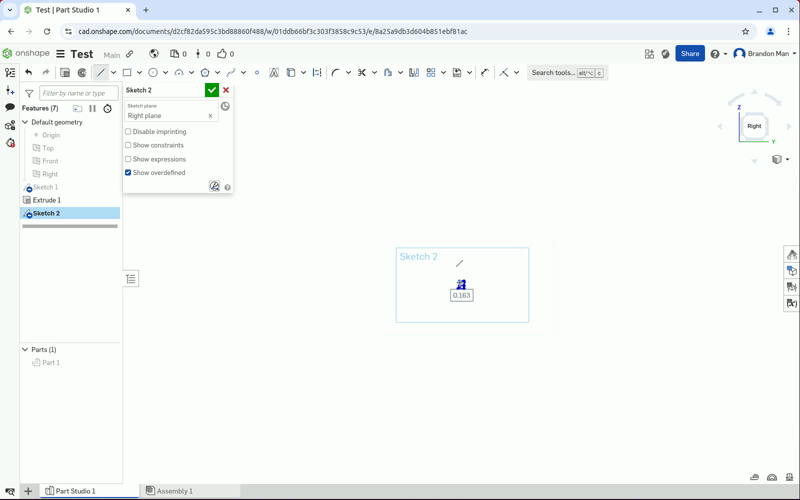
scroll(-6)
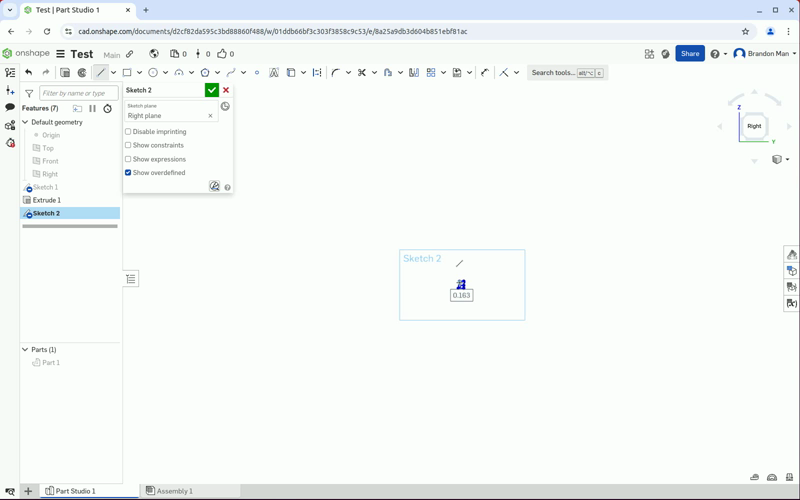
scroll(-6)
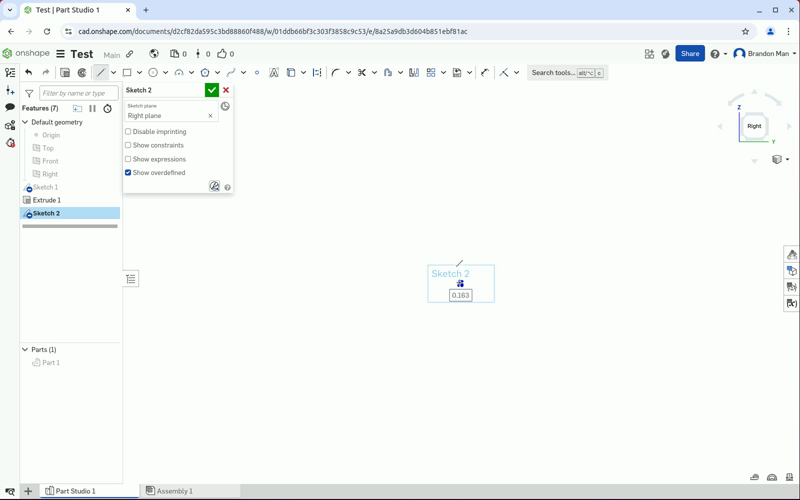
key_up(shift)
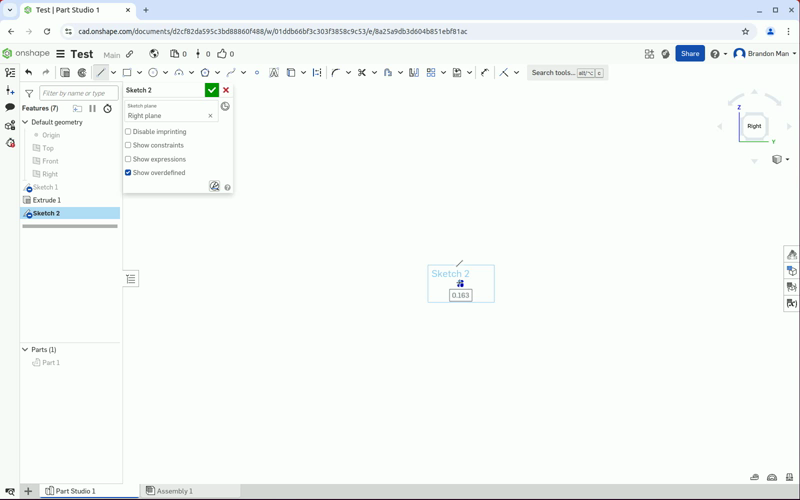
mouse_move(489, 282)
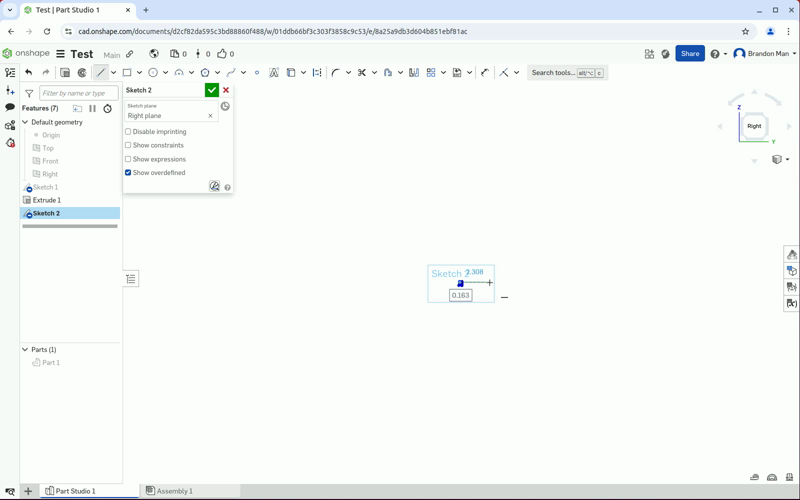
key_down(shift)
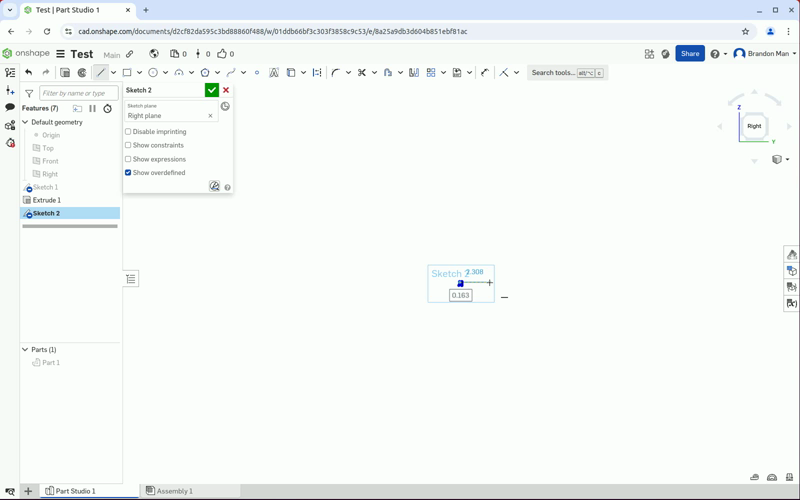
mouse_move(459, 283)
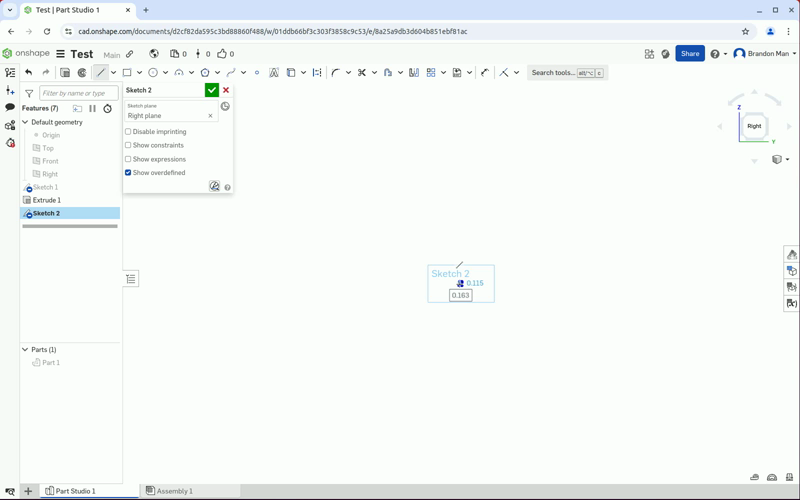
scroll(6)
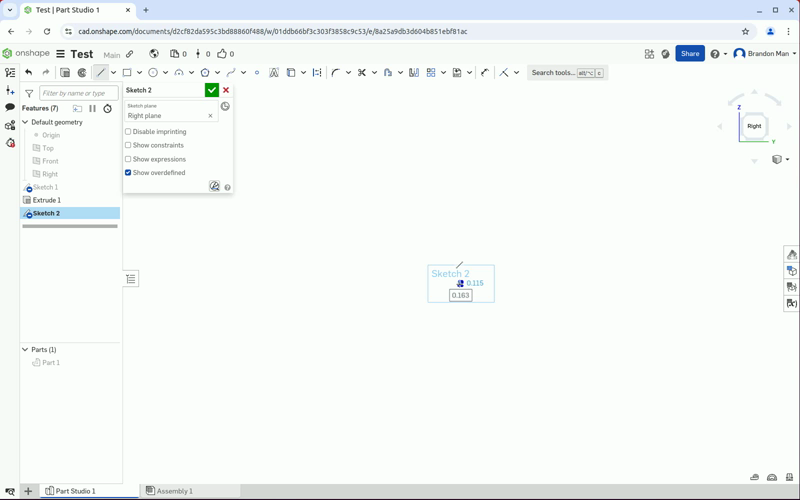
scroll(6)
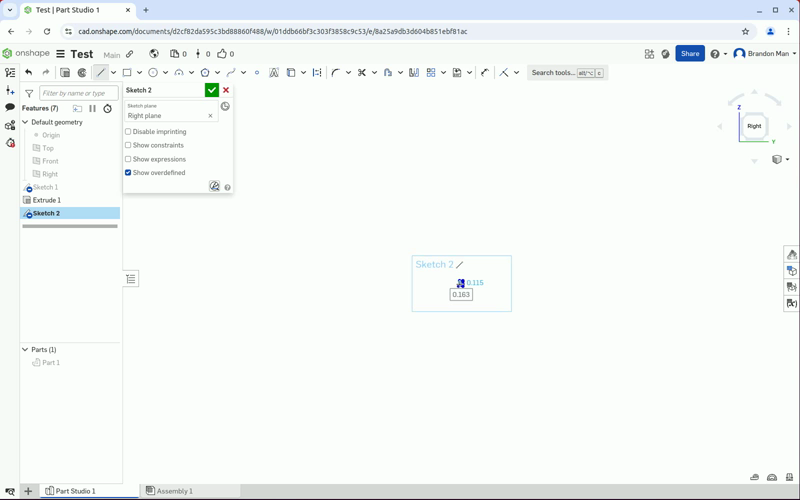
scroll(6)
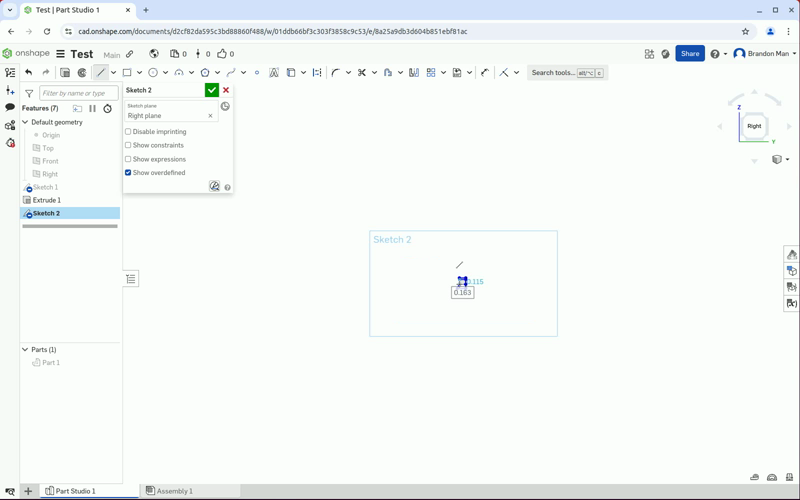
scroll(6)
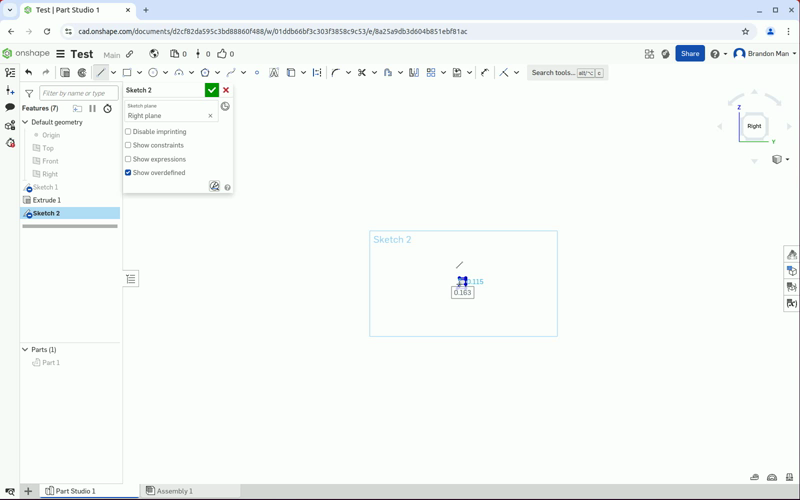
scroll(6)
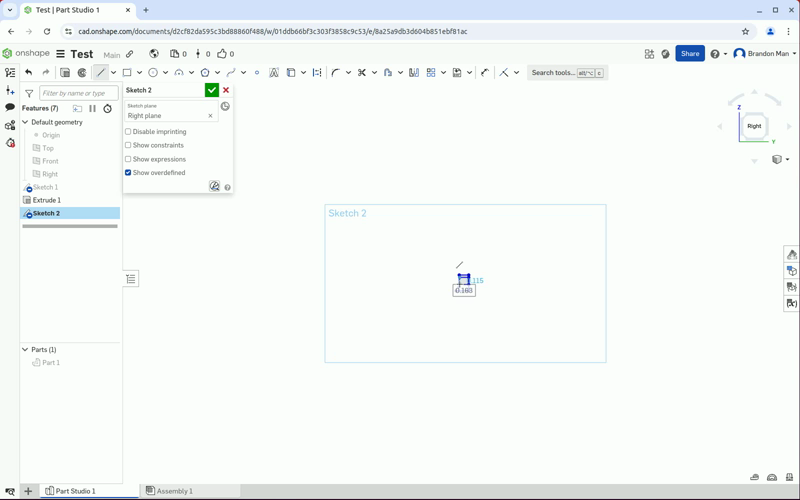
scroll(6)
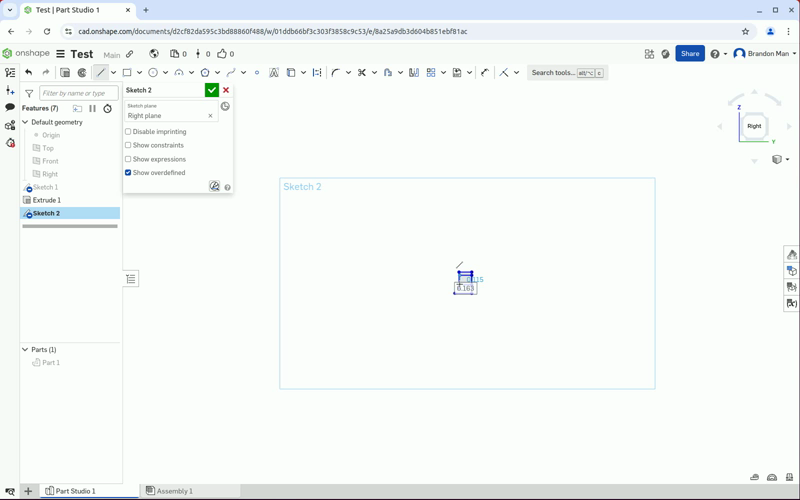
scroll(6)
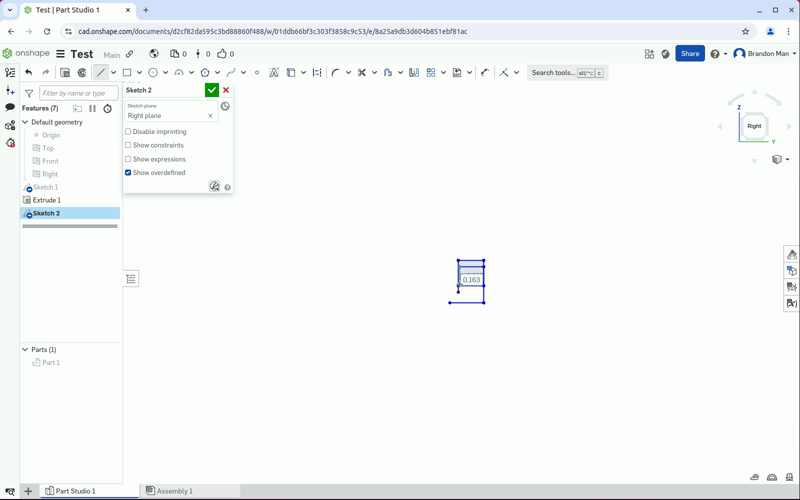
key_up(shift)
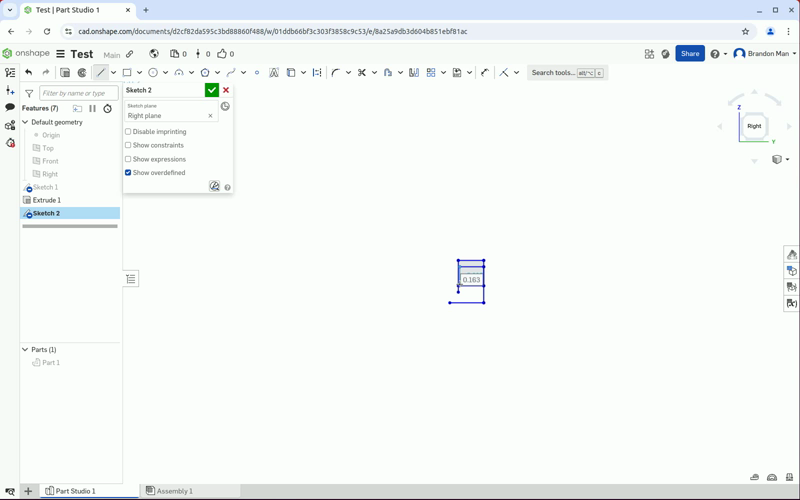
click(459, 283)
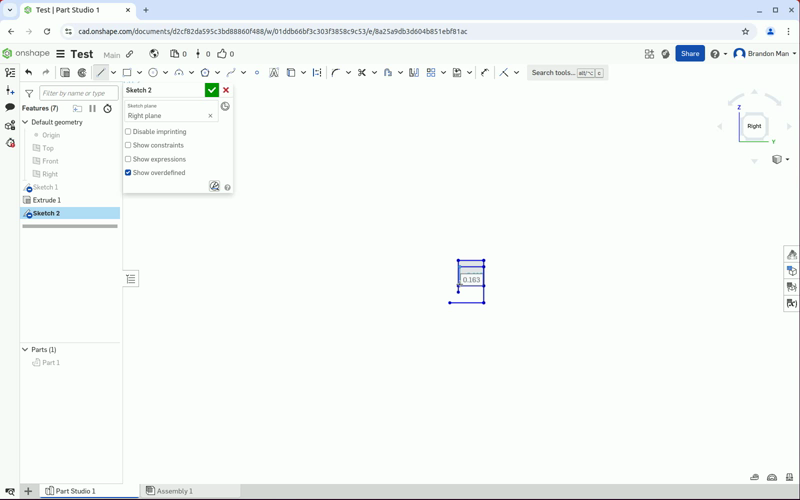
scroll(-6)
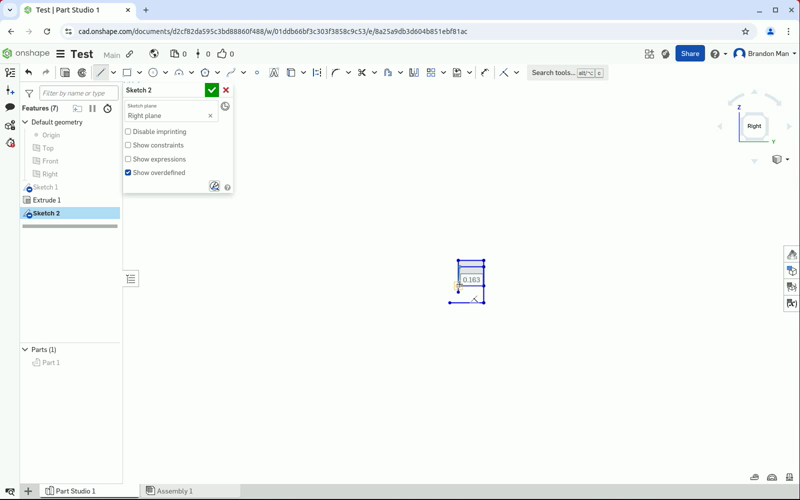
scroll(-6)
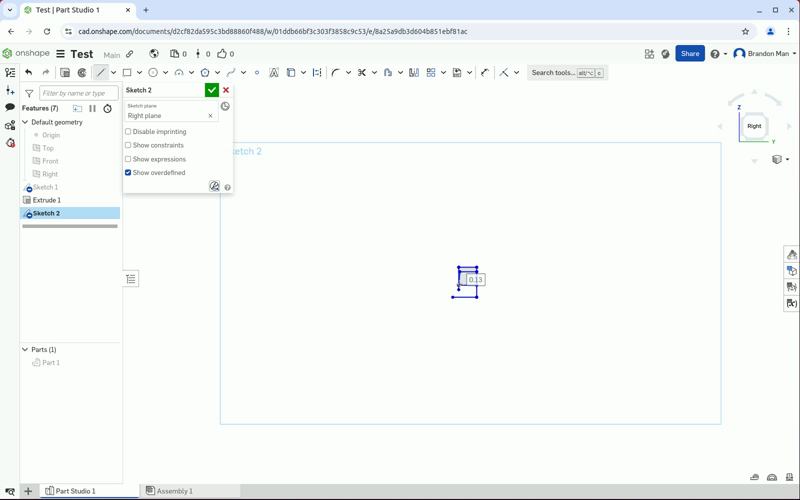
scroll(-6)
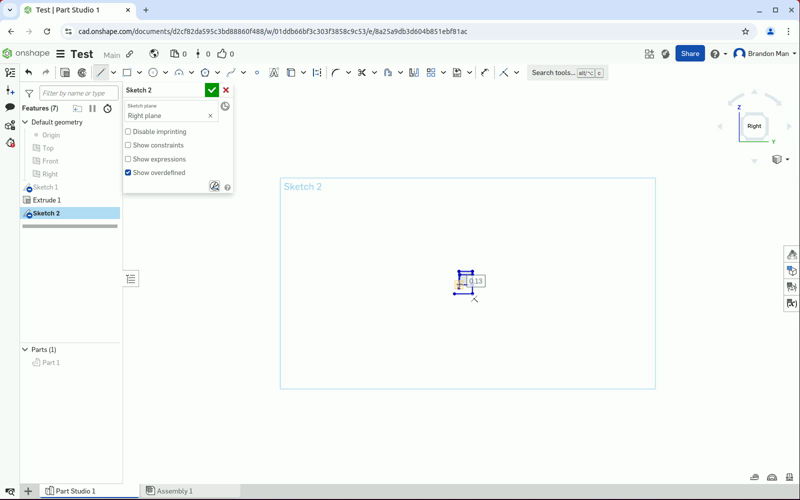
scroll(-6)
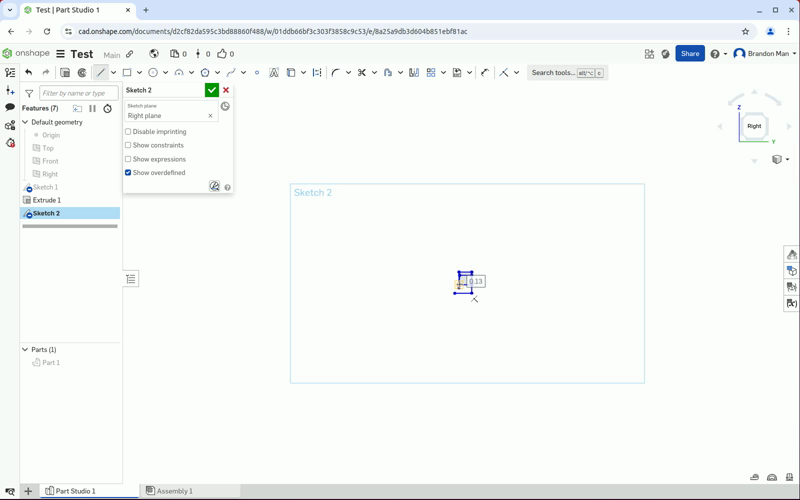
scroll(-6)
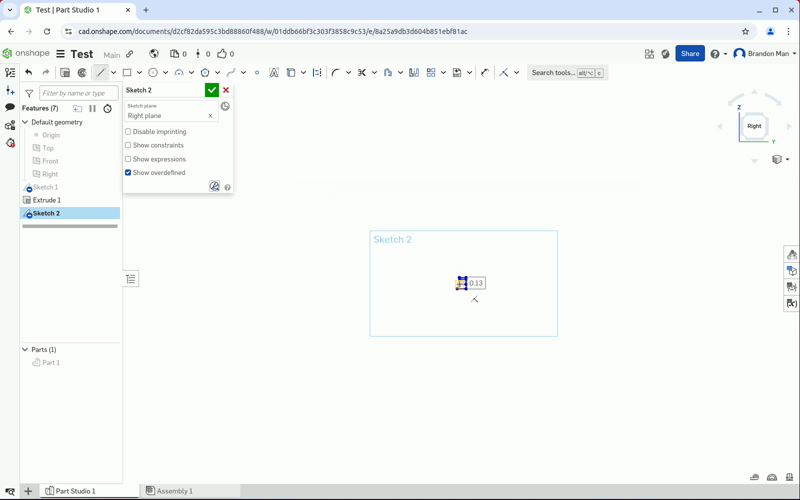
scroll(-6)
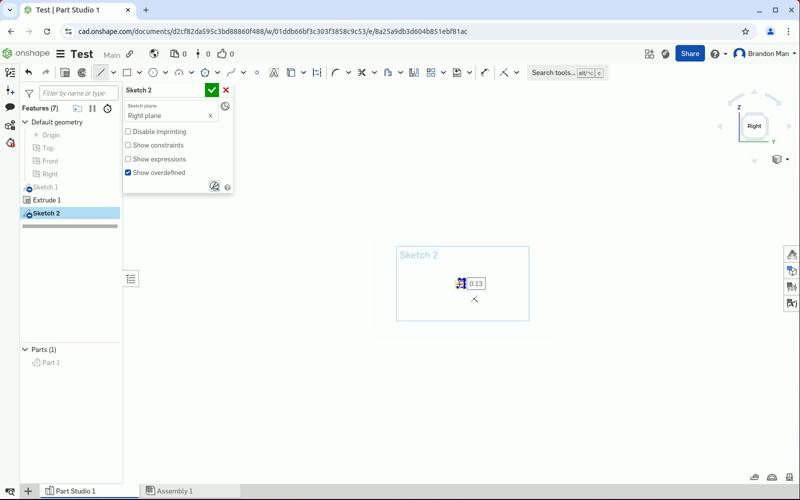
scroll(-6)
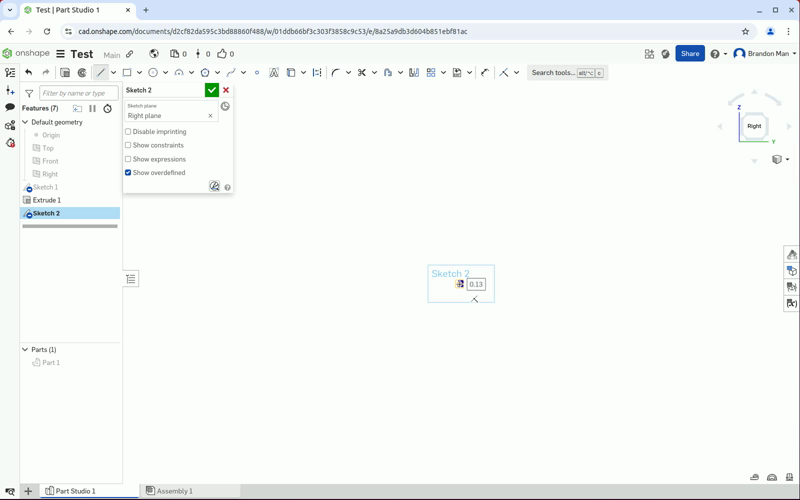
key(esc)
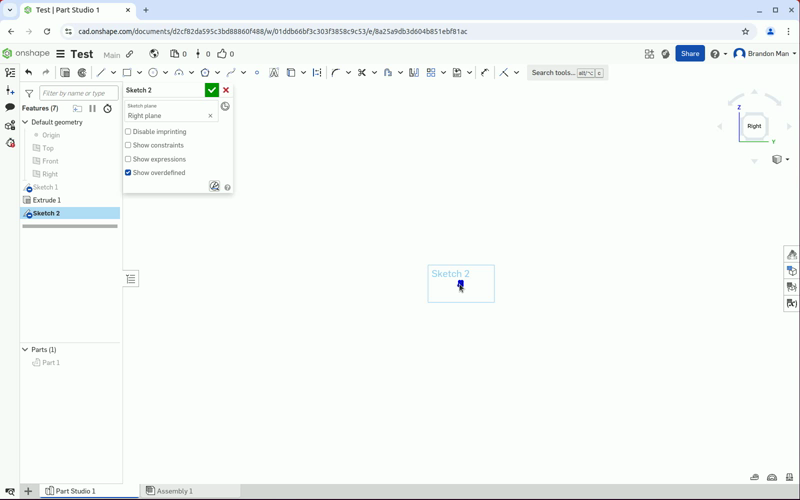
mouse_move(461, 284)
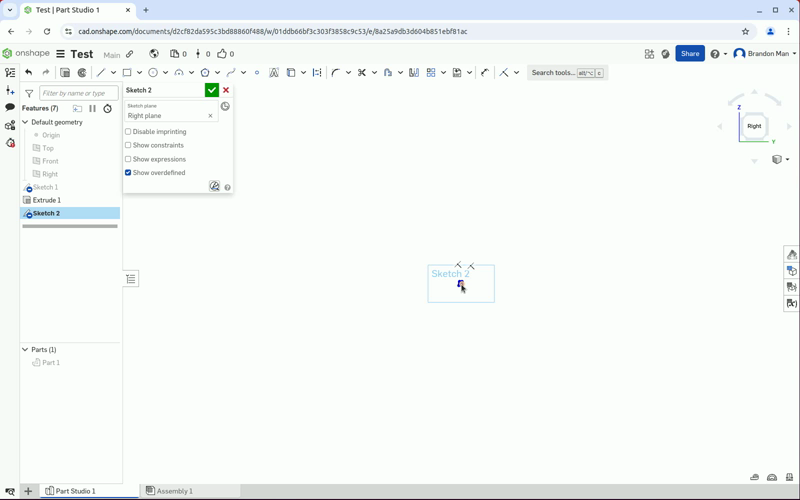
scroll(6)
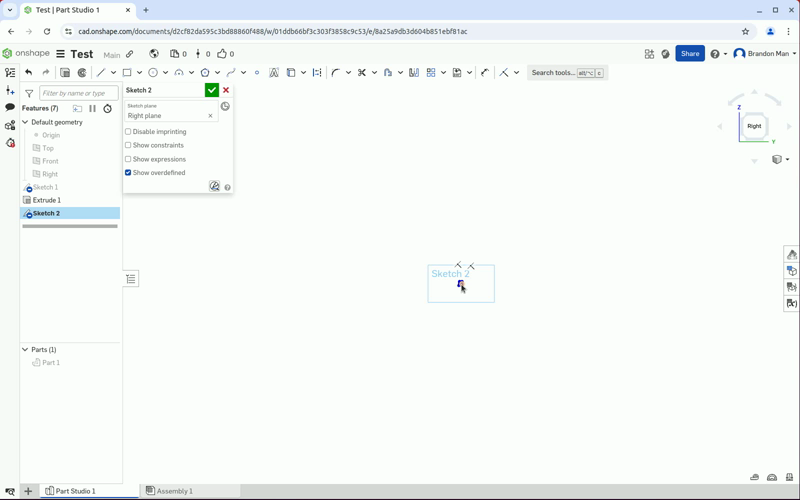
scroll(6)
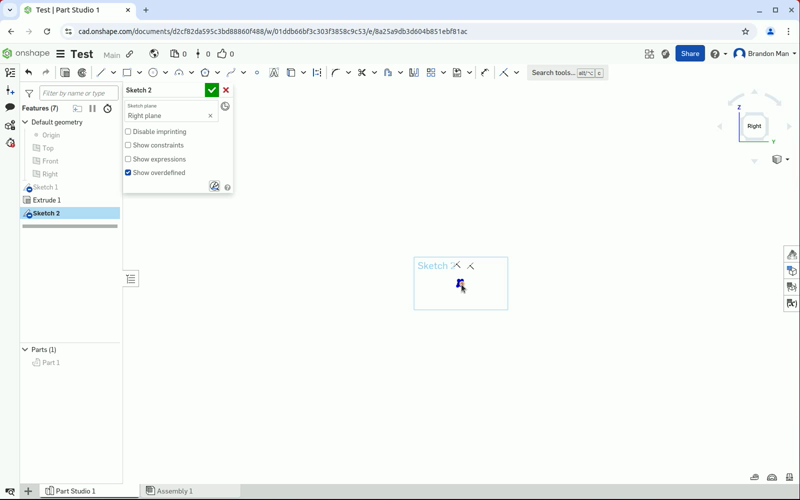
scroll(6)
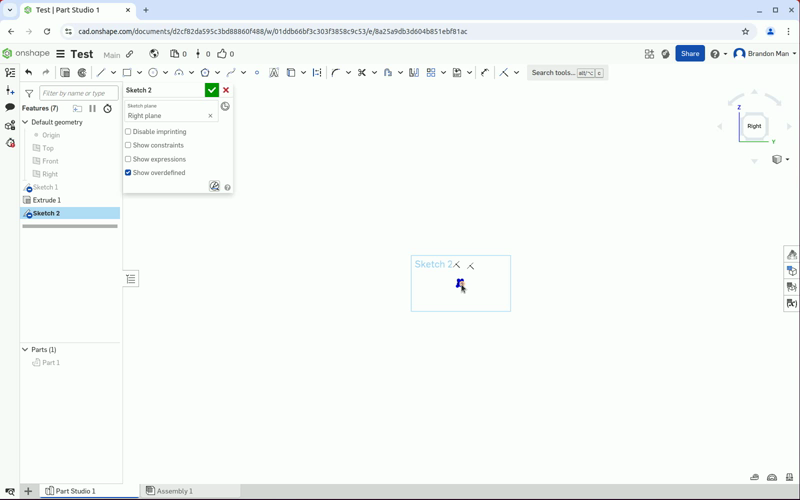
scroll(6)
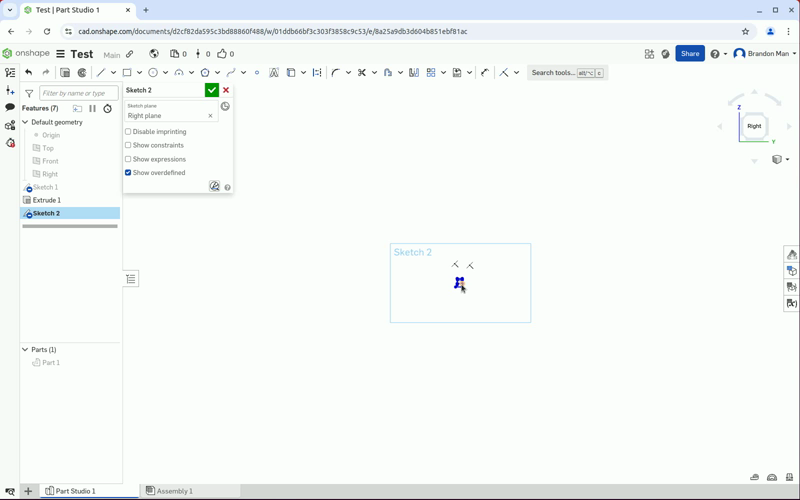
scroll(6)
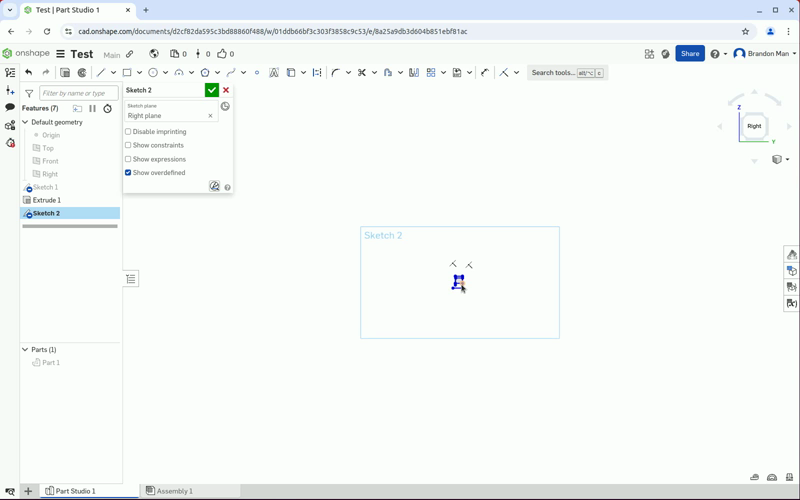
scroll(6)
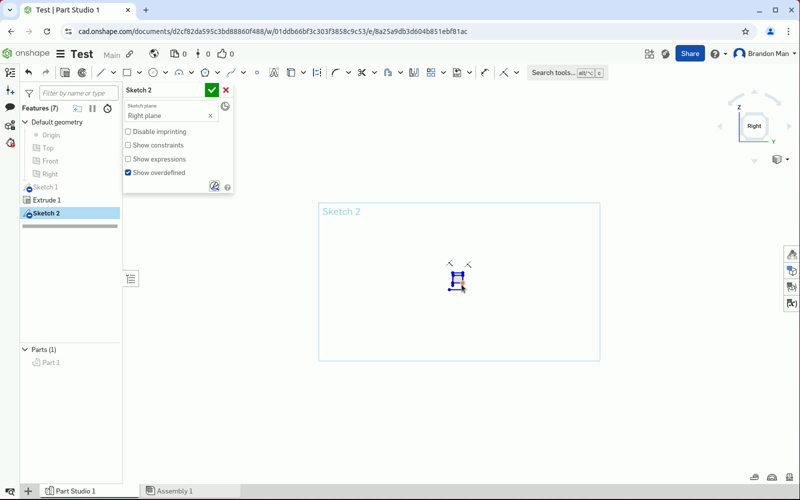
scroll(6)
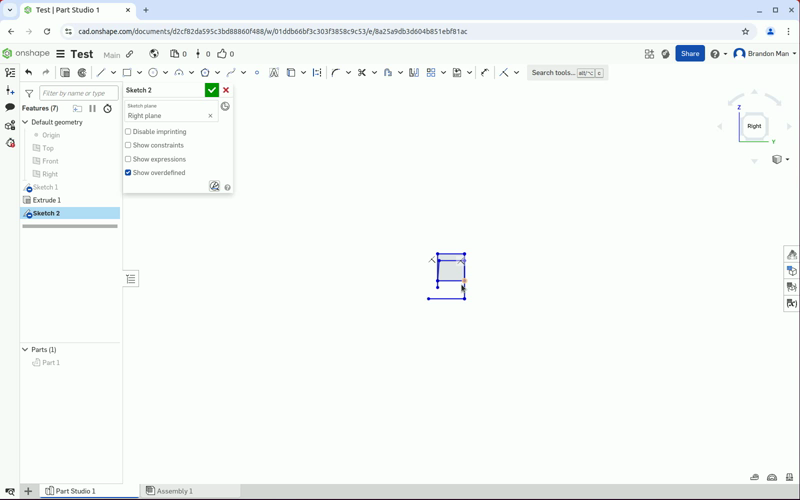
click(461, 284)
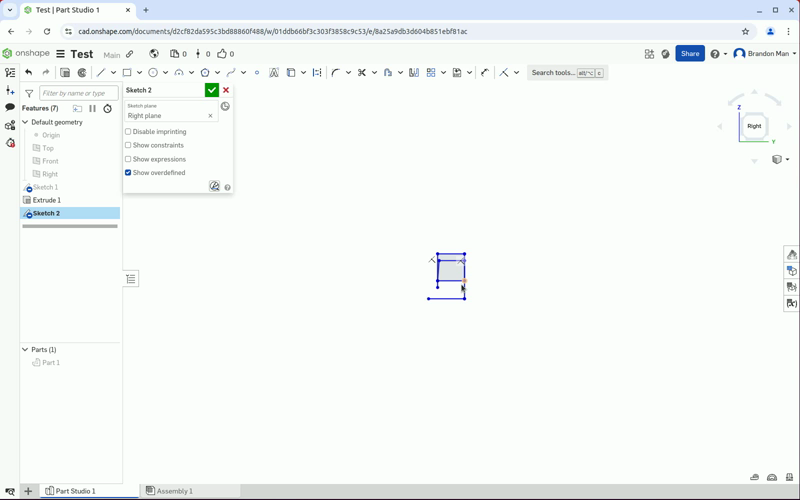
scroll(-6)
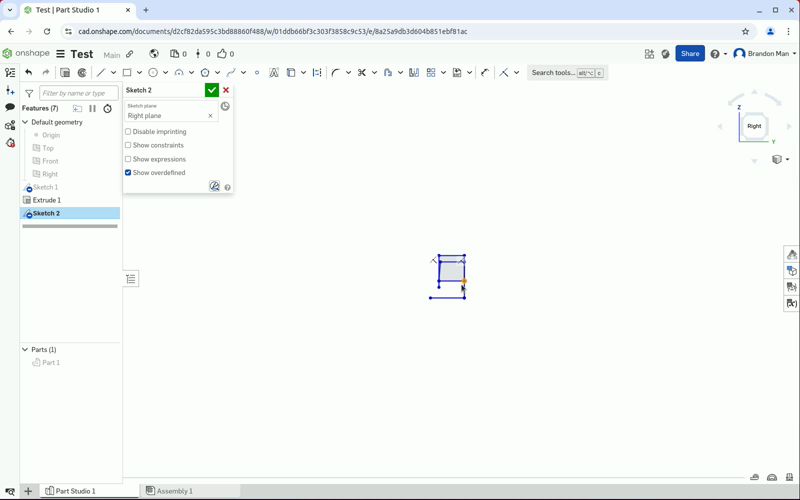
scroll(-6)
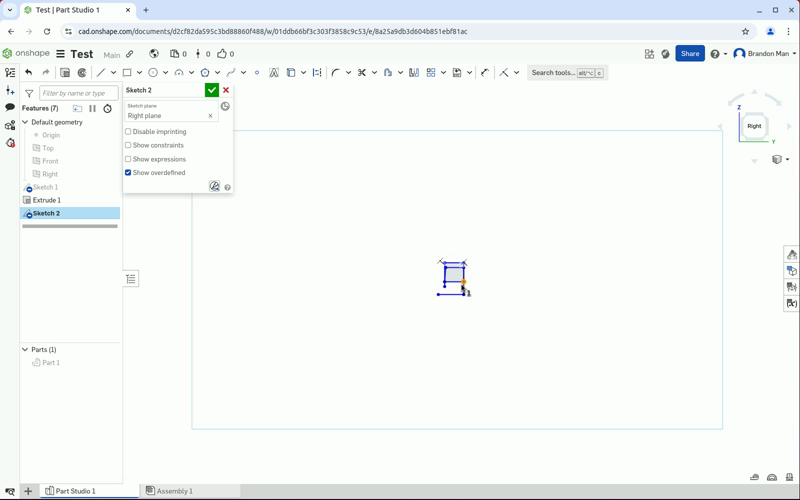
scroll(-6)
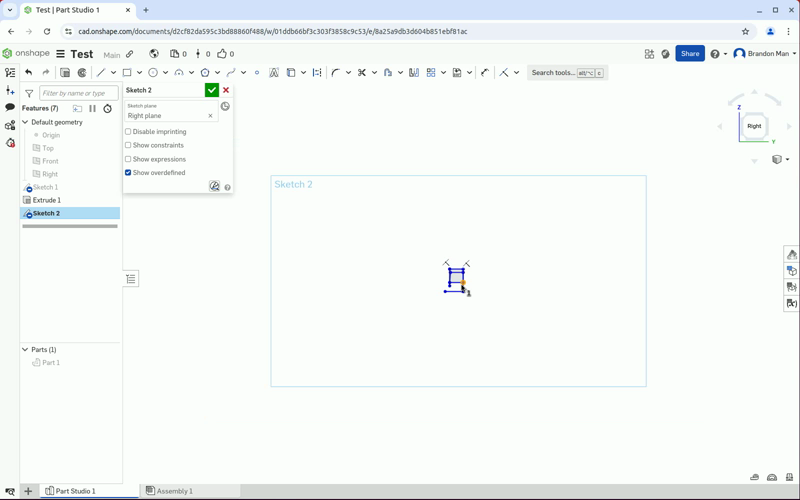
scroll(-6)
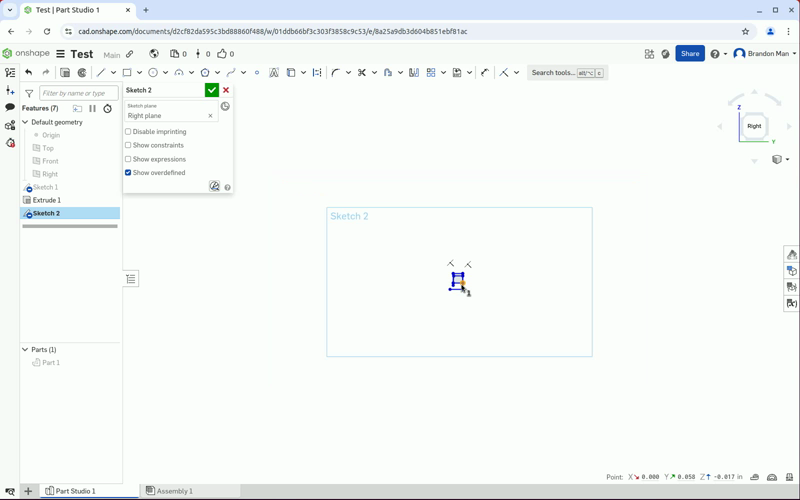
scroll(-6)
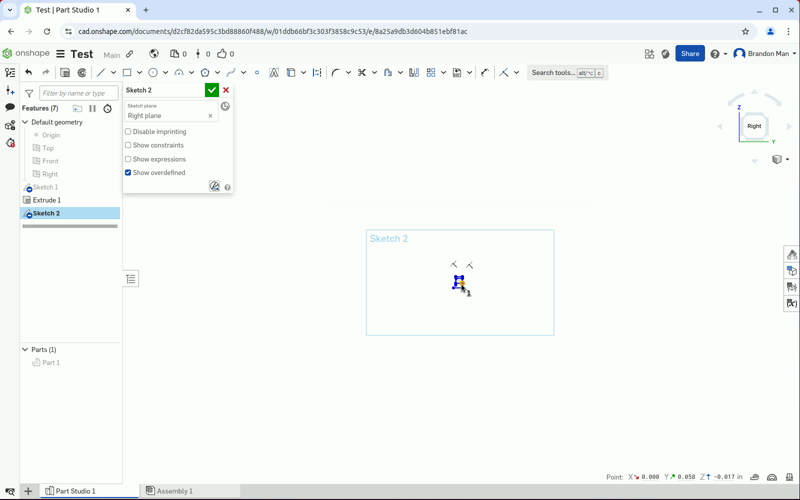
scroll(-6)
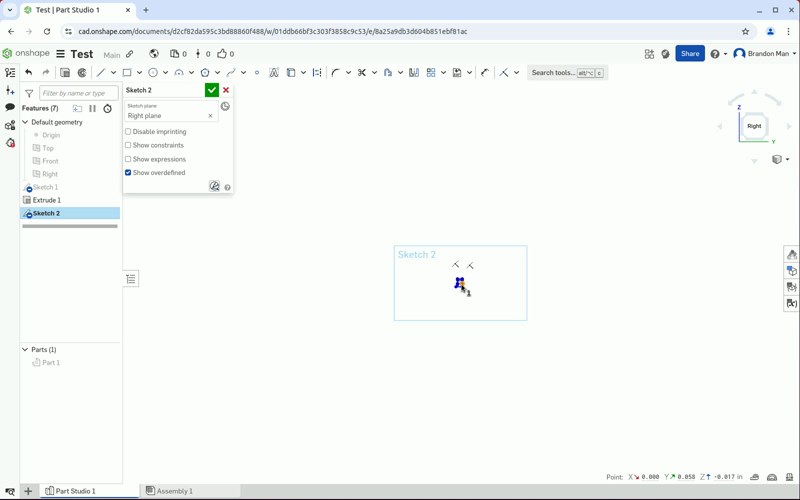
scroll(-6)
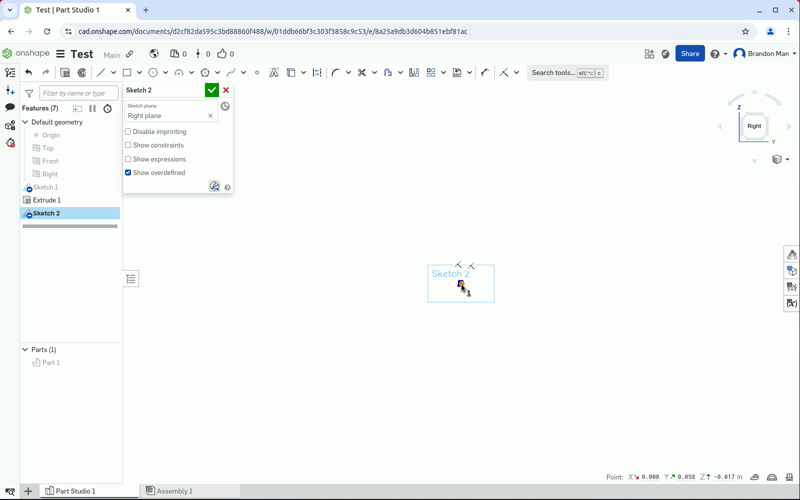
mouse_move(73, 352)
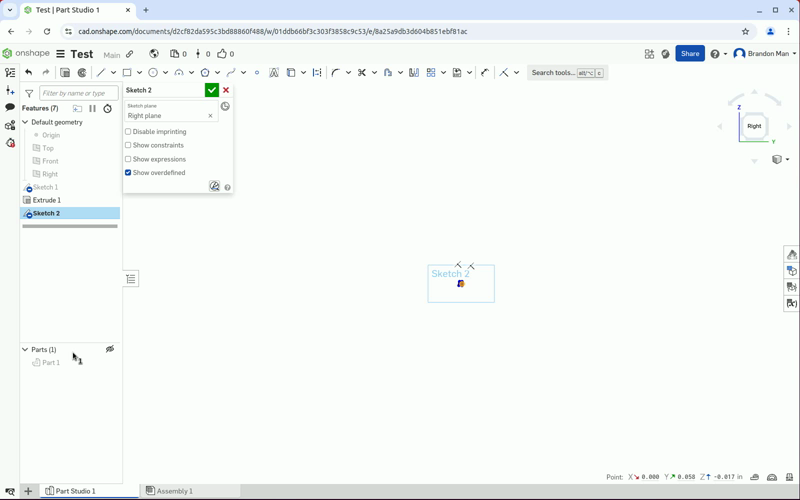
key(shift+y)
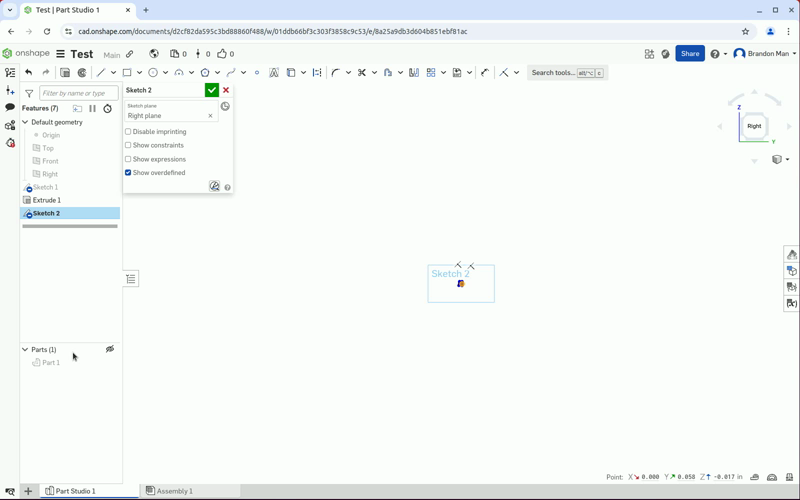
key(shift+e)
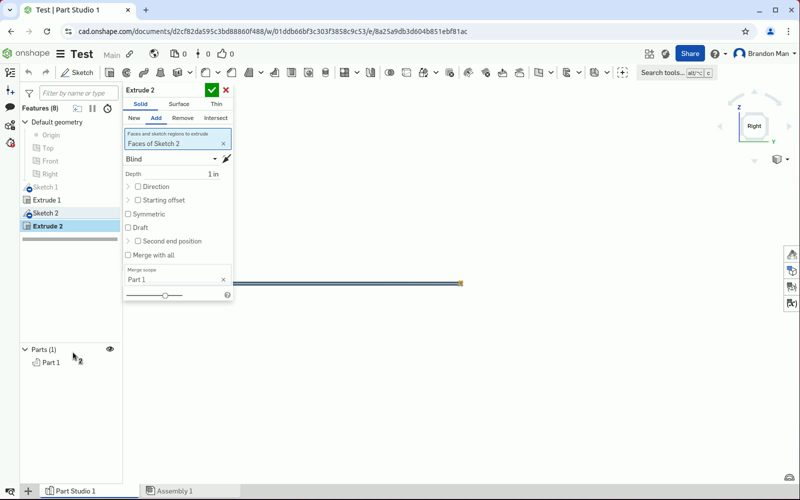
mouse_move(143, 106)
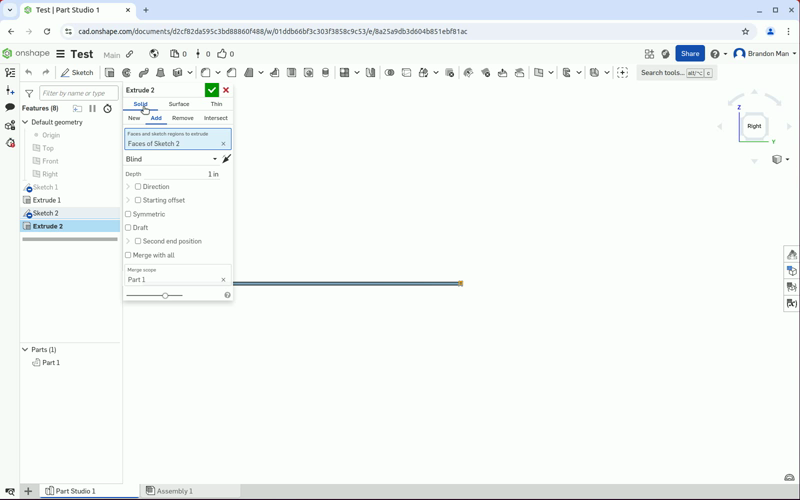
click(143, 106)
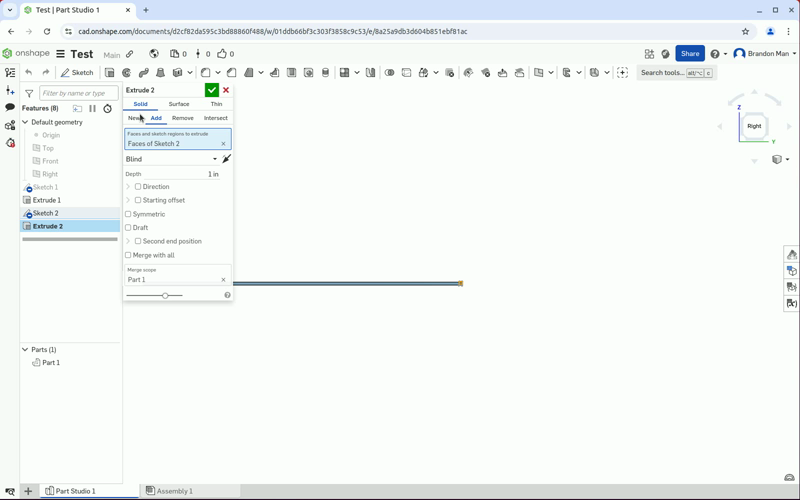
mouse_move(137, 120)
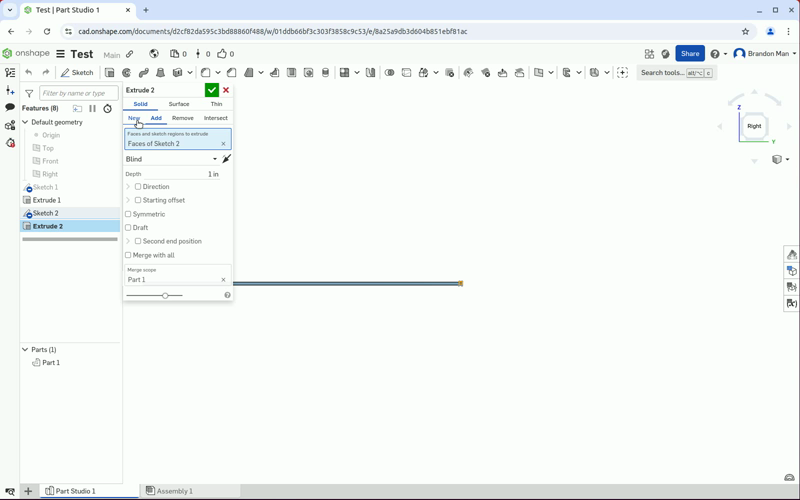
click(137, 120)
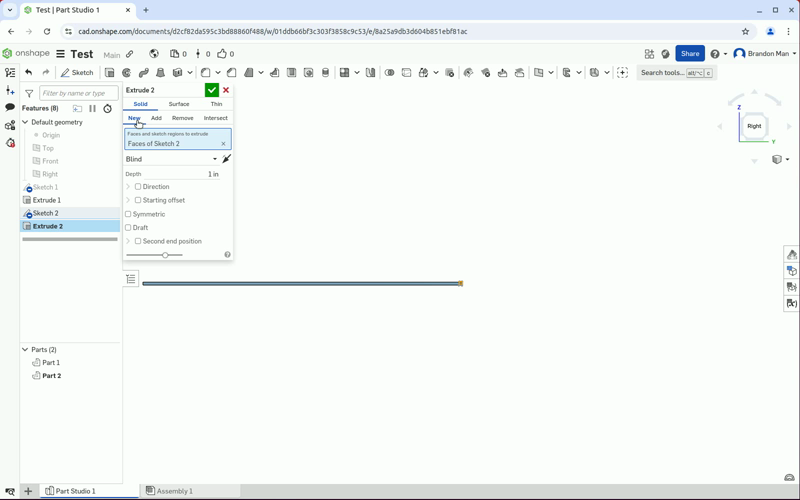
key(tab, 4)
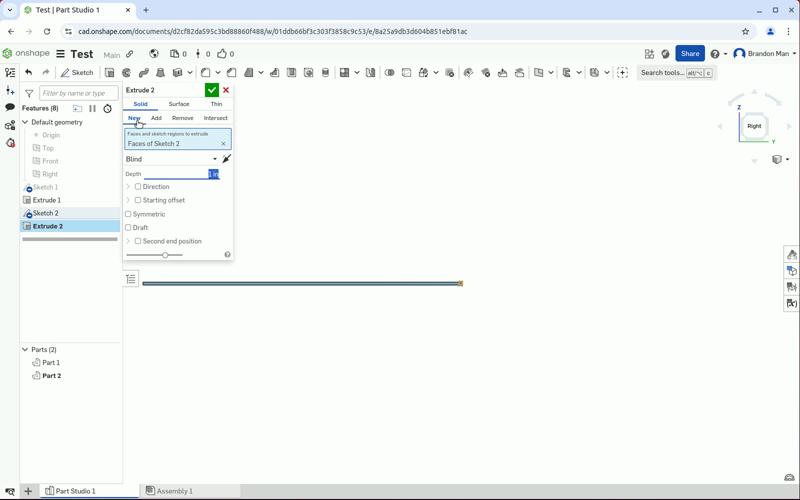
text(6.981)
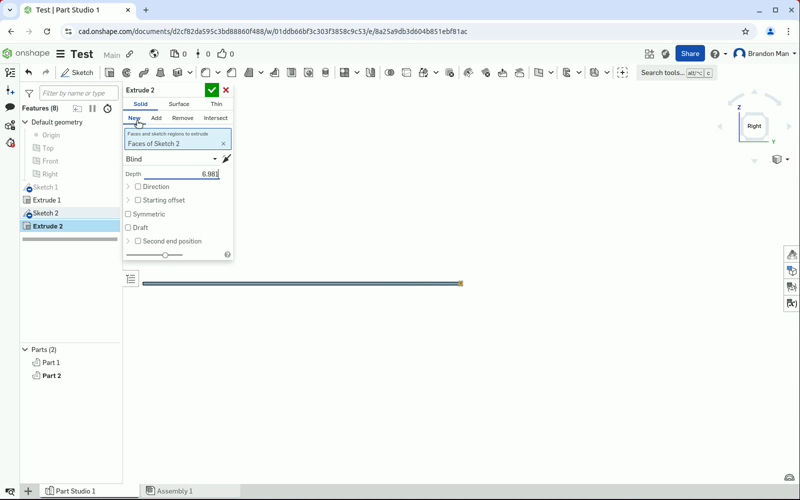
key(enter)
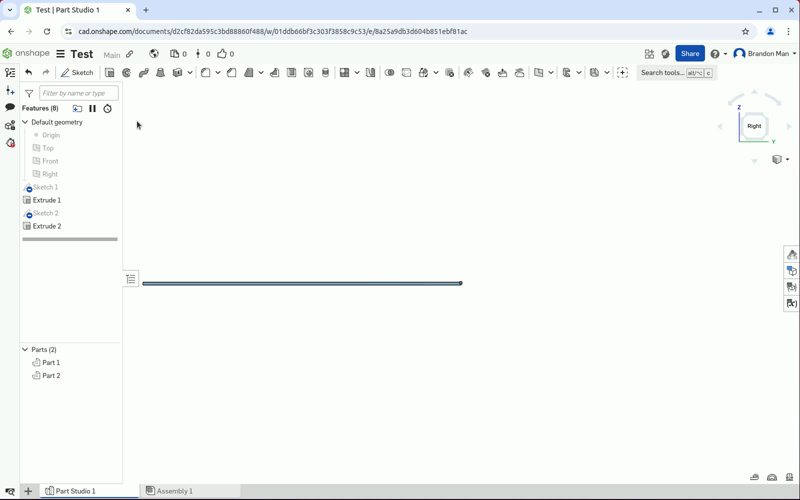
key(shift+h)
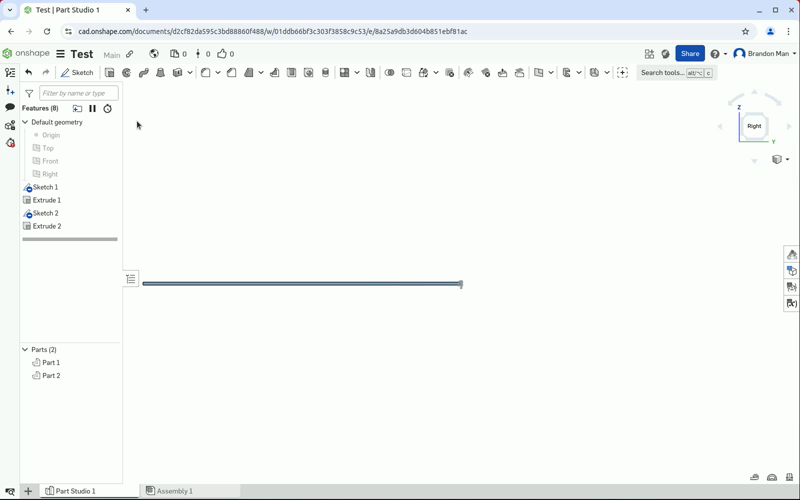
key(shift+h)
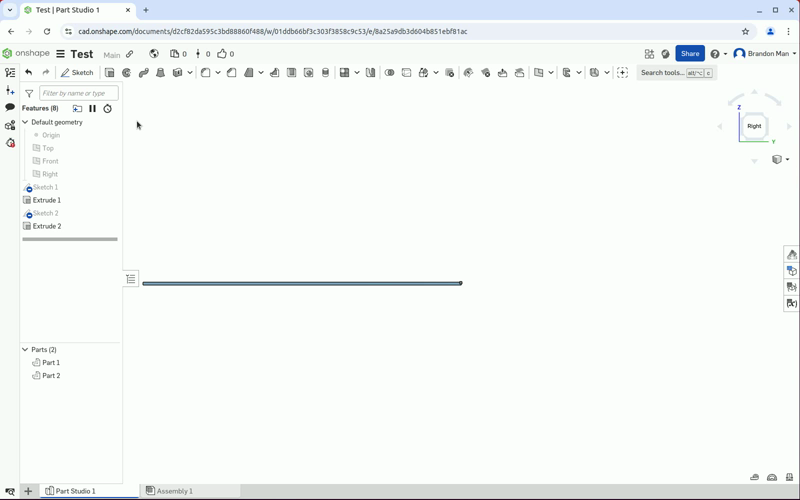
mouse_move(73, 189)
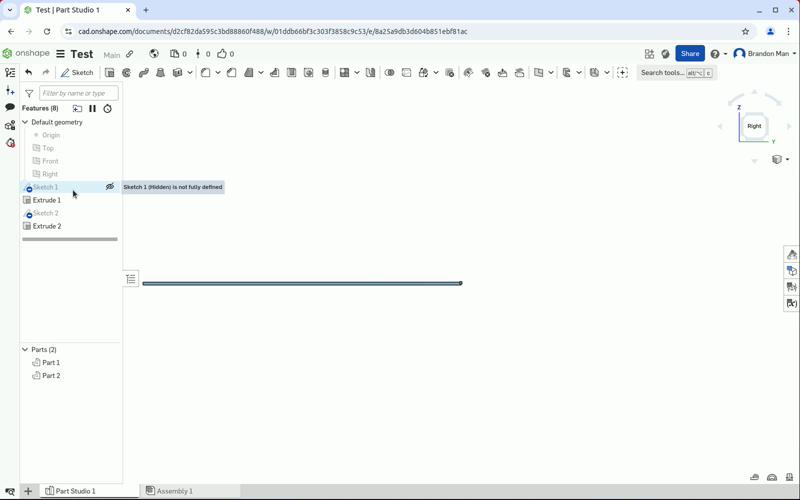
click(73, 189)
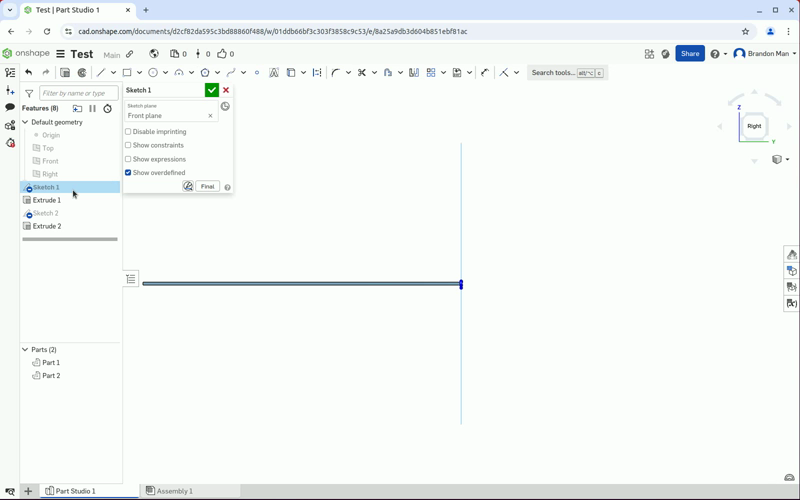
mouse_move(229, 92)
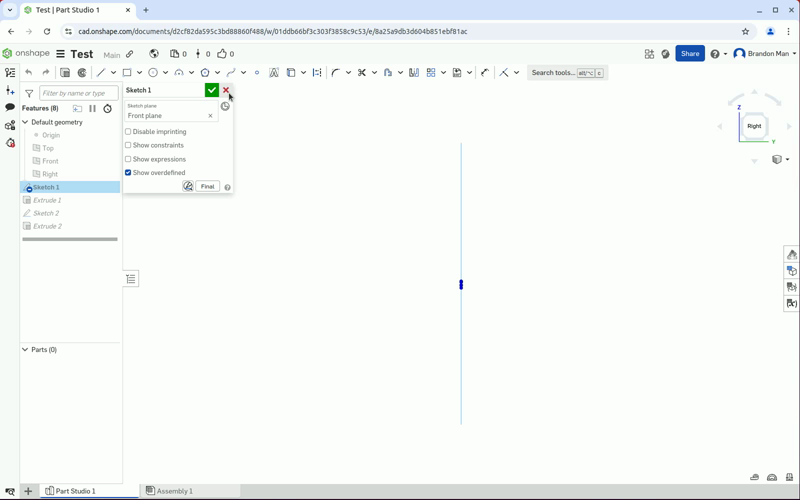
click(229, 92)
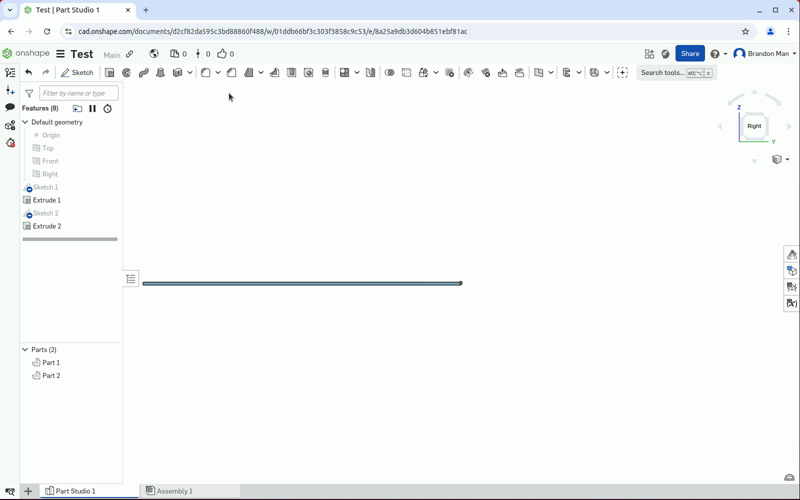
mouse_move(73, 352)
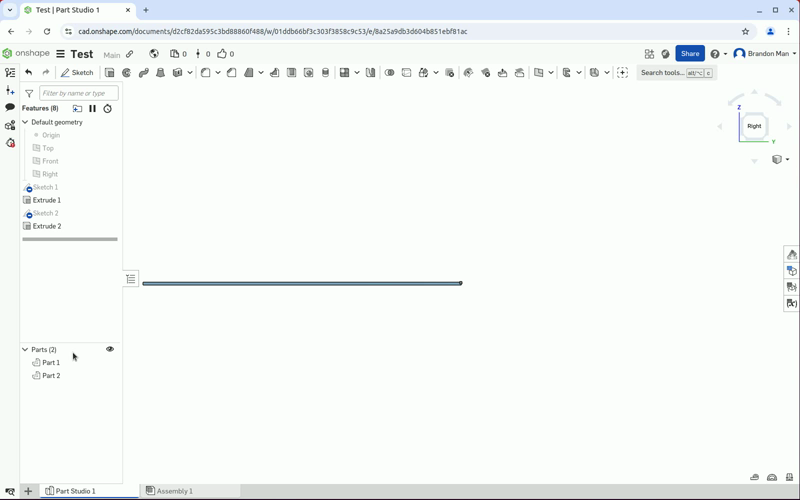
key(y)
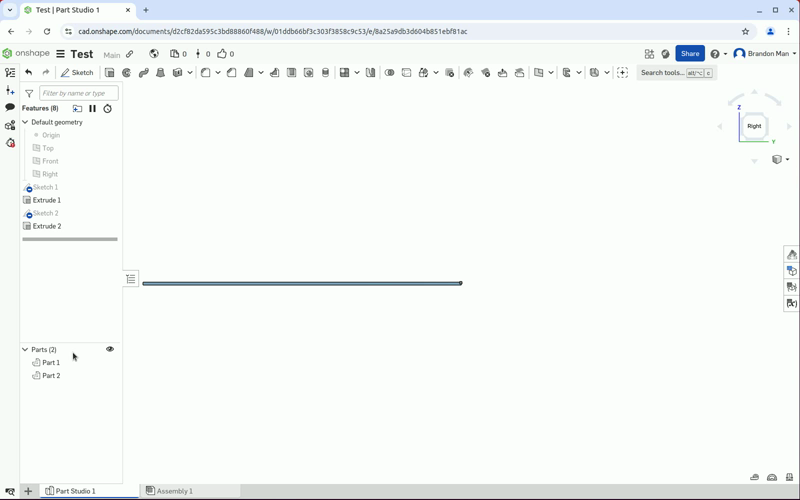
key(shift+p)
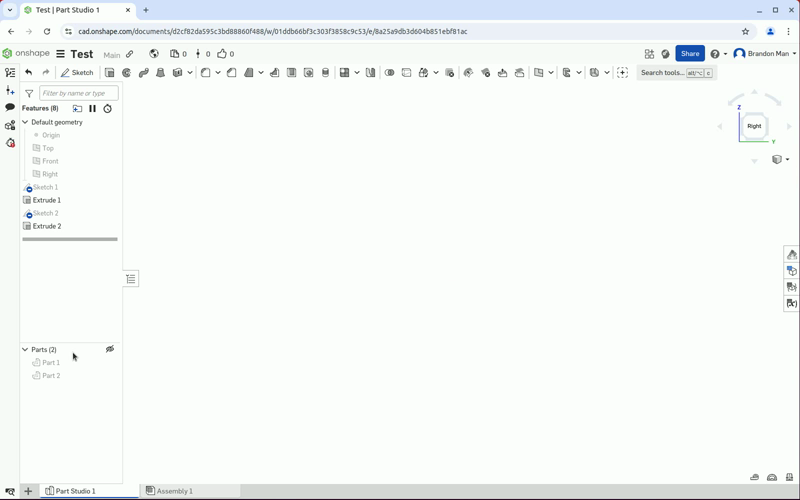
key(space)
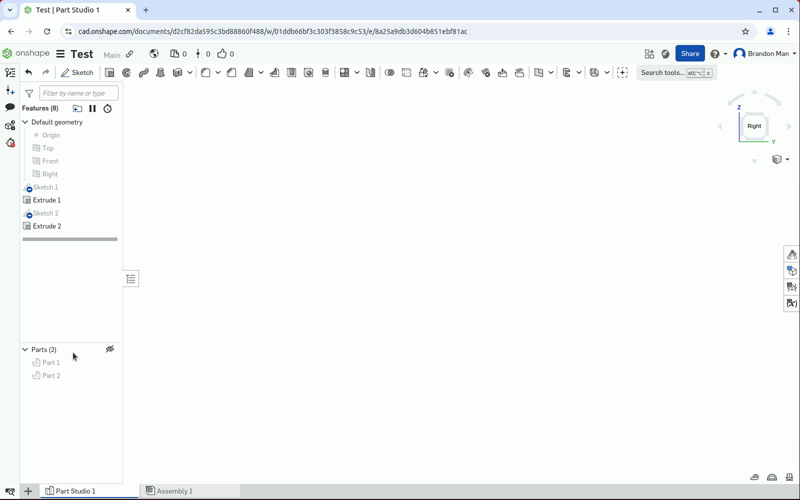
key_down(shift)
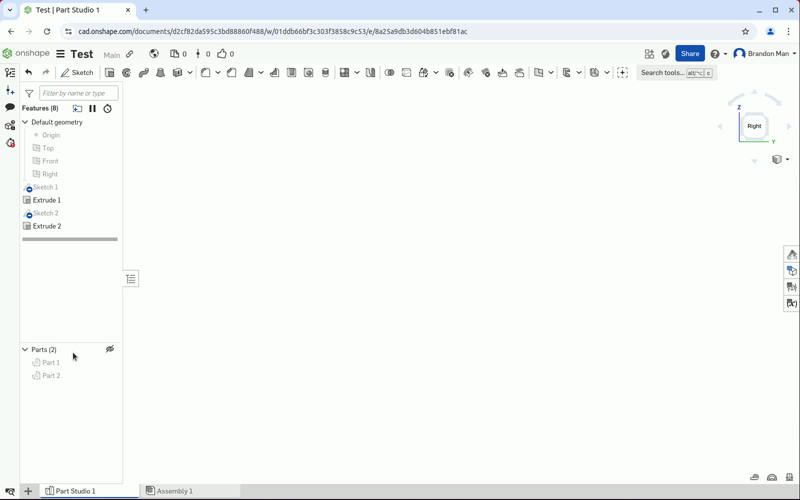
key(right)
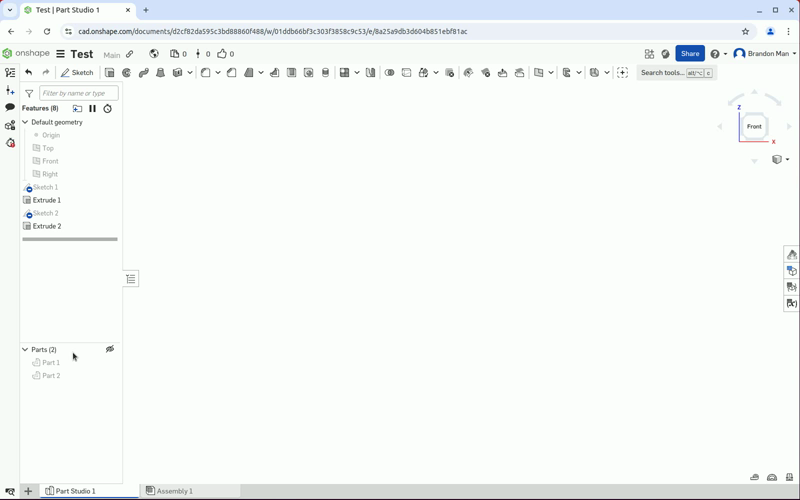
key_up(shift)
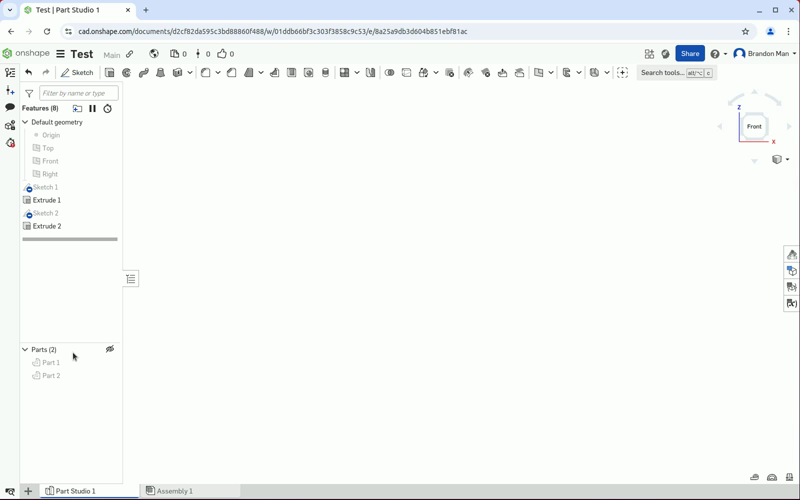
key(space)
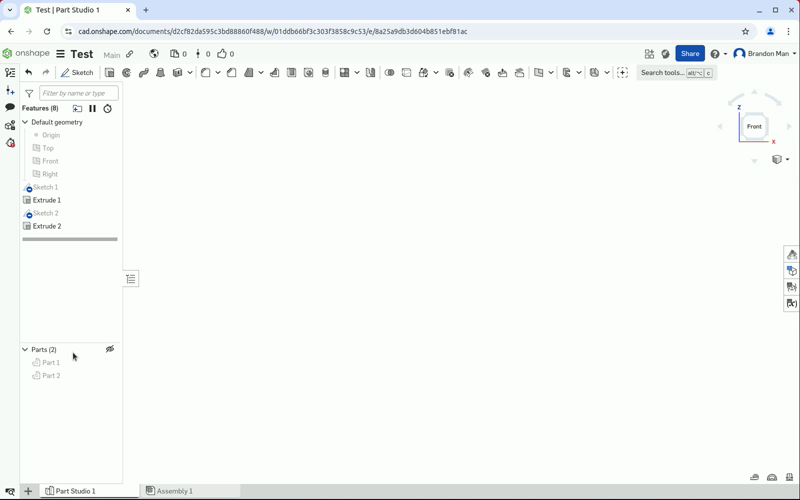
key_down(shift)
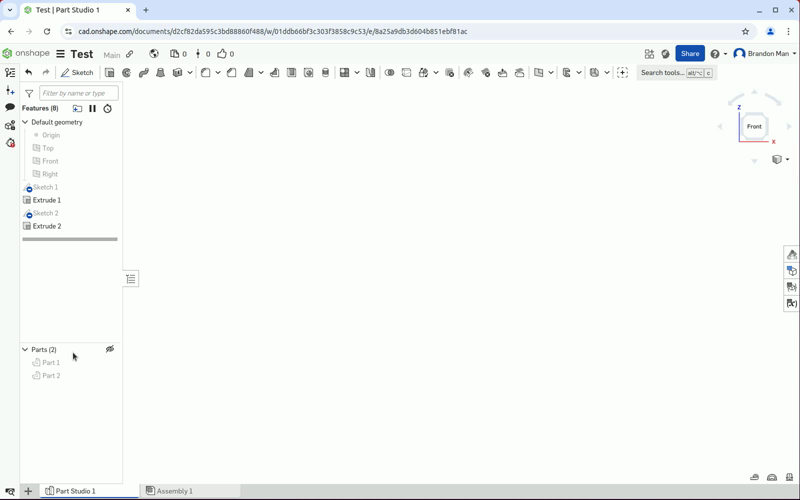
key(down)
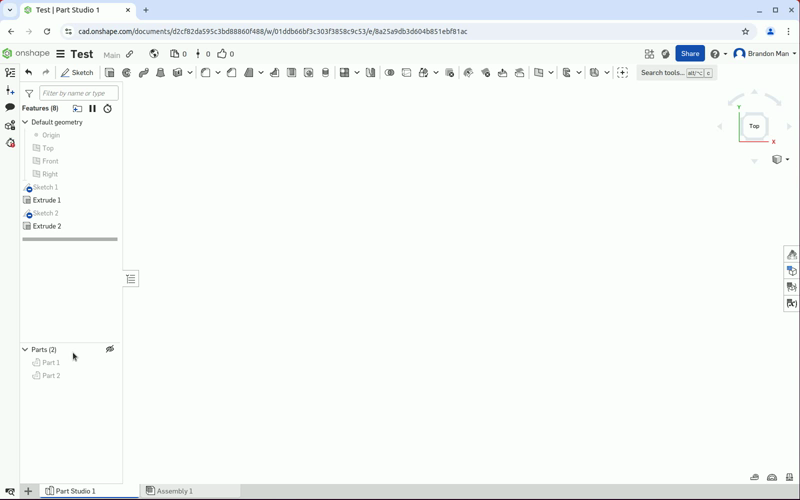
key_up(shift)
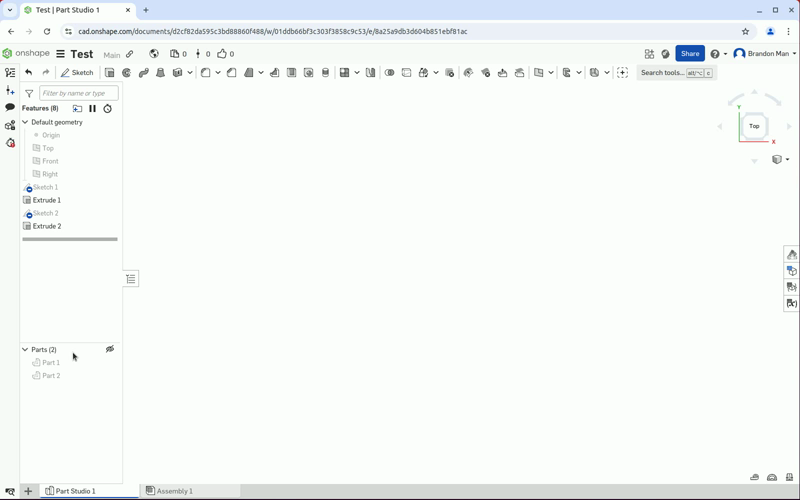
mouse_move(73, 352)
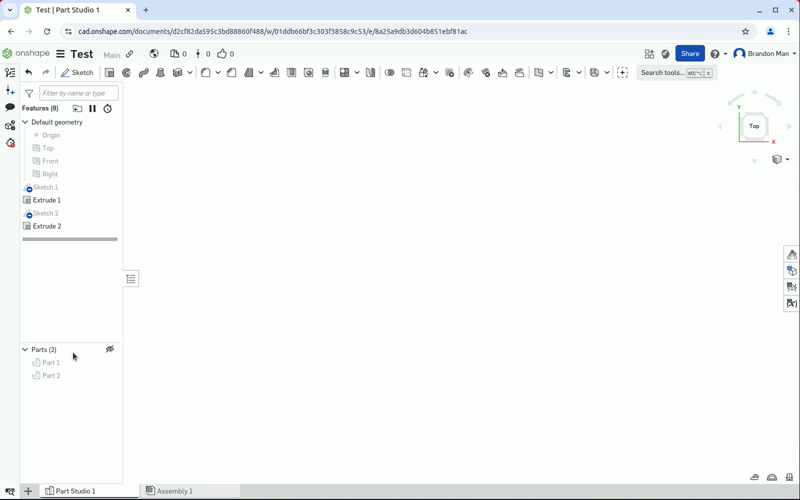
key(shift+y)
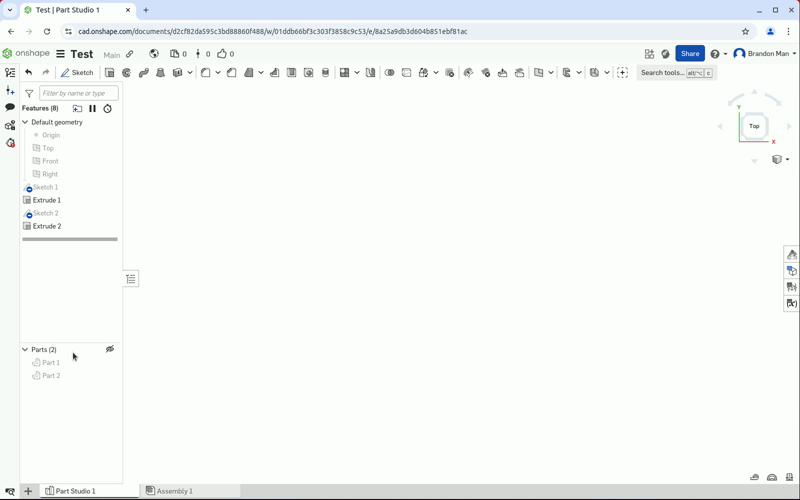
key(shift+s)
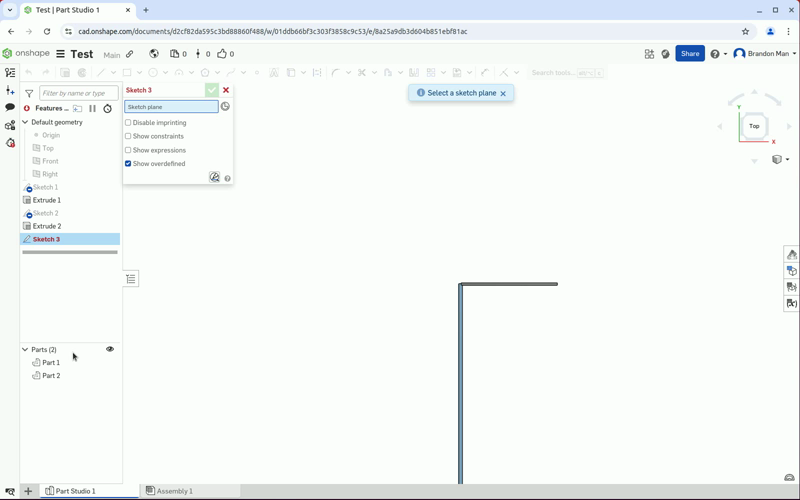
mouse_move(73, 150)
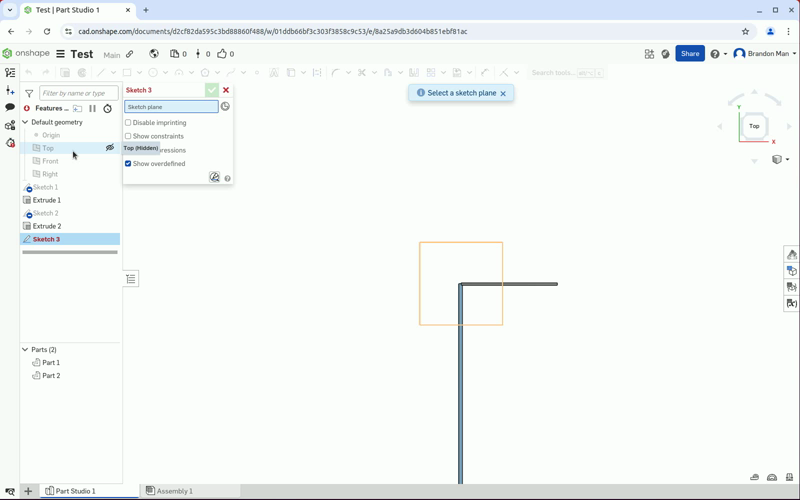
click(73, 150)
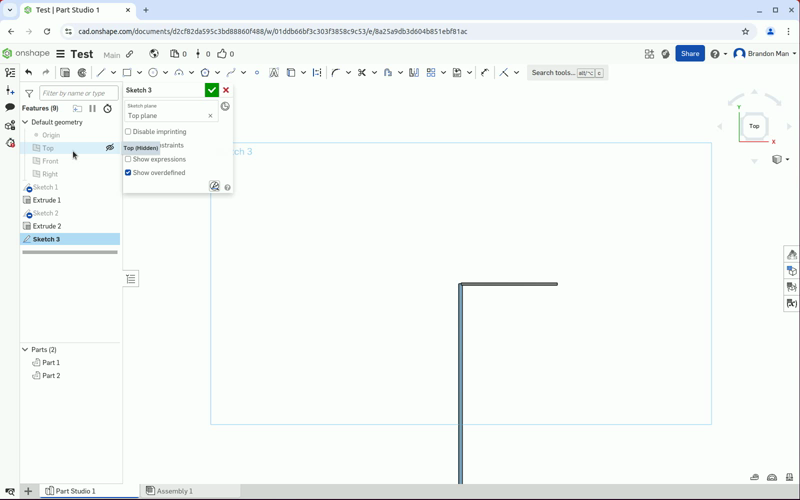
mouse_move(73, 352)
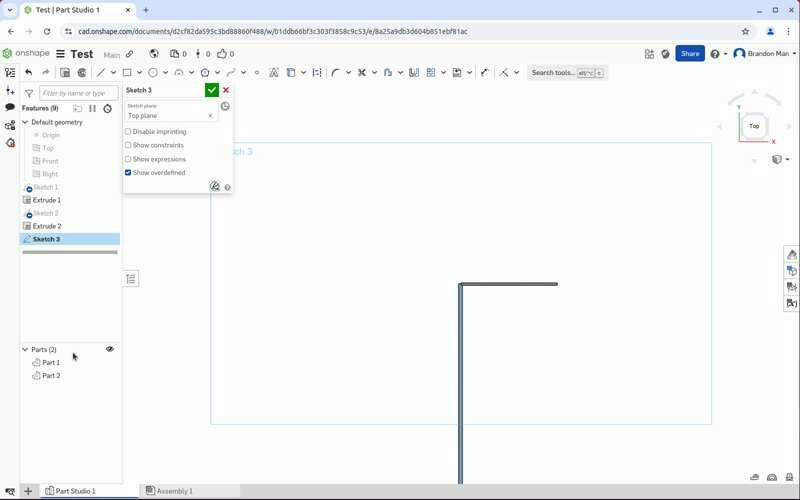
key(y)
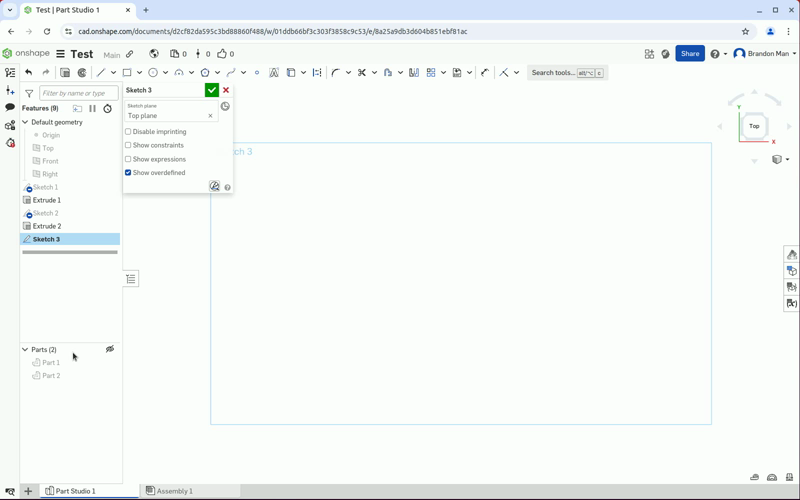
key(l)
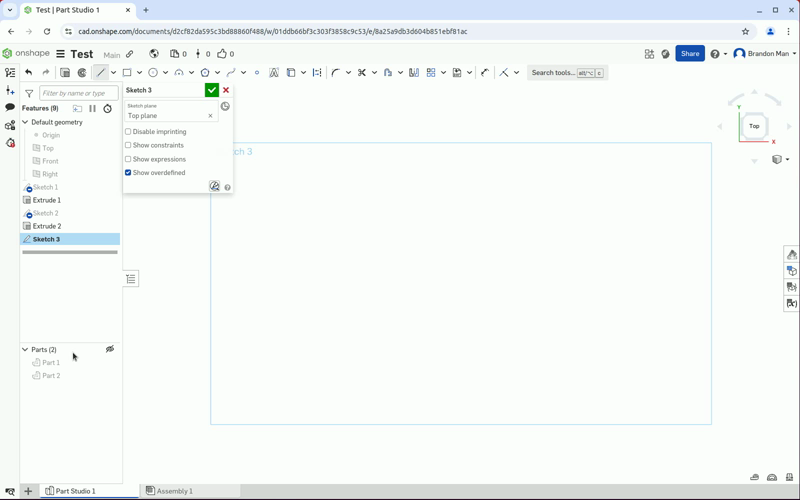
key_down(shift)
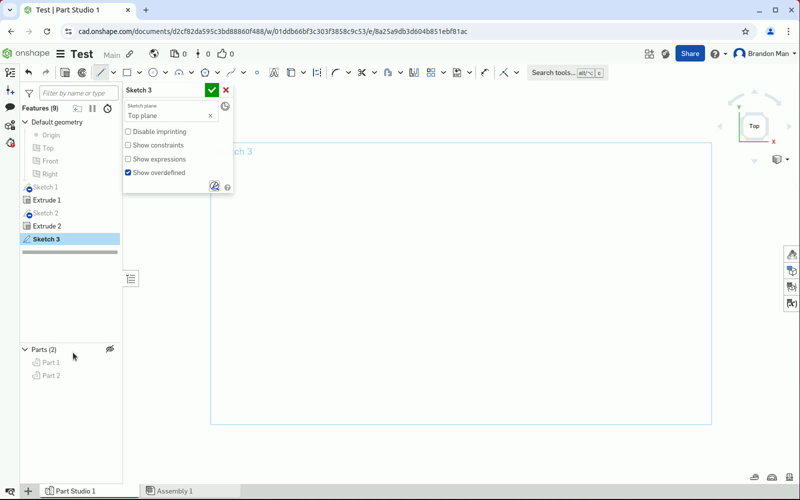
mouse_move(459, 284)
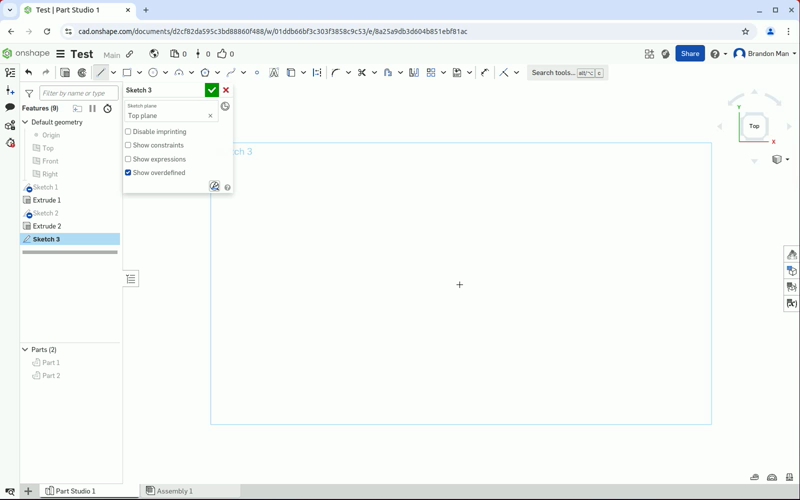
click(459, 284)
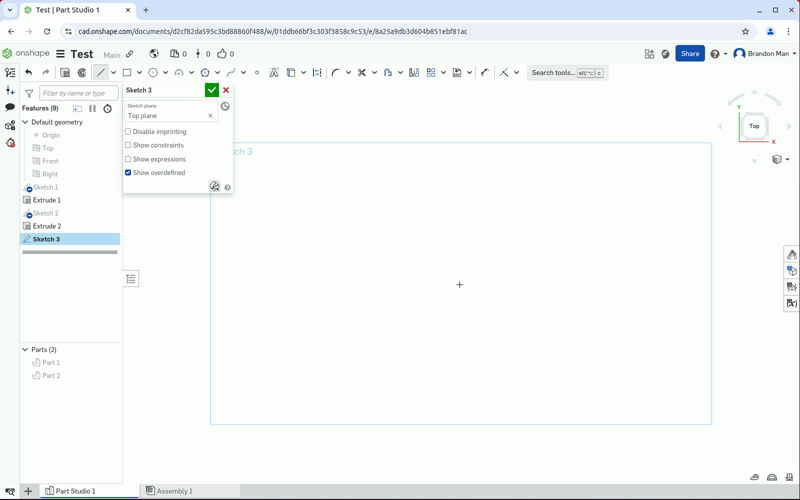
key_up(shift)
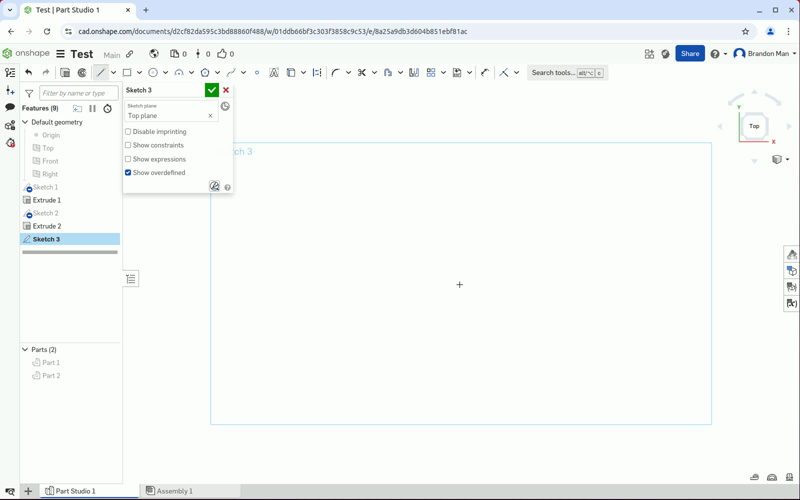
key_down(shift)
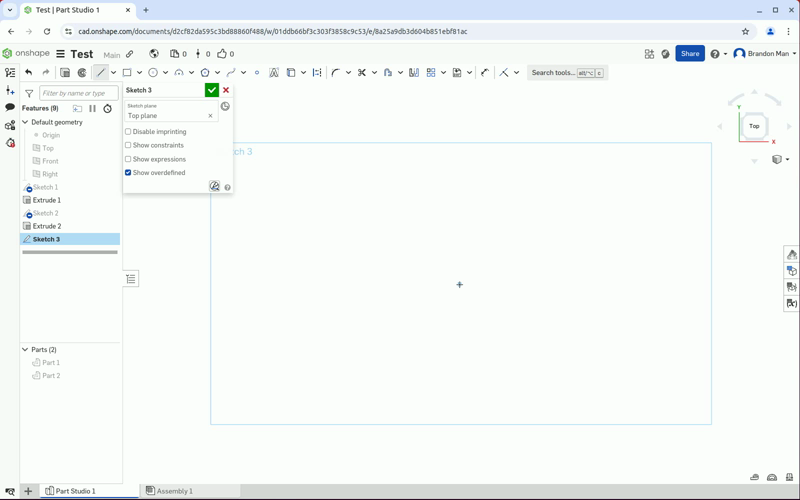
mouse_move(489, 284)
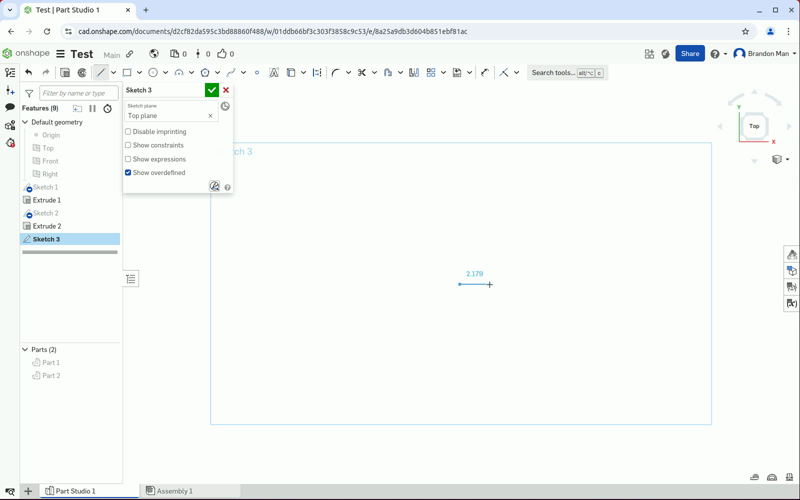
mouse_move(461, 284)
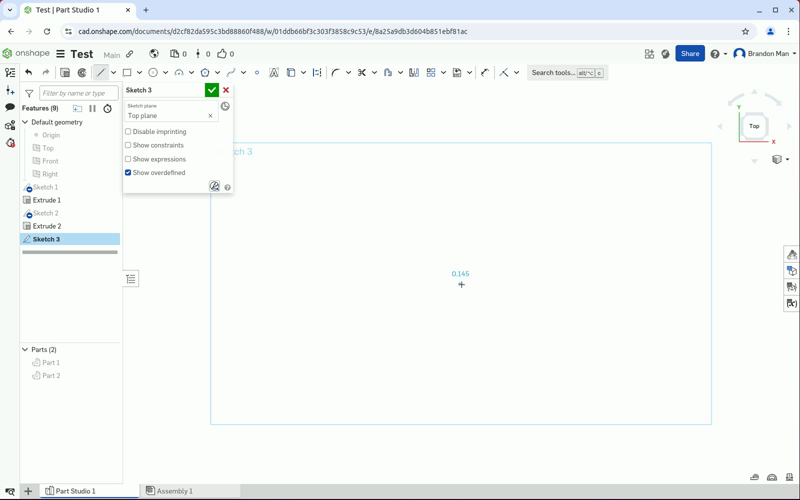
scroll(6)
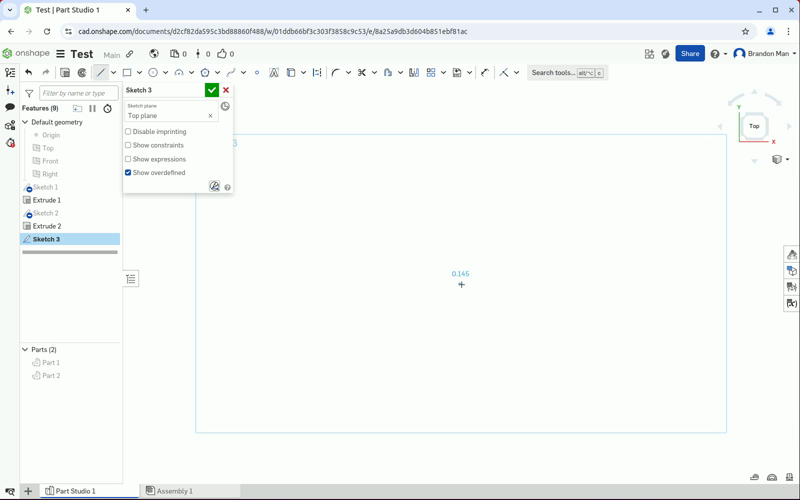
scroll(6)
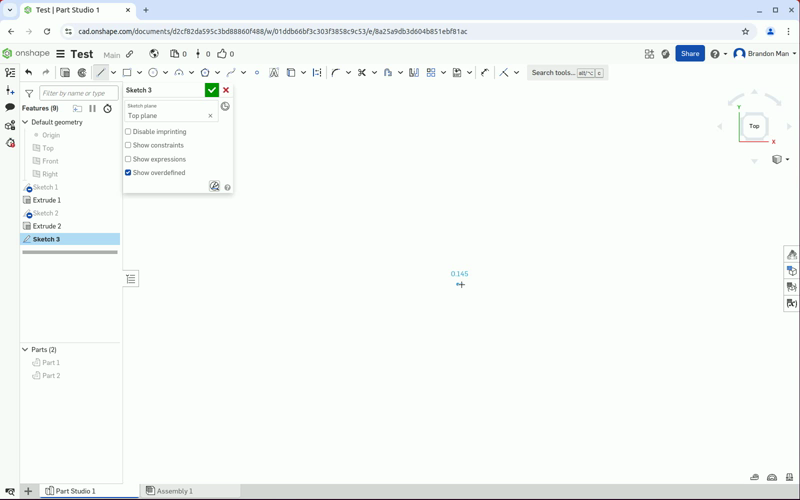
scroll(6)
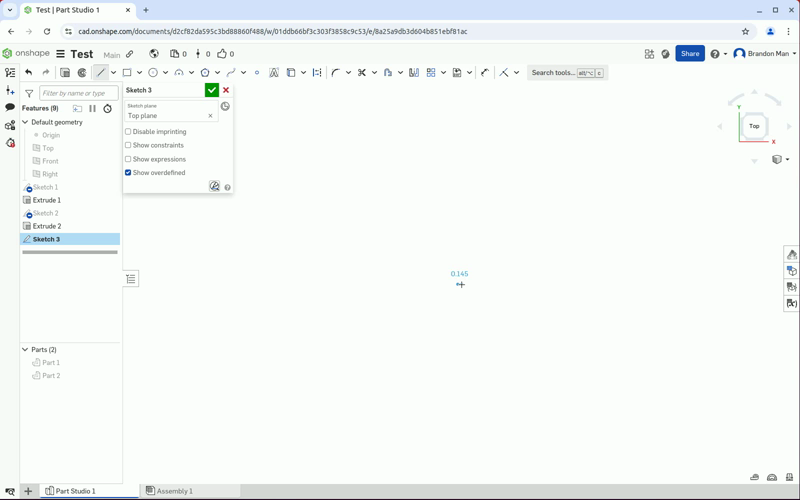
scroll(6)
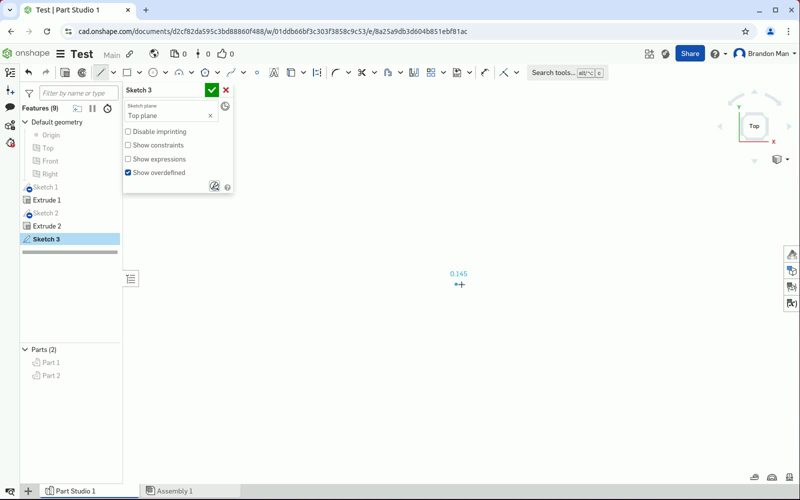
scroll(6)
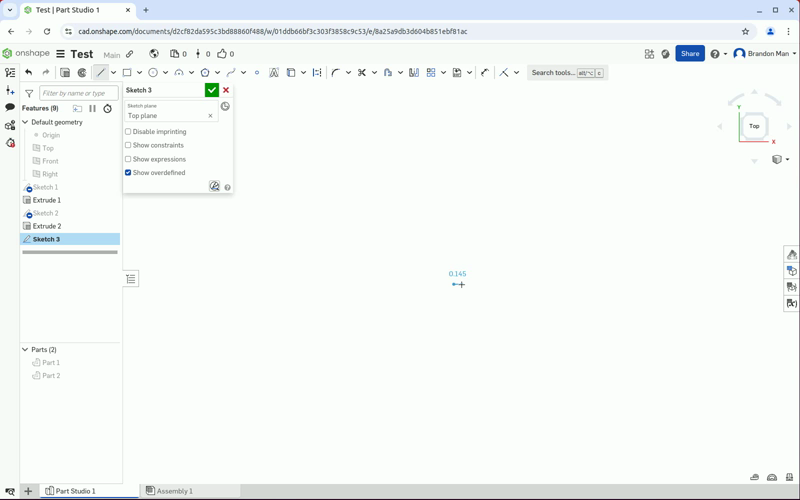
scroll(6)
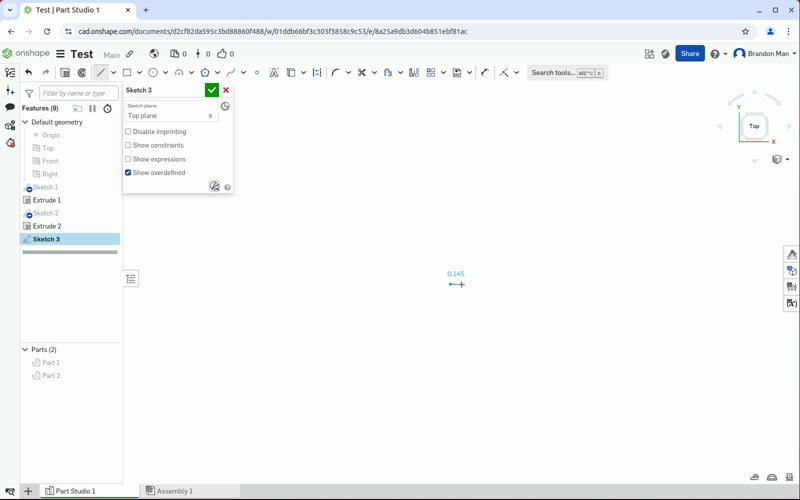
scroll(6)
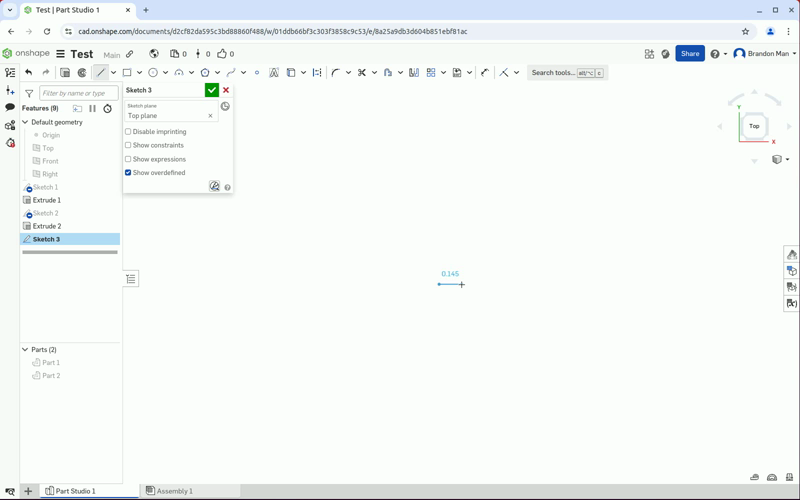
click(461, 284)
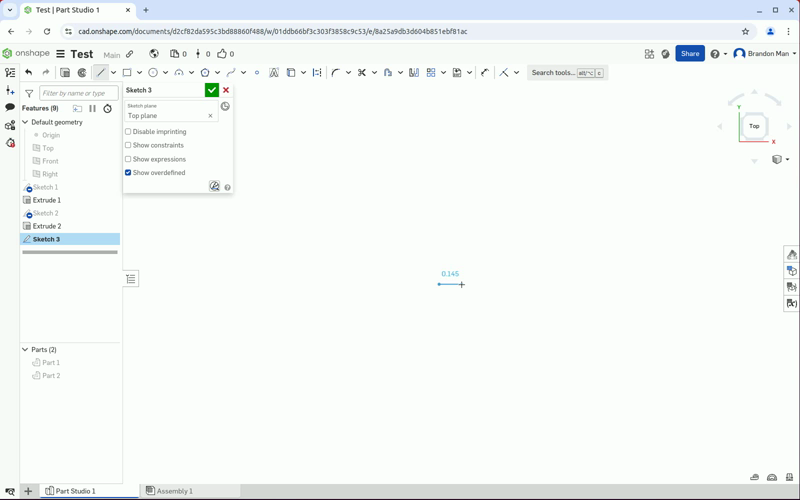
scroll(-6)
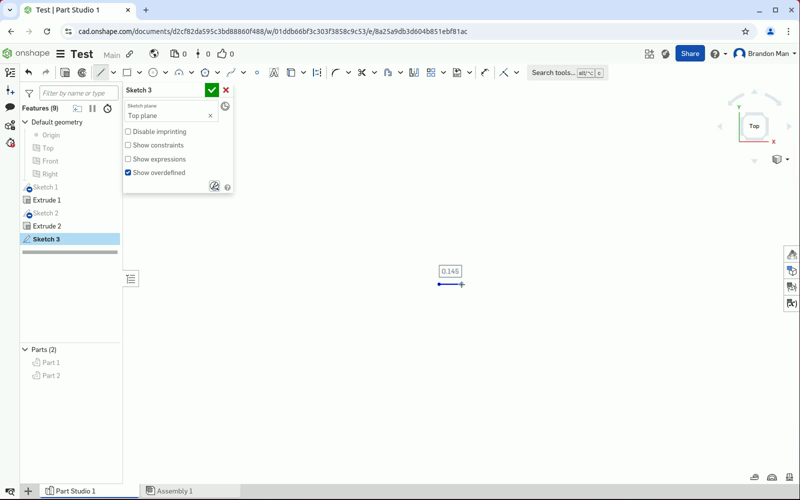
scroll(-6)
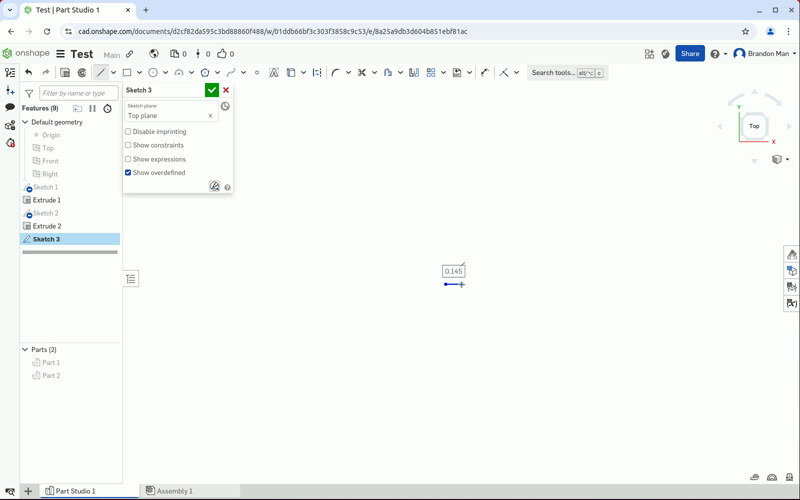
scroll(-6)
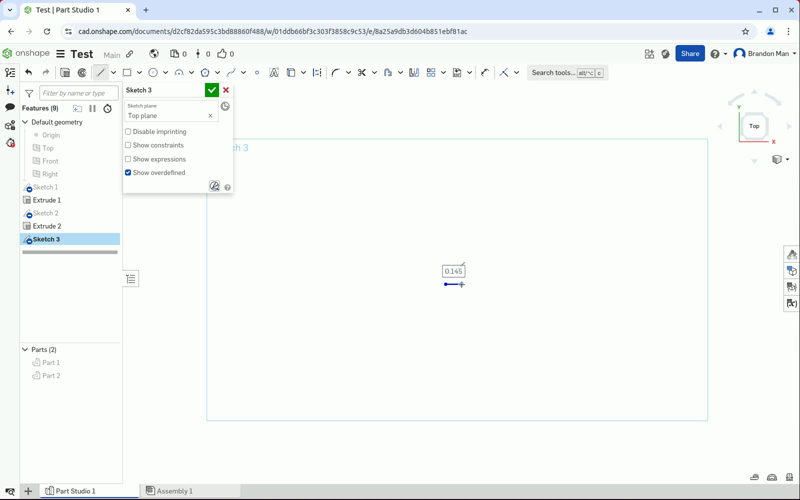
scroll(-6)
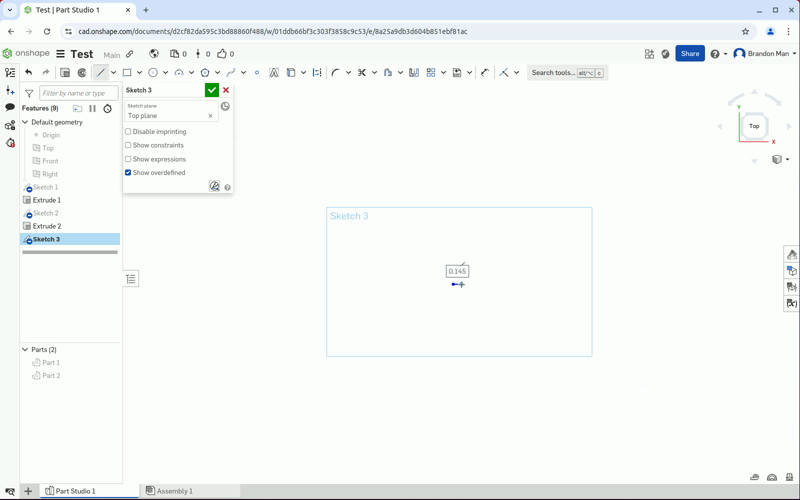
scroll(-6)
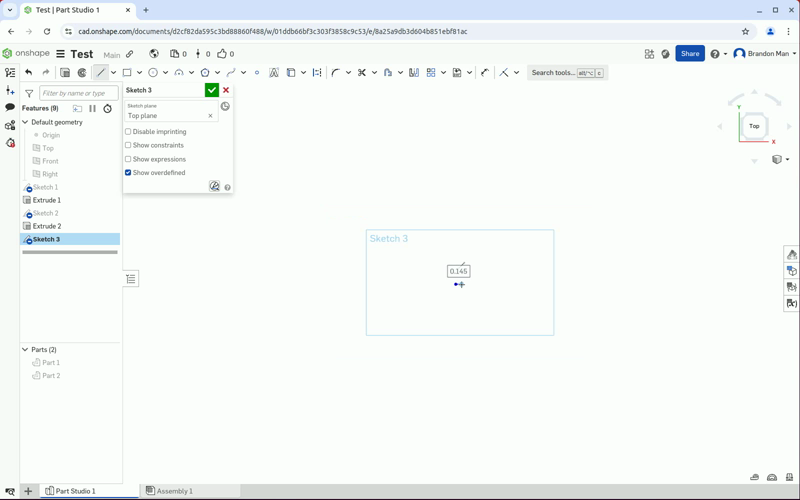
scroll(-6)
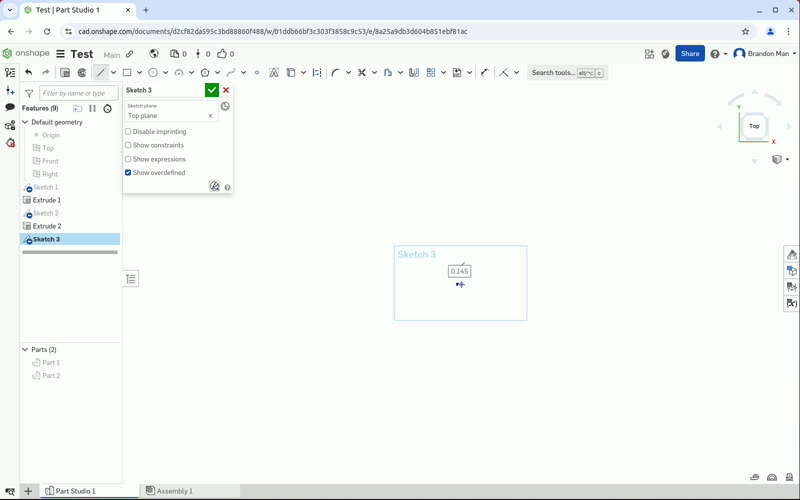
scroll(-6)
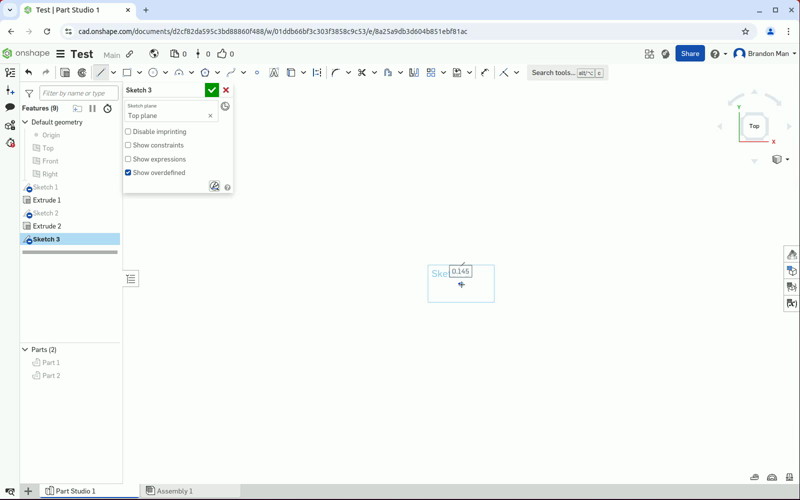
key_up(shift)
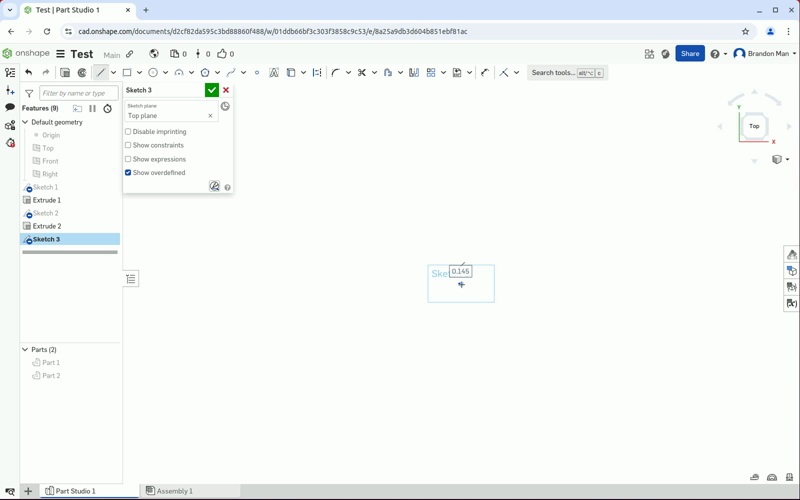
key_down(shift)
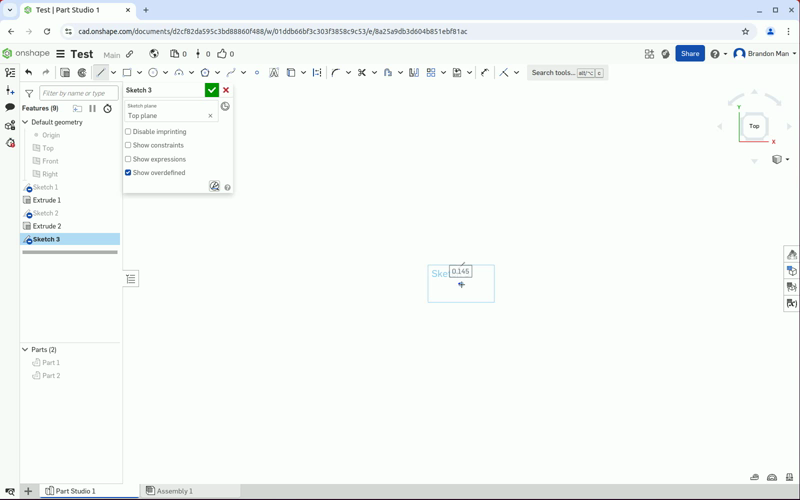
mouse_move(492, 284)
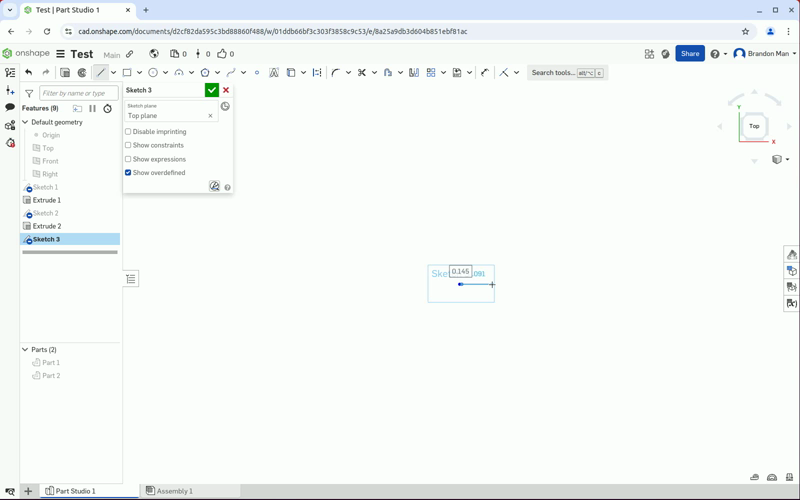
mouse_move(461, 281)
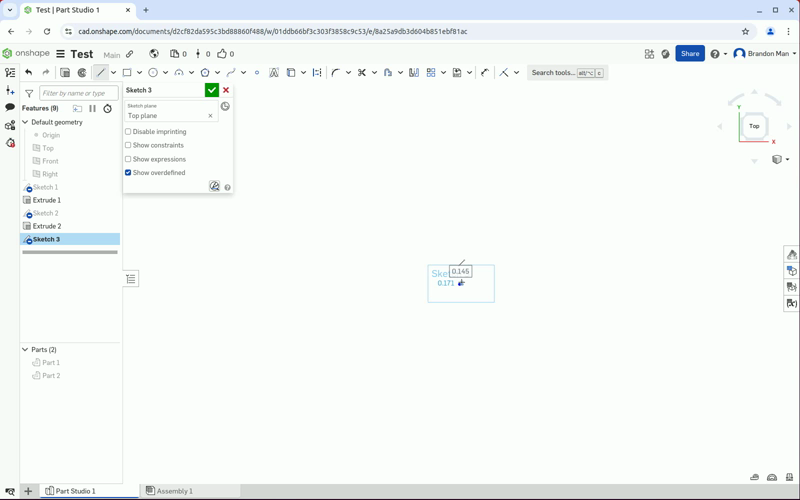
scroll(6)
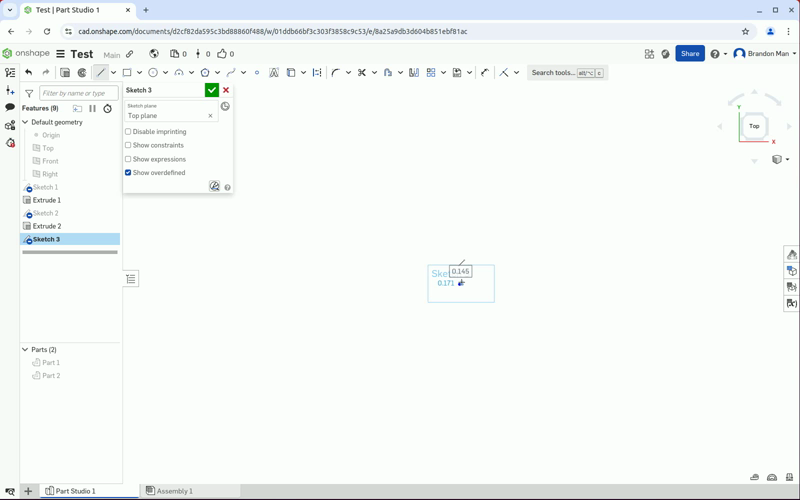
scroll(6)
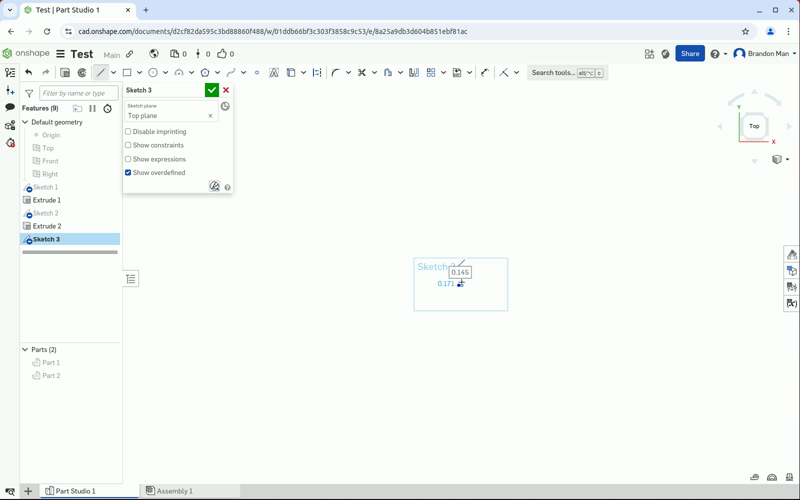
scroll(6)
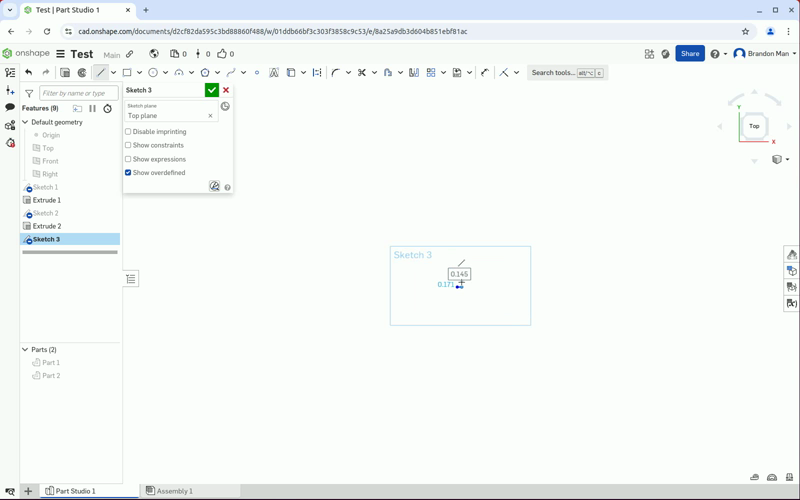
scroll(6)
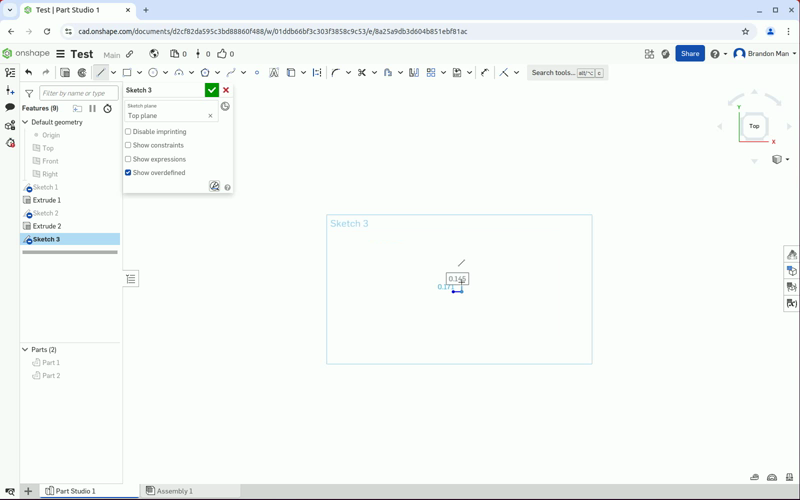
scroll(6)
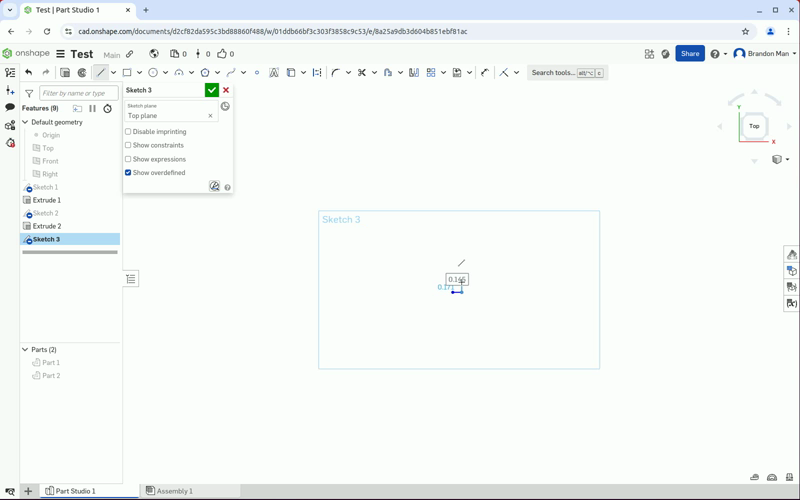
scroll(6)
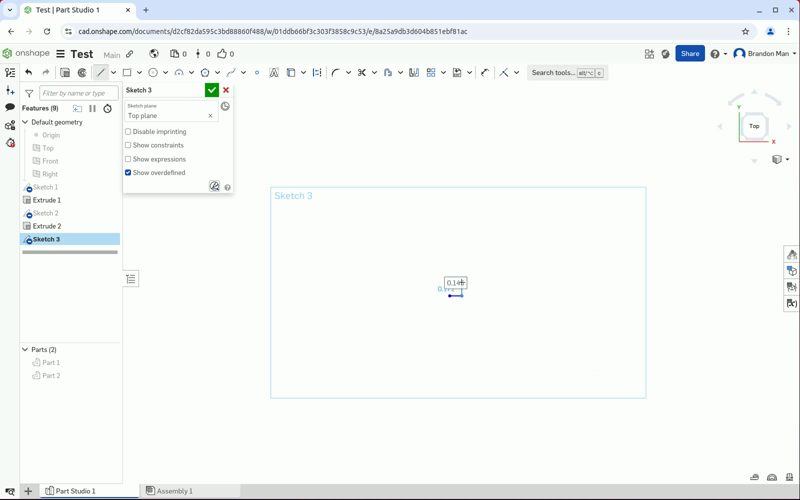
scroll(6)
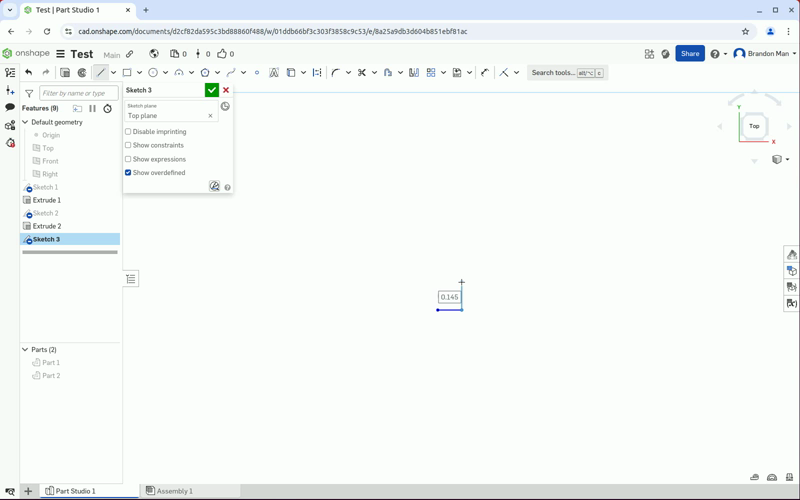
click(461, 281)
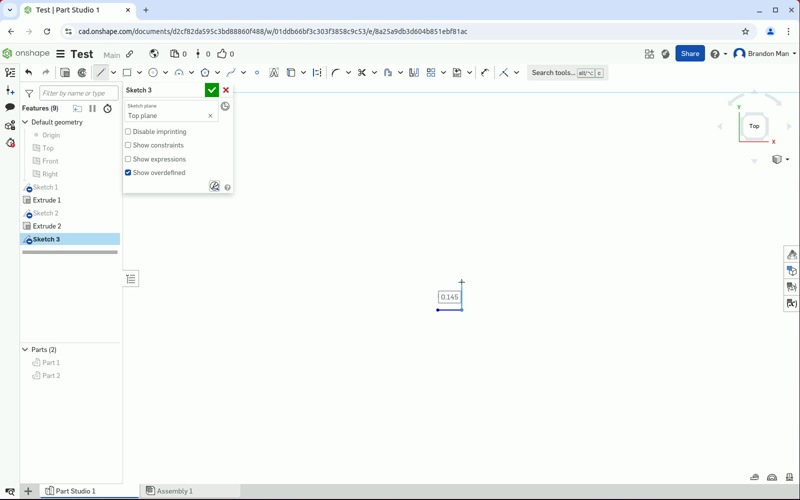
scroll(-6)
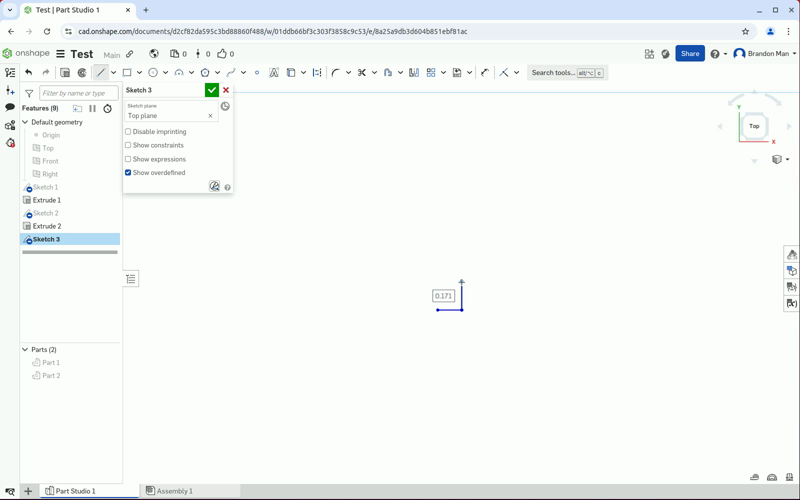
scroll(-6)
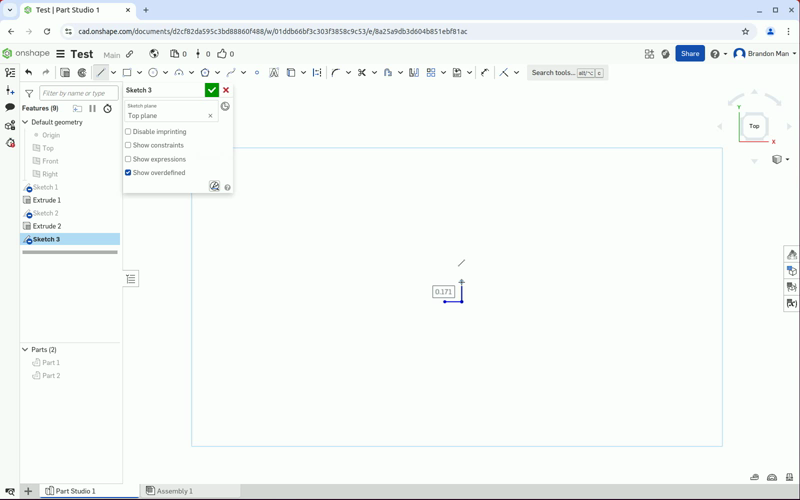
scroll(-6)
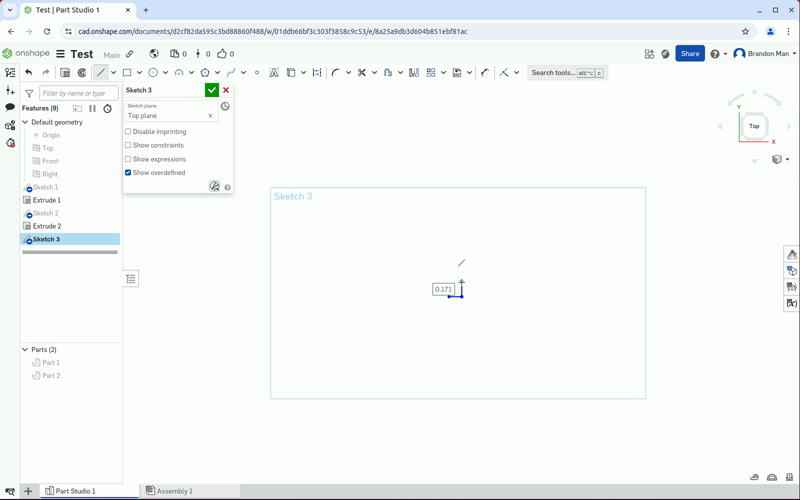
scroll(-6)
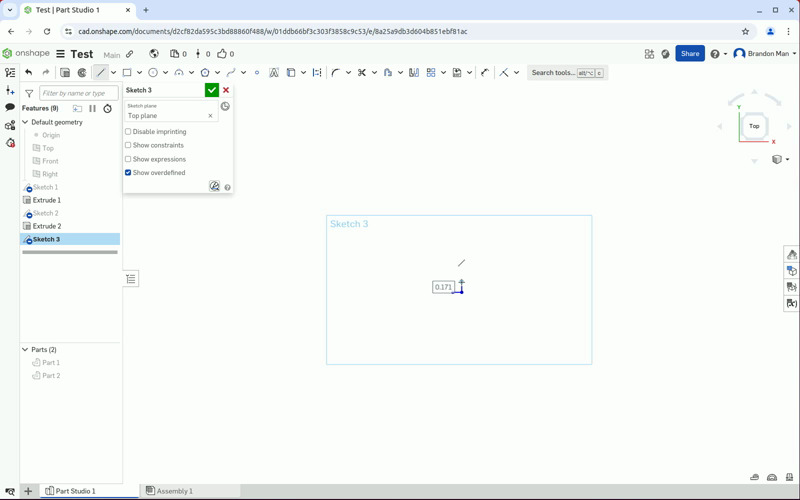
scroll(-6)
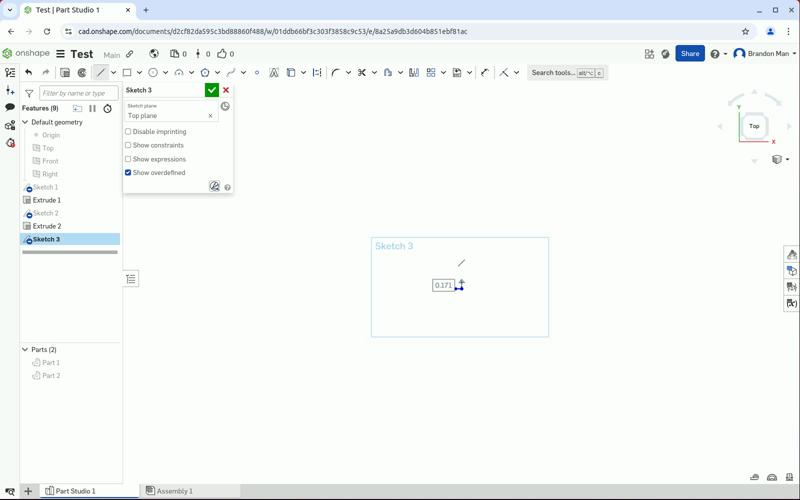
scroll(-6)
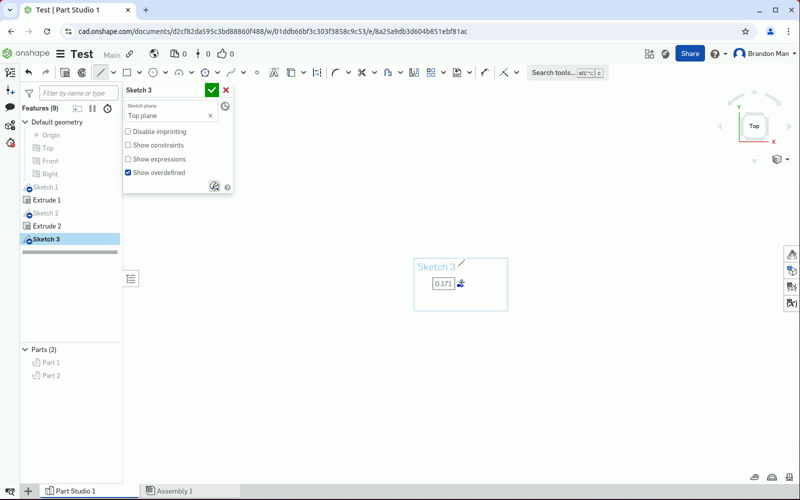
scroll(-6)
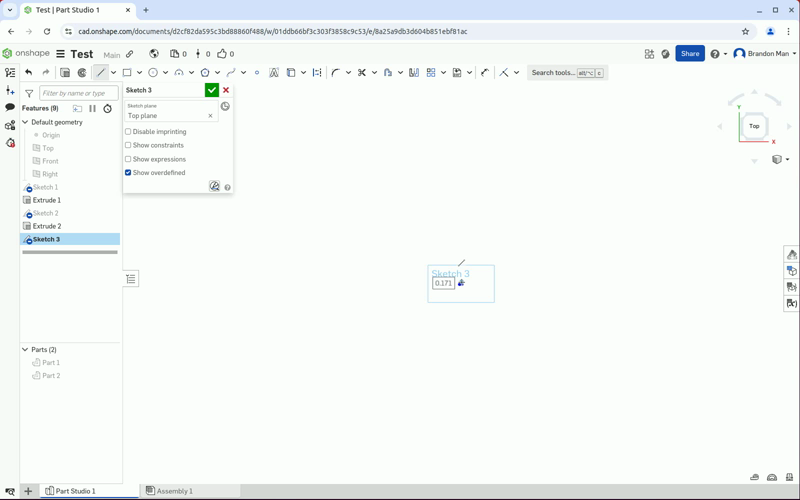
key_up(shift)
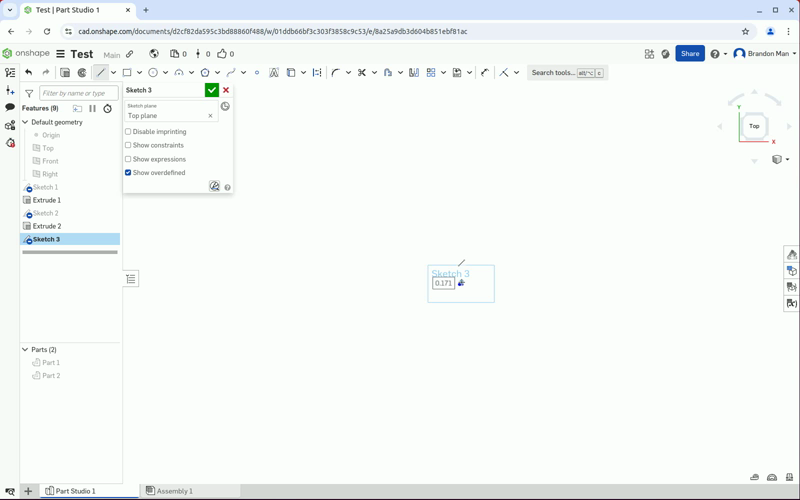
key_down(shift)
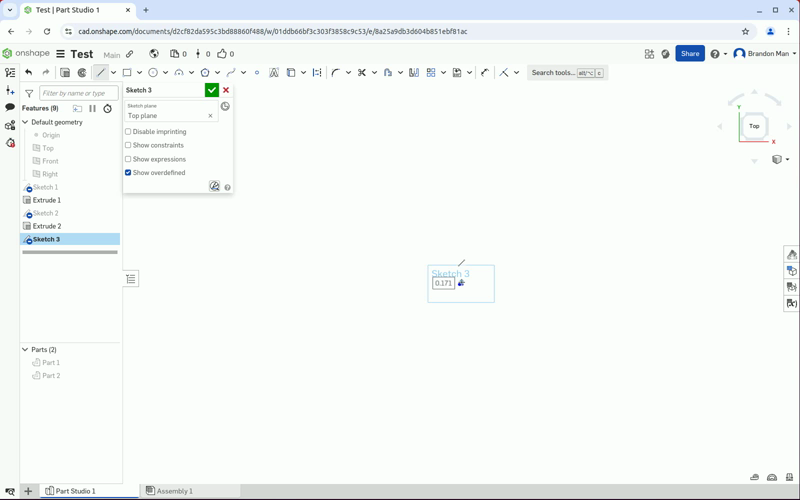
mouse_move(492, 281)
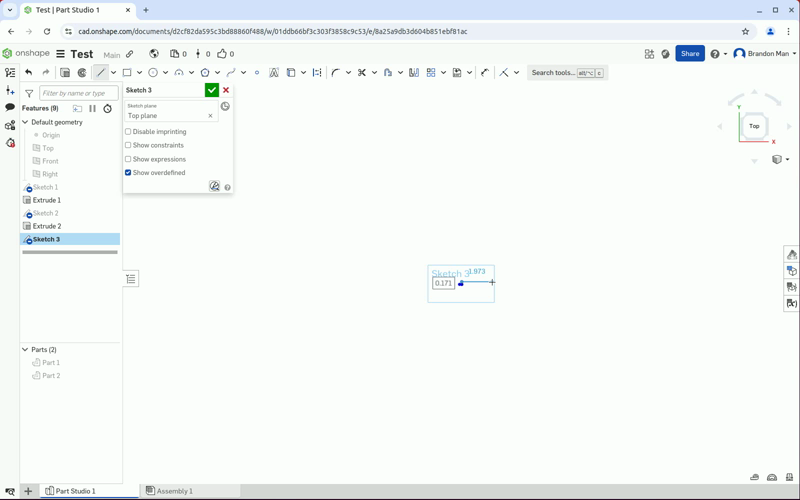
mouse_move(459, 281)
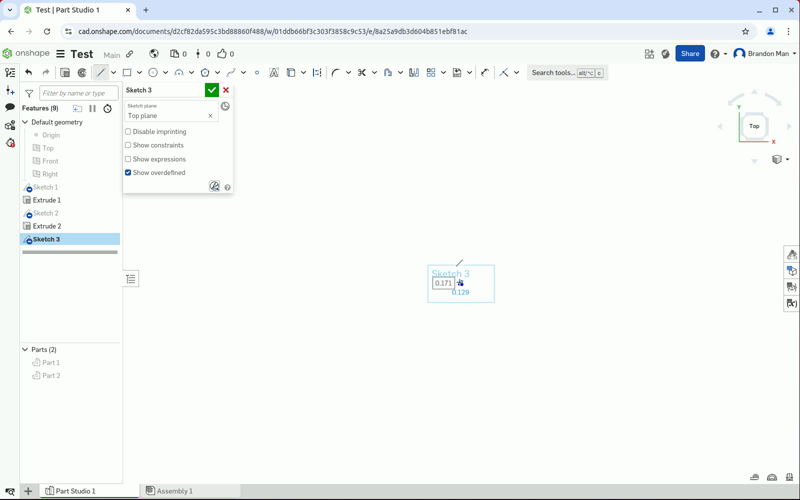
scroll(6)
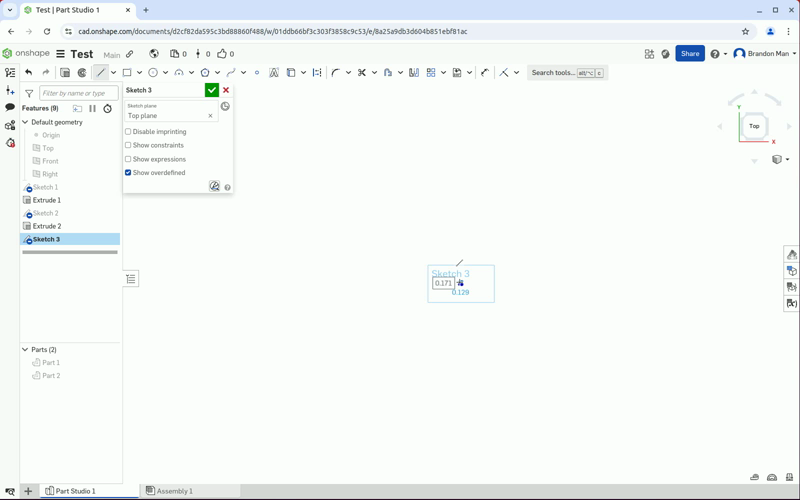
scroll(6)
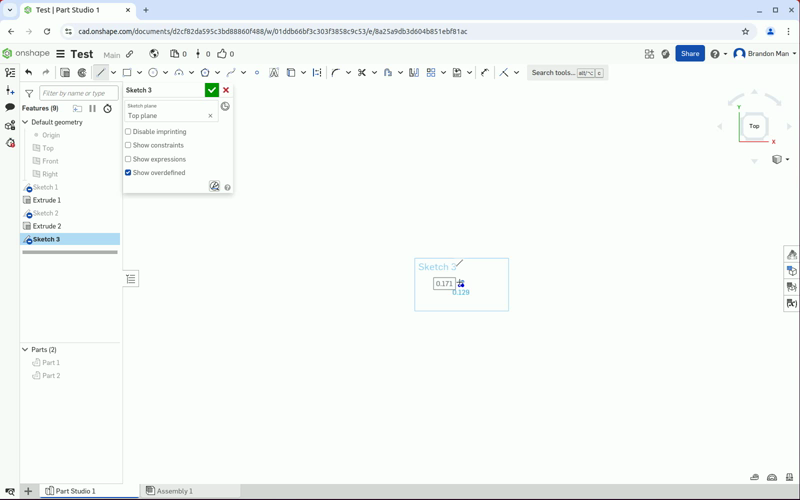
scroll(6)
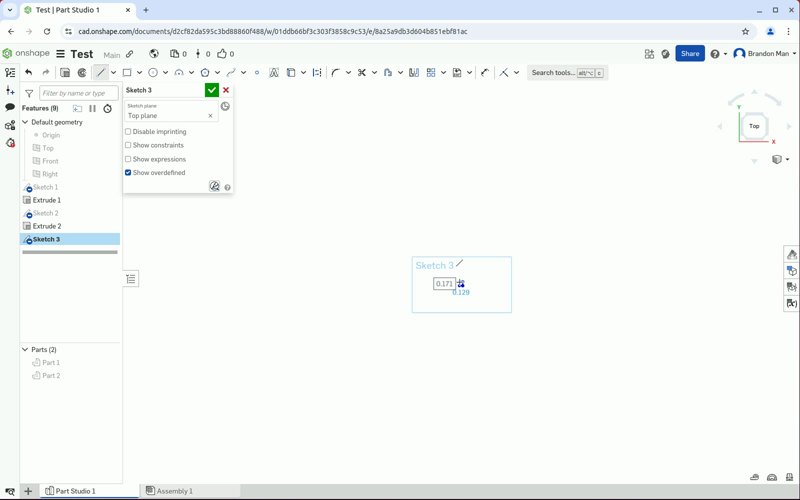
scroll(6)
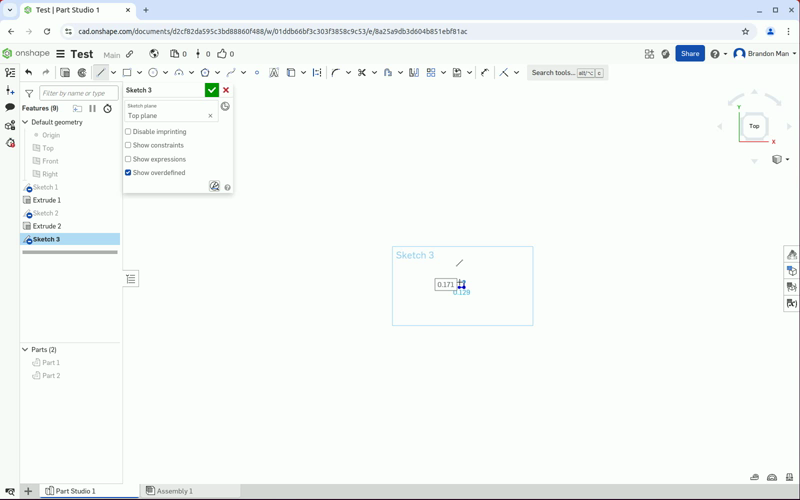
scroll(6)
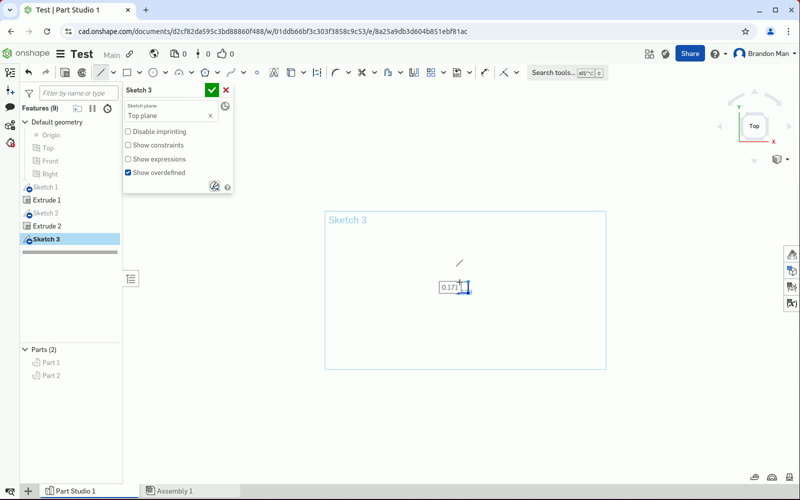
scroll(6)
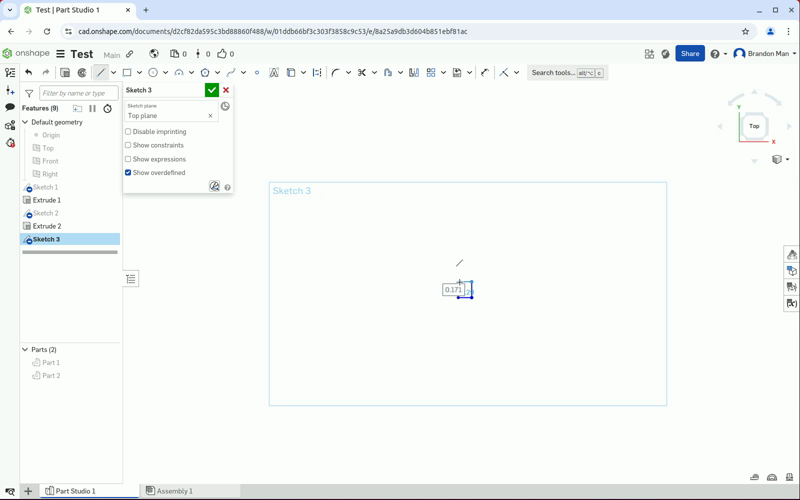
scroll(6)
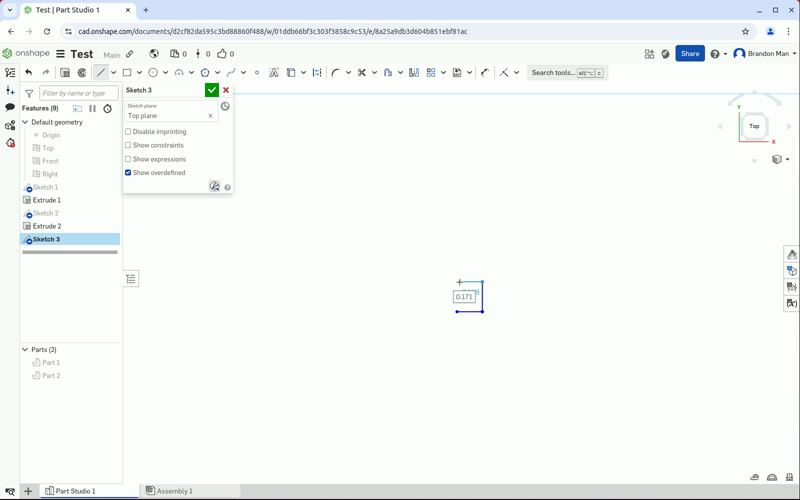
click(459, 281)
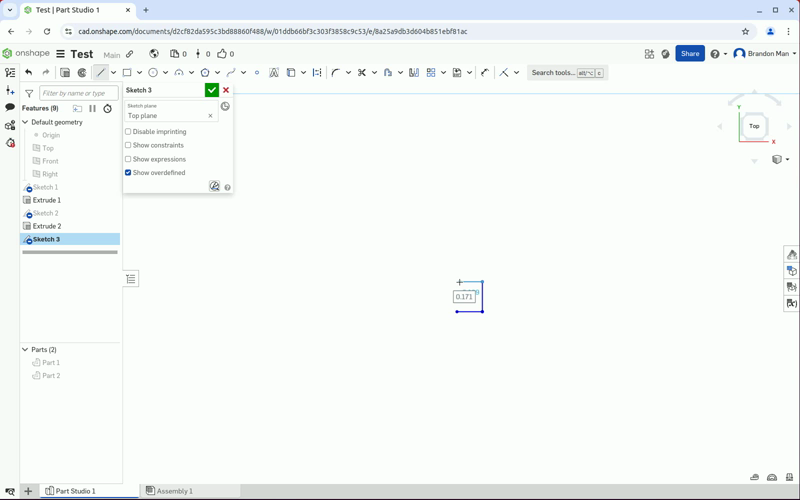
scroll(-6)
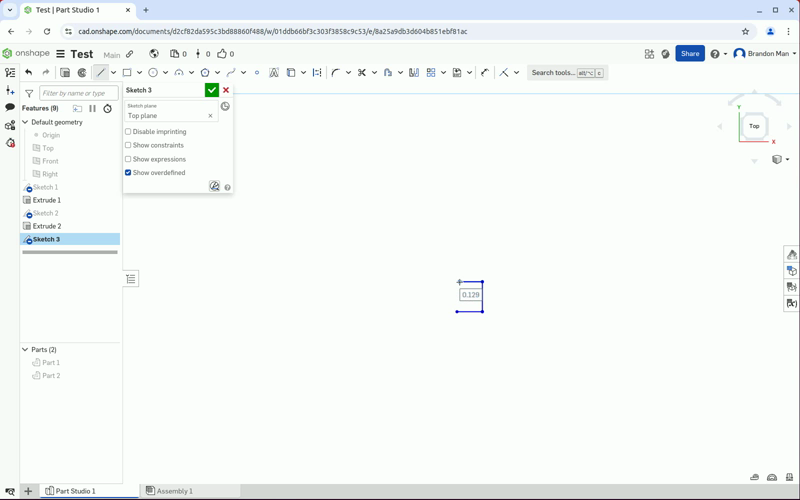
scroll(-6)
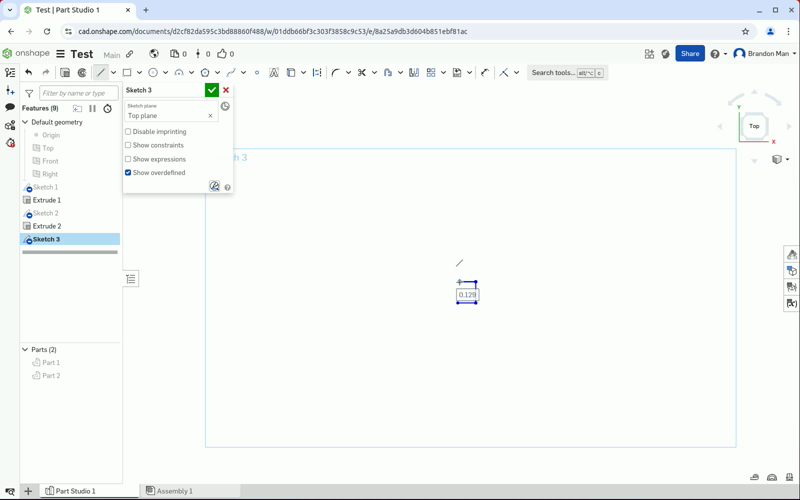
scroll(-6)
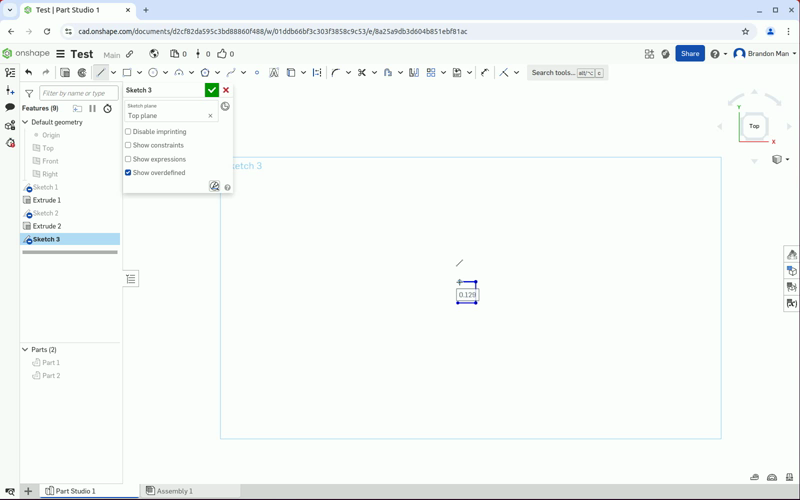
scroll(-6)
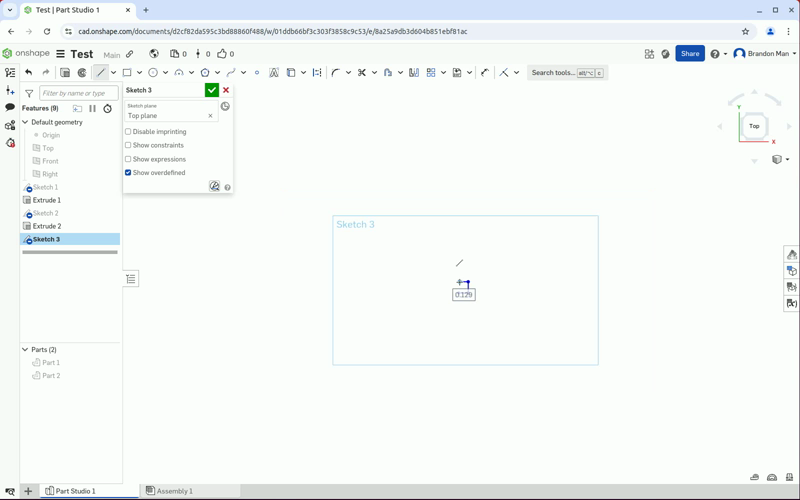
scroll(-6)
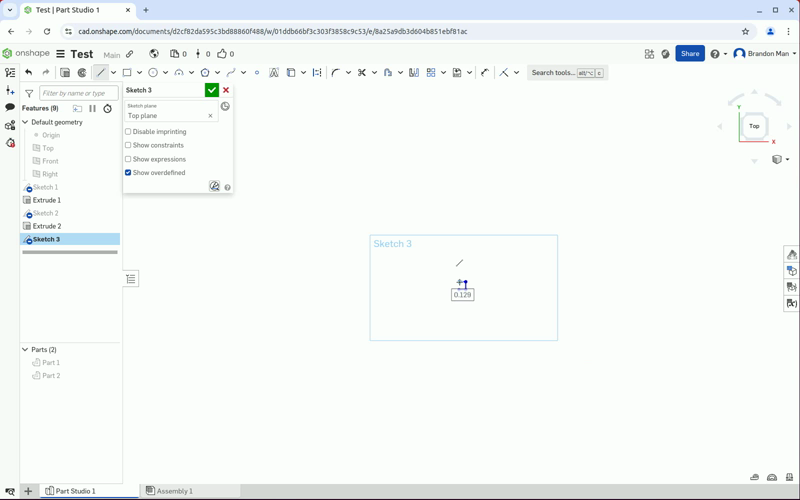
scroll(-6)
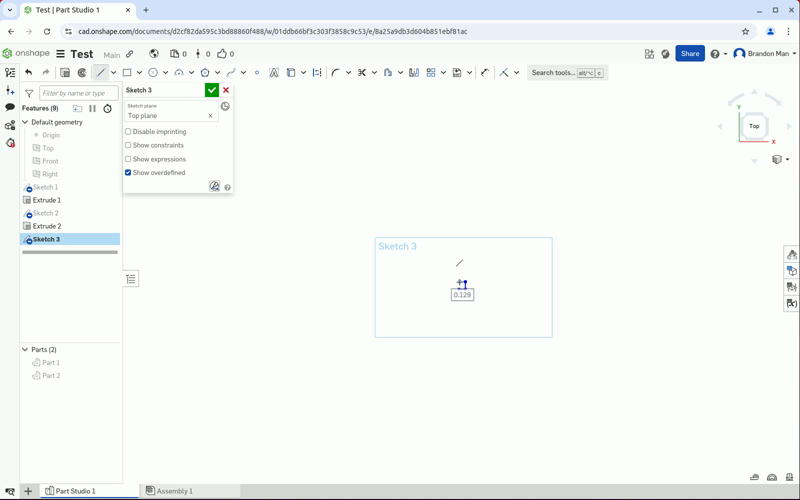
scroll(-6)
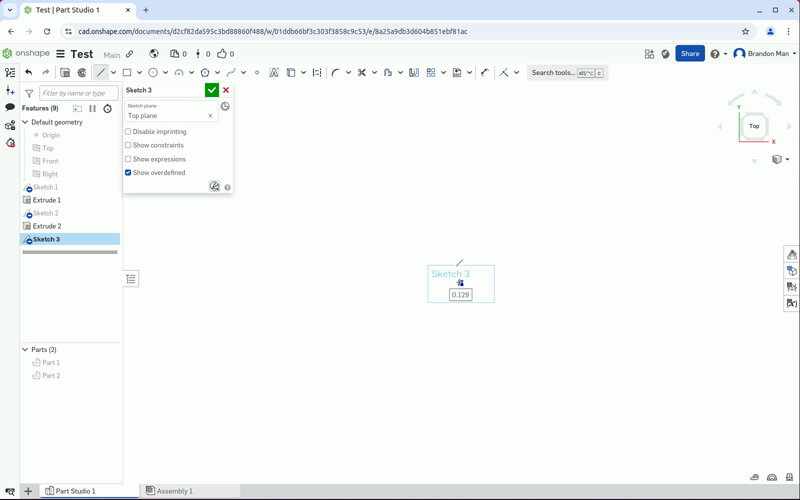
key_up(shift)
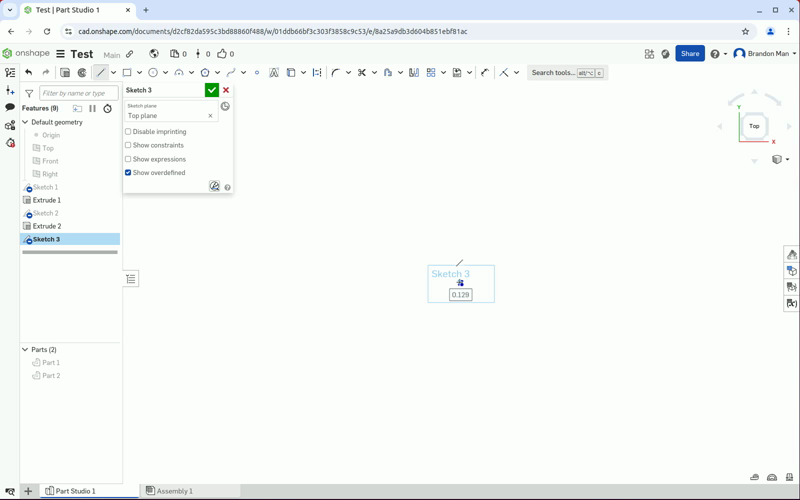
mouse_move(489, 281)
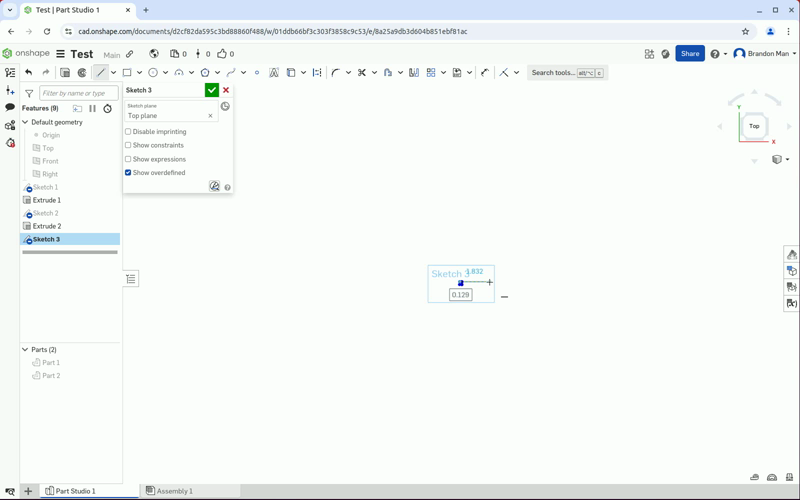
key_down(shift)
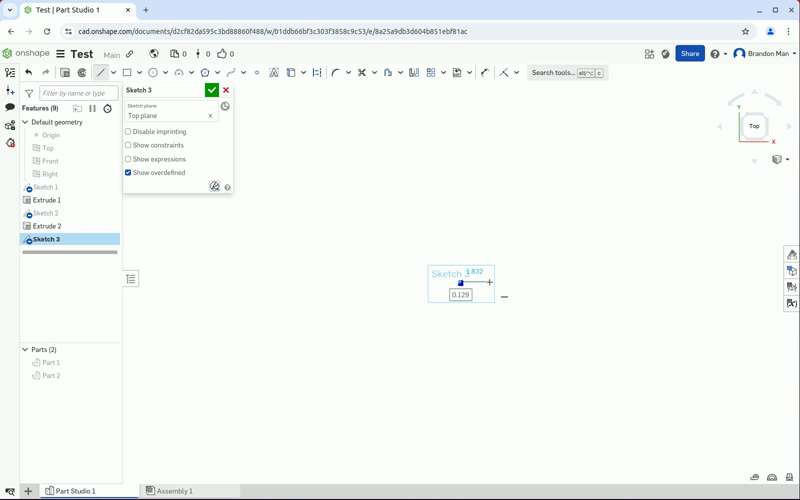
mouse_move(459, 284)
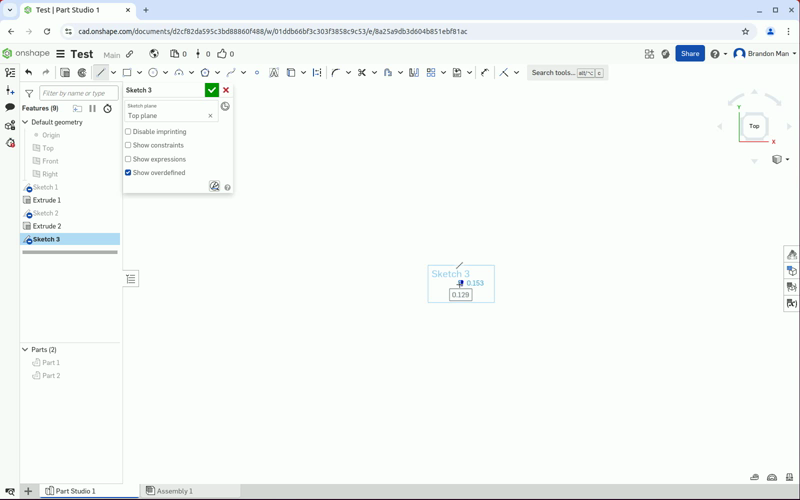
scroll(6)
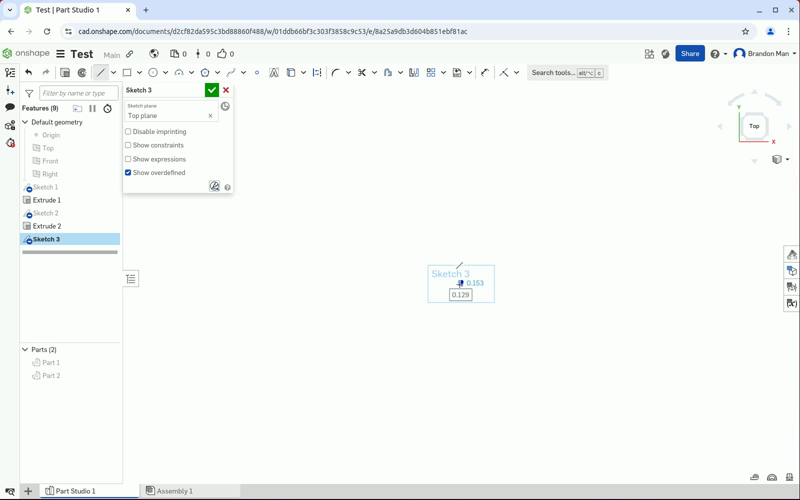
scroll(6)
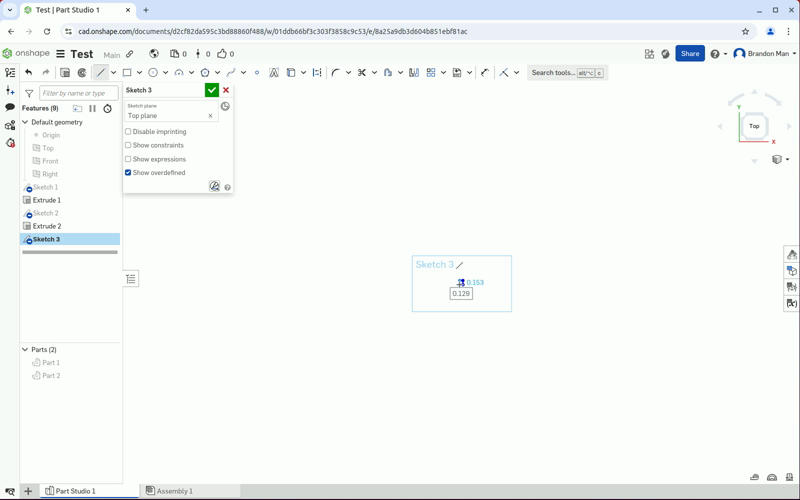
scroll(6)
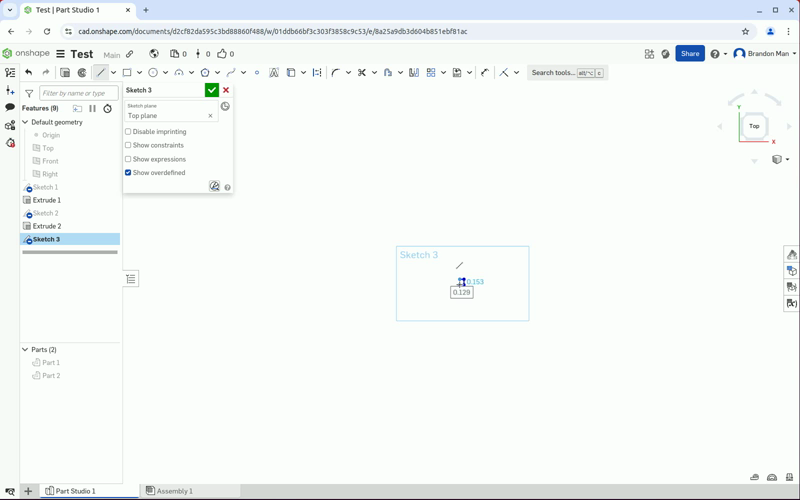
scroll(6)
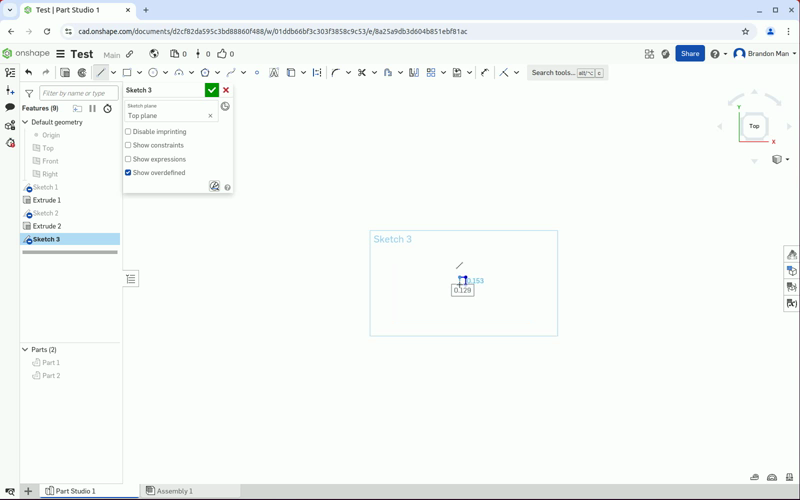
scroll(6)
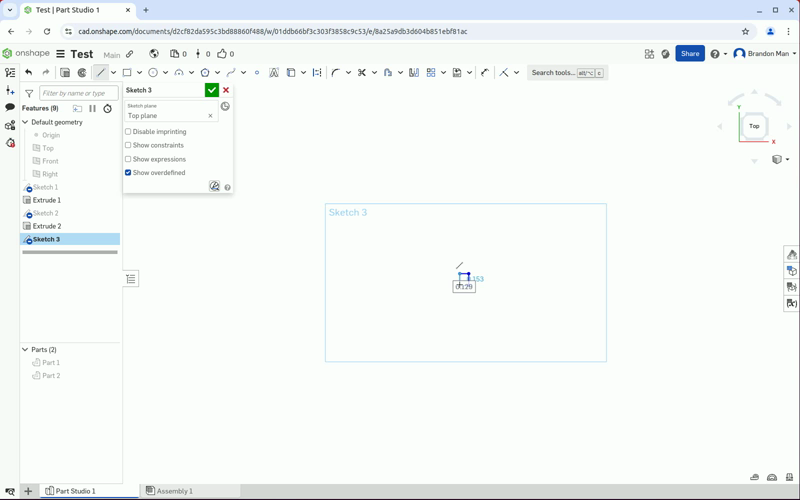
scroll(6)
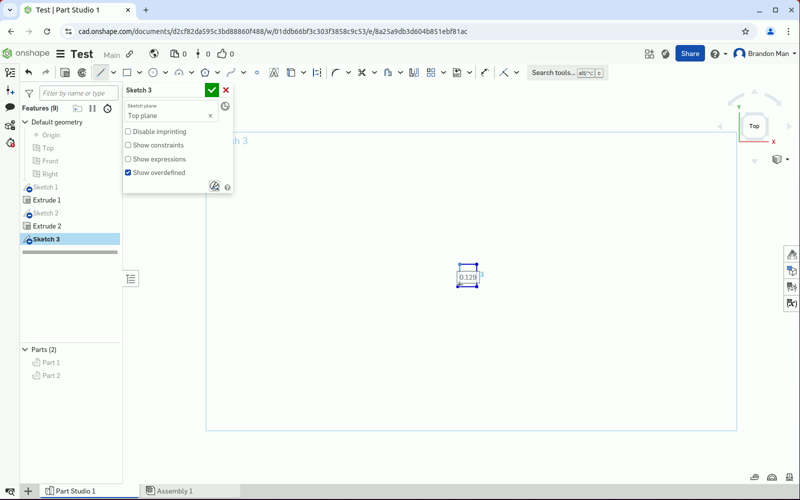
scroll(6)
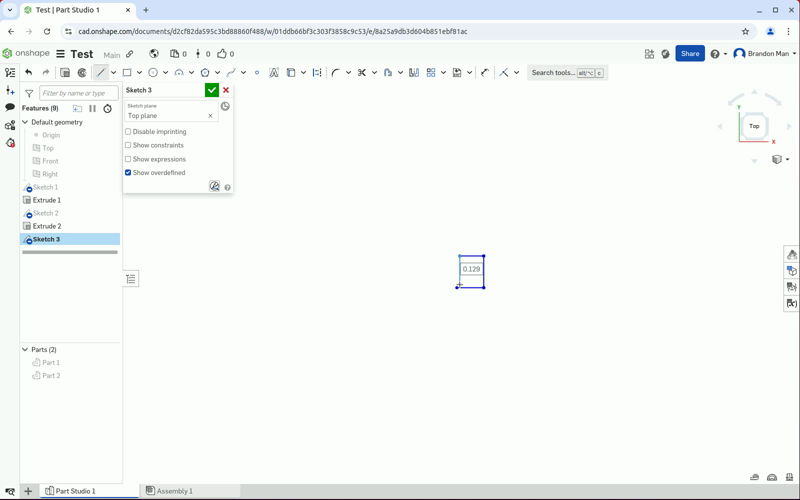
key_up(shift)
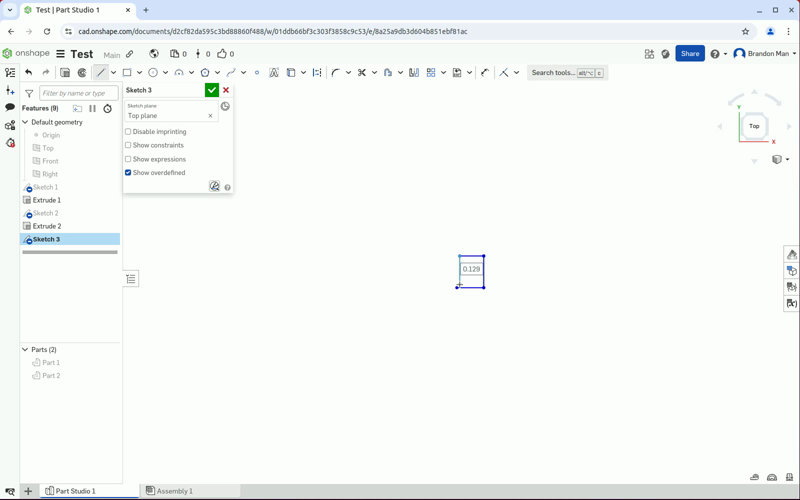
click(459, 284)
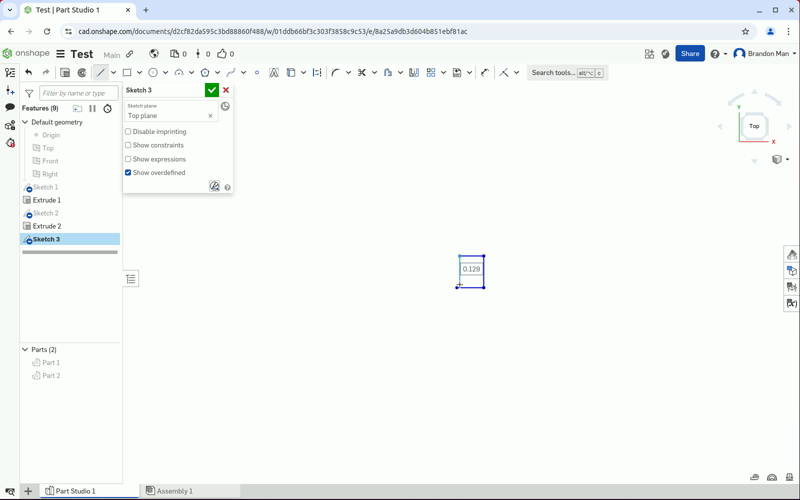
scroll(-6)
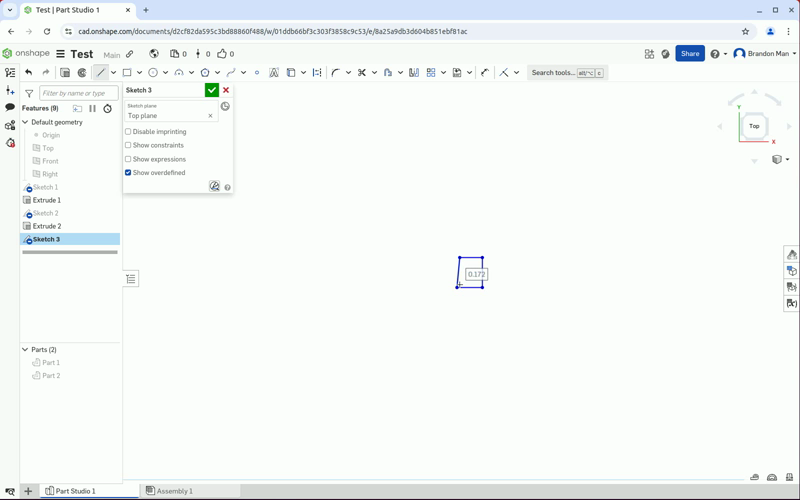
scroll(-6)
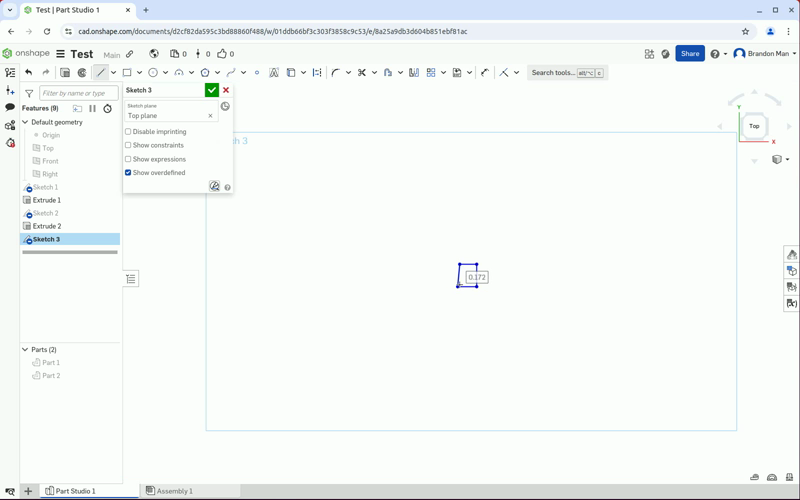
scroll(-6)
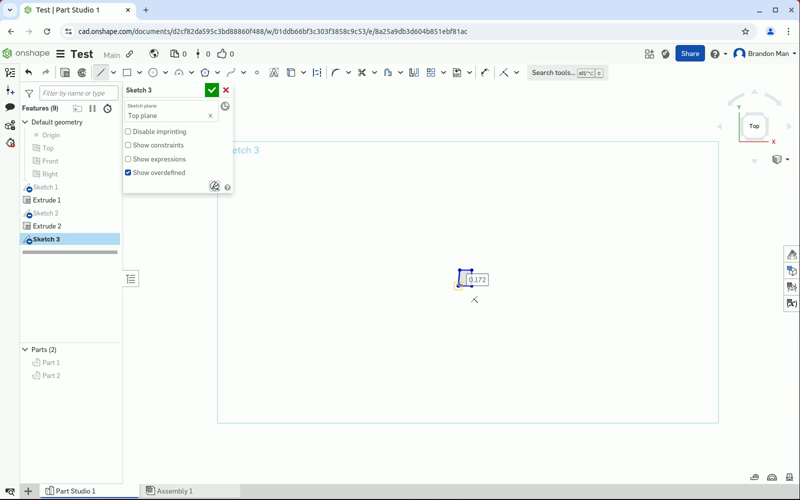
scroll(-6)
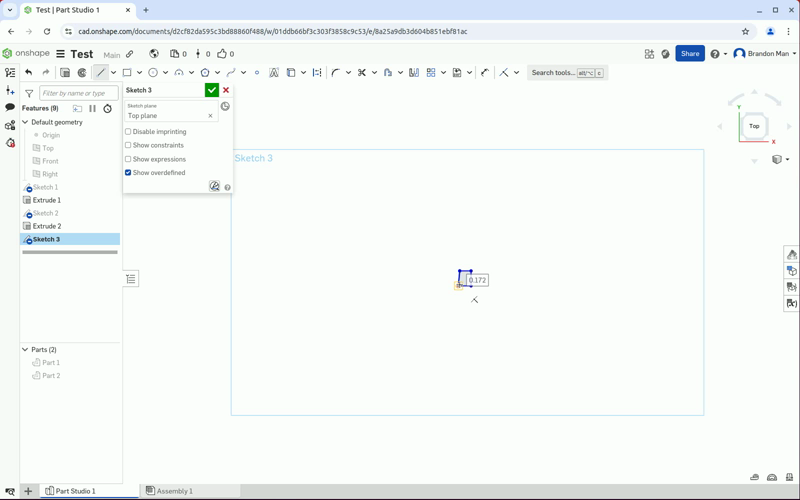
scroll(-6)
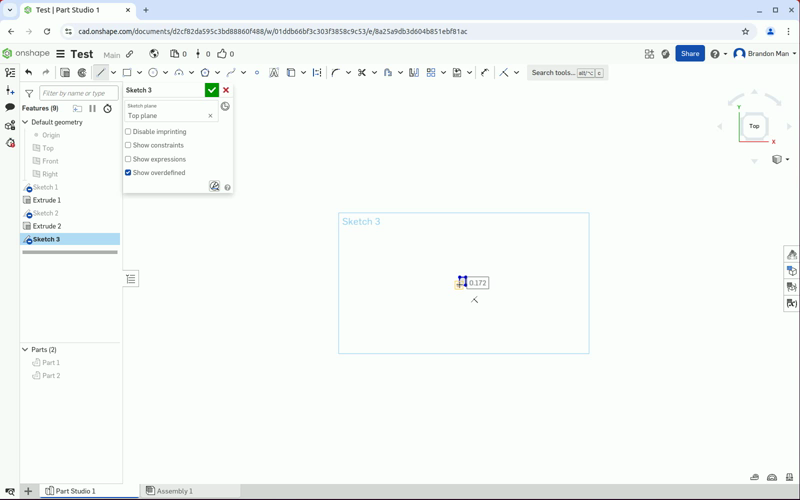
scroll(-6)
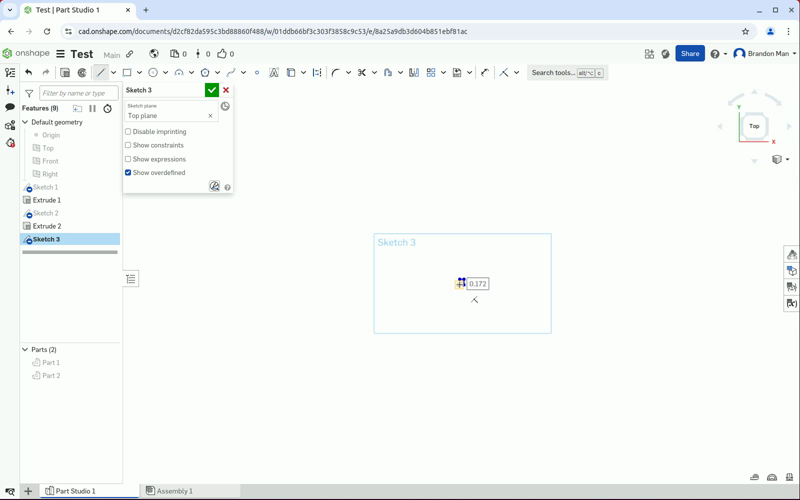
scroll(-6)
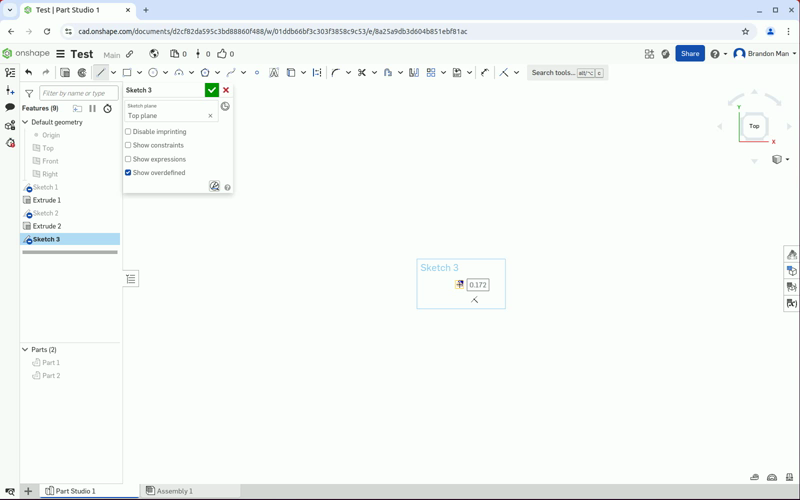
key(esc)
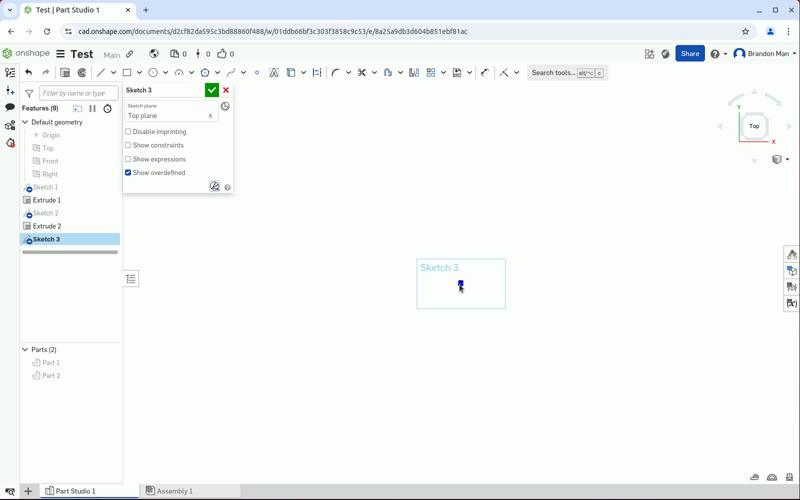
key(l)
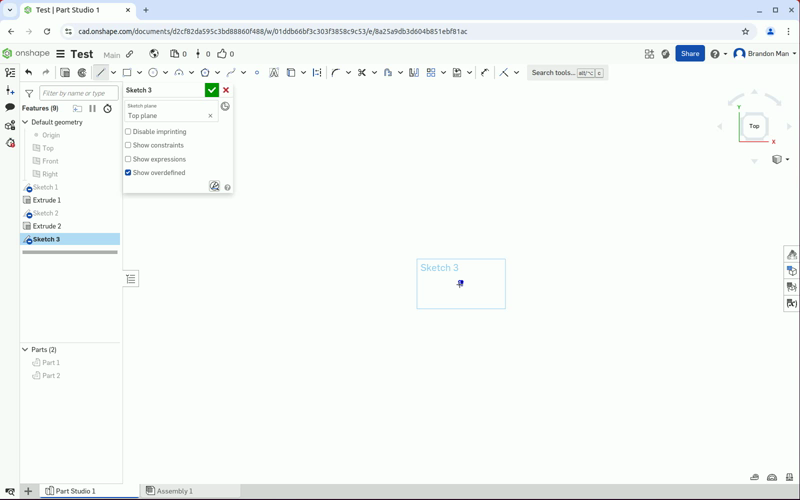
key_down(shift)
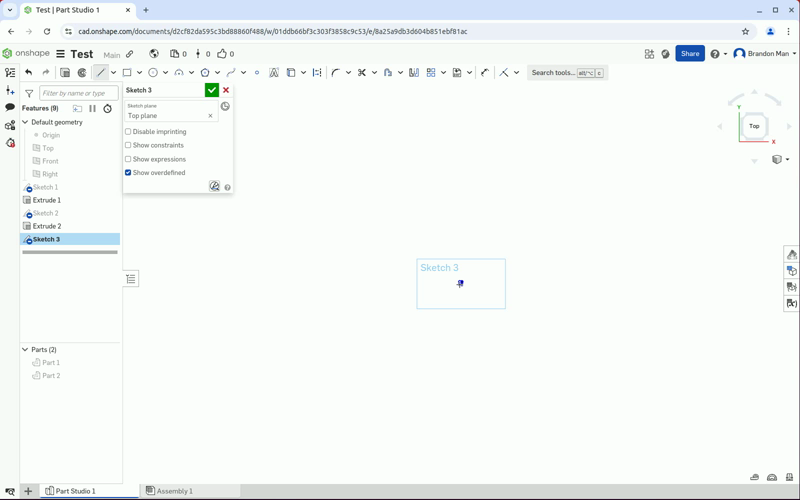
mouse_move(459, 283)
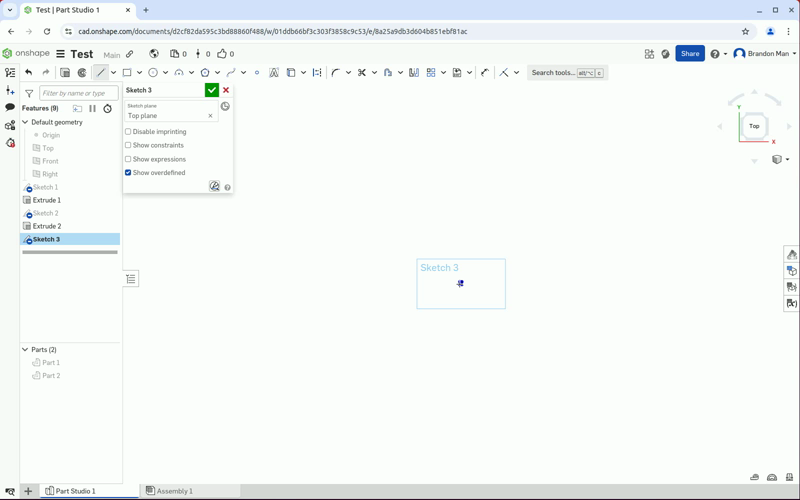
scroll(6)
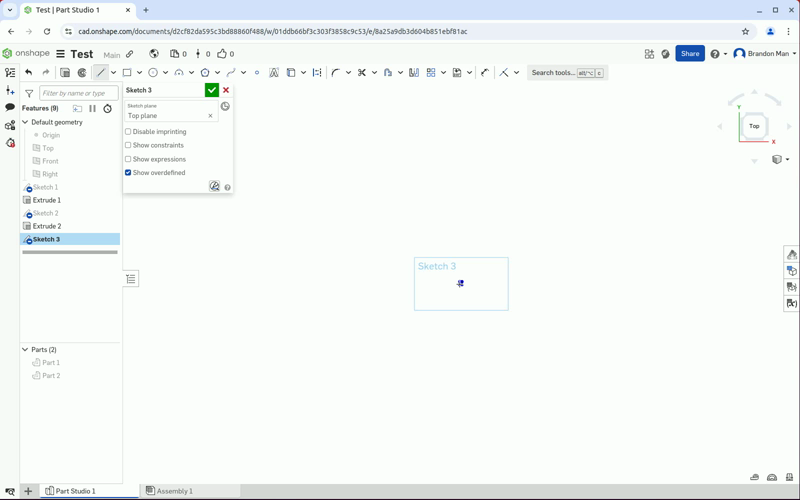
scroll(6)
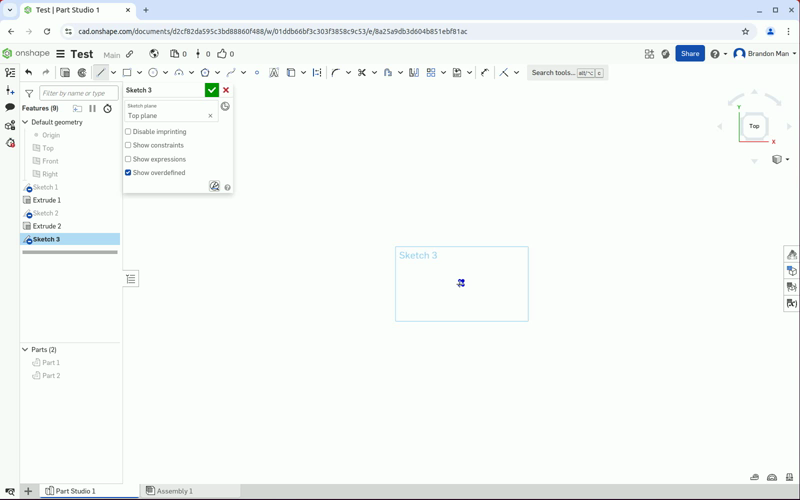
scroll(6)
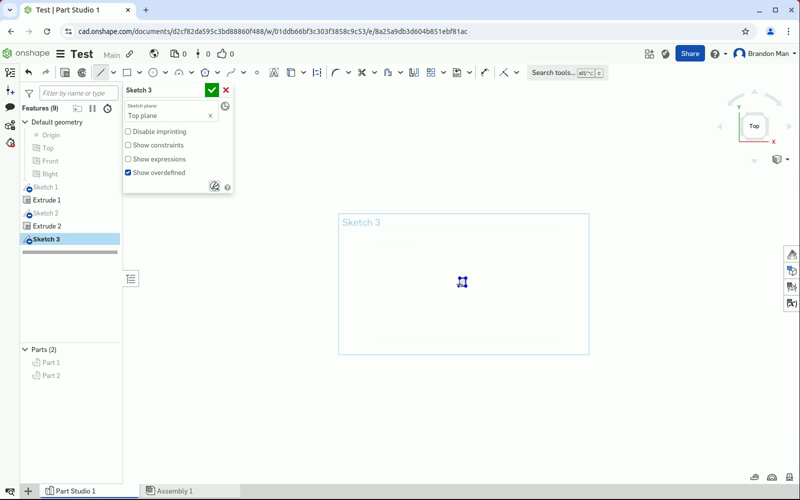
scroll(6)
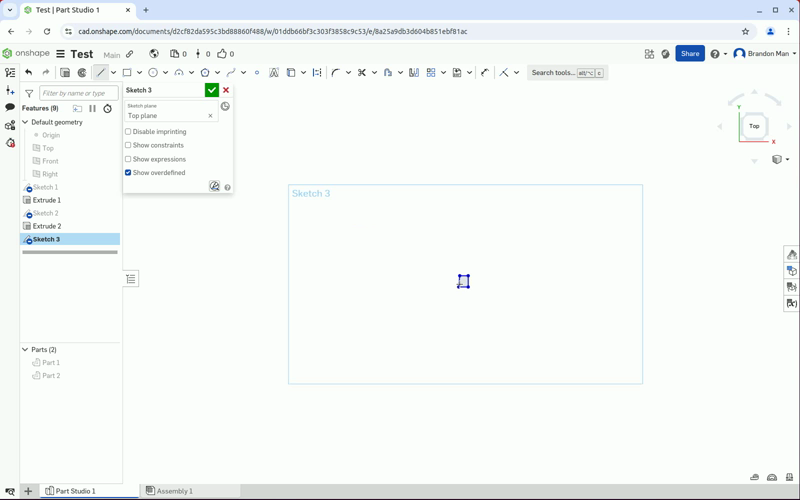
scroll(6)
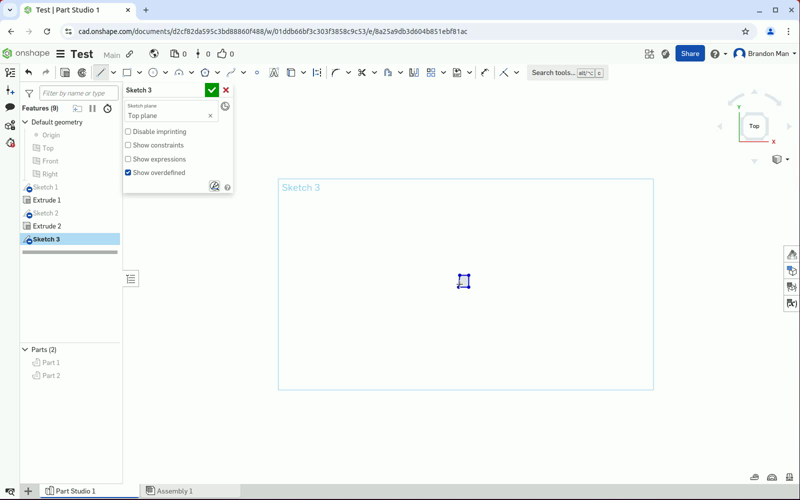
scroll(6)
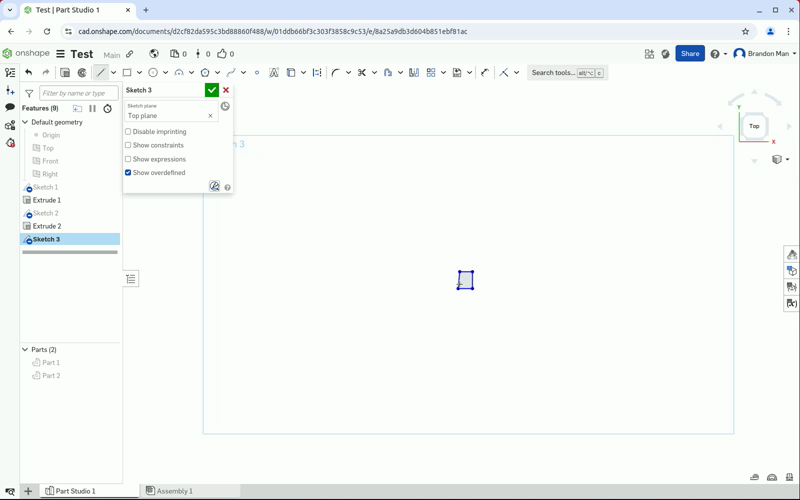
scroll(6)
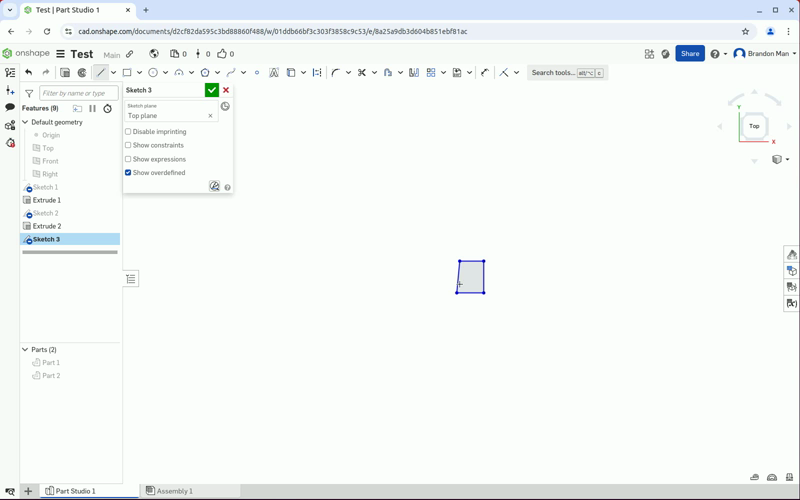
click(459, 283)
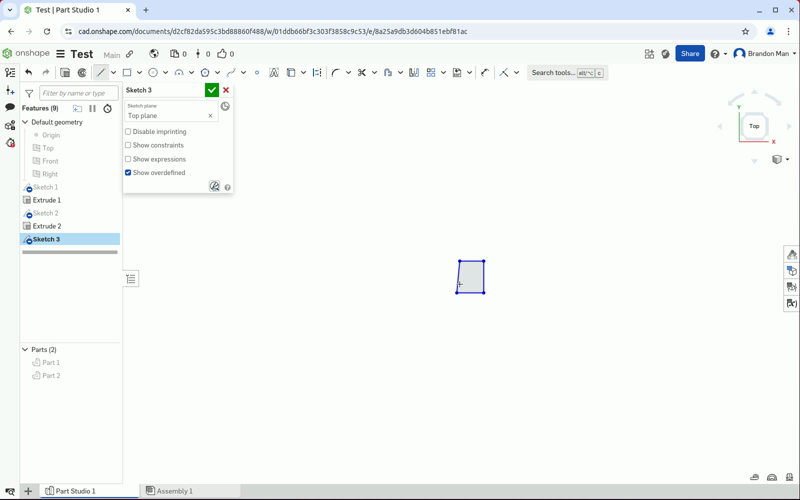
scroll(-6)
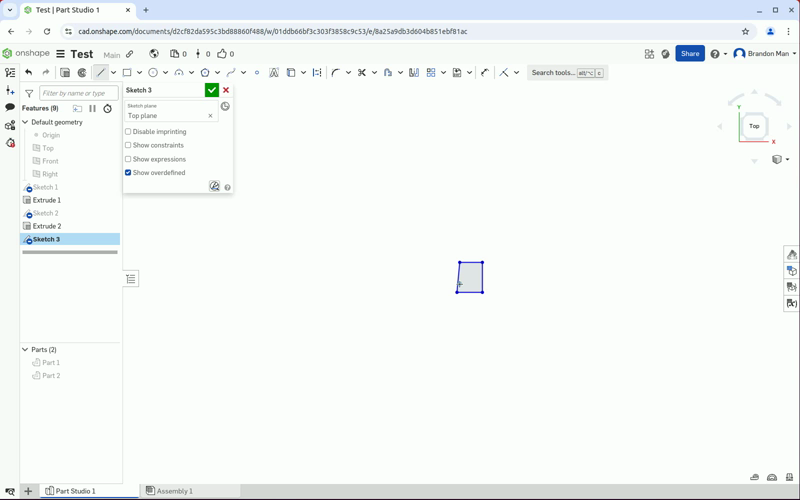
scroll(-6)
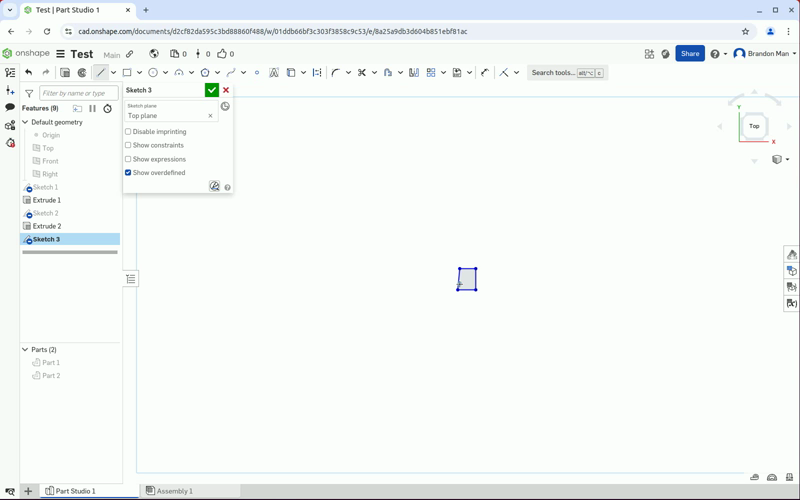
scroll(-6)
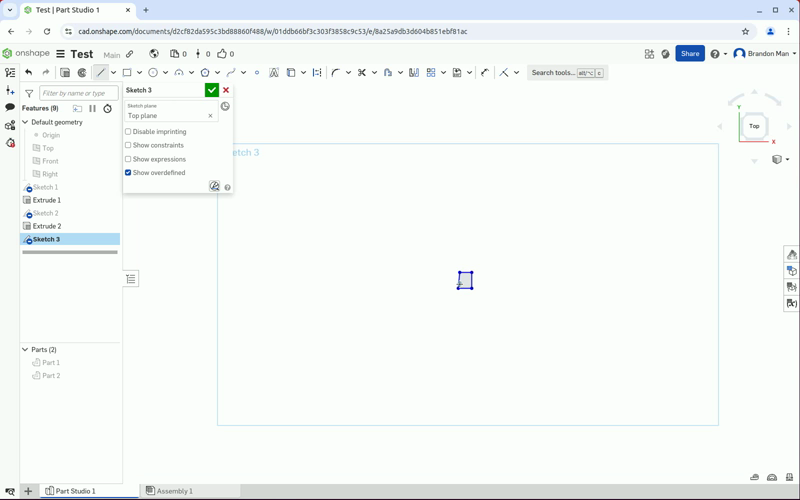
scroll(-6)
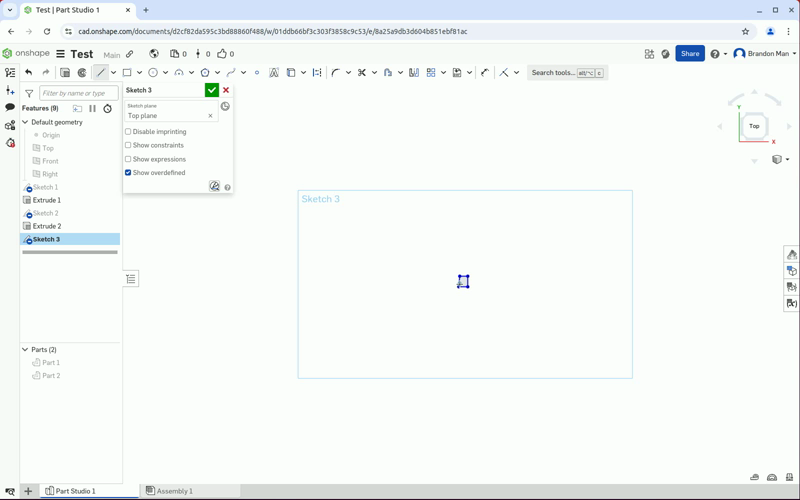
scroll(-6)
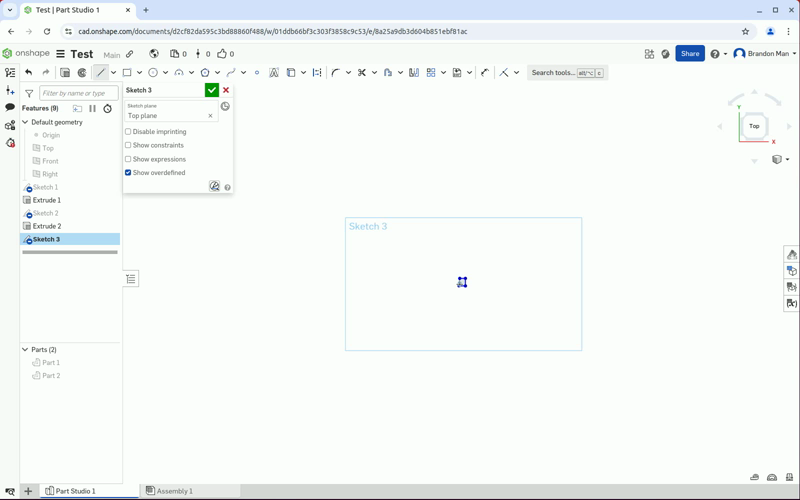
scroll(-6)
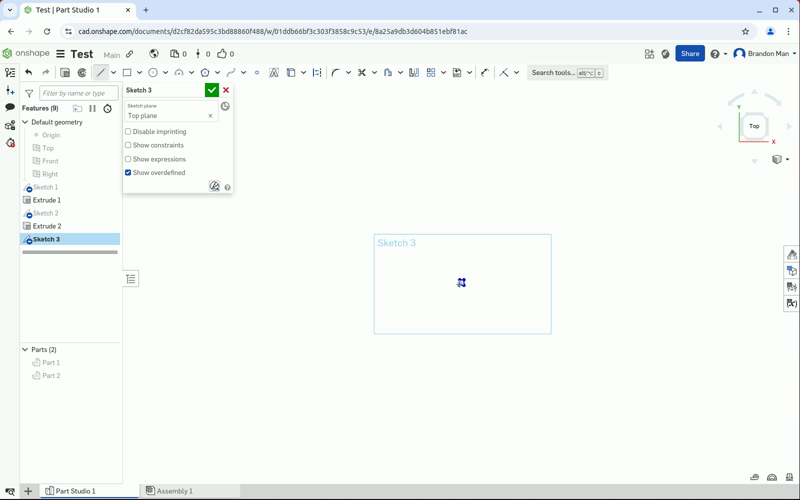
scroll(-6)
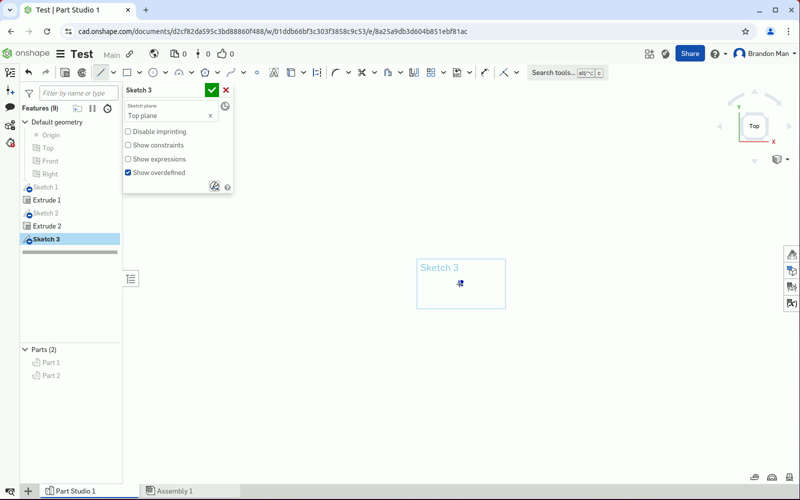
key_up(shift)
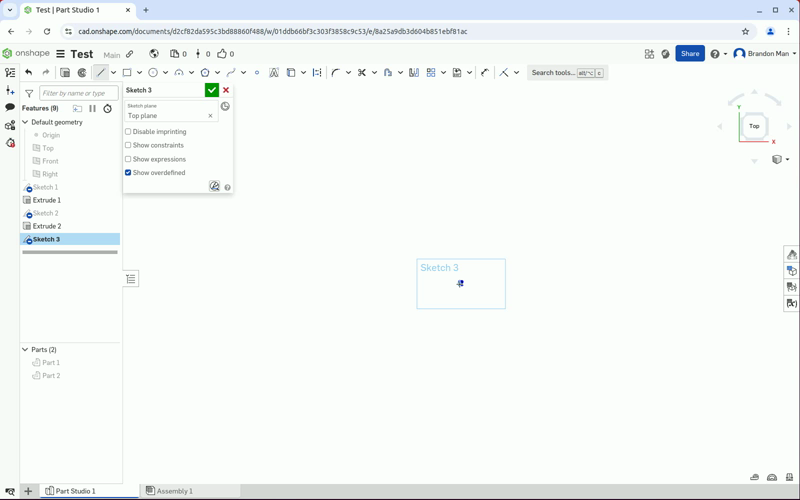
key_down(shift)
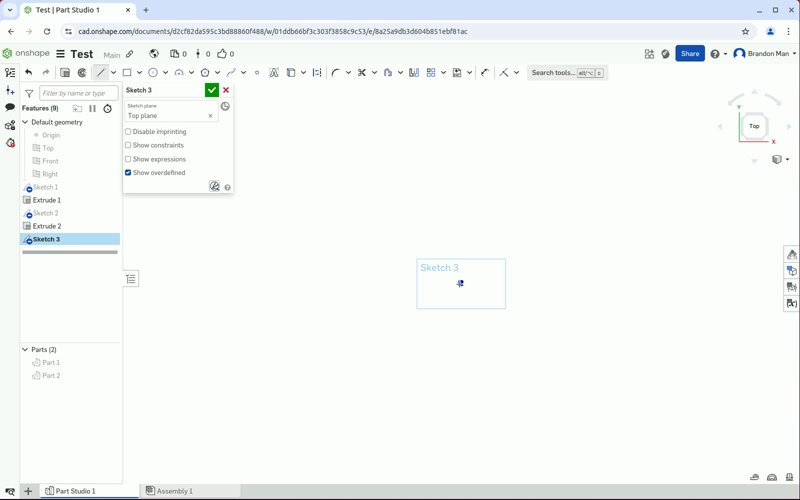
mouse_move(489, 283)
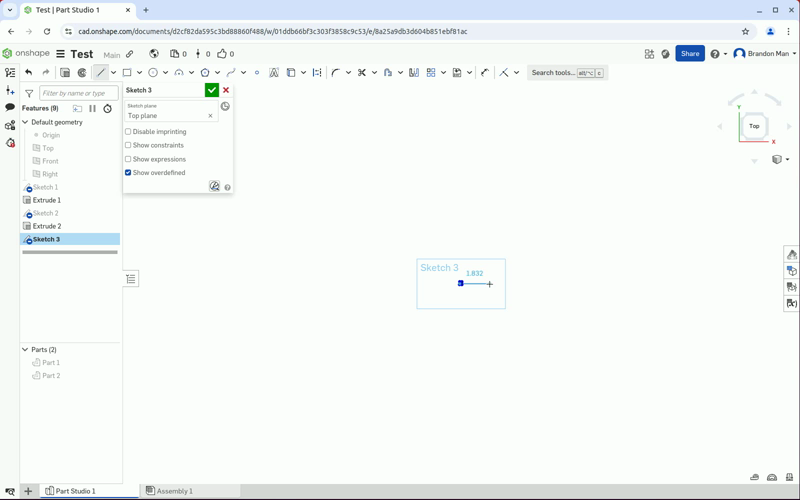
mouse_move(461, 283)
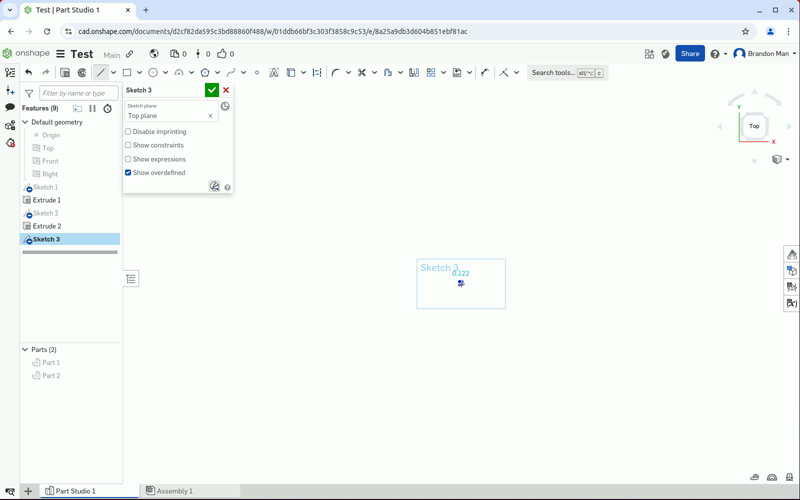
scroll(6)
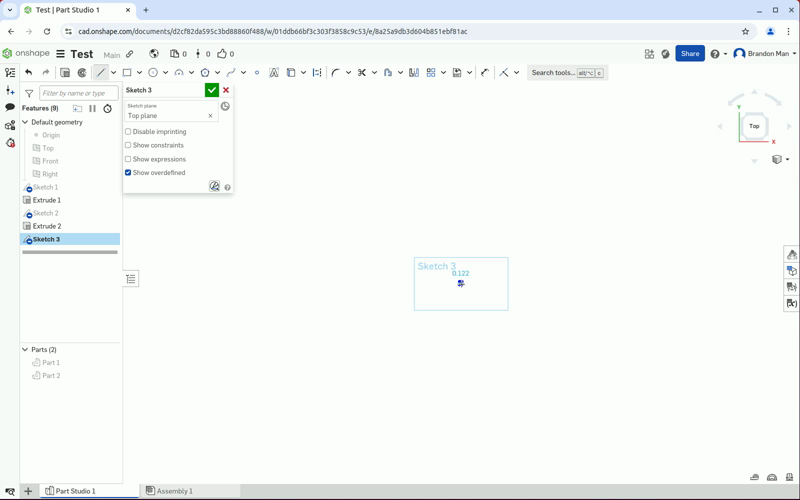
scroll(6)
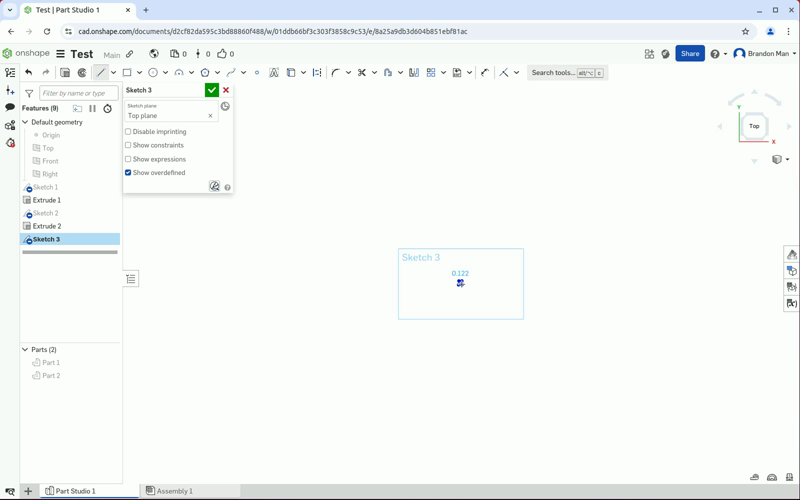
scroll(6)
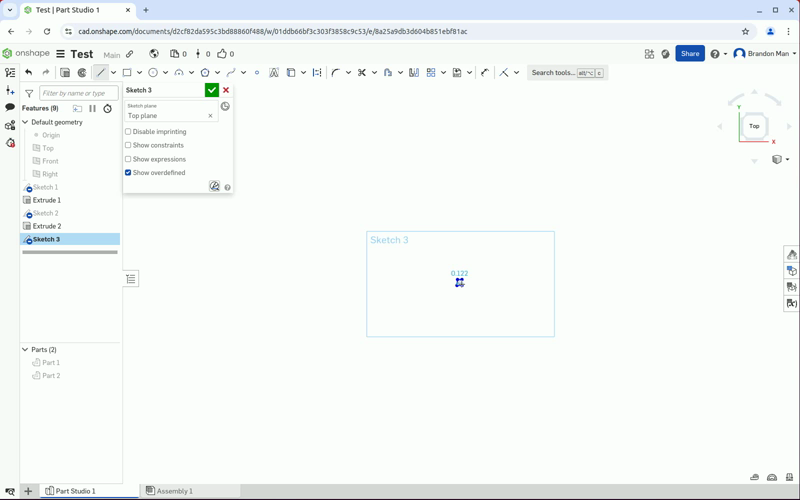
scroll(6)
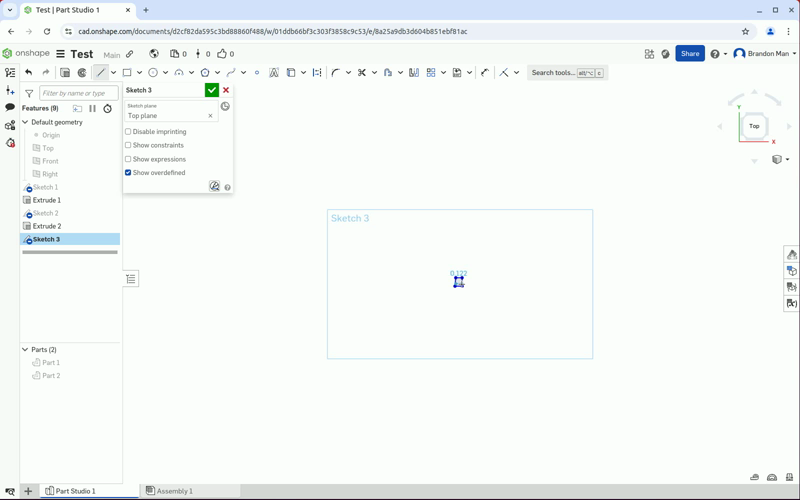
scroll(6)
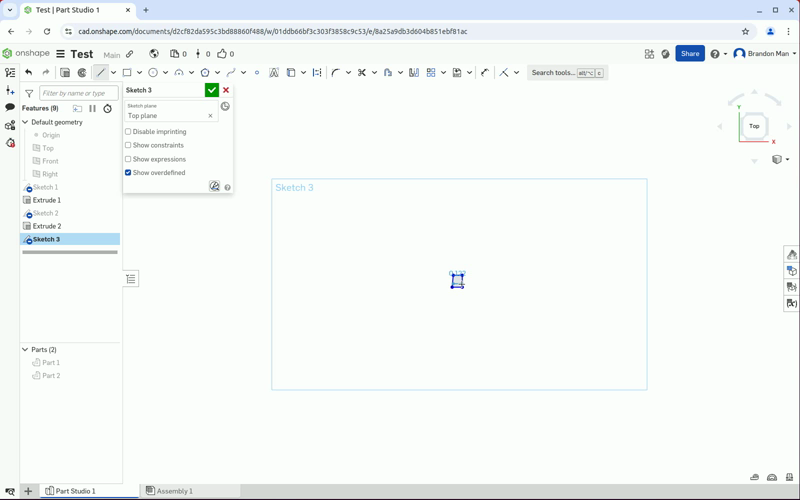
scroll(6)
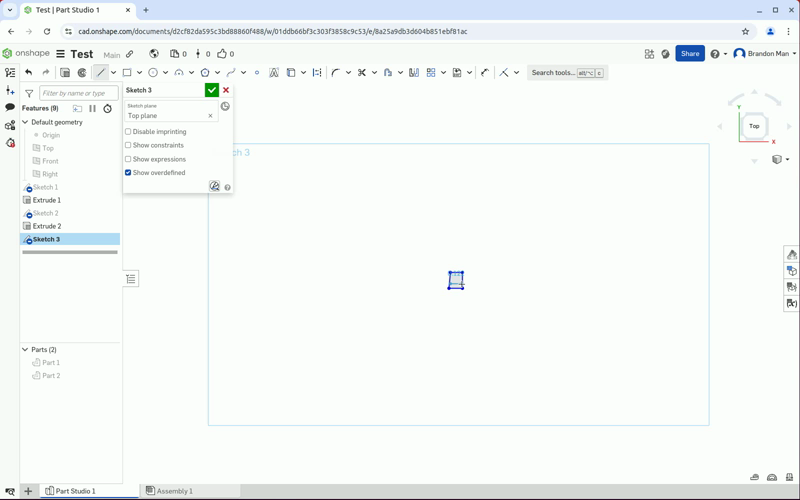
scroll(6)
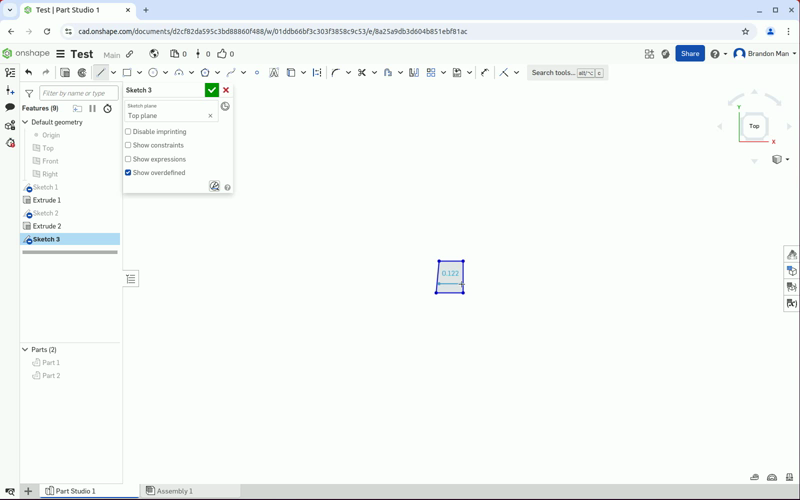
click(461, 283)
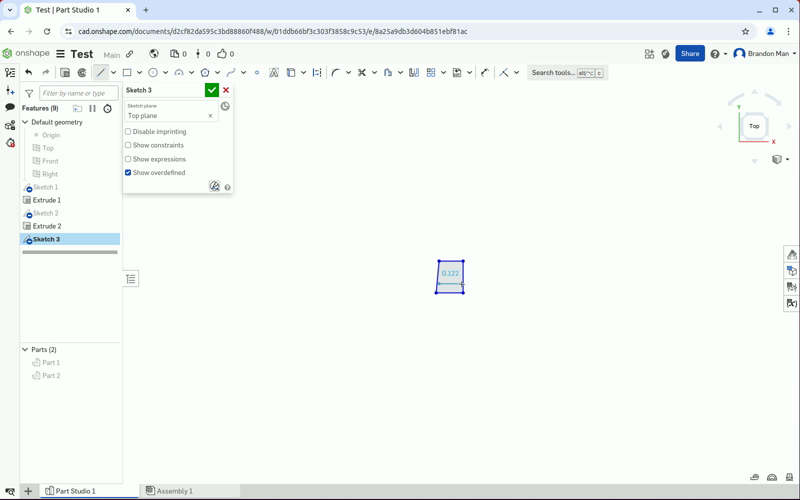
scroll(-6)
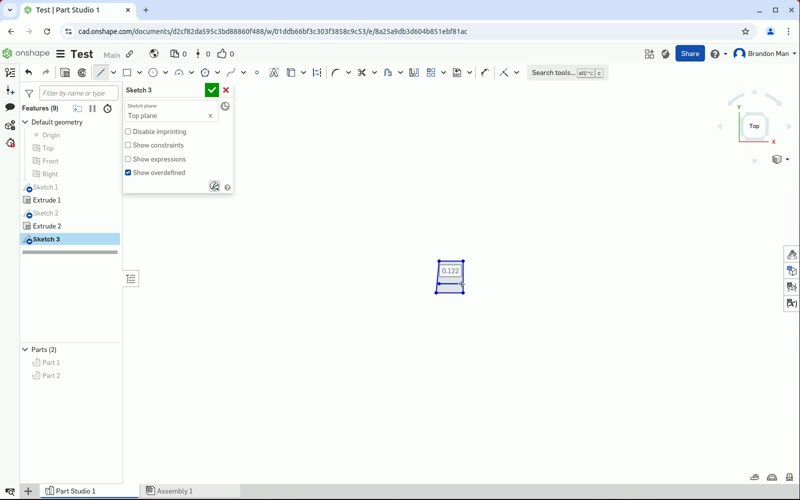
scroll(-6)
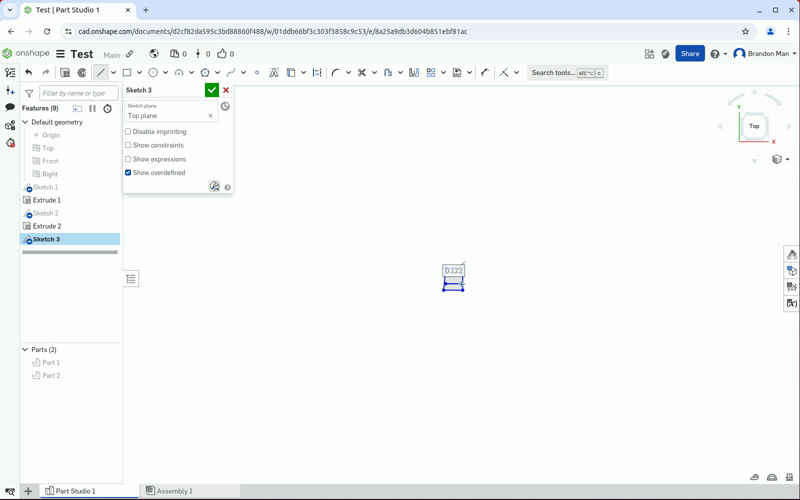
scroll(-6)
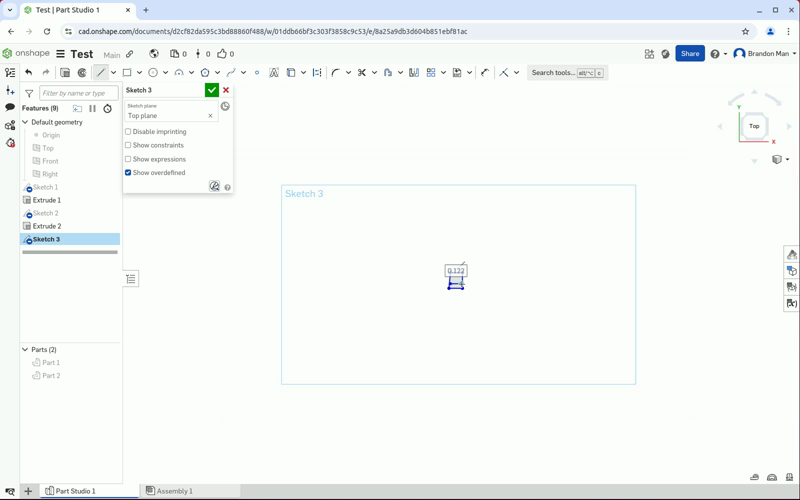
scroll(-6)
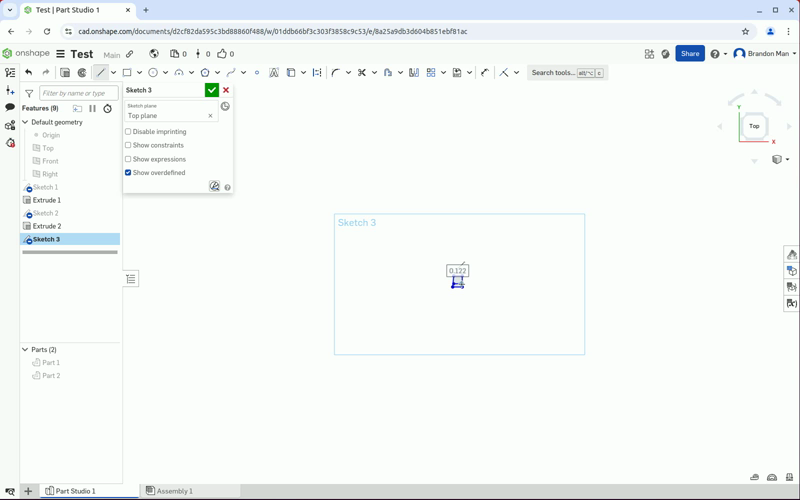
scroll(-6)
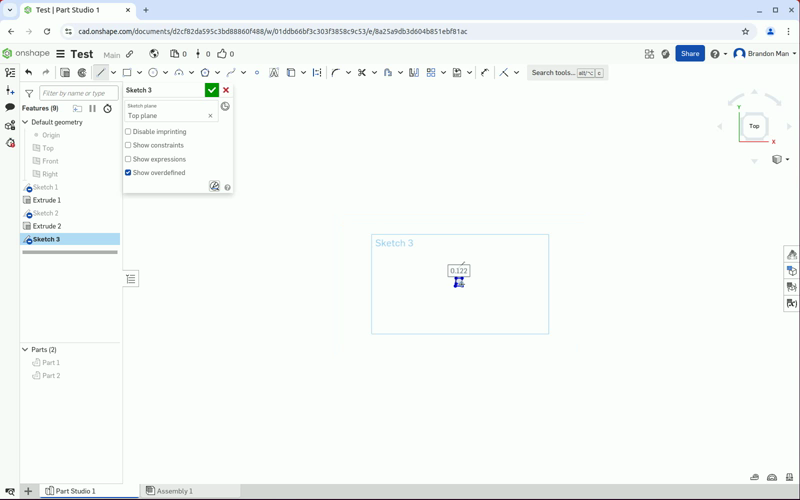
scroll(-6)
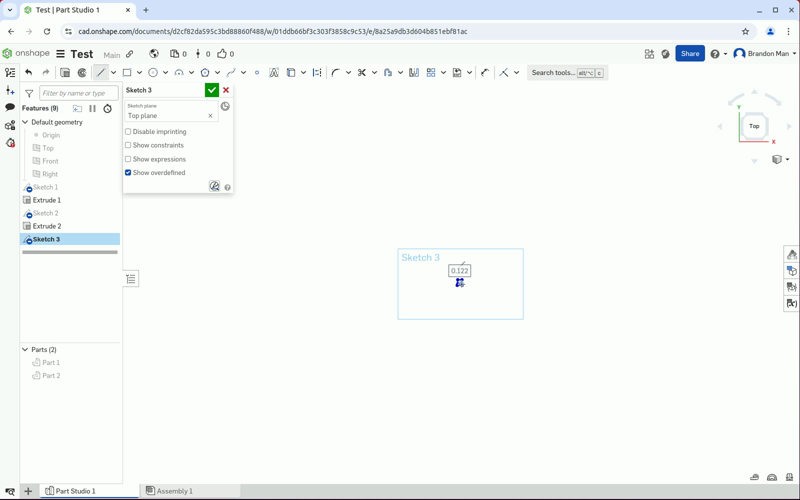
scroll(-6)
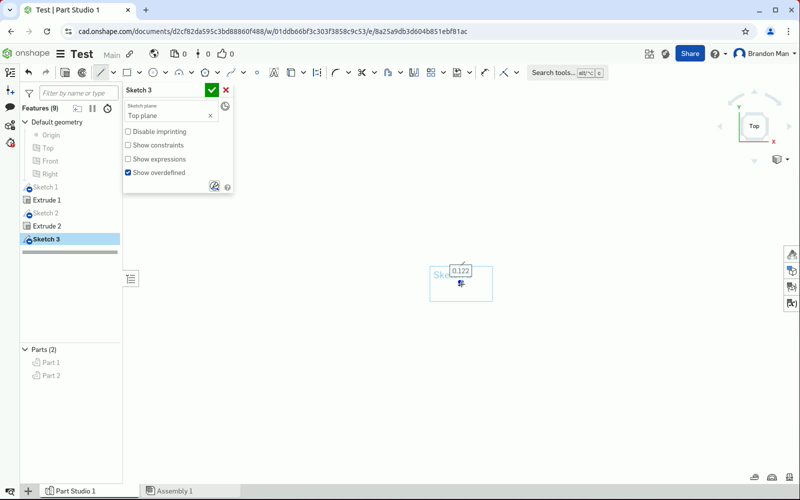
key_up(shift)
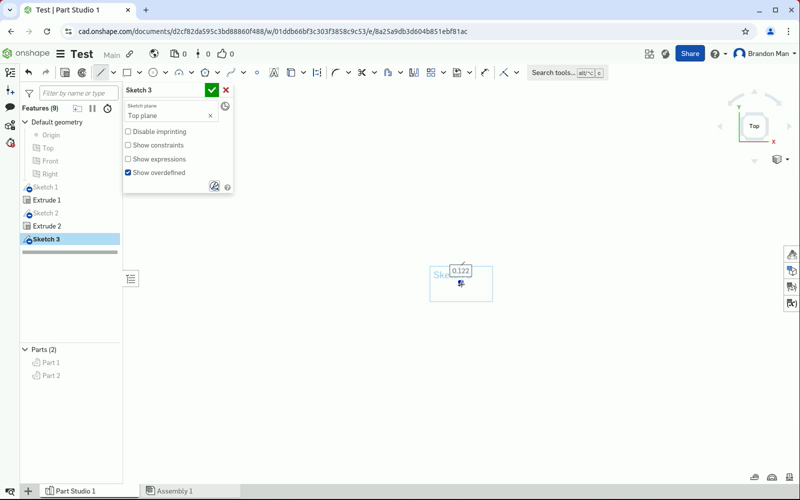
key_down(shift)
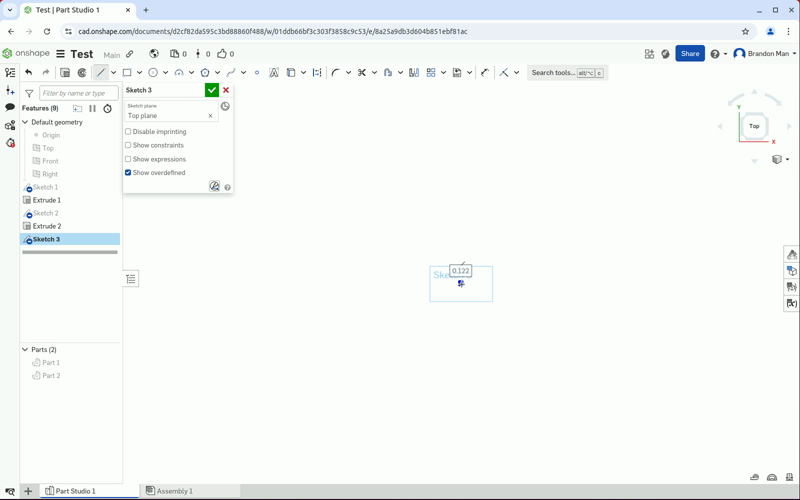
mouse_move(491, 283)
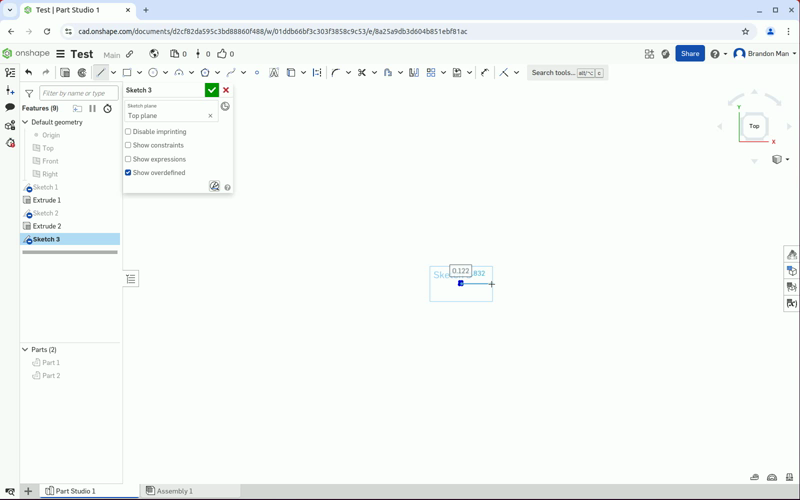
mouse_move(461, 282)
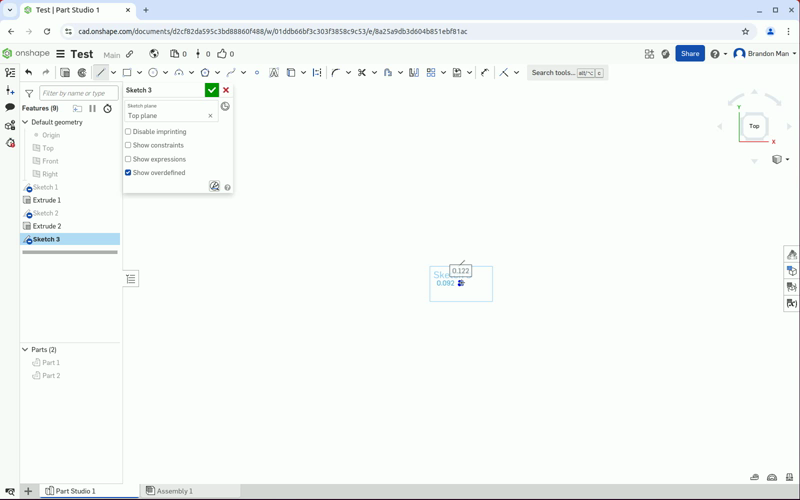
scroll(6)
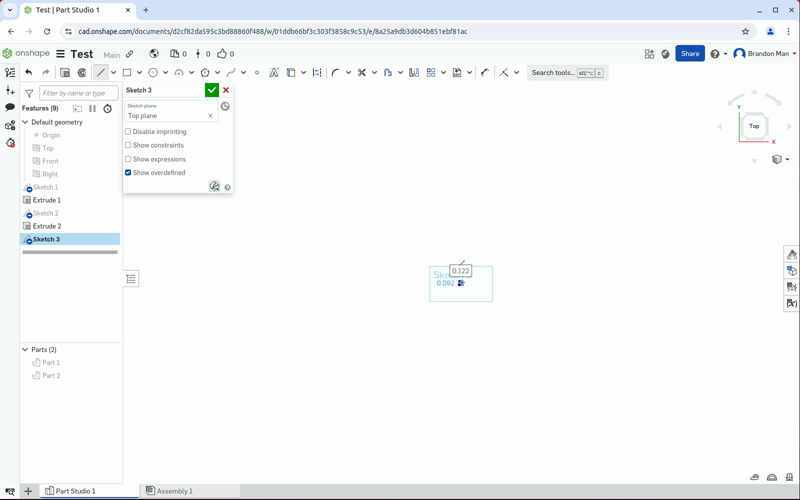
scroll(6)
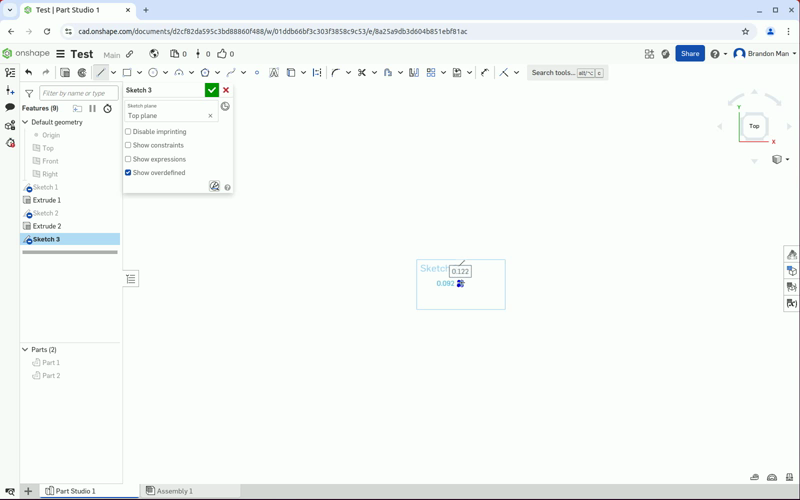
scroll(6)
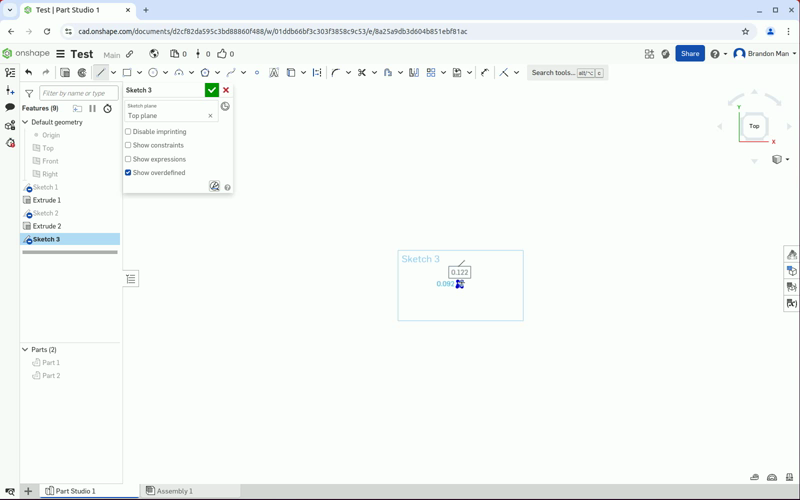
scroll(6)
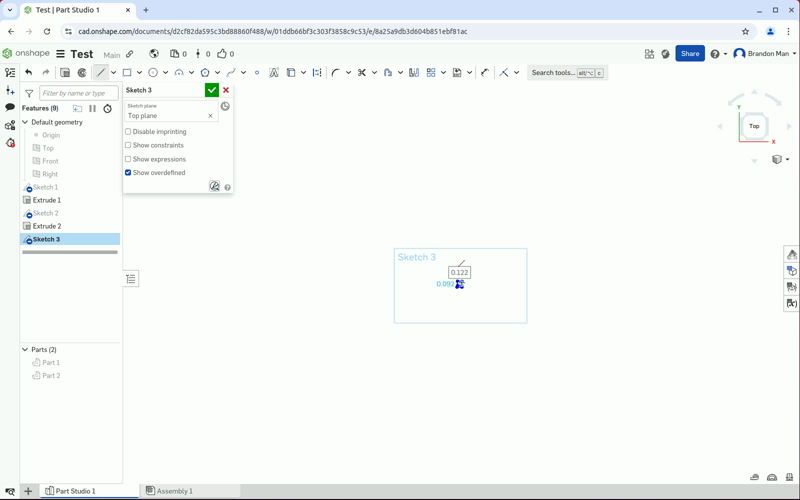
scroll(6)
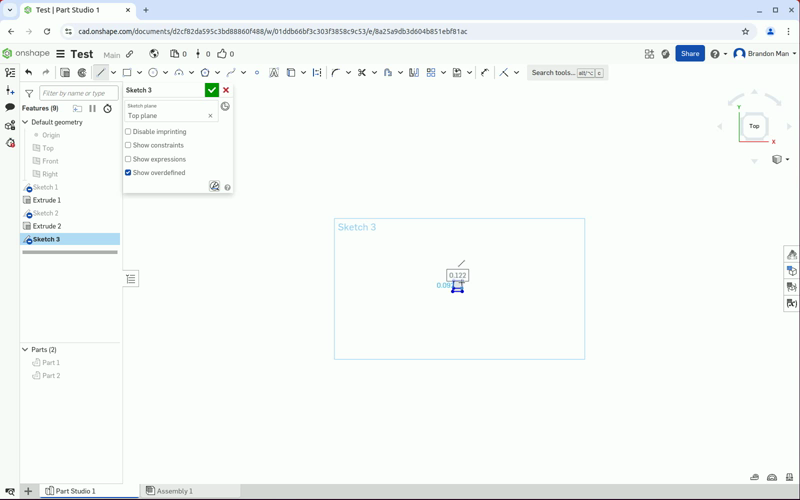
scroll(6)
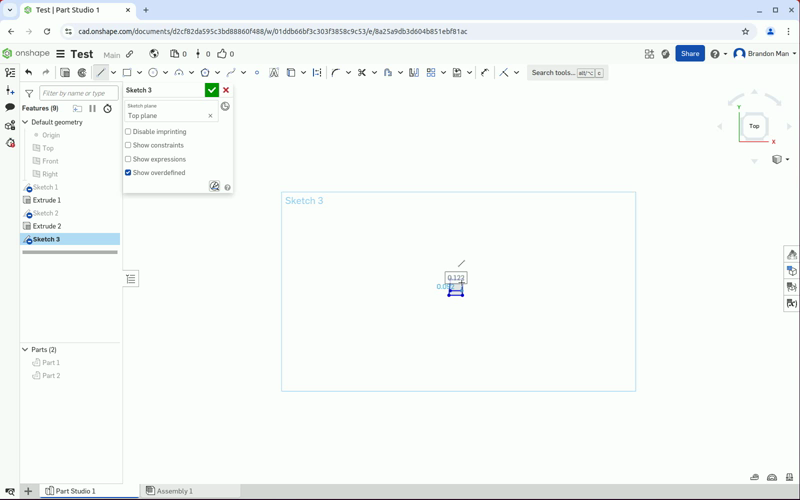
scroll(6)
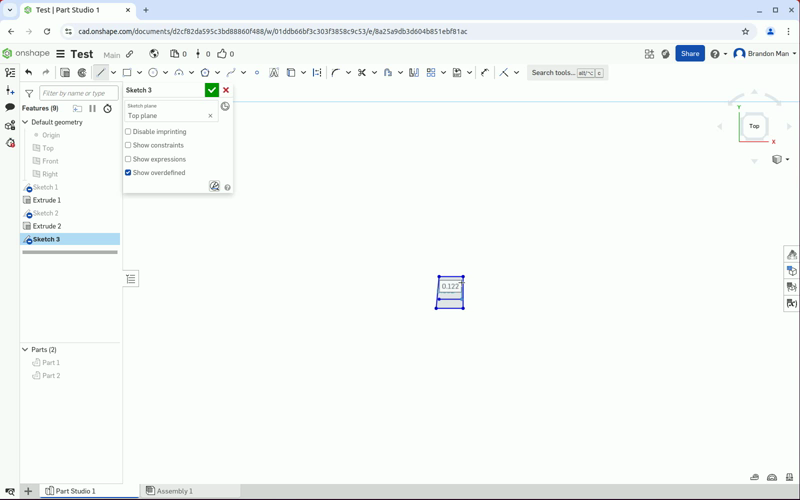
click(461, 282)
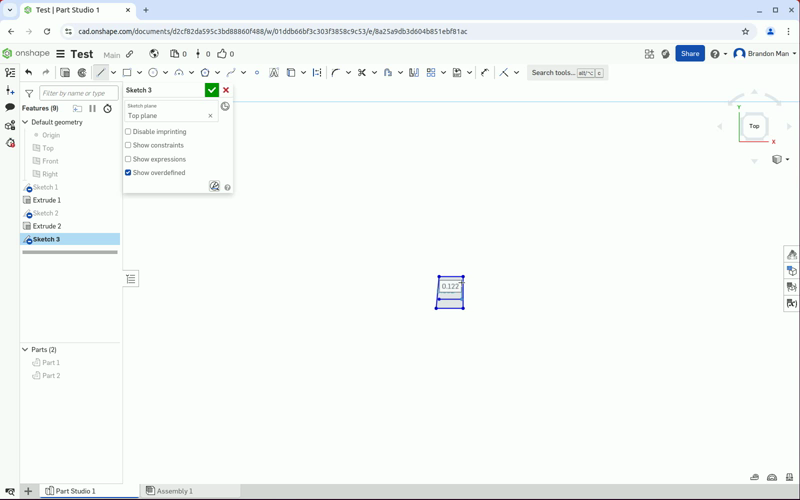
scroll(-6)
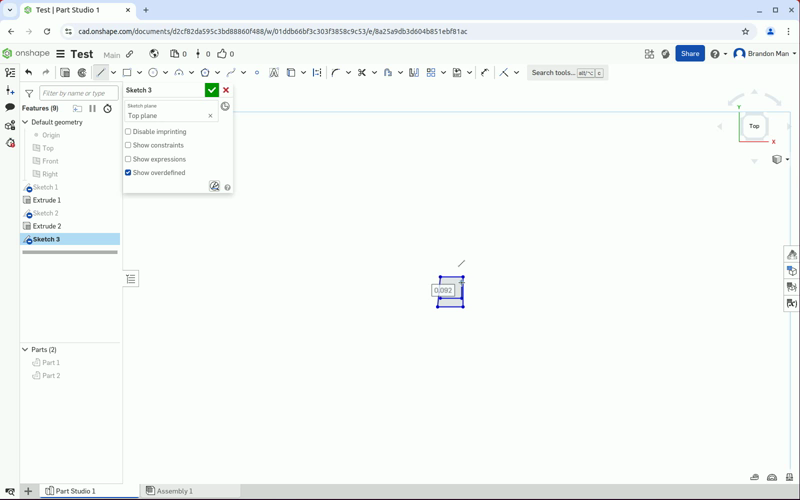
scroll(-6)
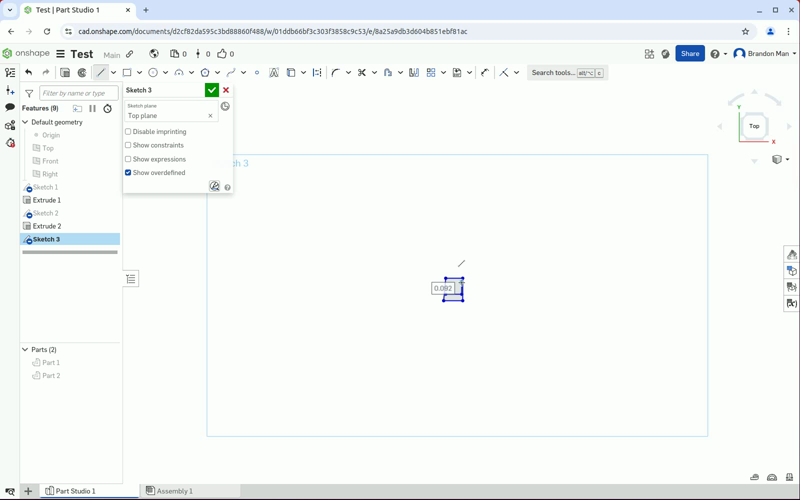
scroll(-6)
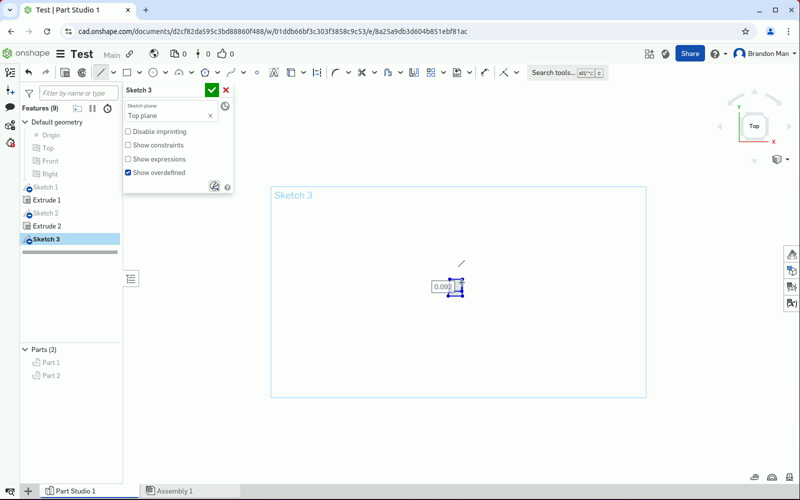
scroll(-6)
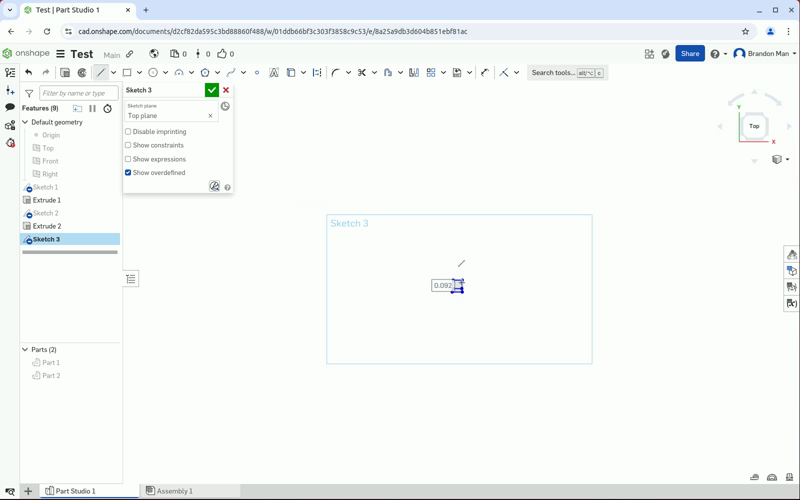
scroll(-6)
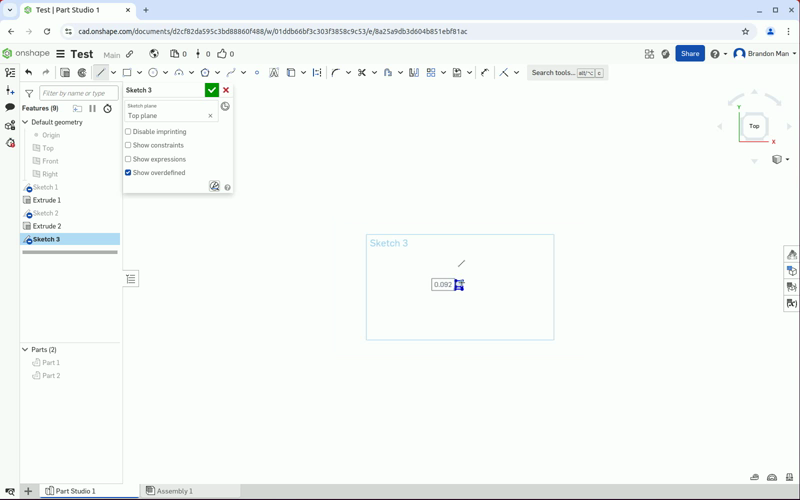
scroll(-6)
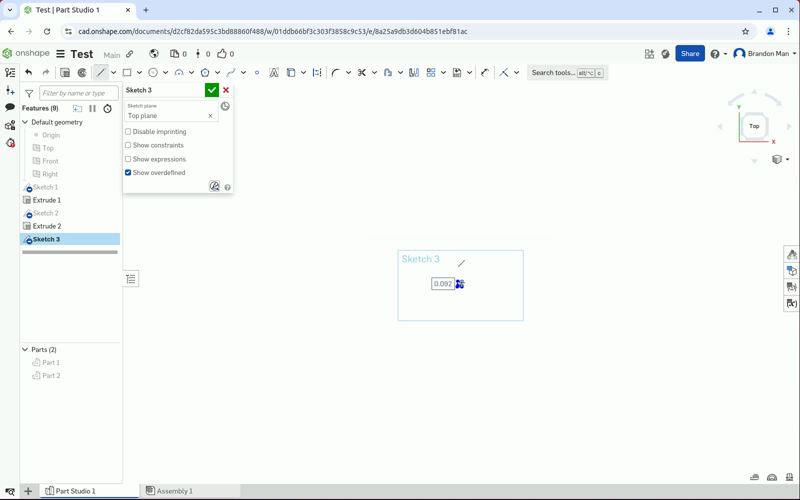
scroll(-6)
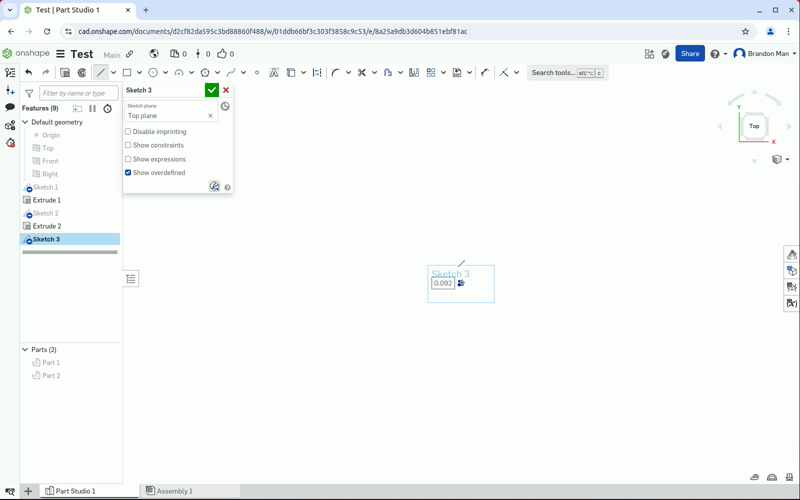
key_up(shift)
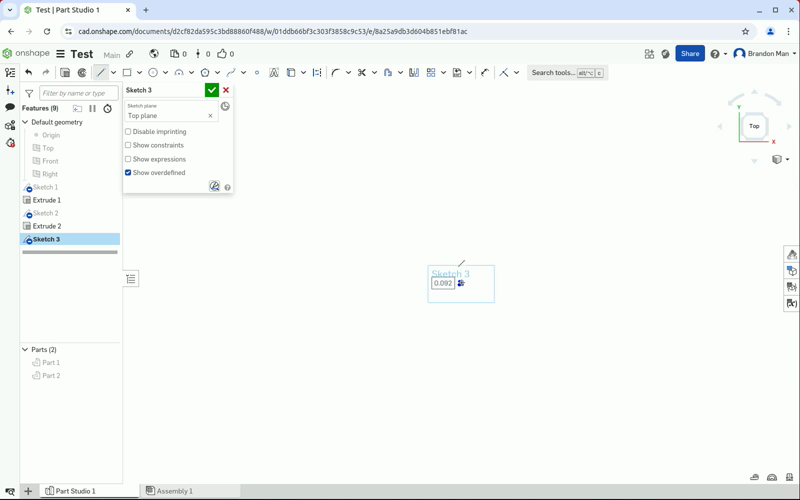
key_down(shift)
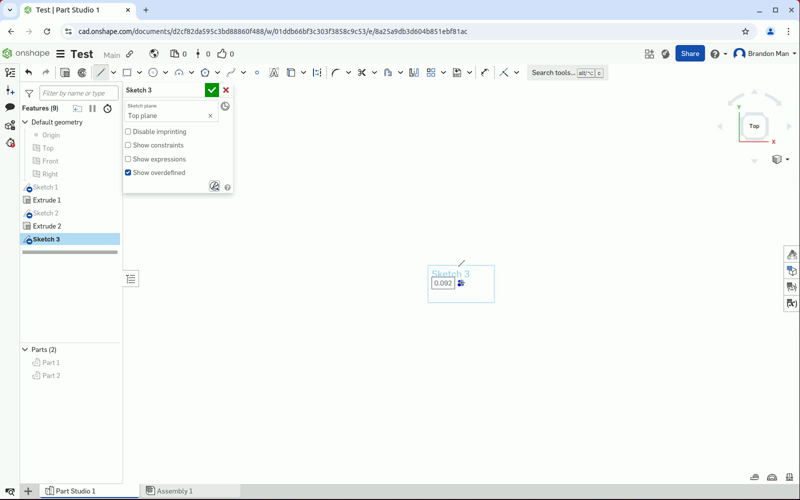
mouse_move(491, 282)
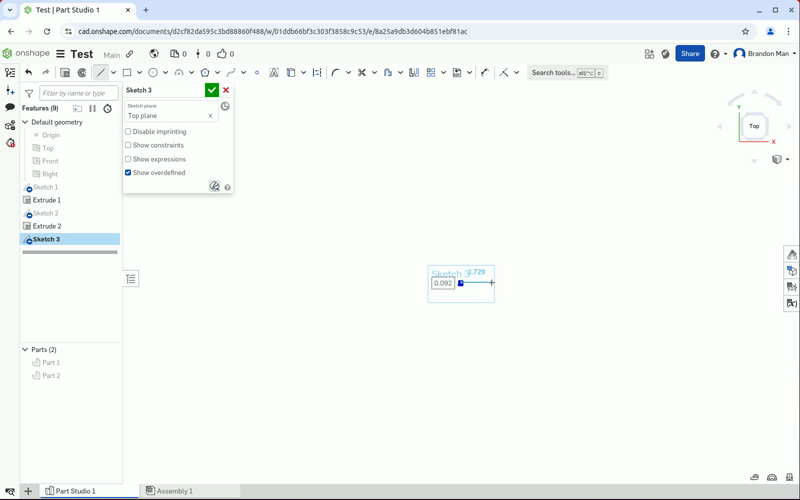
mouse_move(459, 282)
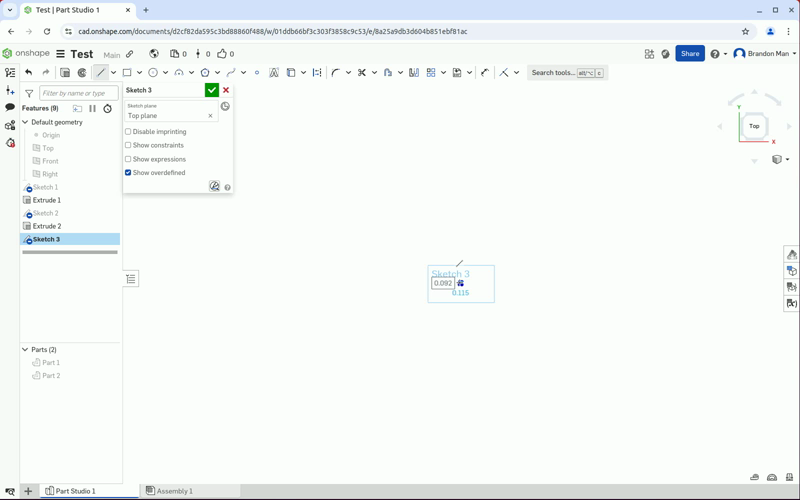
scroll(6)
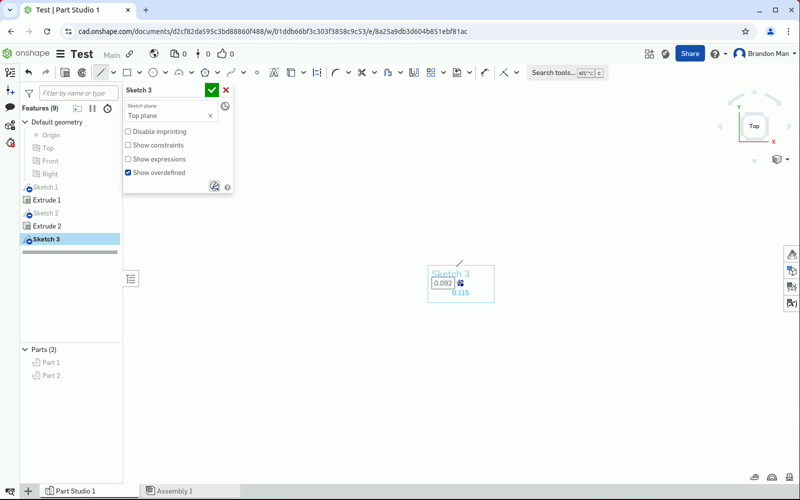
scroll(6)
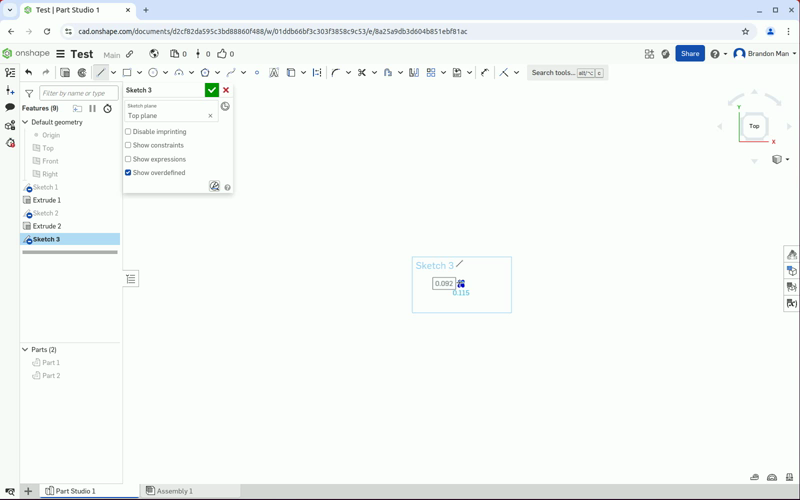
scroll(6)
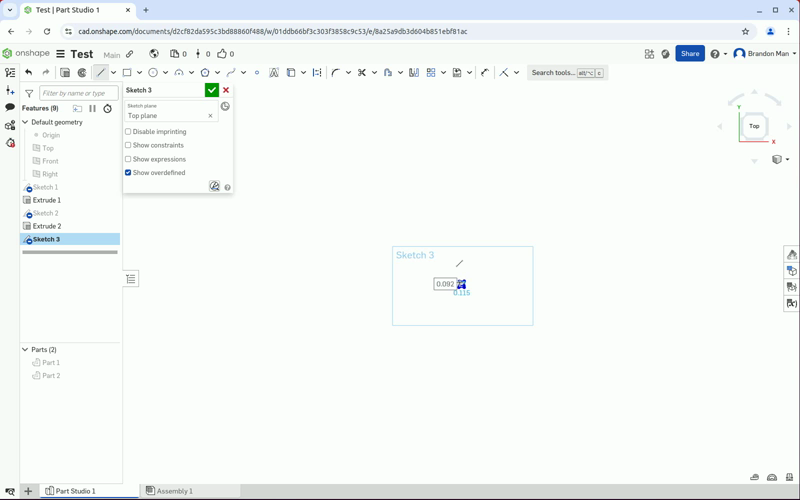
scroll(6)
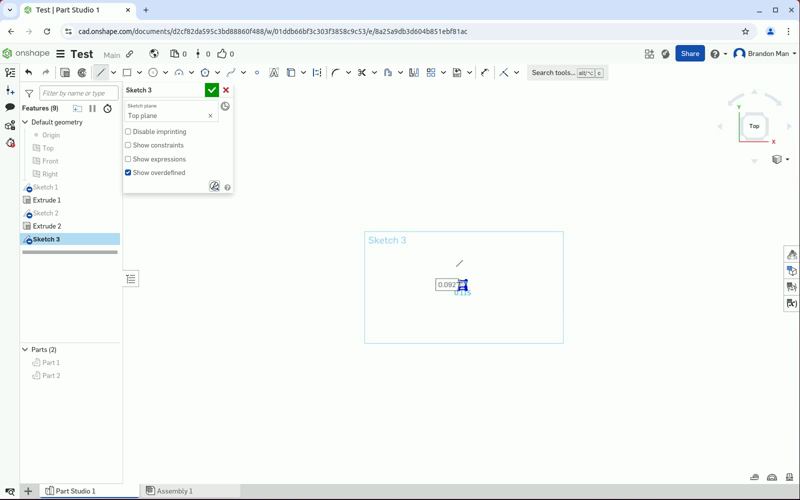
scroll(6)
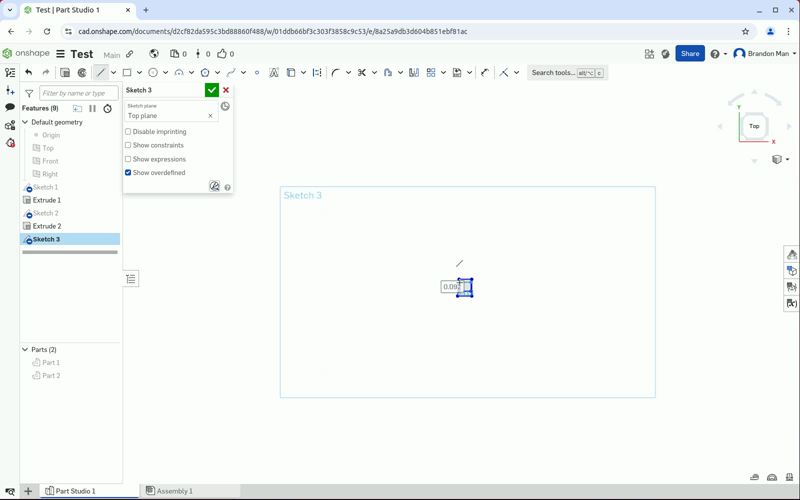
scroll(6)
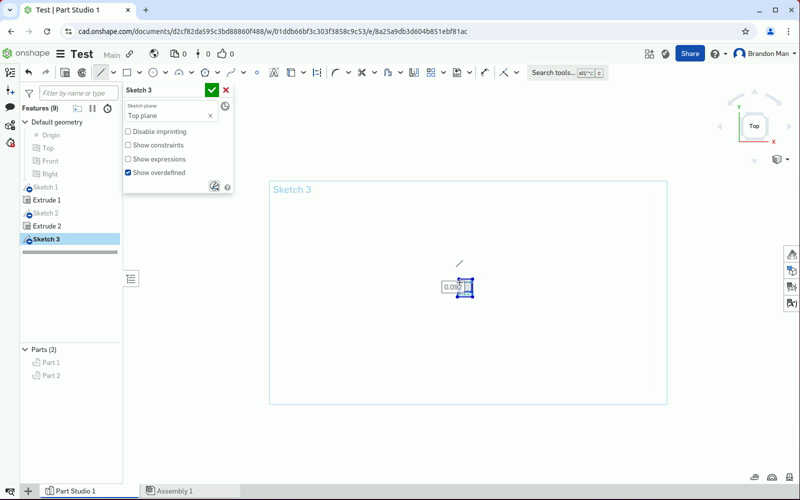
scroll(6)
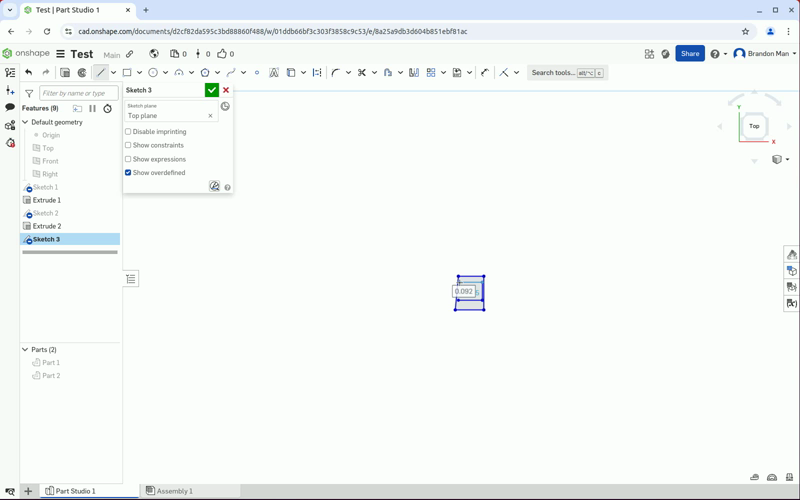
click(459, 282)
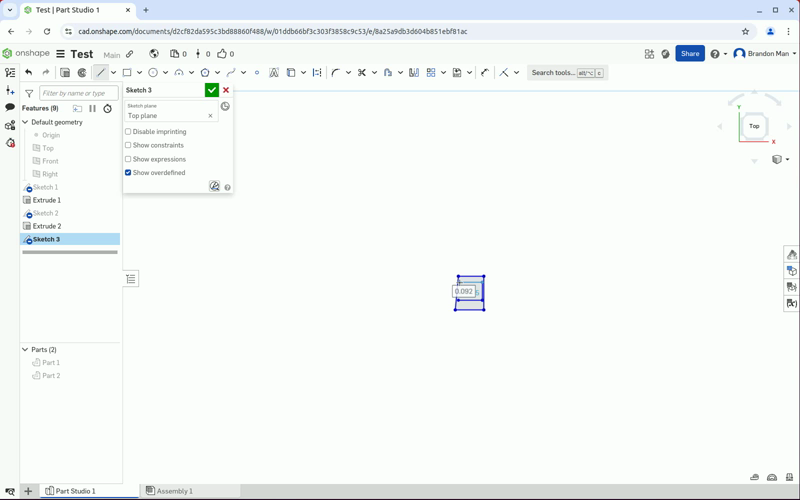
scroll(-6)
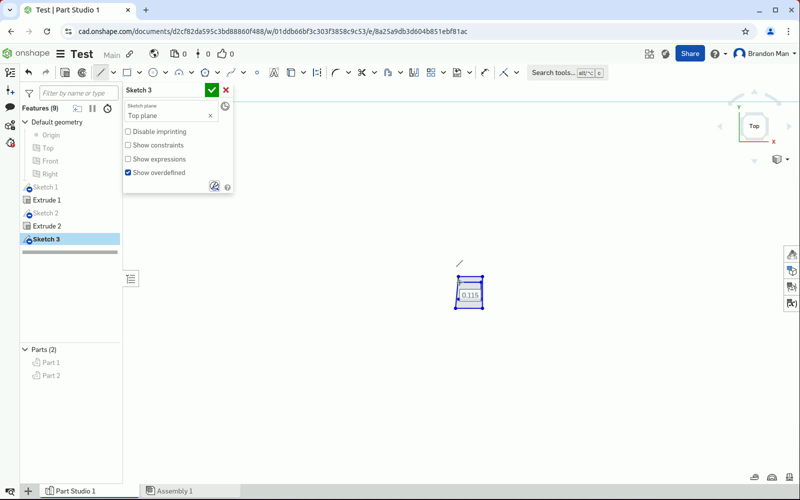
scroll(-6)
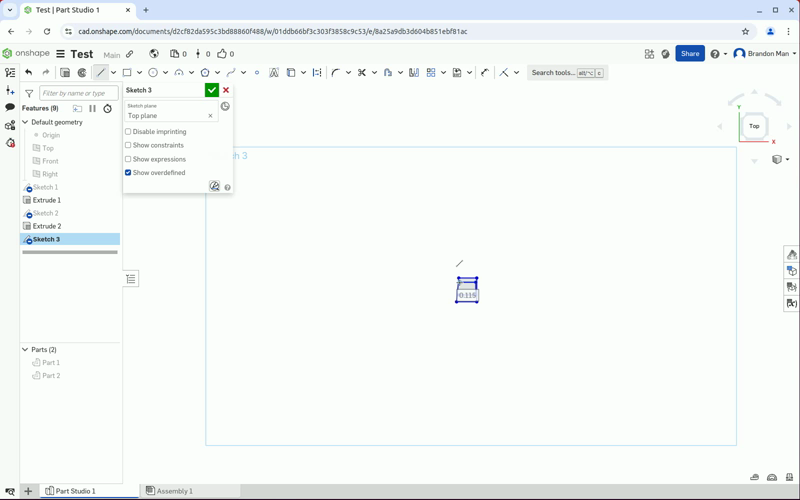
scroll(-6)
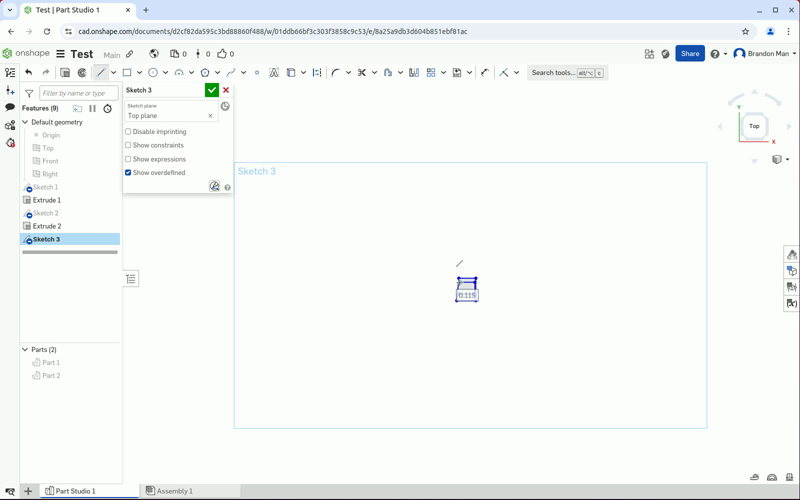
scroll(-6)
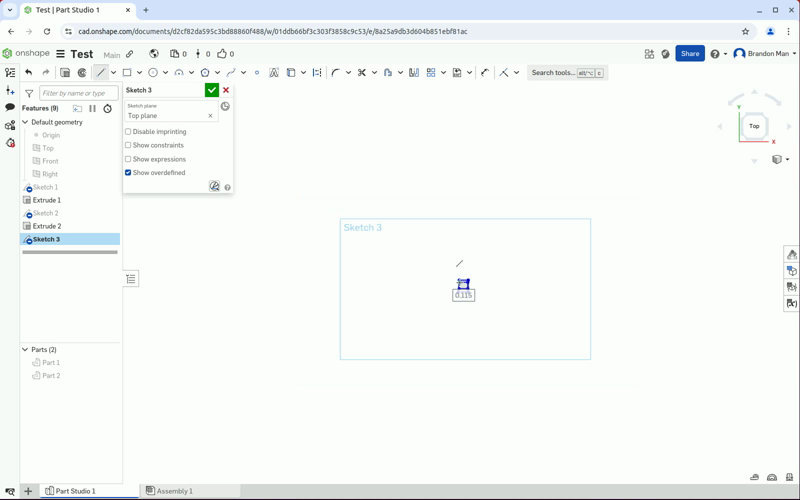
scroll(-6)
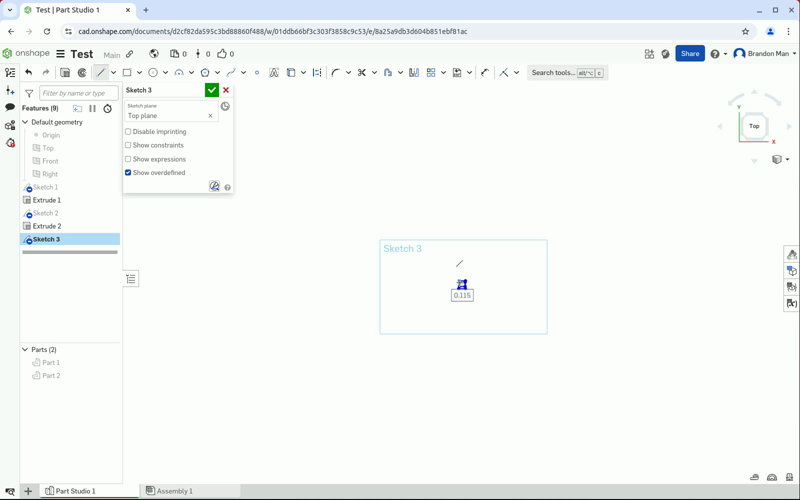
scroll(-6)
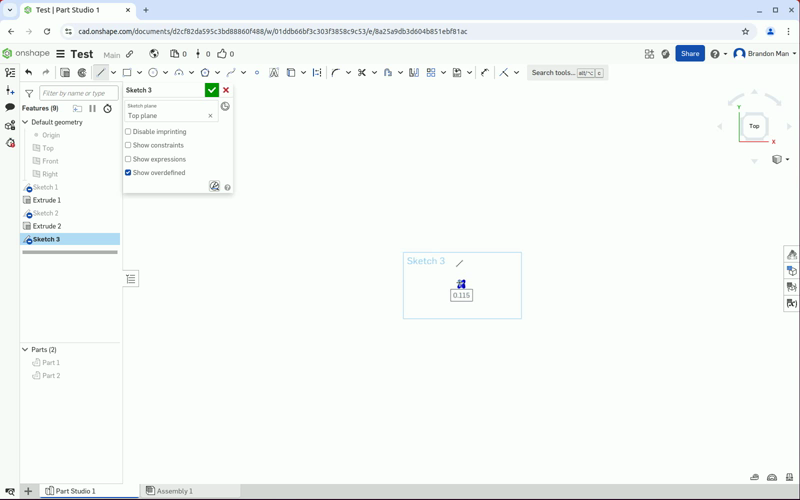
scroll(-6)
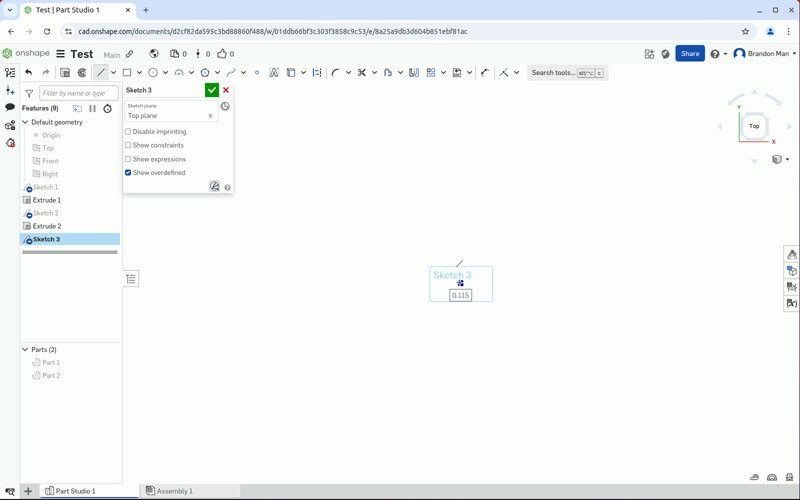
key_up(shift)
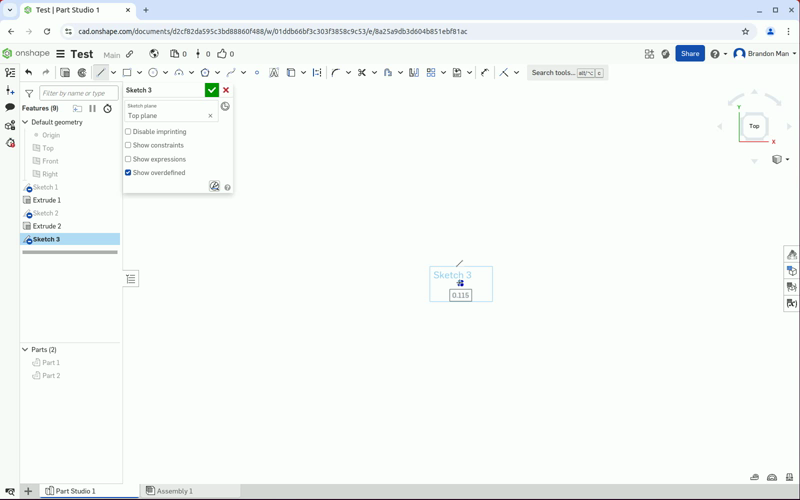
mouse_move(489, 282)
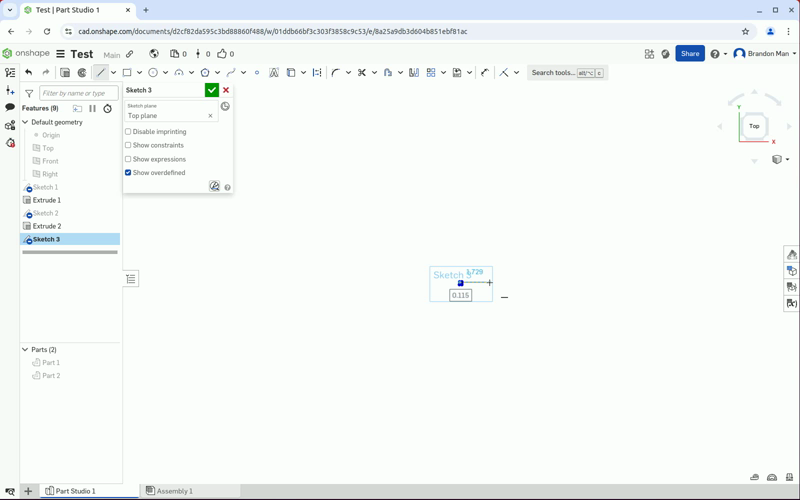
key_down(shift)
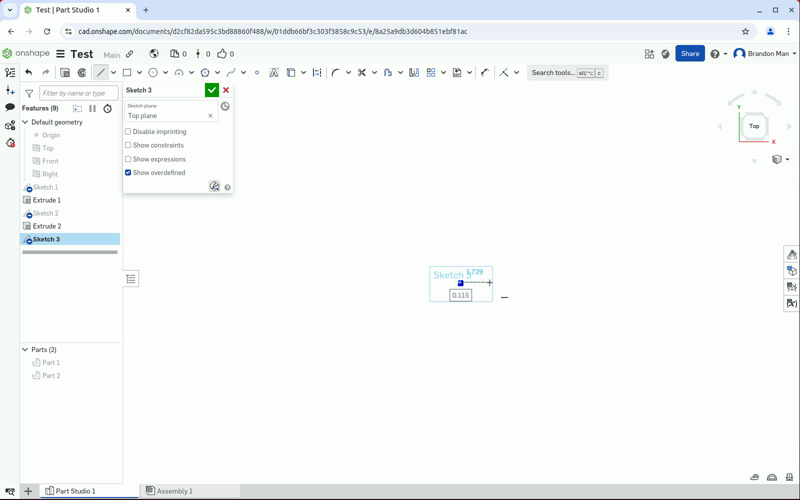
mouse_move(459, 283)
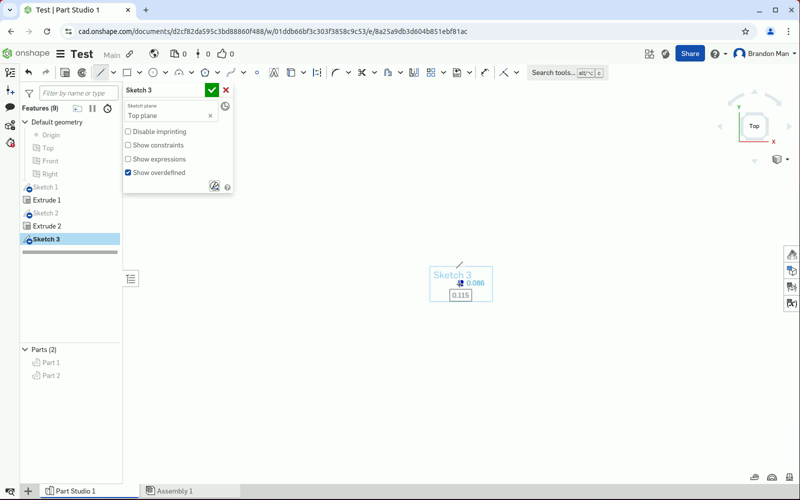
scroll(6)
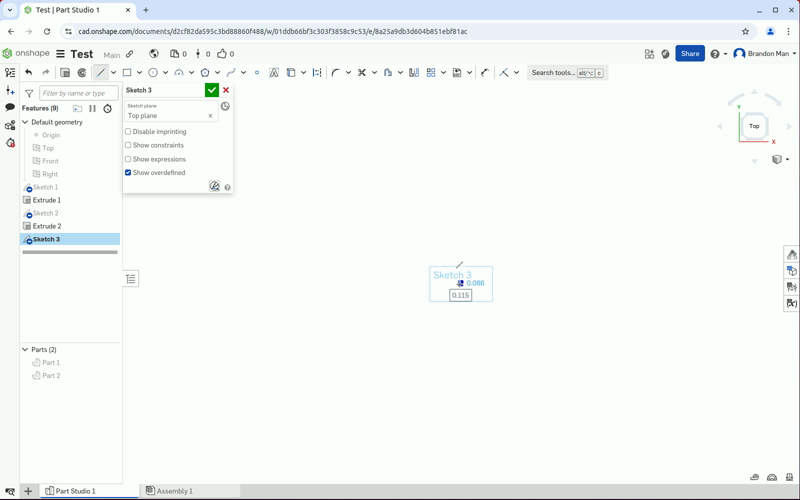
scroll(6)
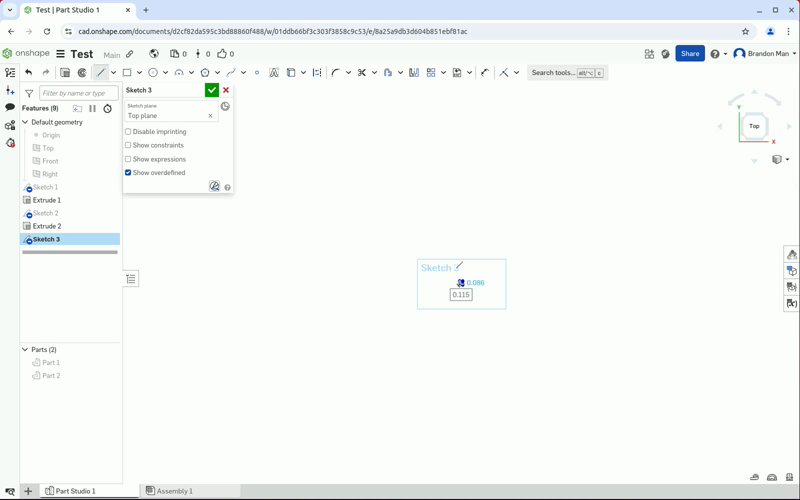
scroll(6)
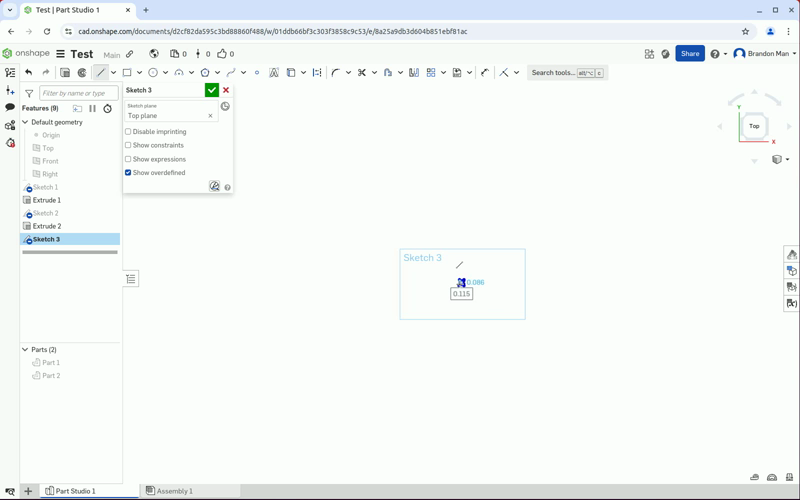
scroll(6)
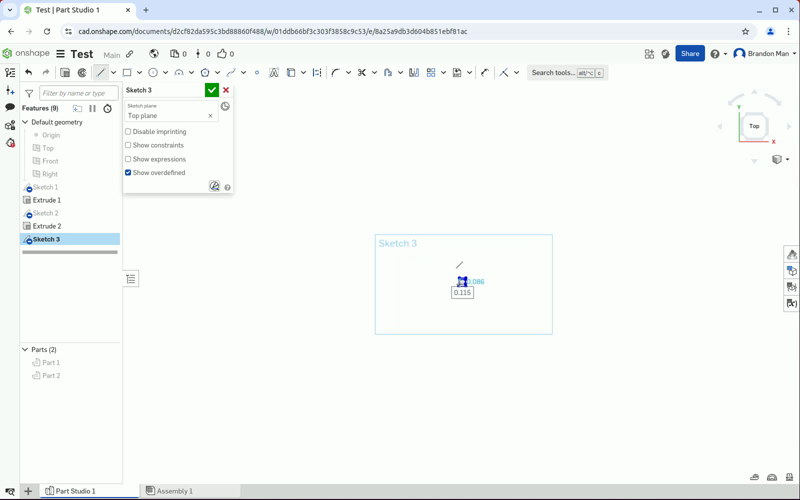
scroll(6)
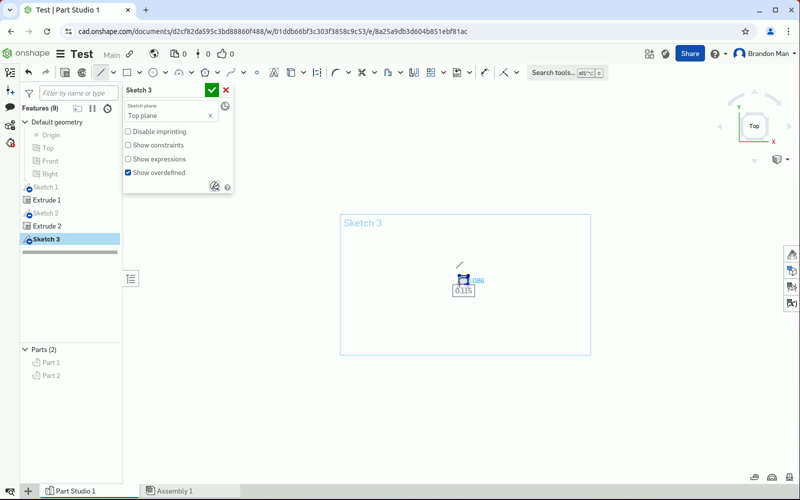
scroll(6)
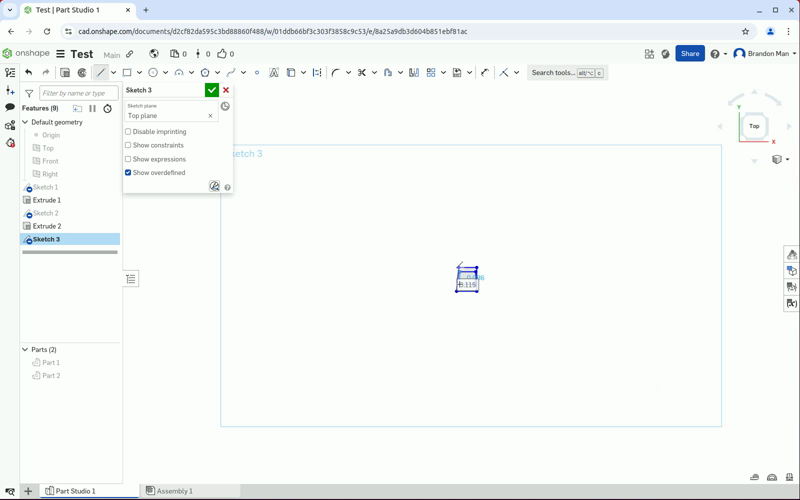
scroll(6)
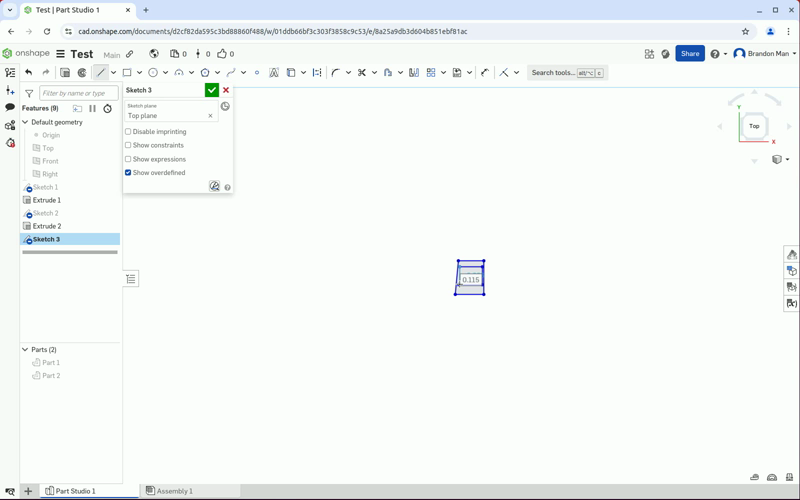
key_up(shift)
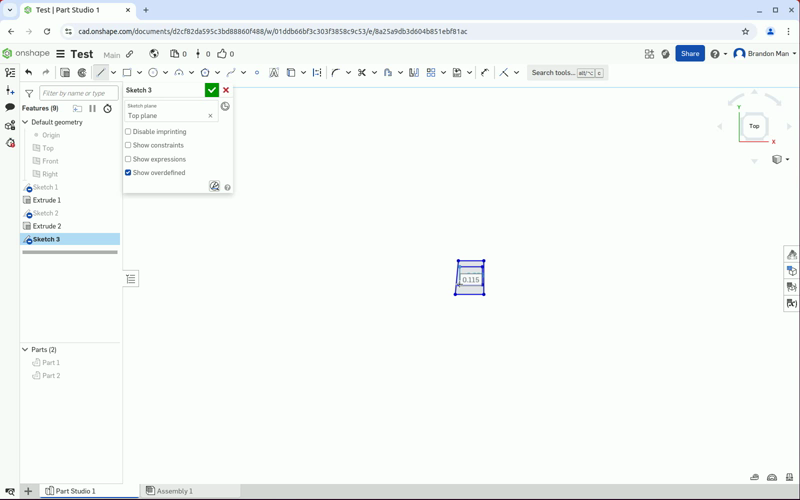
click(459, 283)
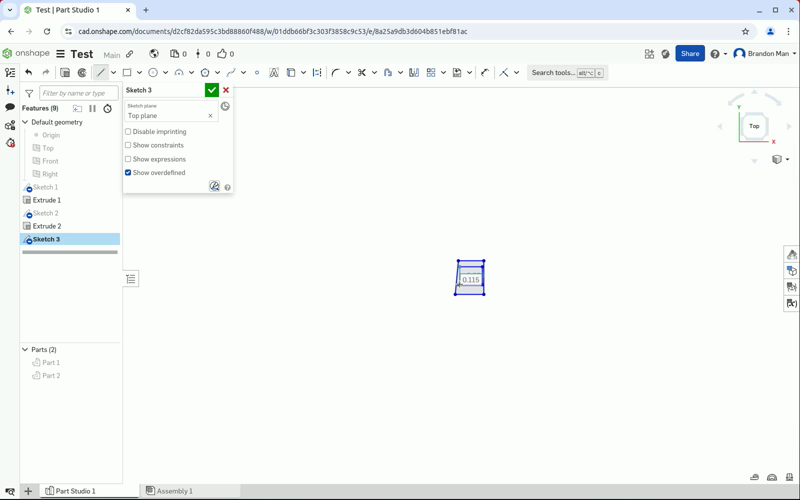
scroll(-6)
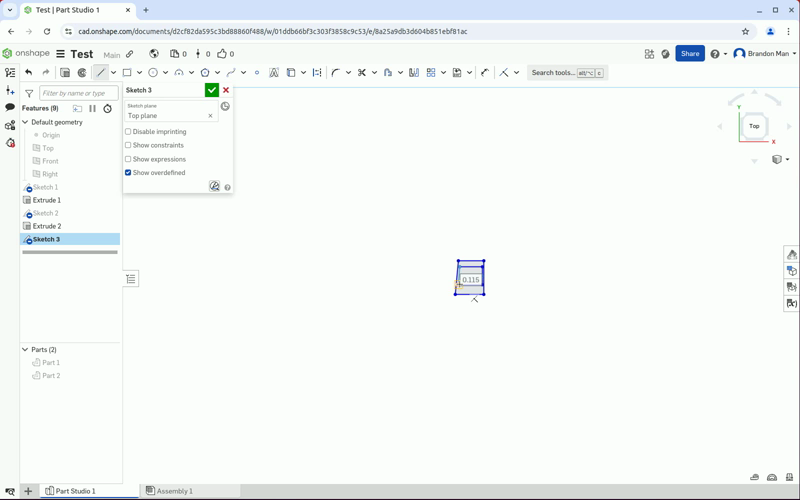
scroll(-6)
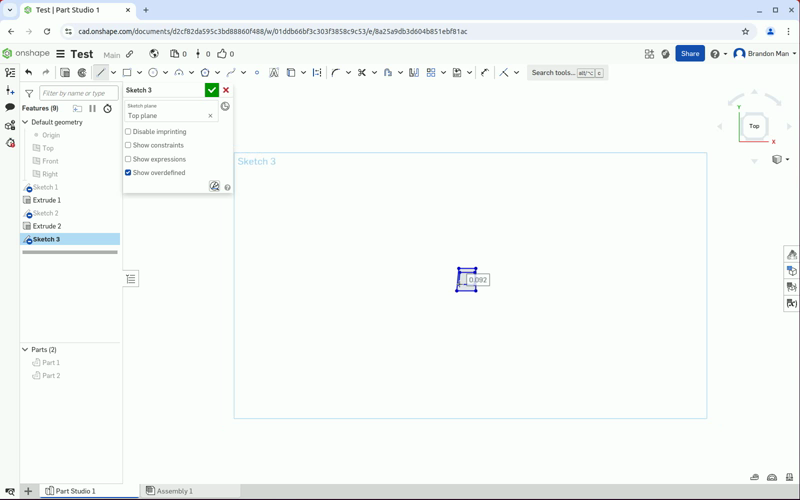
scroll(-6)
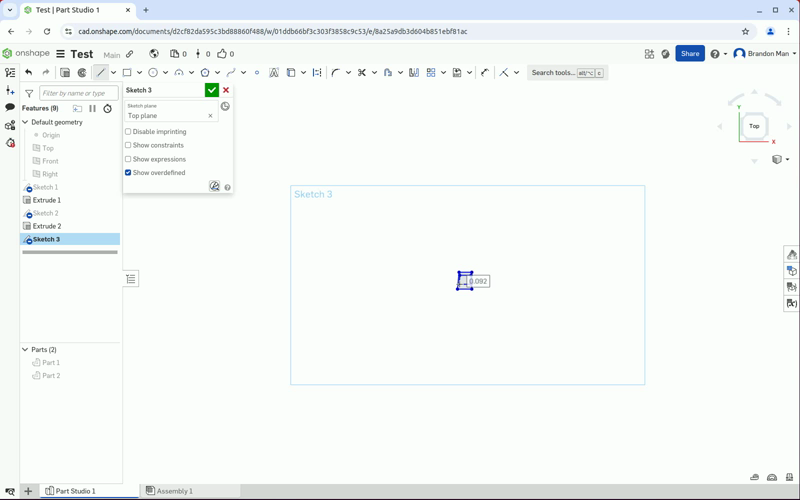
scroll(-6)
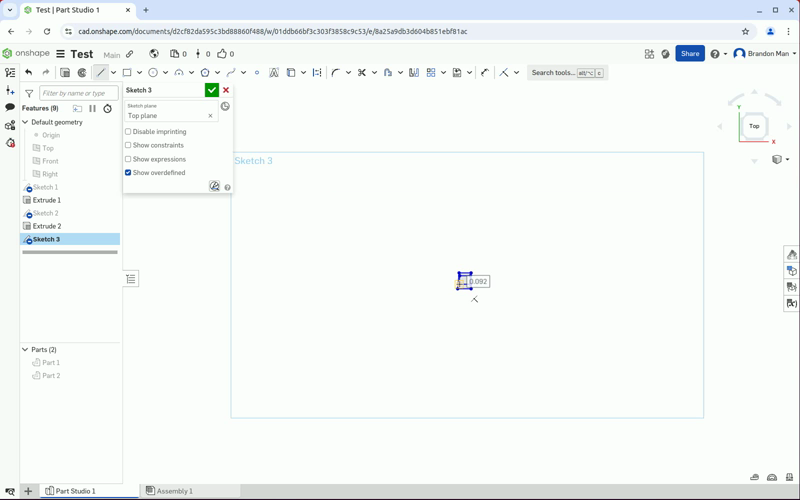
scroll(-6)
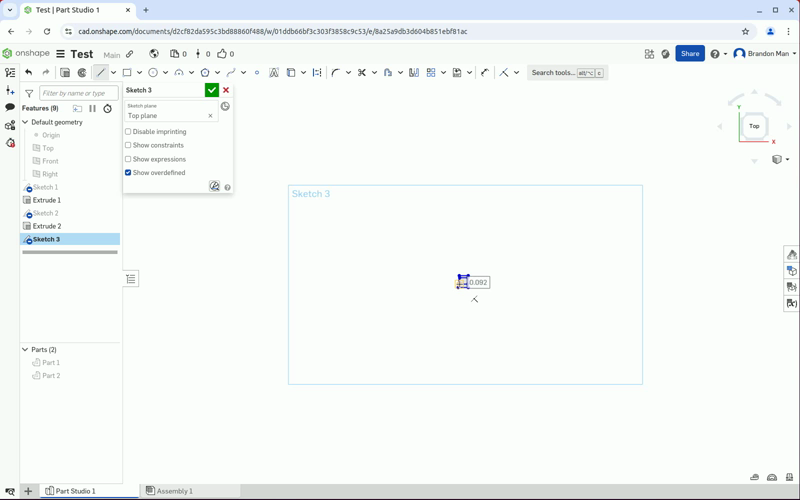
scroll(-6)
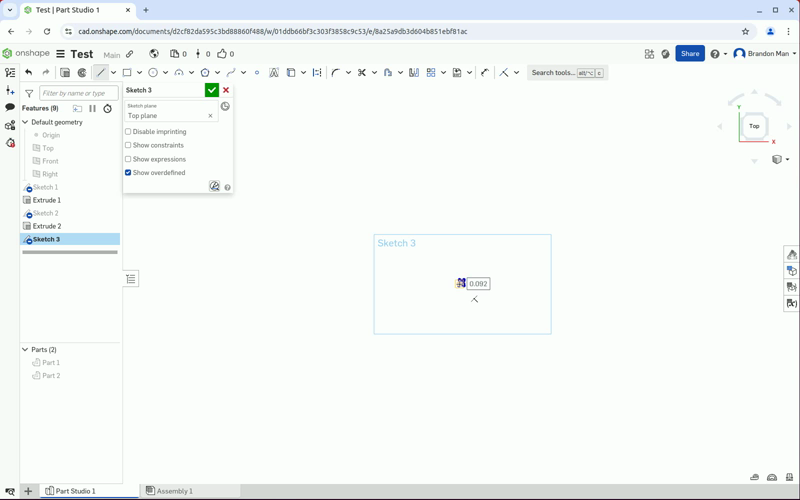
scroll(-6)
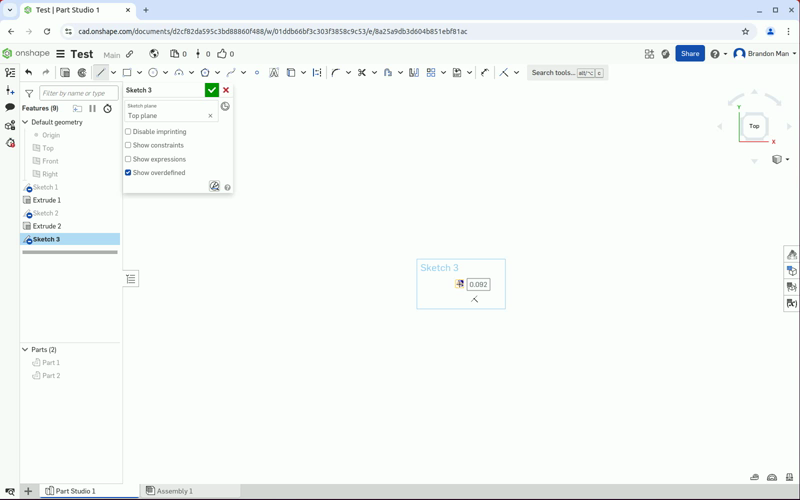
key(esc)
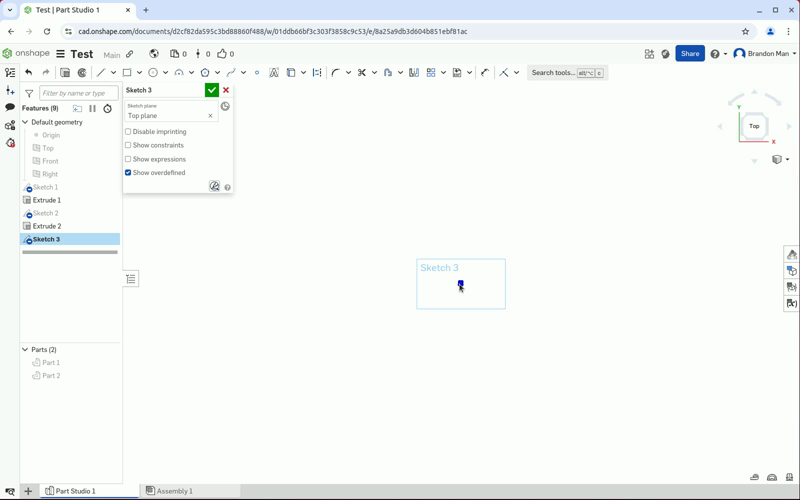
mouse_move(459, 283)
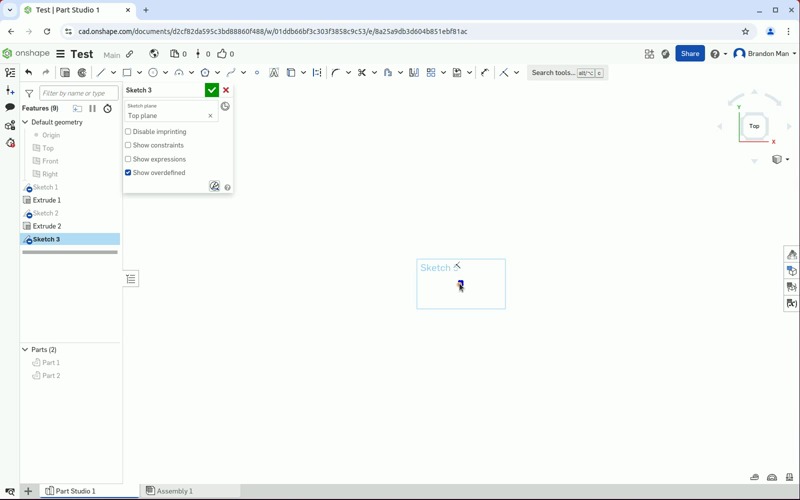
scroll(6)
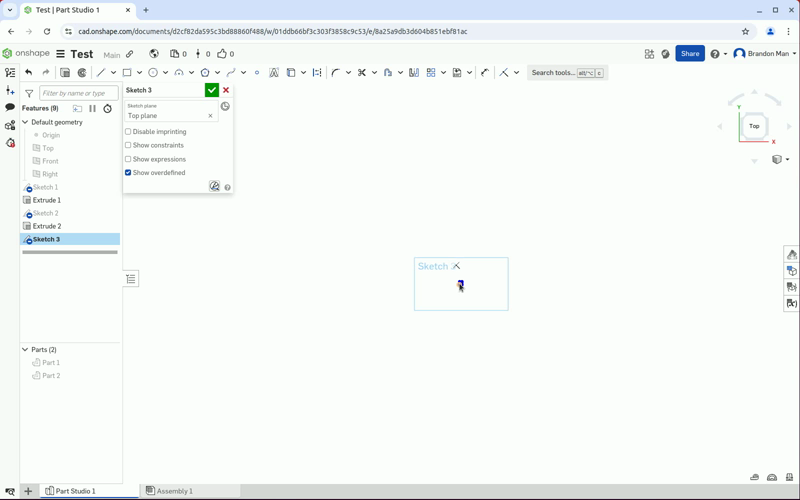
scroll(6)
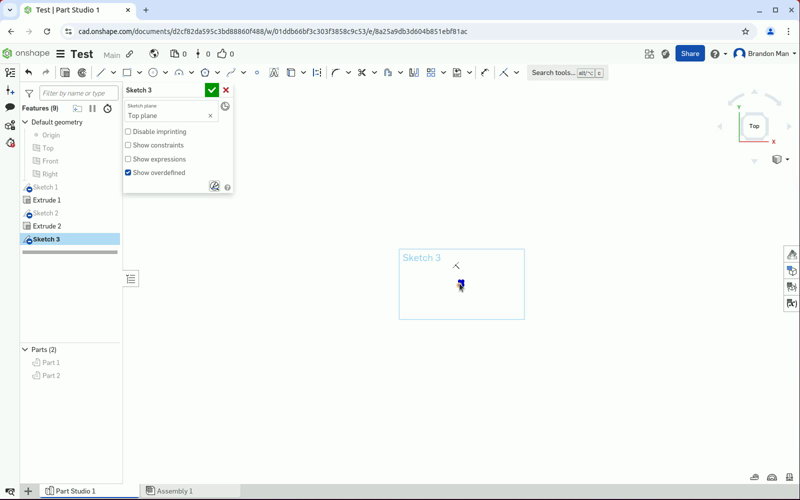
scroll(6)
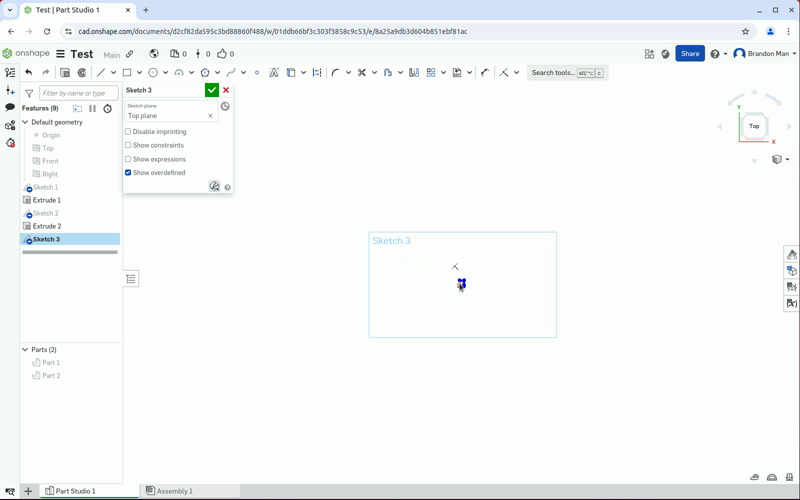
scroll(6)
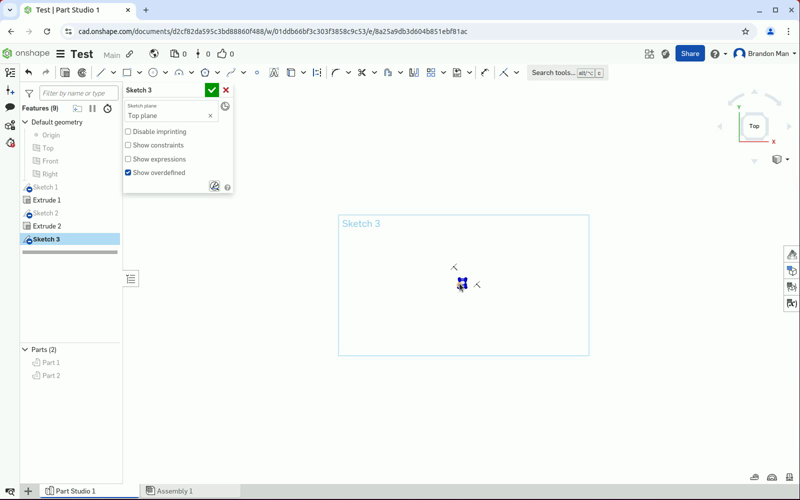
scroll(6)
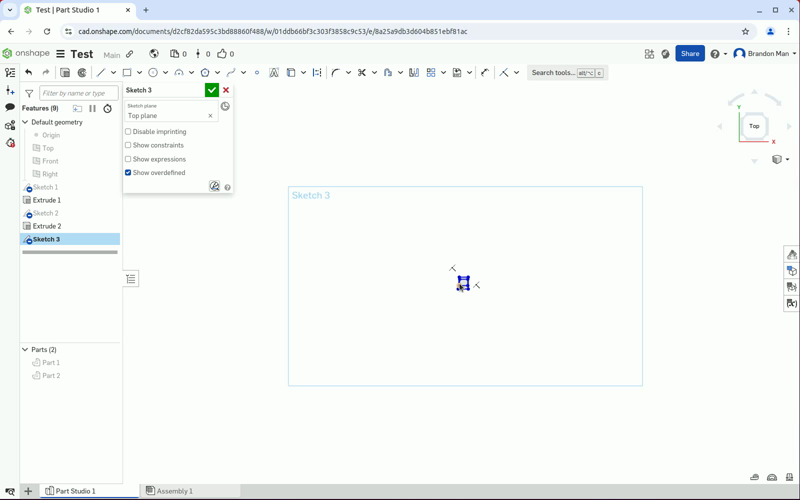
scroll(6)
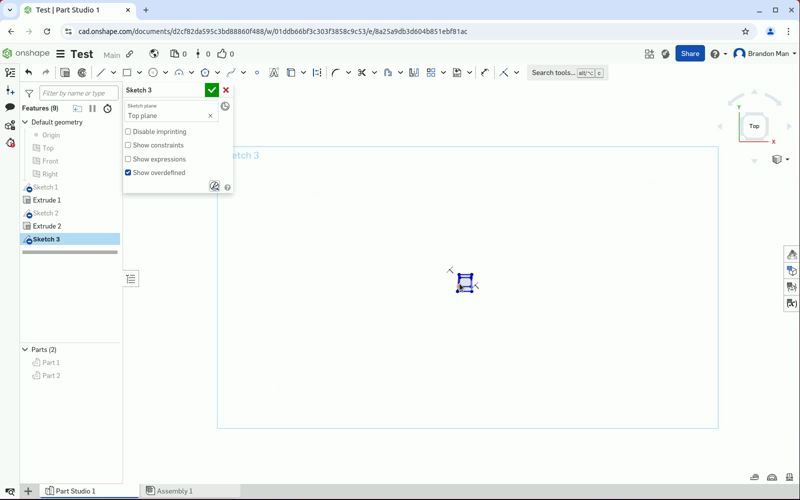
scroll(6)
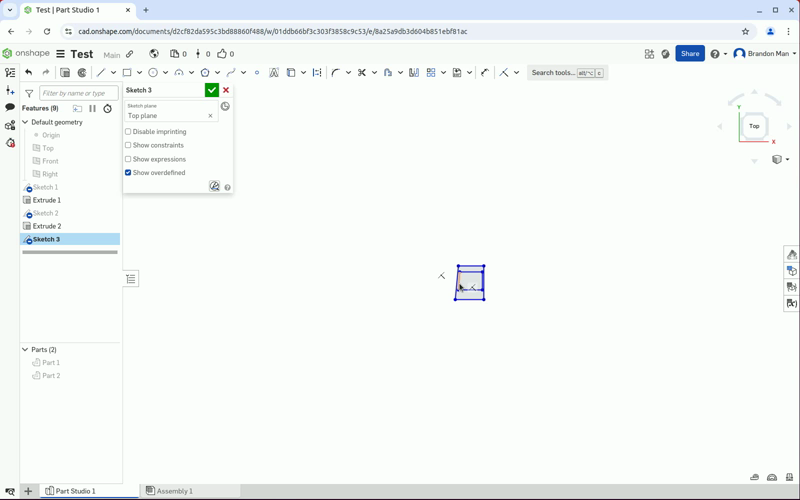
click(459, 283)
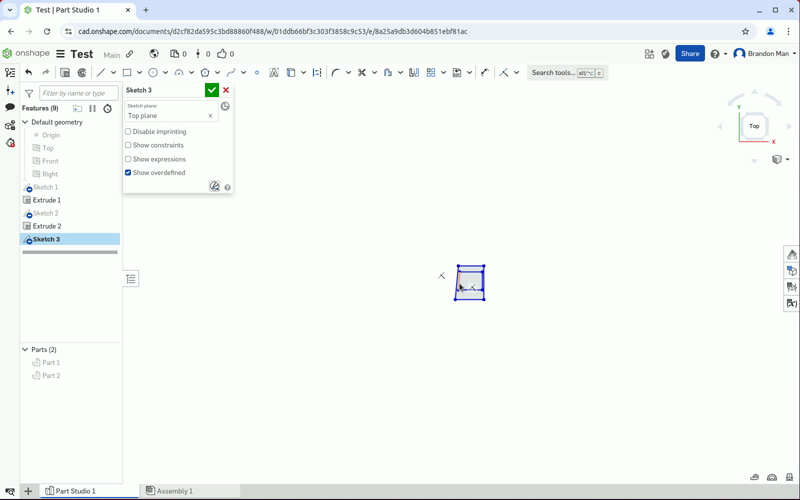
scroll(-6)
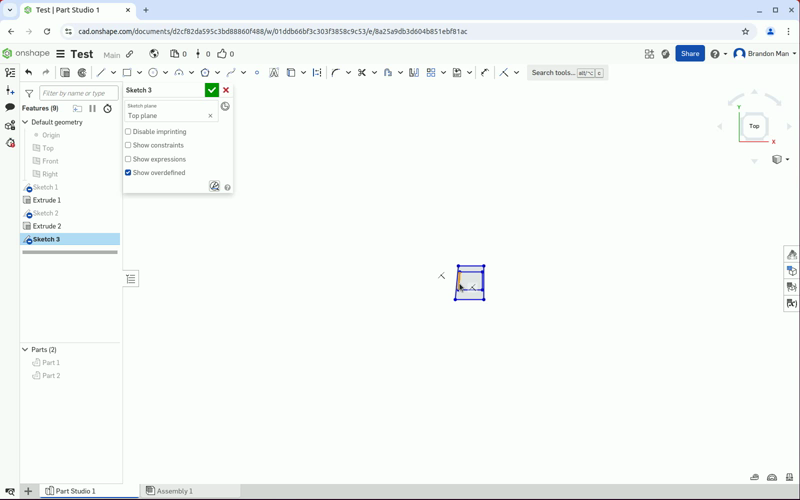
scroll(-6)
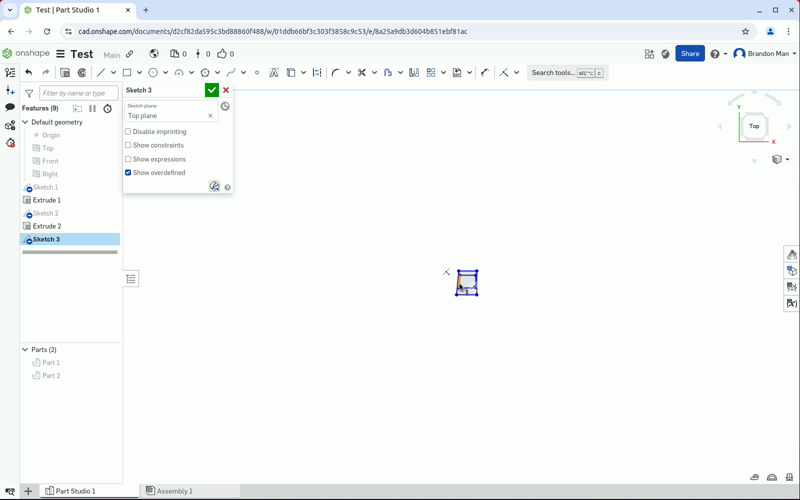
scroll(-6)
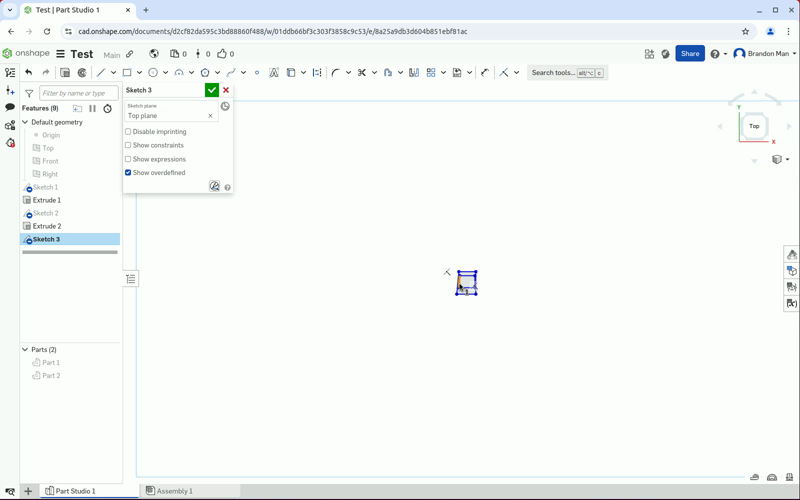
scroll(-6)
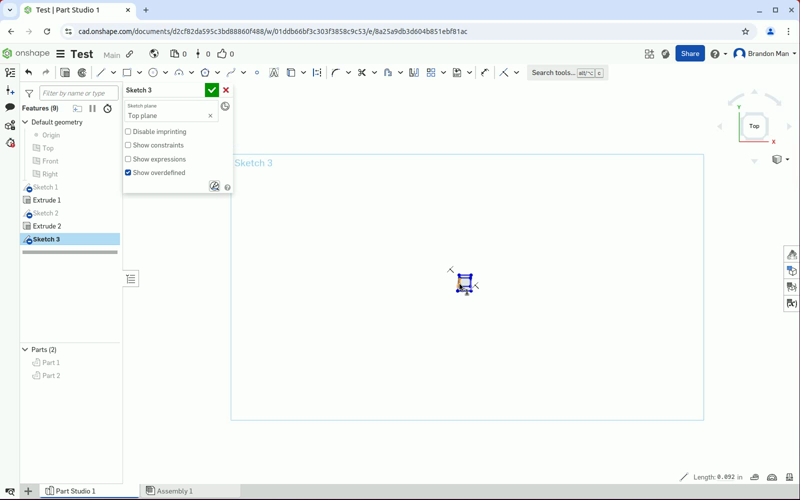
scroll(-6)
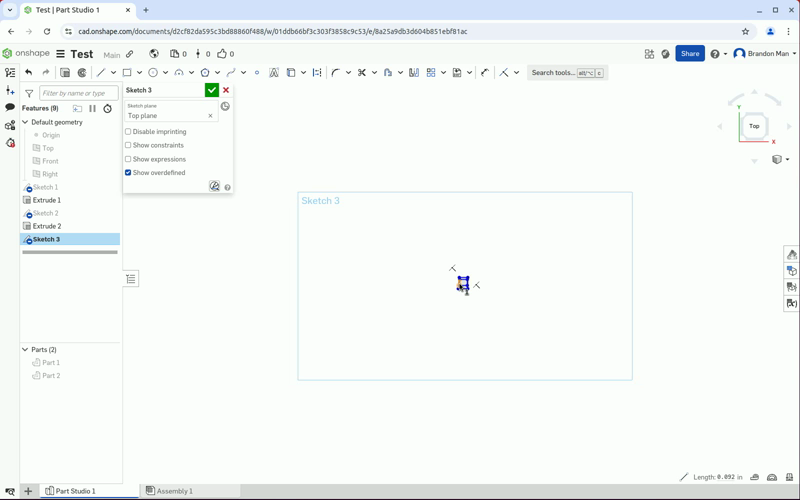
scroll(-6)
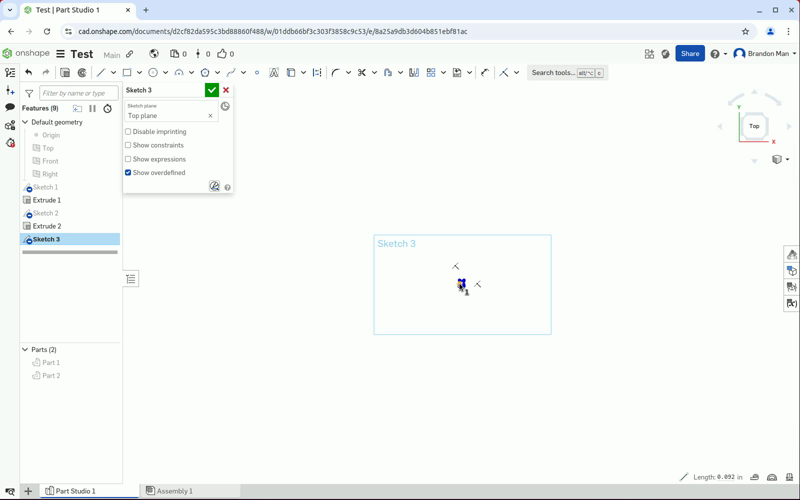
scroll(-6)
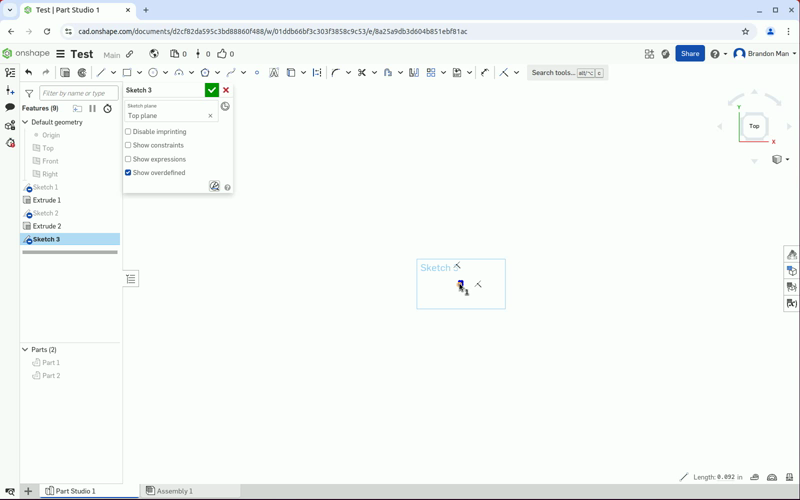
mouse_move(73, 352)
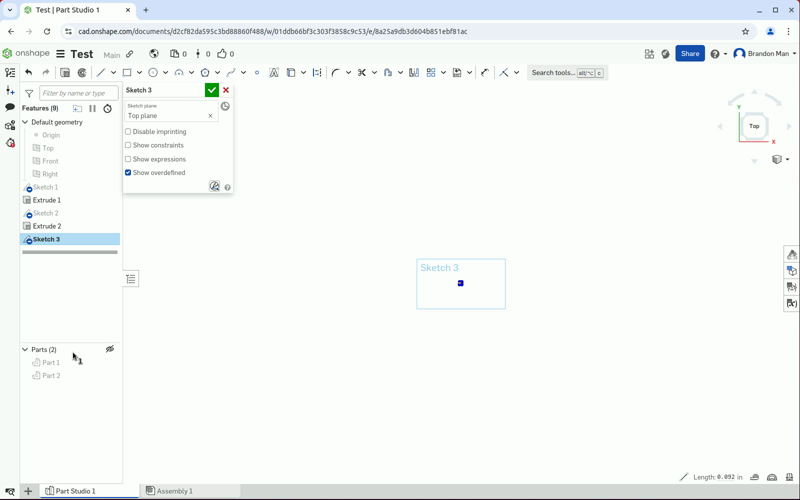
key(shift+y)
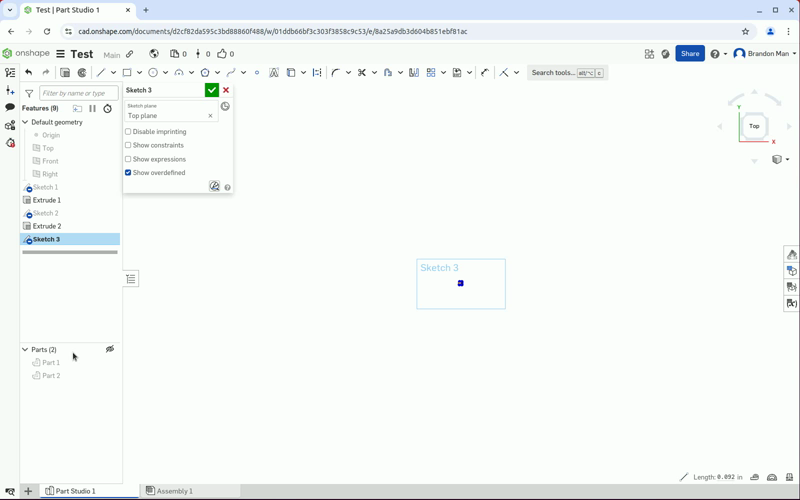
key(shift+e)
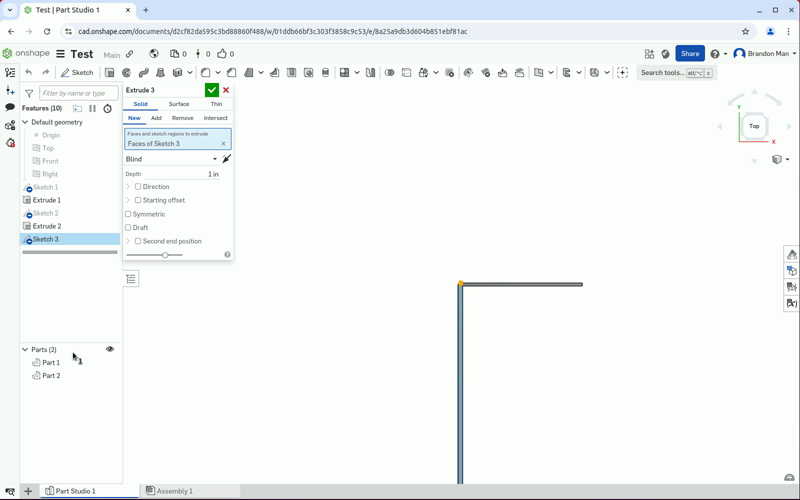
mouse_move(143, 106)
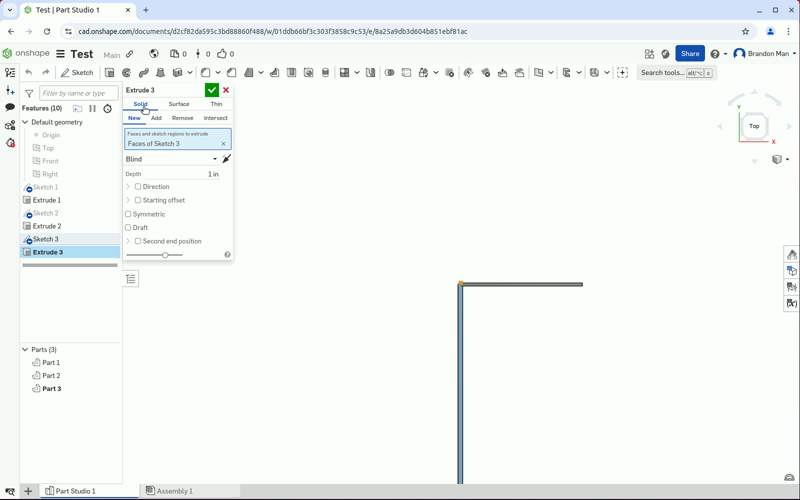
click(143, 106)
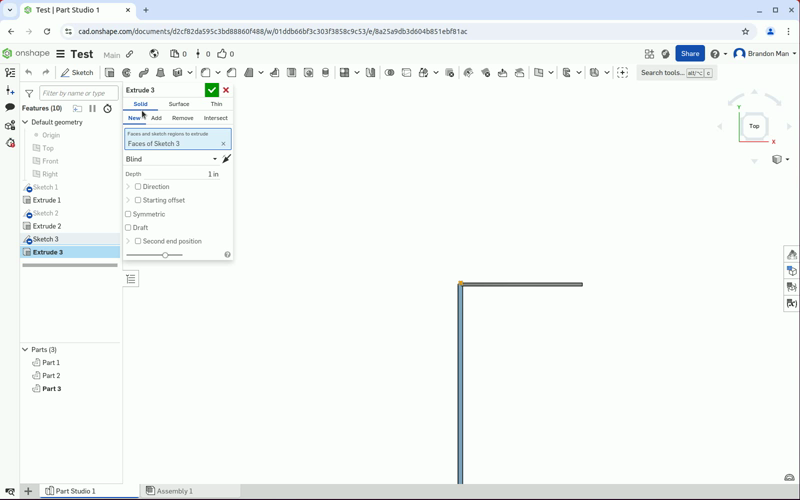
mouse_move(137, 120)
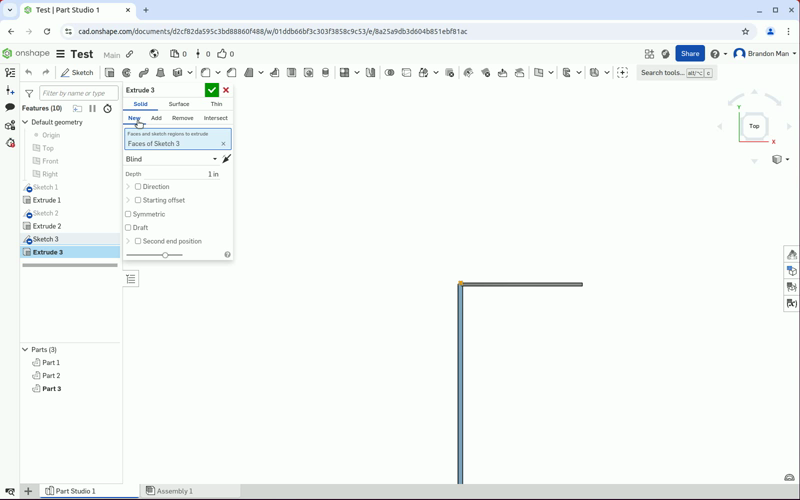
click(137, 120)
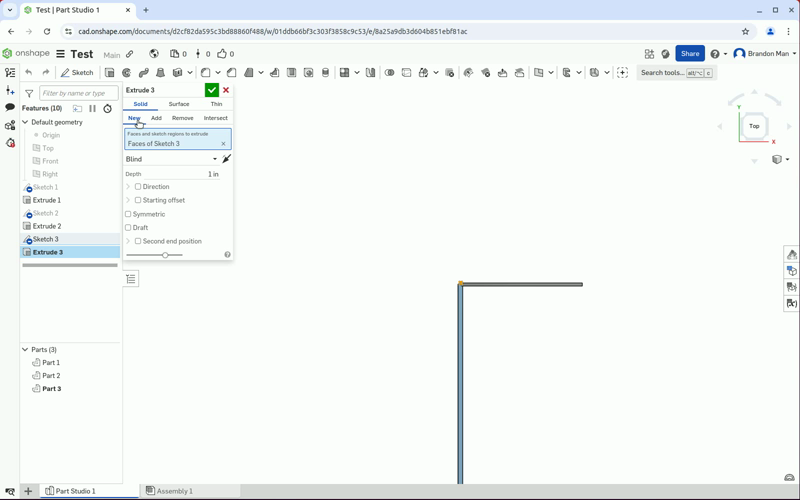
key(tab, 4)
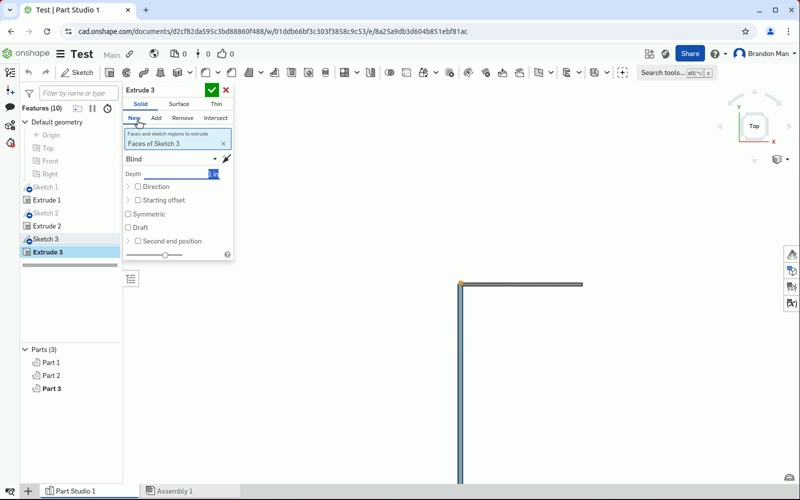
text(2.407)
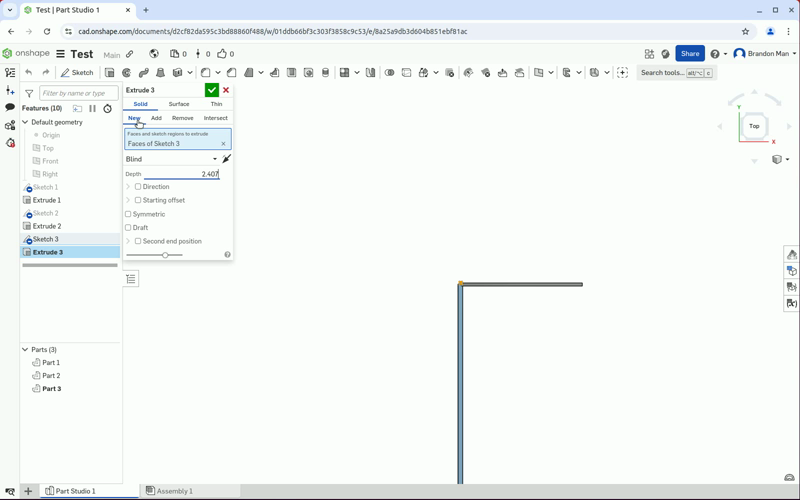
key(enter)
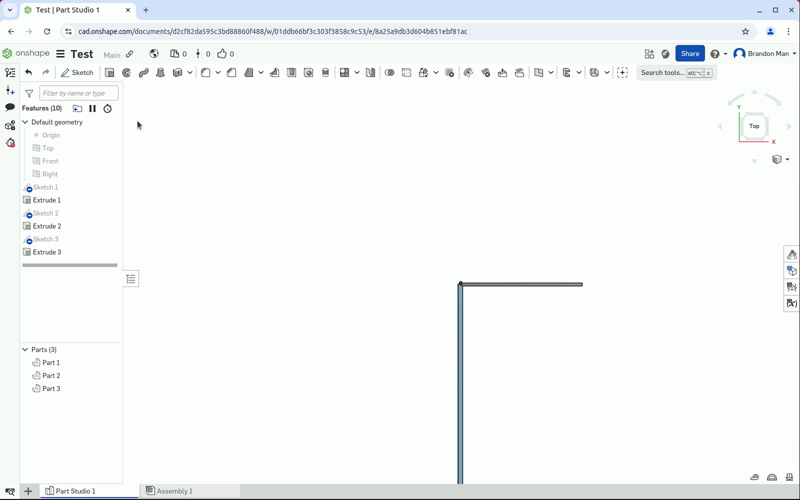
key(shift+h)
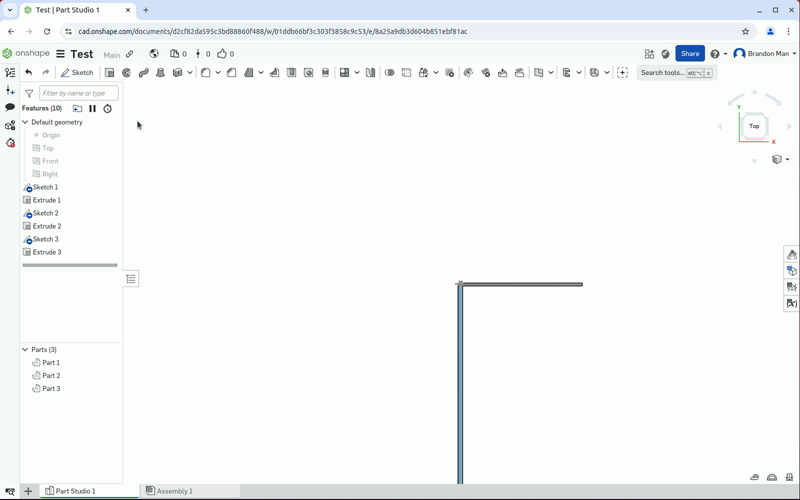
key(shift+h)
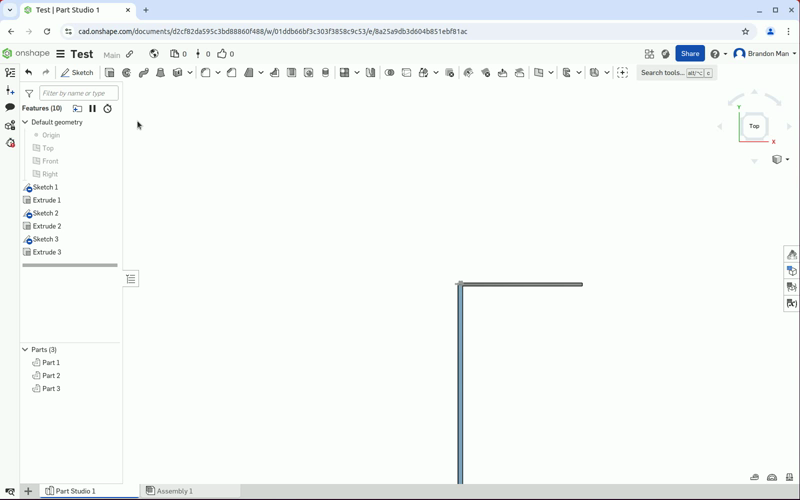
key(shift+7)
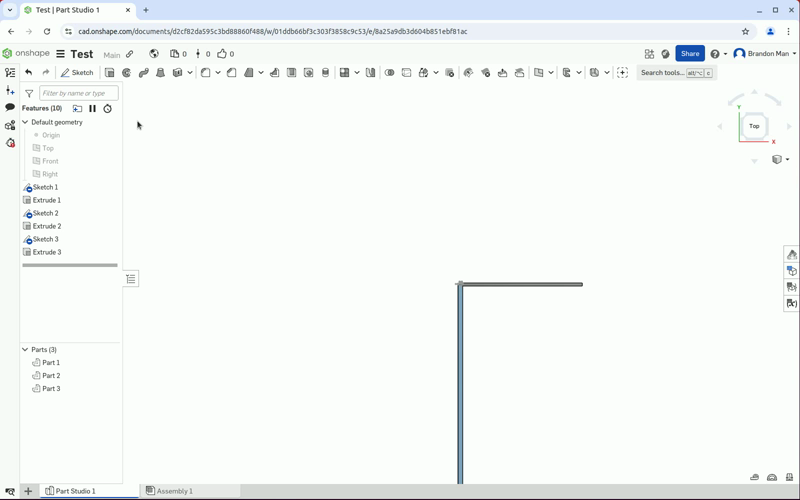
key(up, 3)
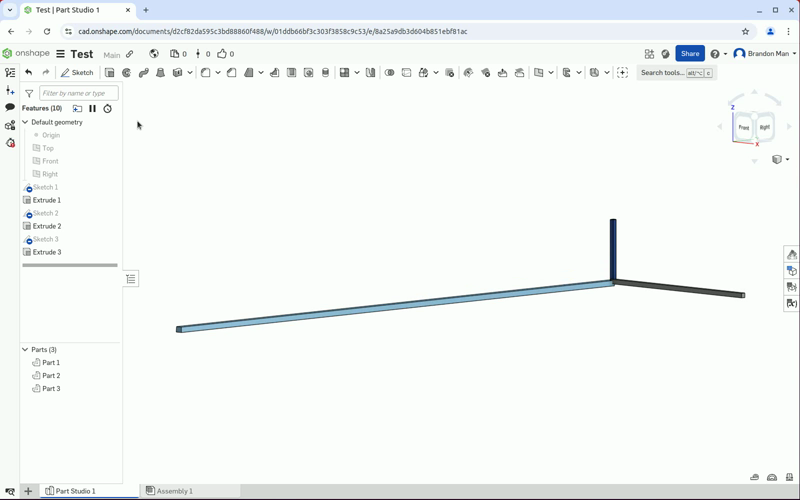
key(left, 3)
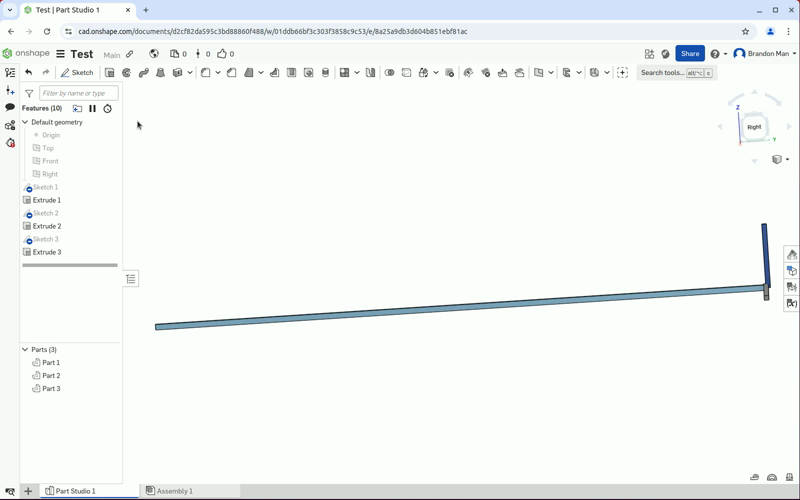
key(right, 3)
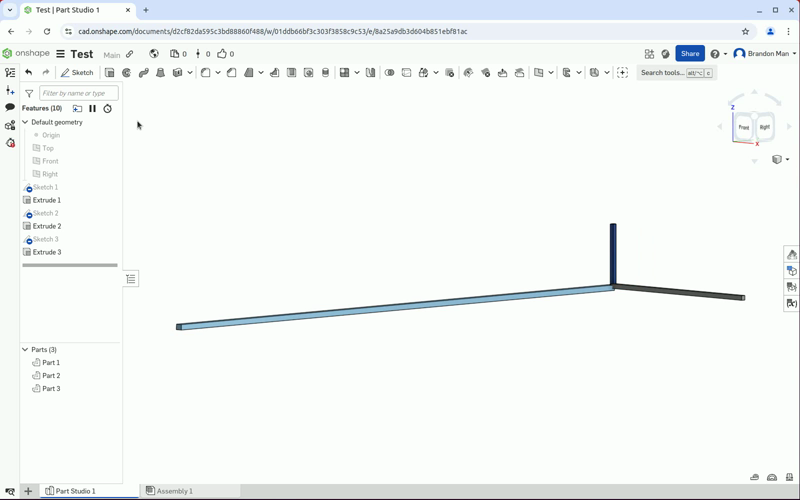
key(down, 3)
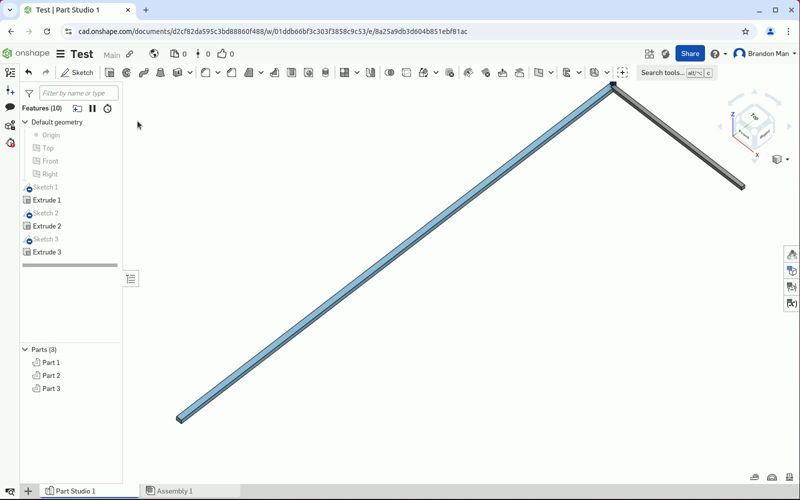
mouse_move(73, 189)
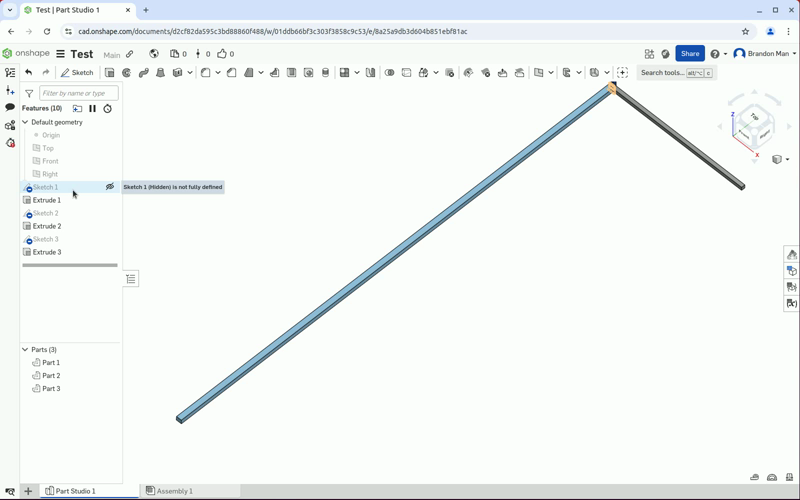
click(73, 189)